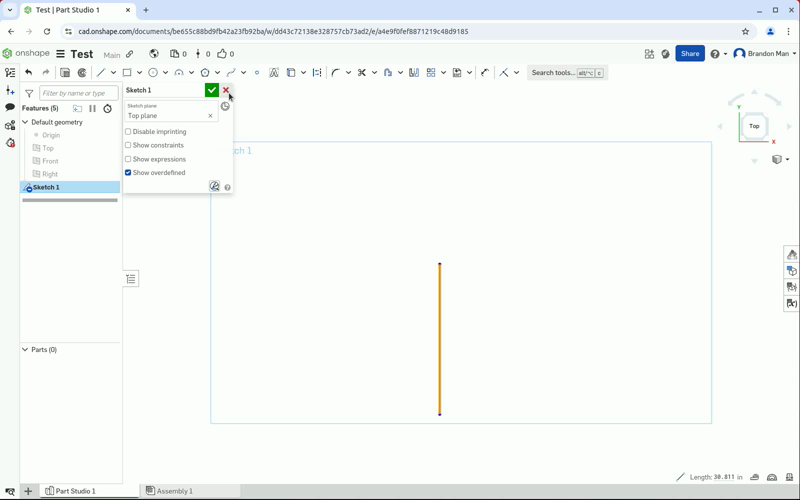
key(shift+h)
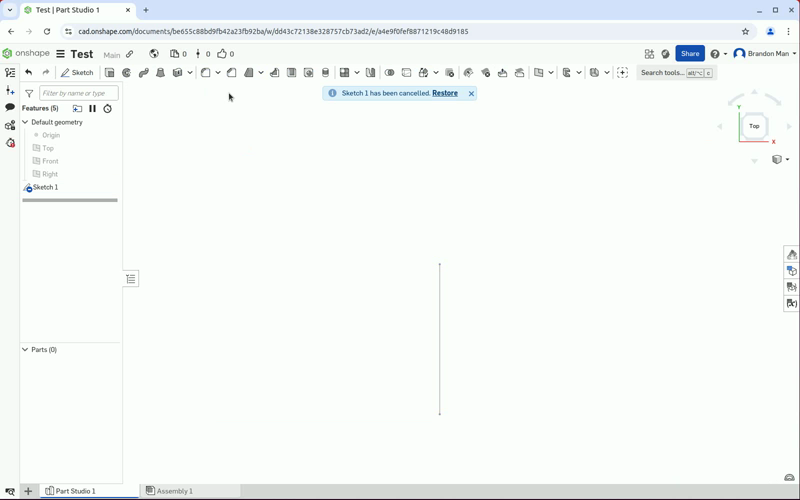
key(shift+s)
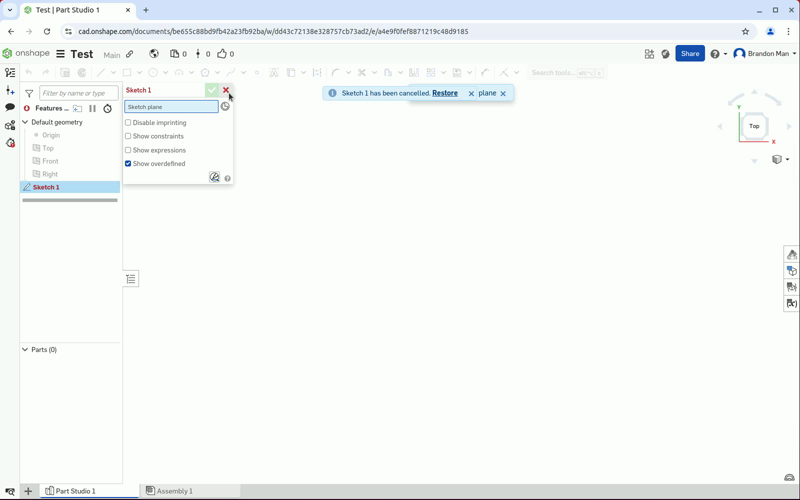
mouse_move(73, 150)
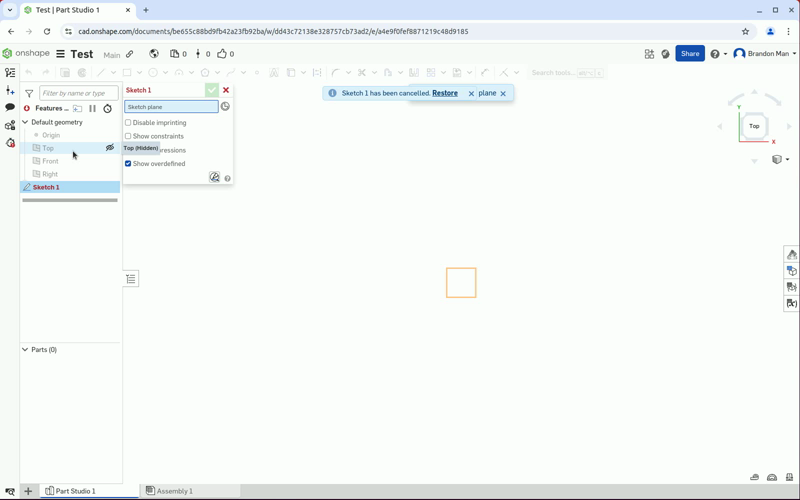
click(73, 150)
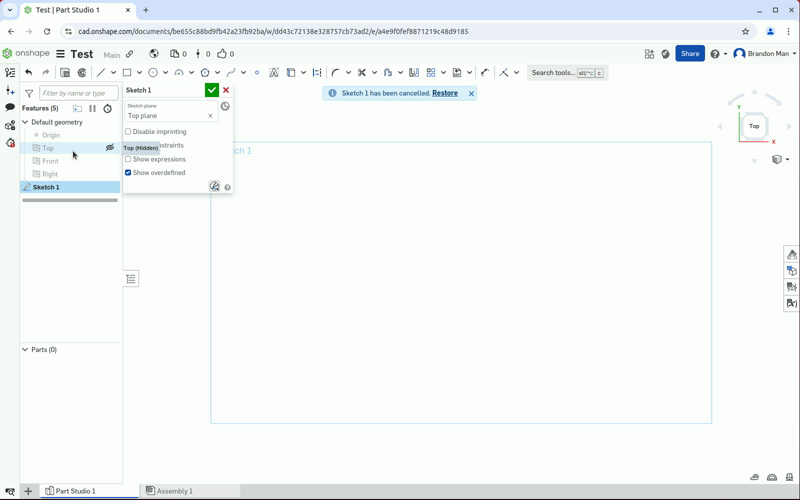
mouse_move(73, 352)
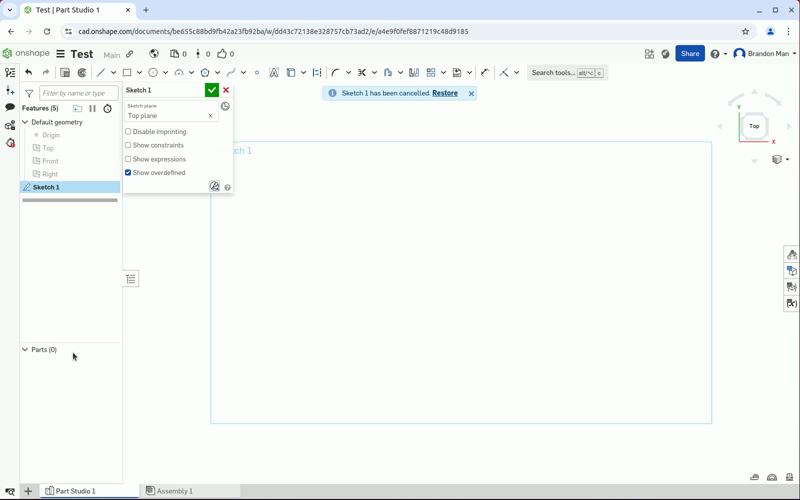
key(y)
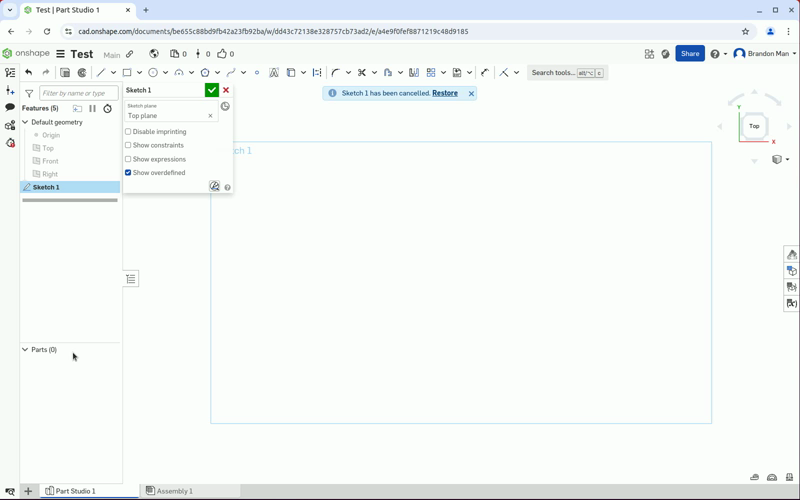
key(c)
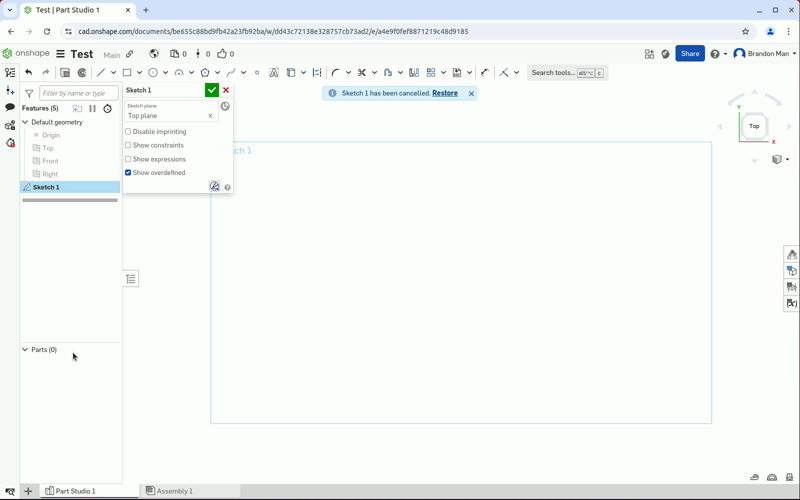
key_down(shift)
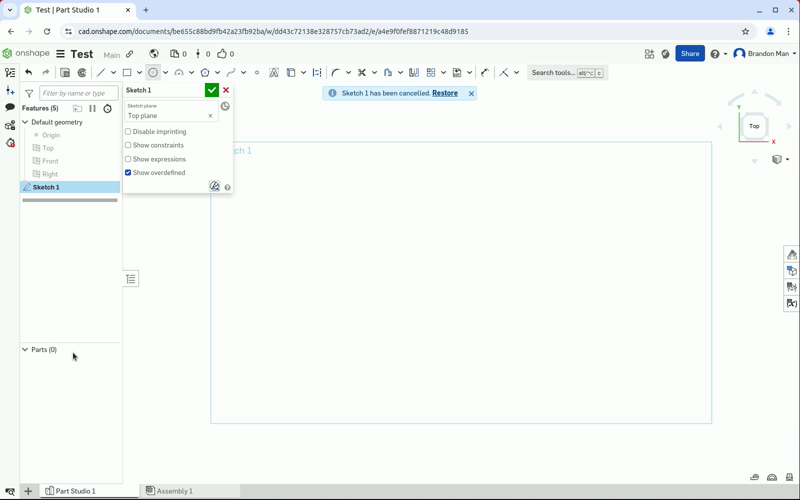
mouse_move(461, 282)
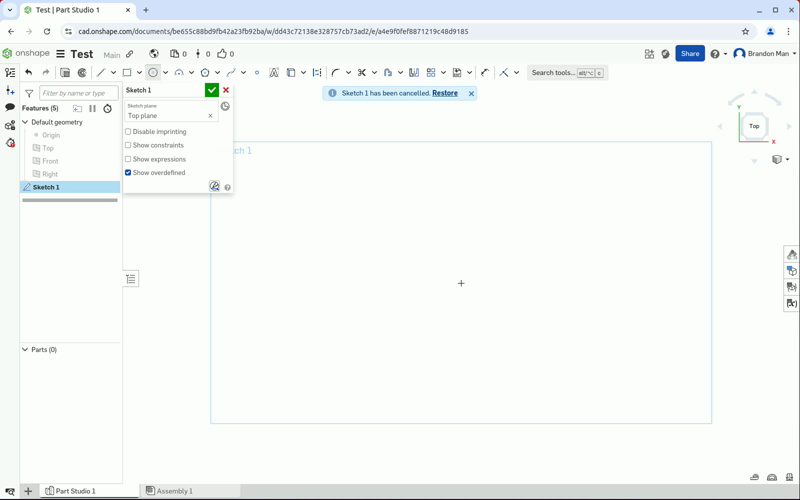
click(461, 282)
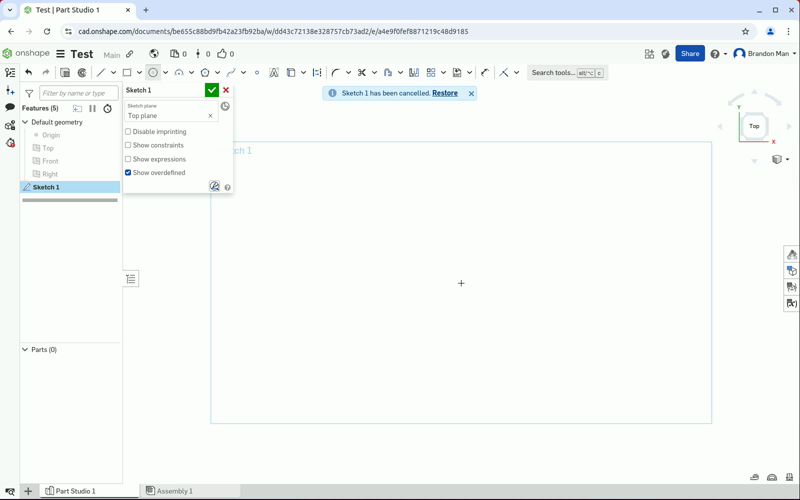
key_up(shift)
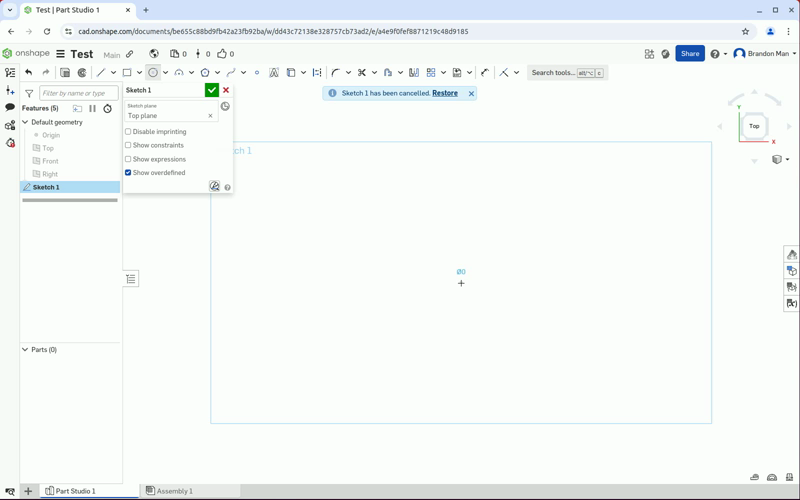
mouse_move(503, 282)
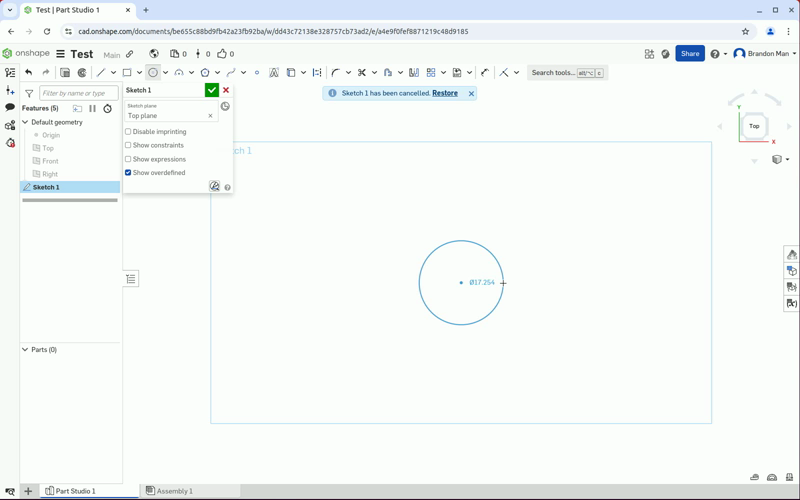
click(503, 282)
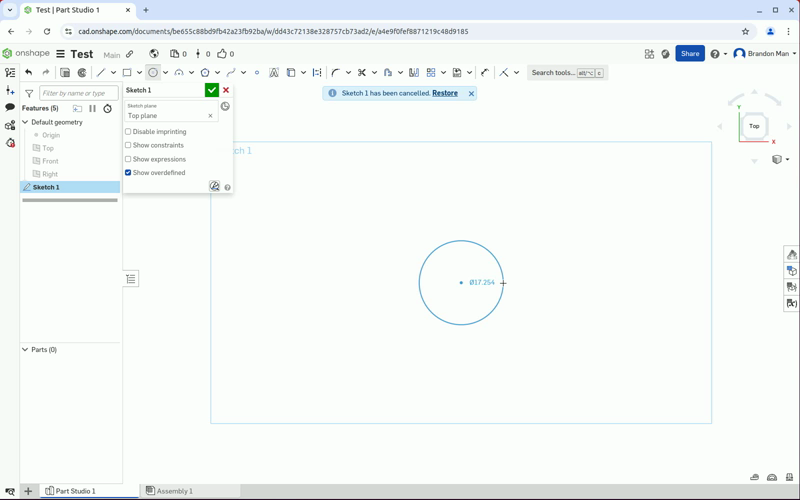
key(esc)
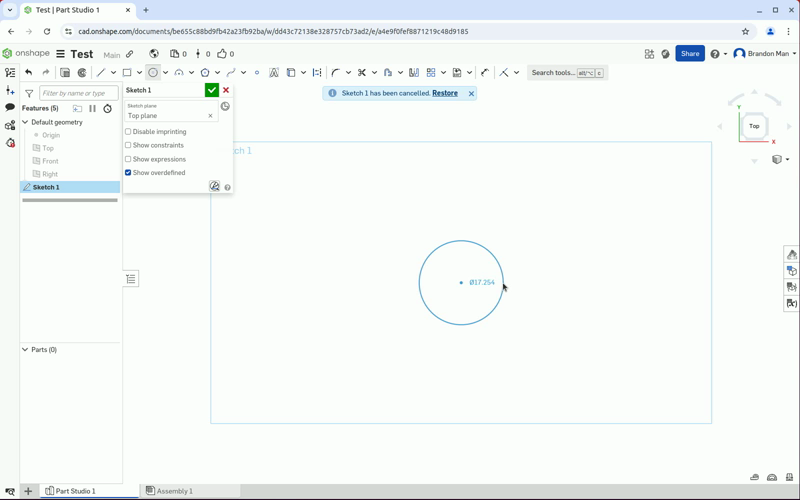
mouse_move(447, 302)
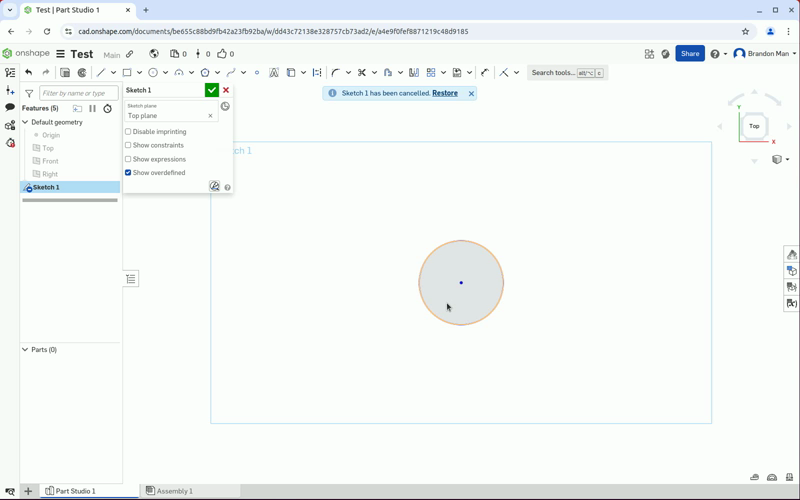
click(447, 302)
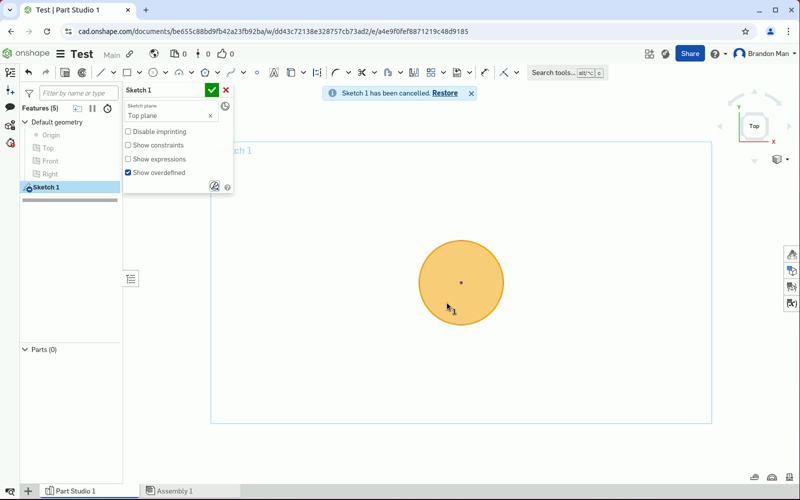
mouse_move(73, 352)
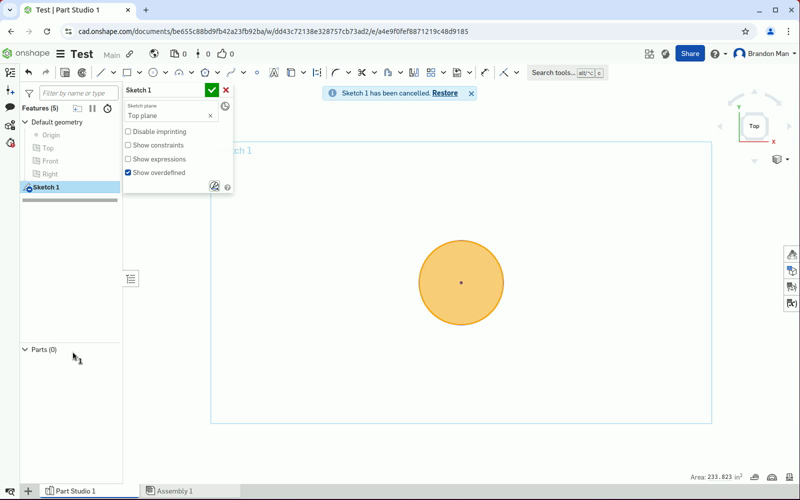
key(shift+y)
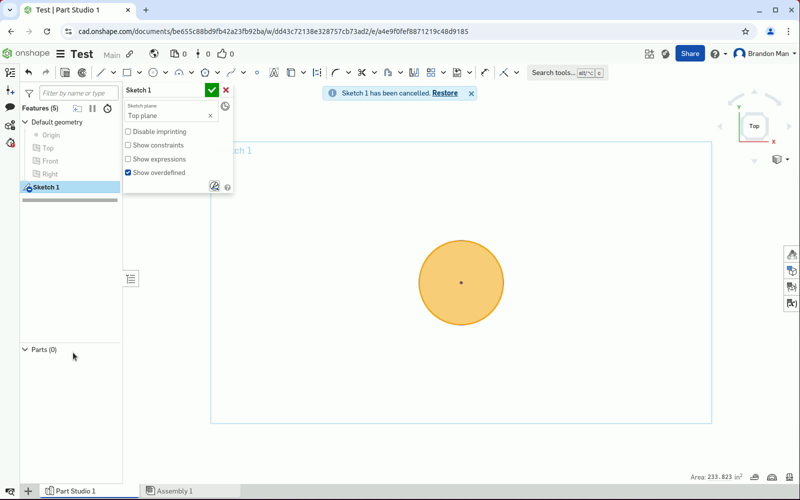
key(shift+e)
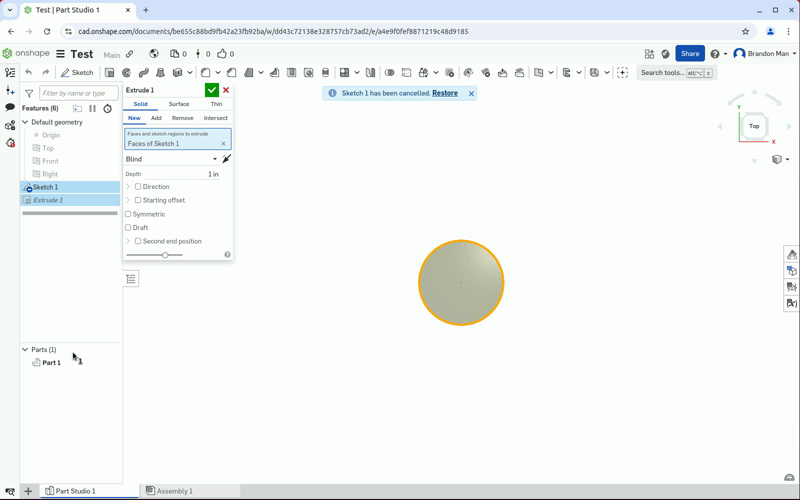
mouse_move(143, 106)
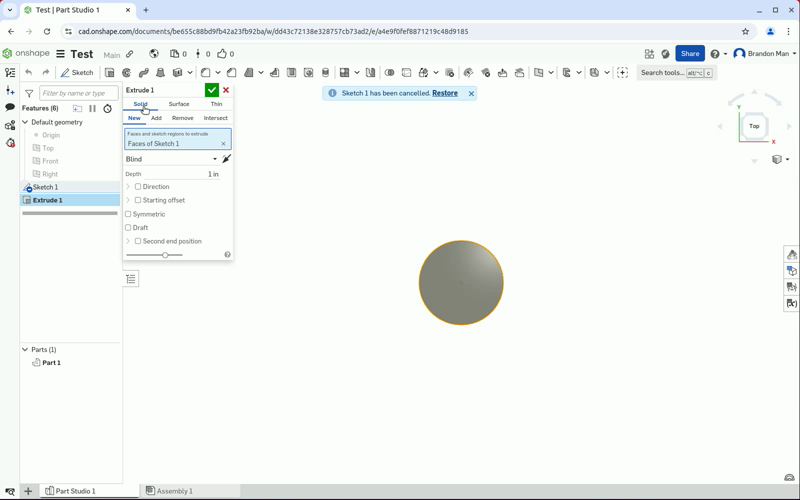
click(143, 106)
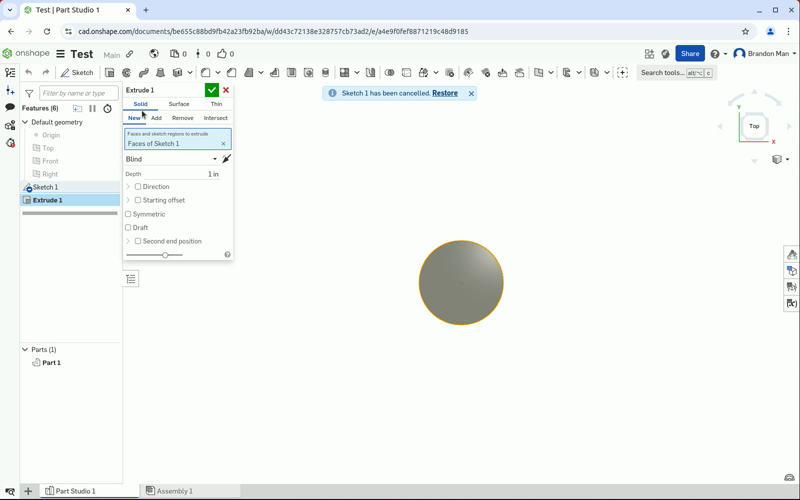
mouse_move(137, 120)
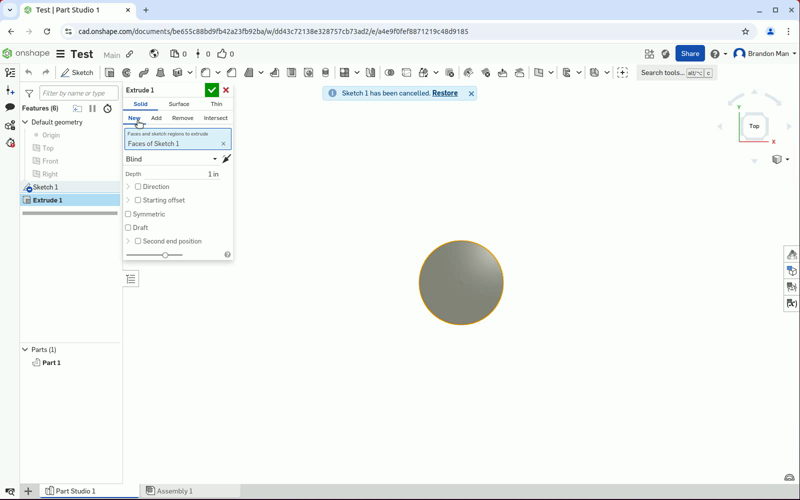
click(137, 120)
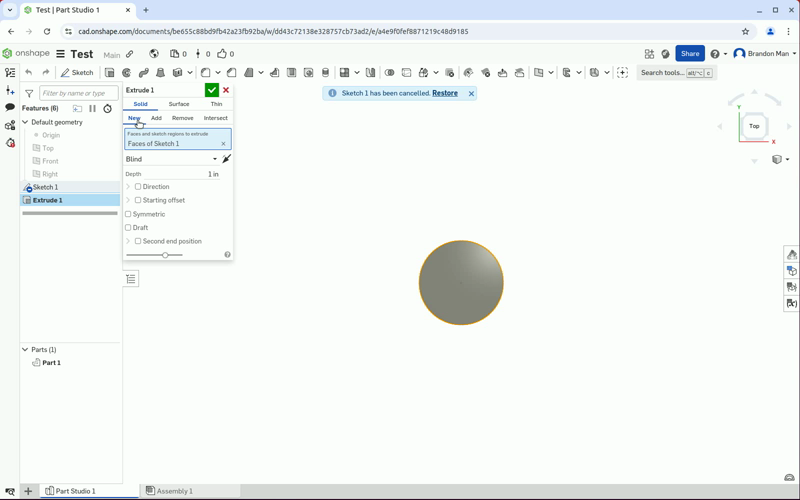
key(tab, 4)
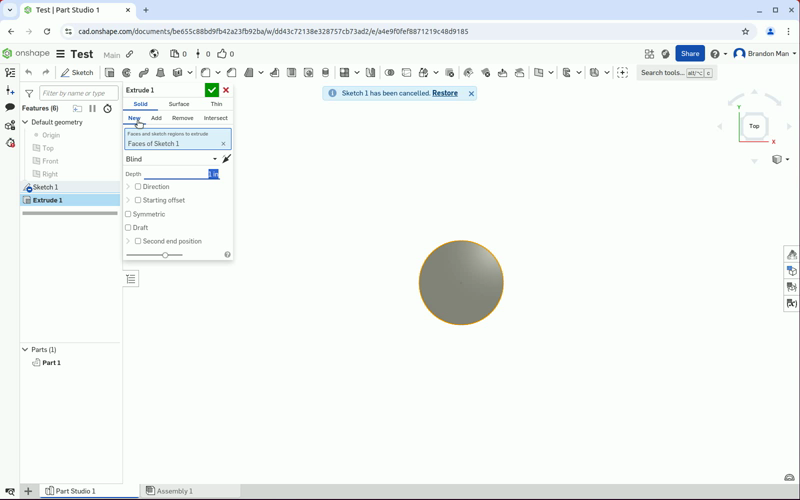
text(1.444)
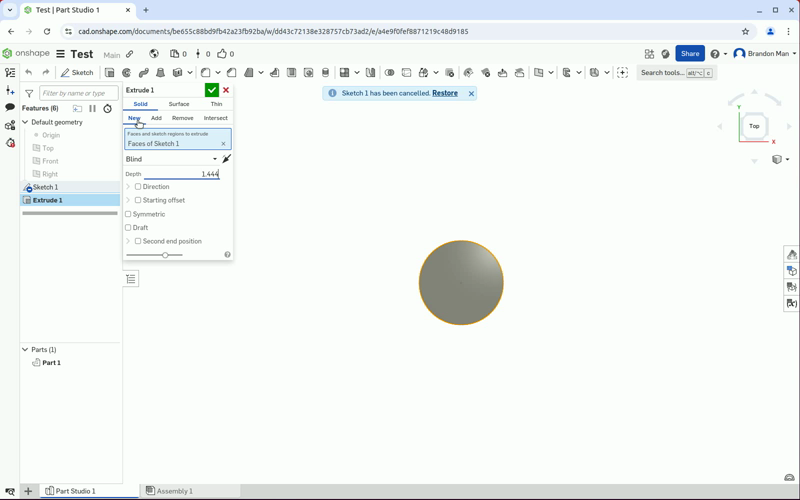
key(enter)
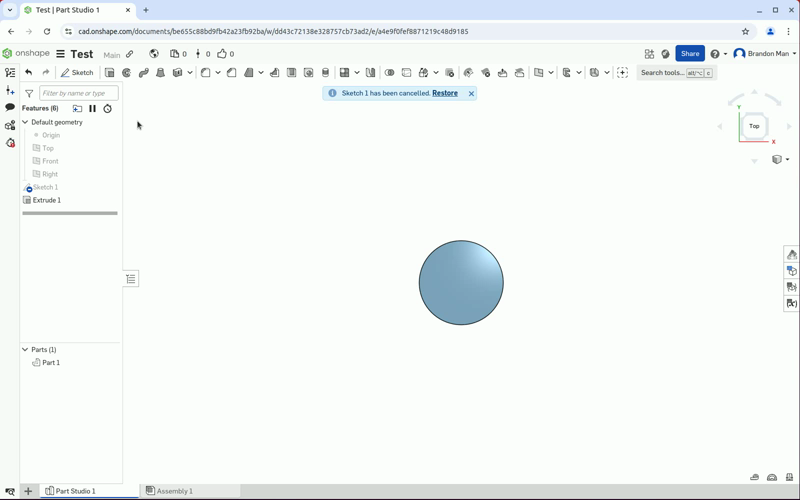
key(shift+h)
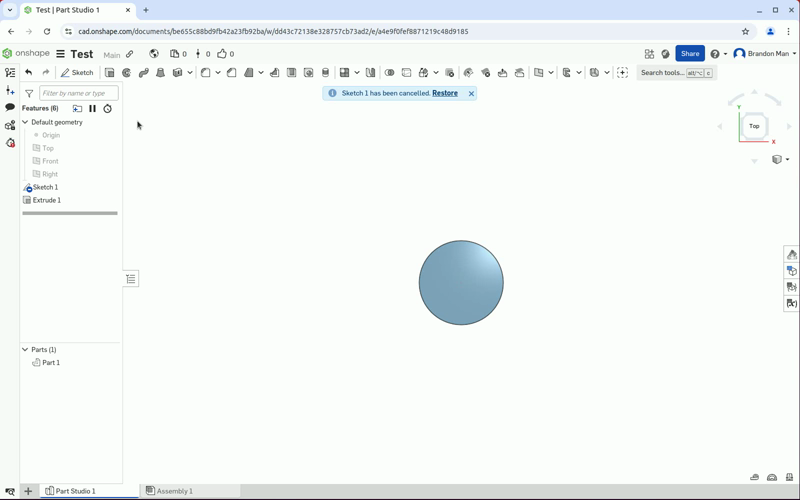
key(shift+h)
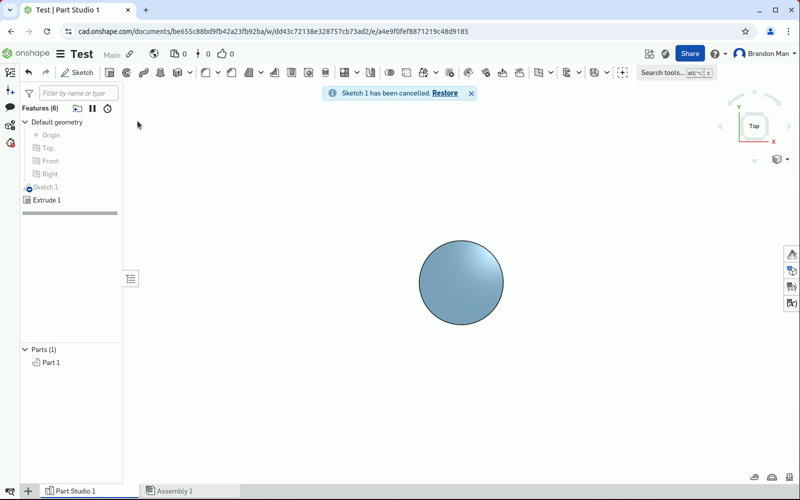
mouse_move(73, 189)
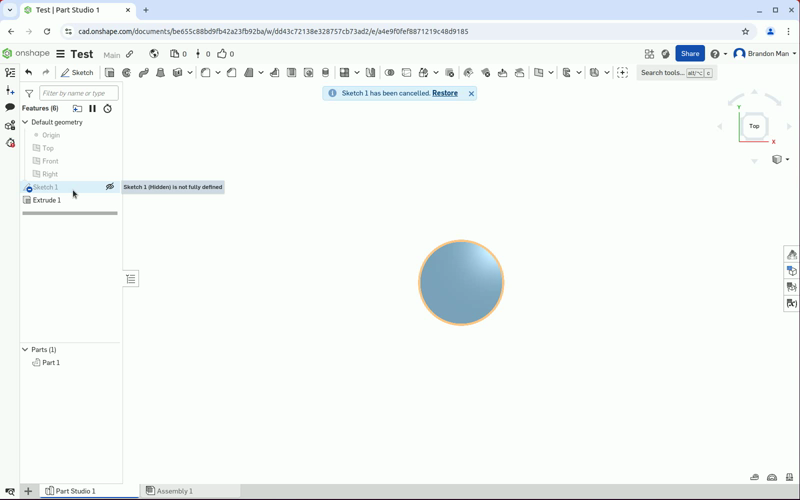
click(73, 189)
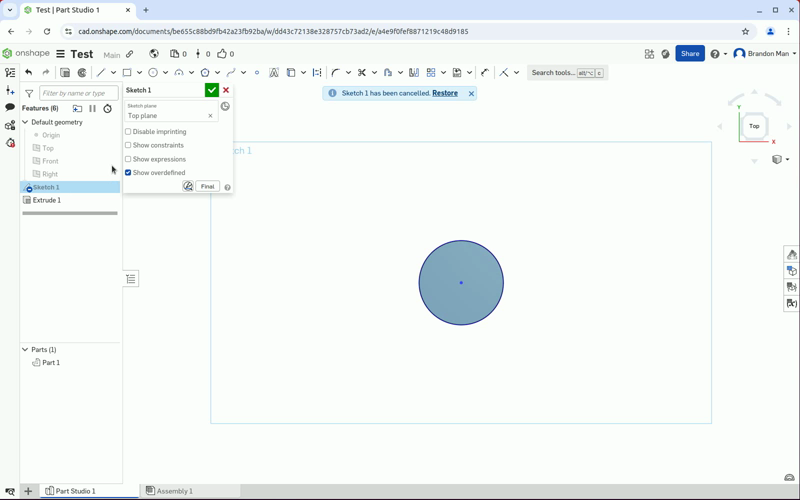
mouse_move(229, 92)
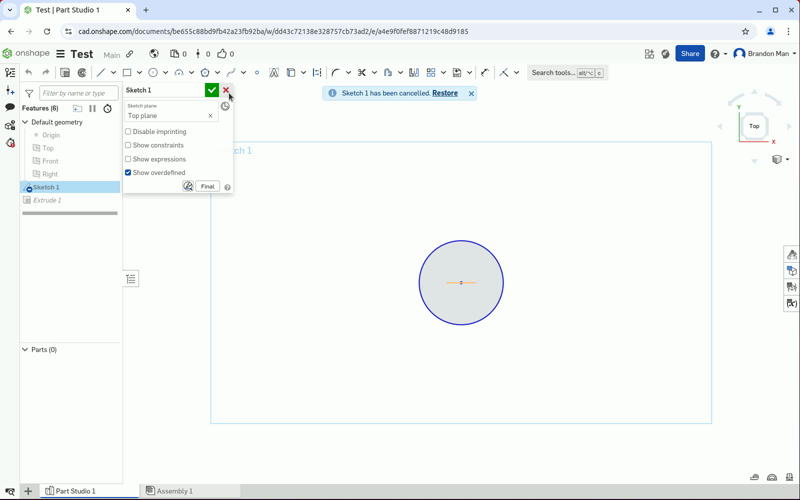
click(229, 92)
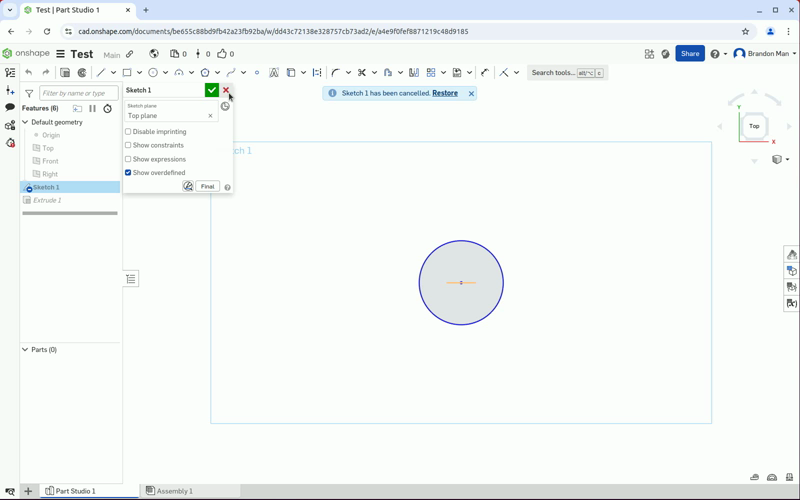
key(shift+s)
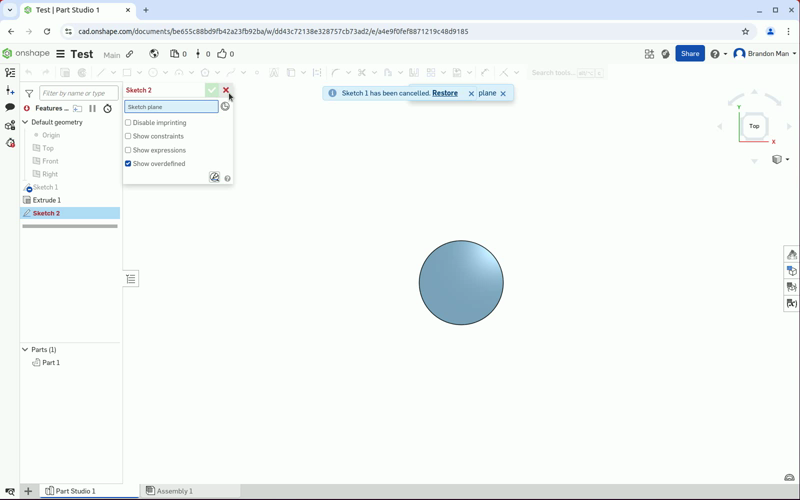
mouse_move(73, 150)
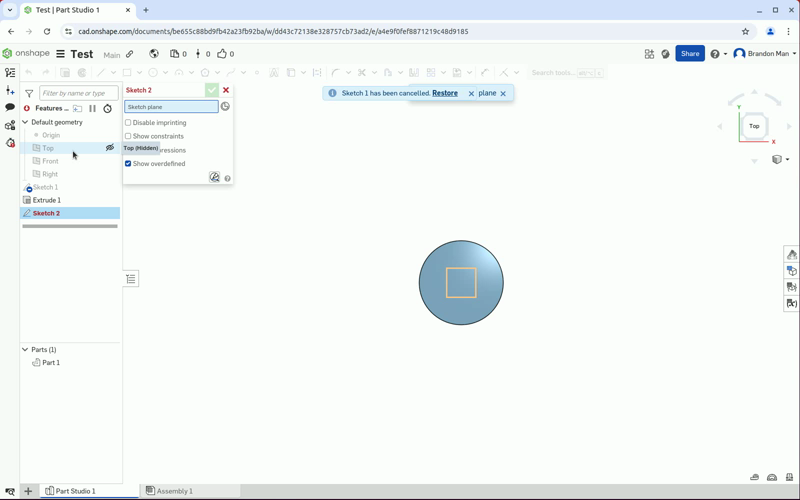
click(73, 150)
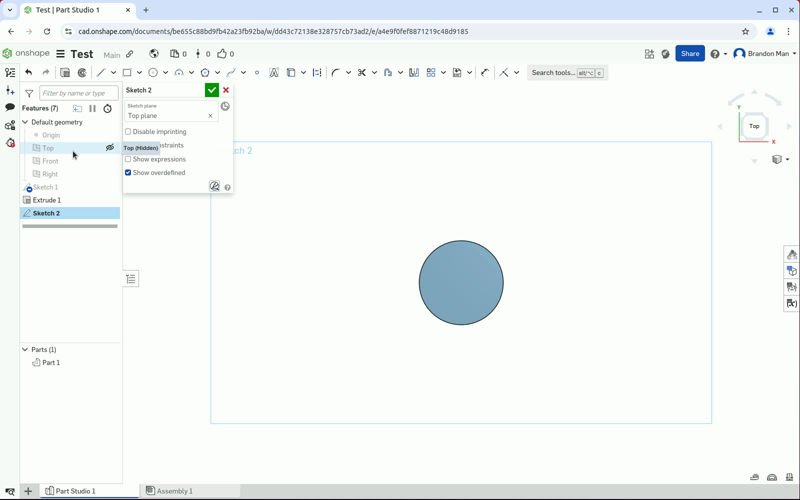
mouse_move(73, 352)
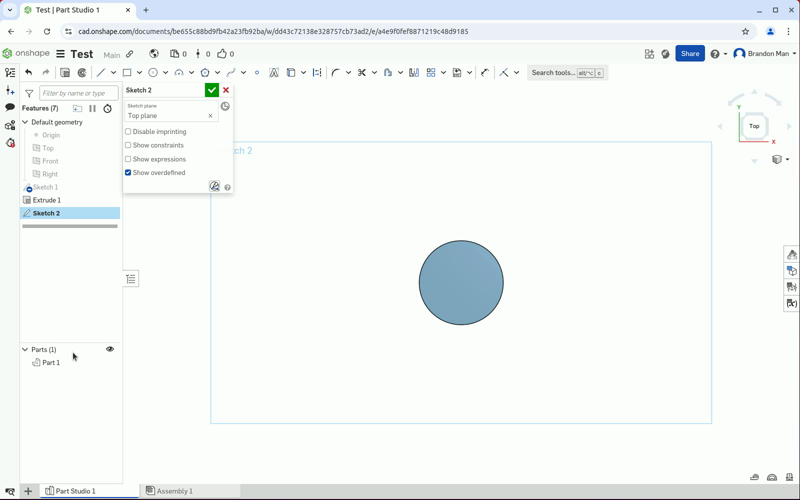
key(y)
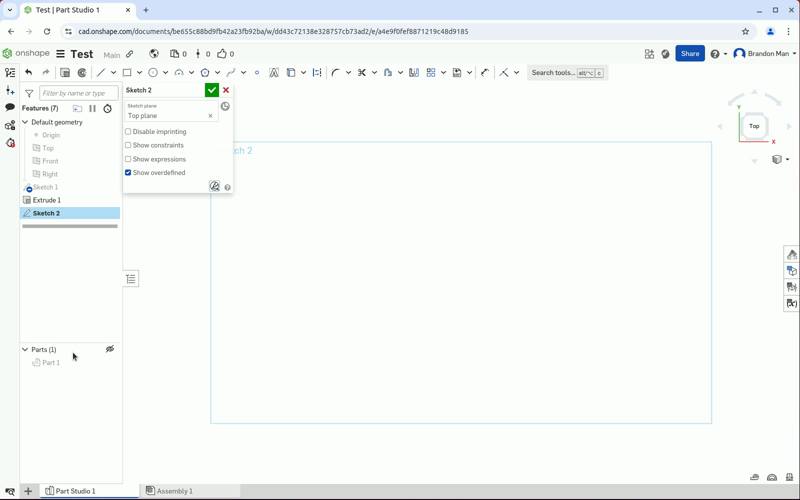
key(l)
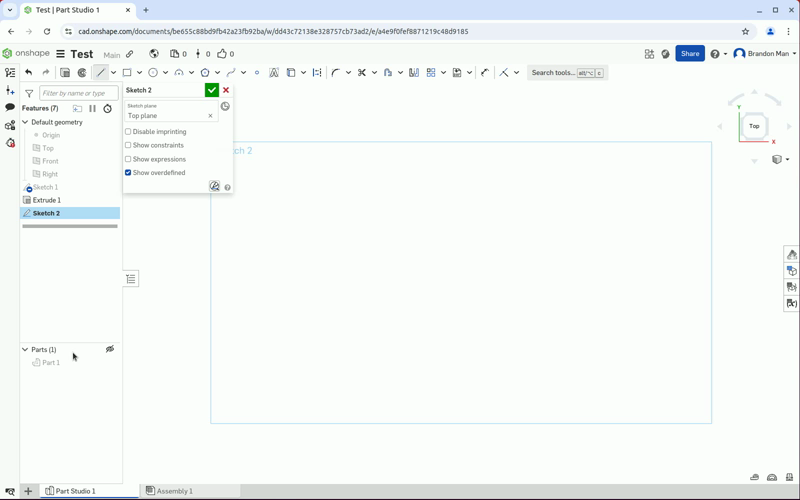
key_down(shift)
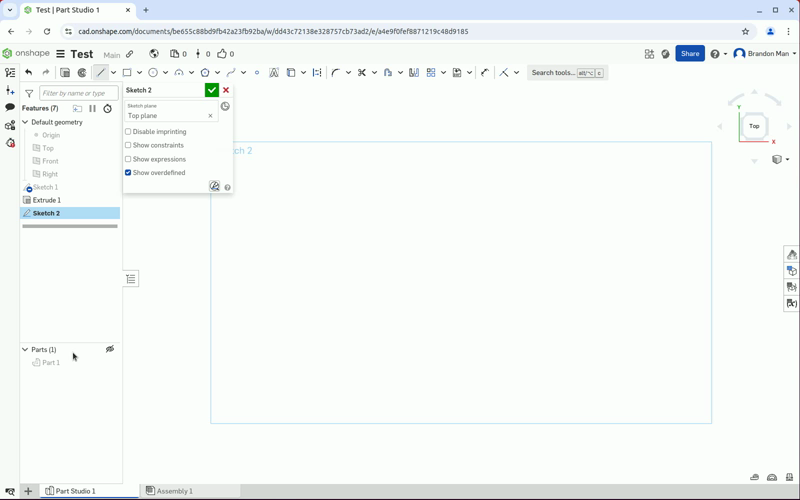
mouse_move(348, 395)
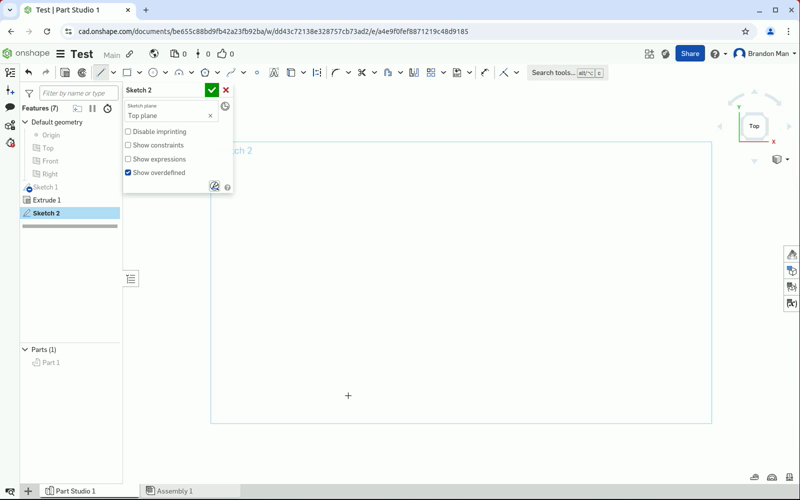
click(348, 395)
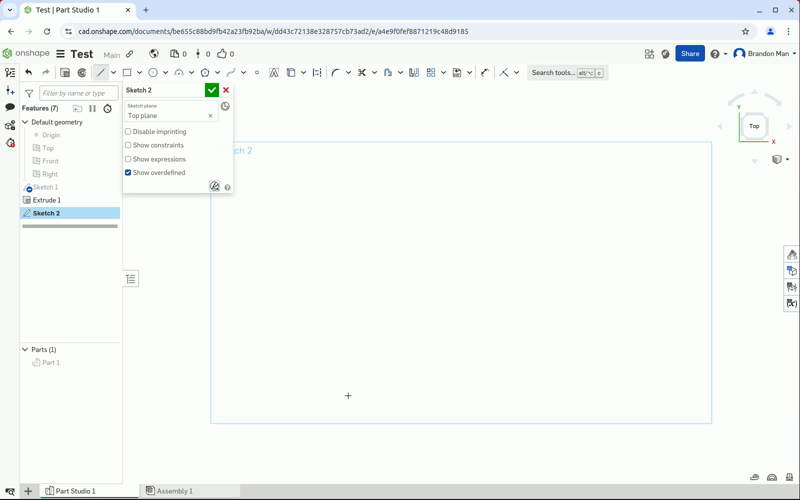
key_up(shift)
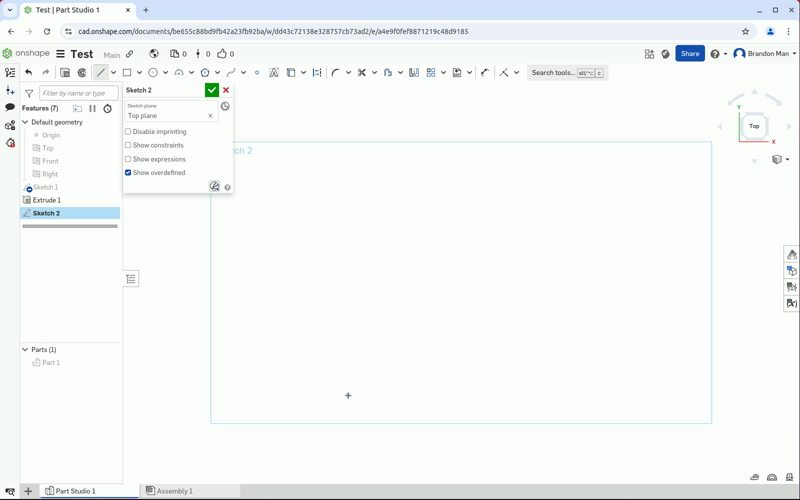
key_down(shift)
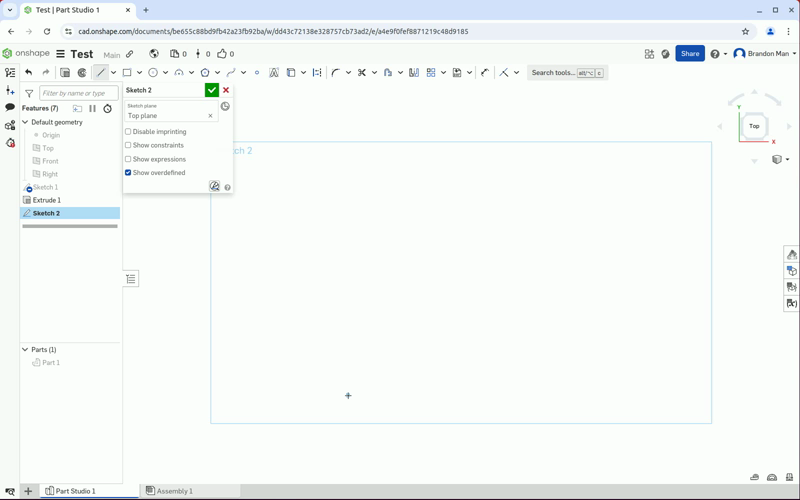
mouse_move(378, 395)
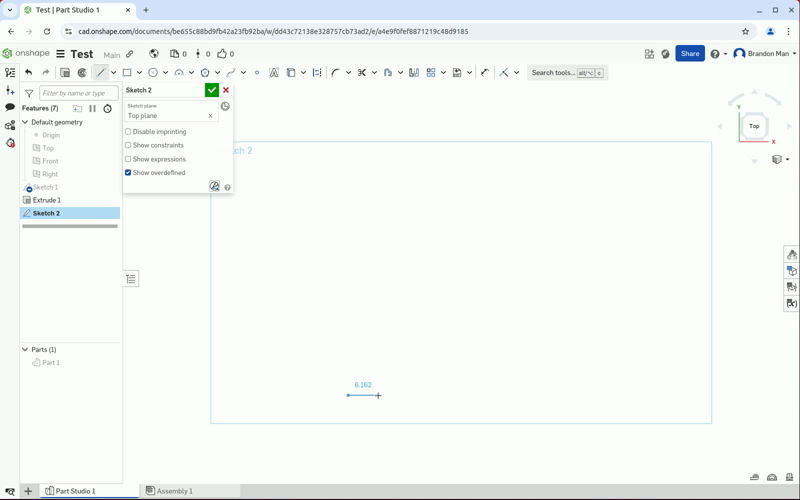
mouse_move(400, 395)
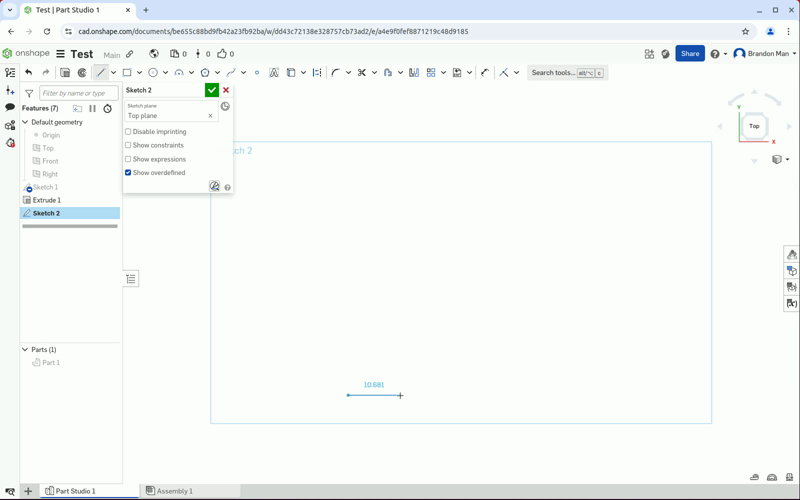
click(400, 395)
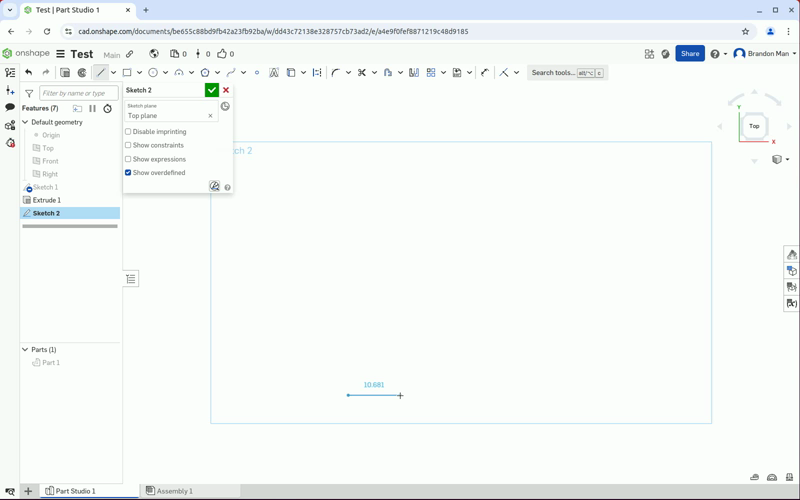
key_up(shift)
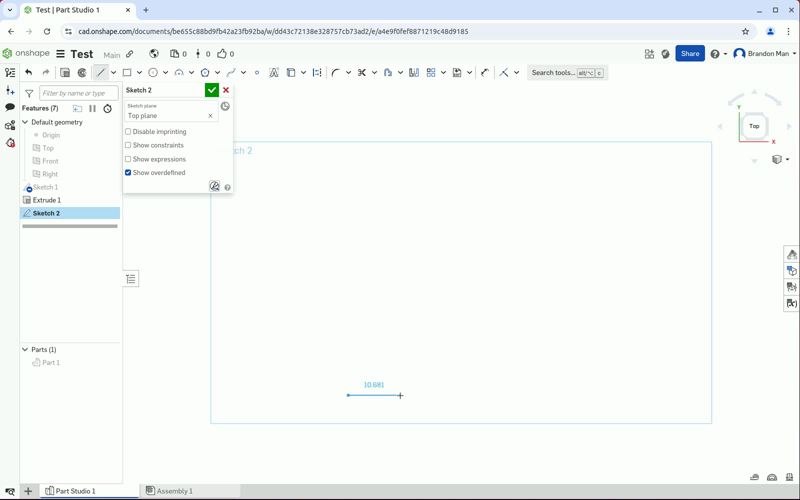
key_down(shift)
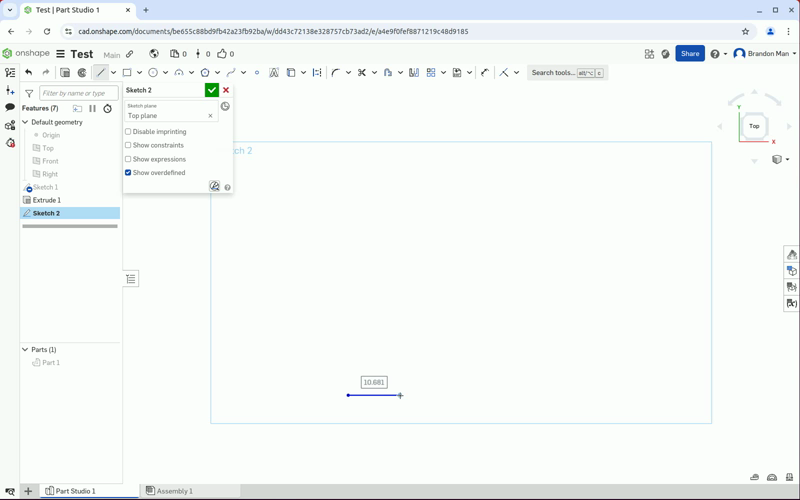
mouse_move(520, 395)
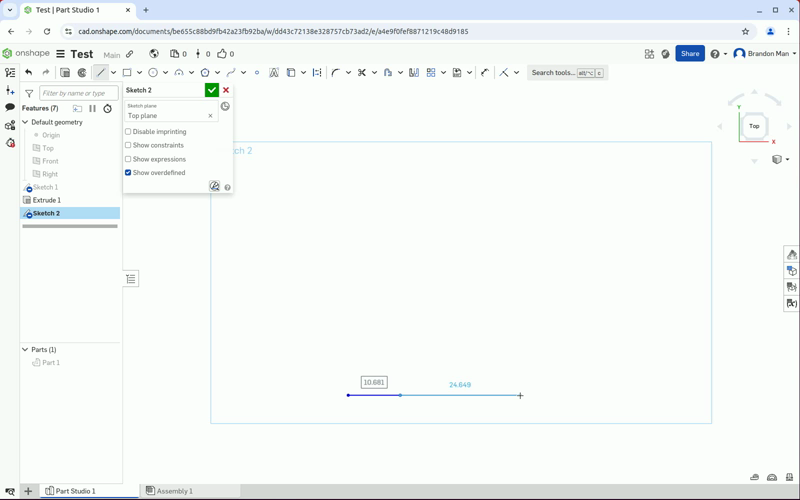
click(520, 395)
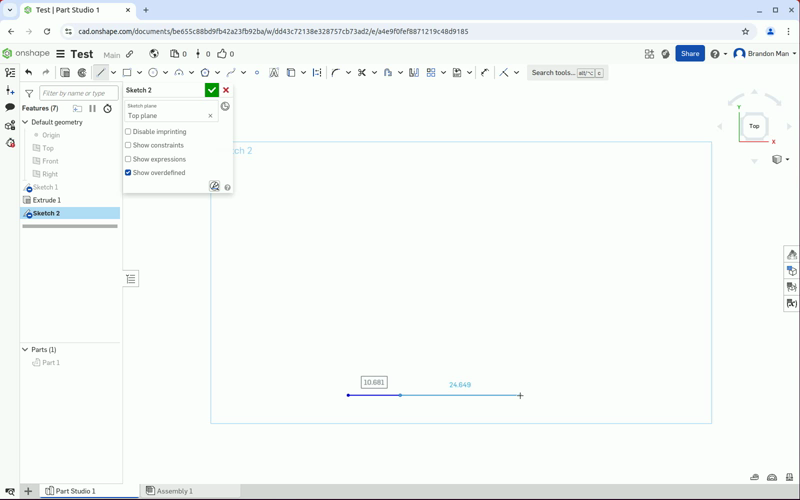
key_up(shift)
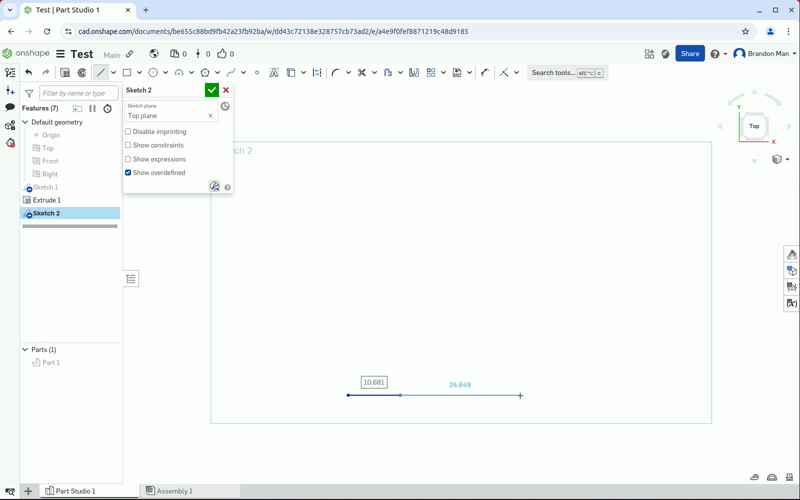
key_down(shift)
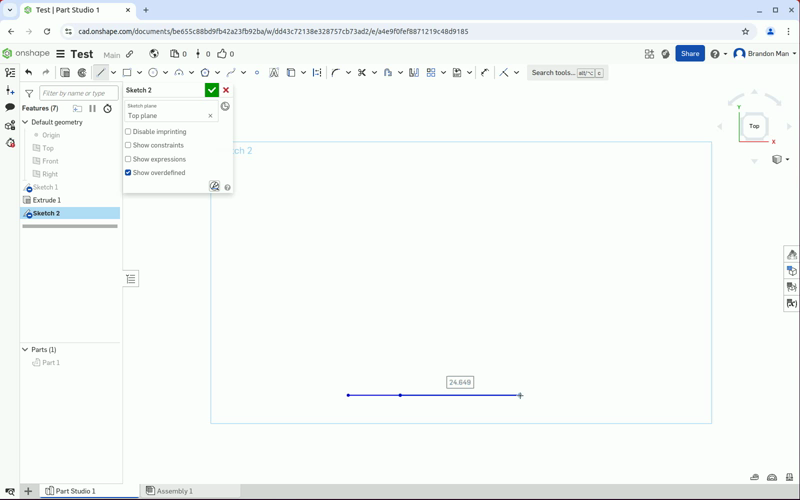
mouse_move(550, 395)
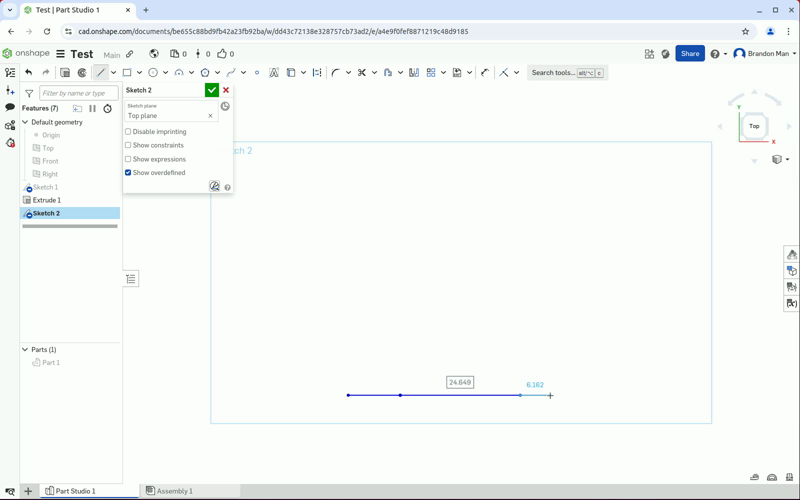
mouse_move(572, 395)
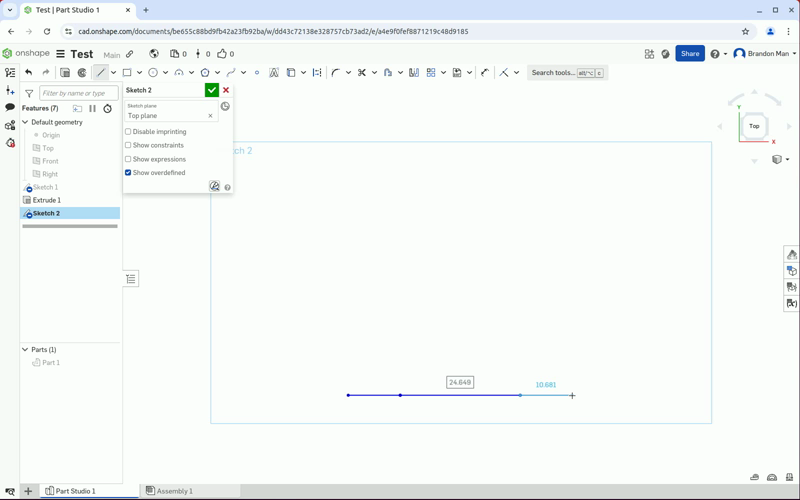
click(572, 395)
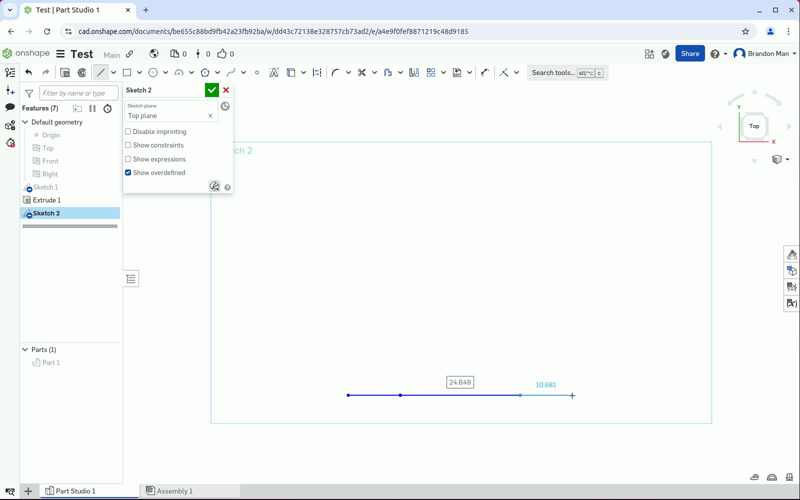
key_up(shift)
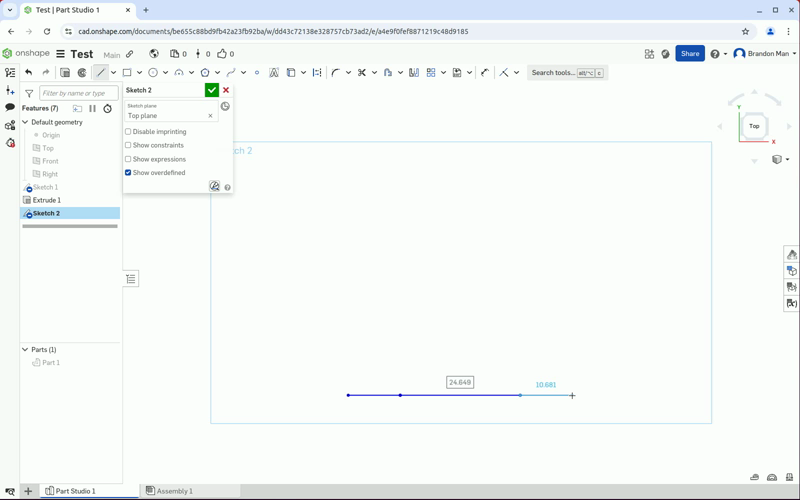
key_down(shift)
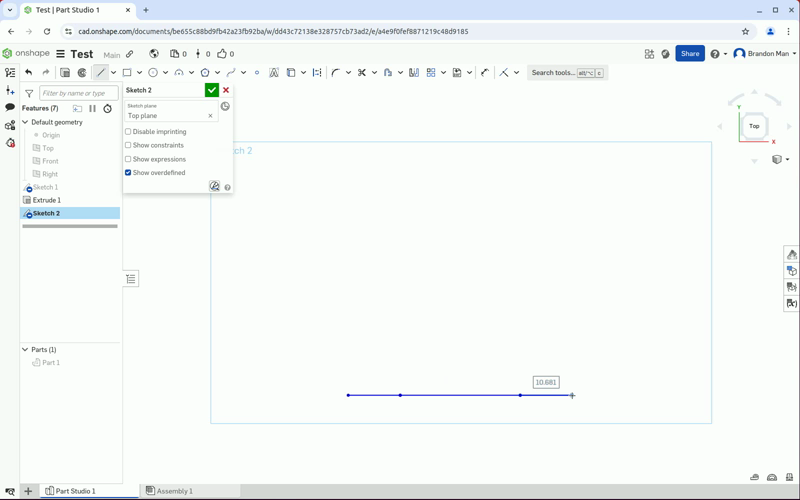
mouse_move(589, 395)
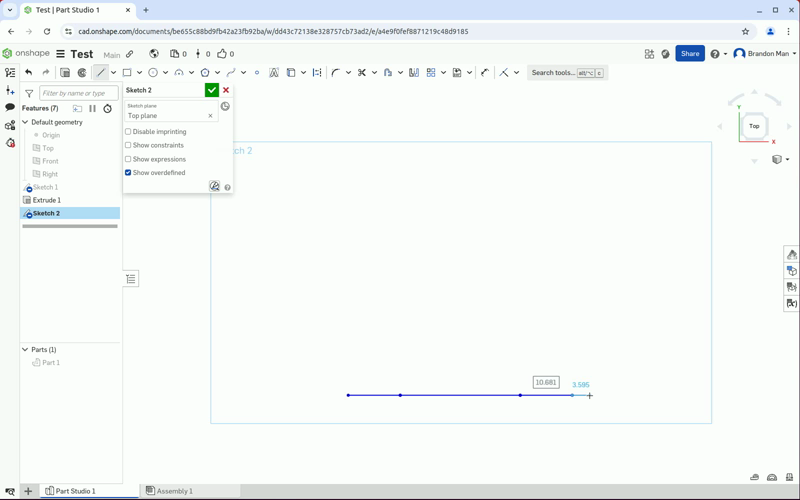
mouse_move(555, 376)
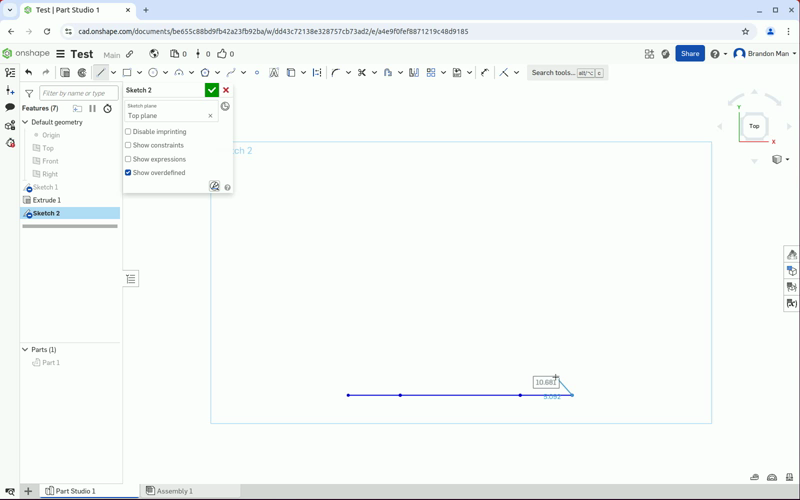
click(555, 376)
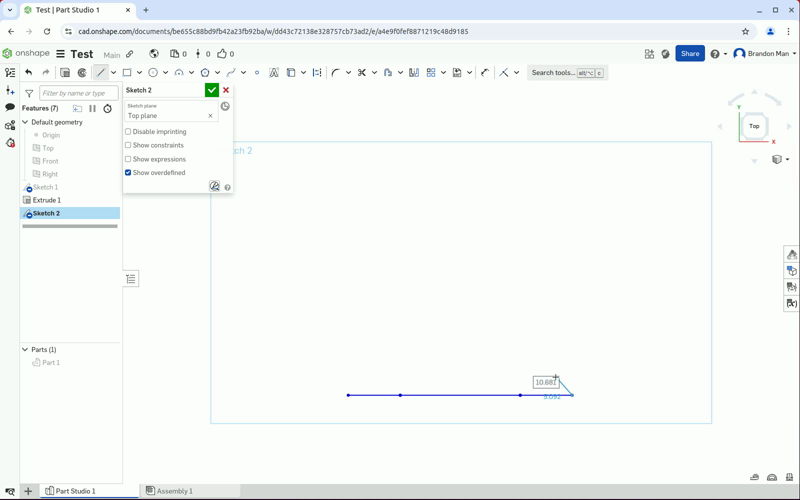
key_up(shift)
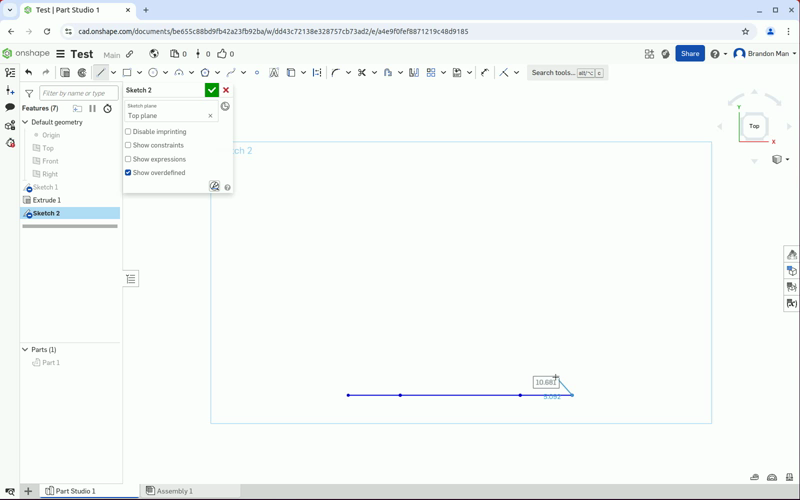
key_down(shift)
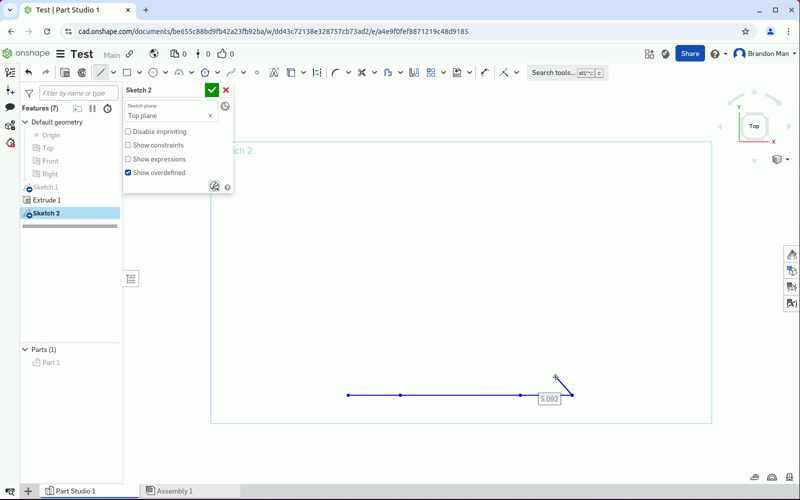
mouse_move(496, 263)
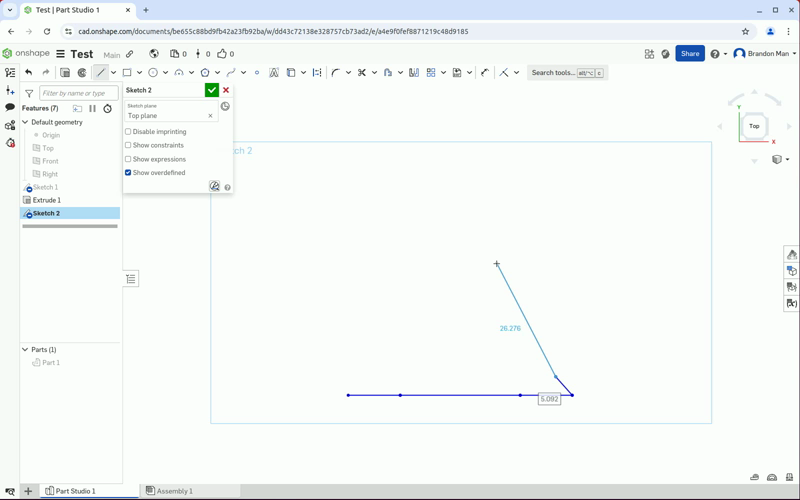
click(496, 263)
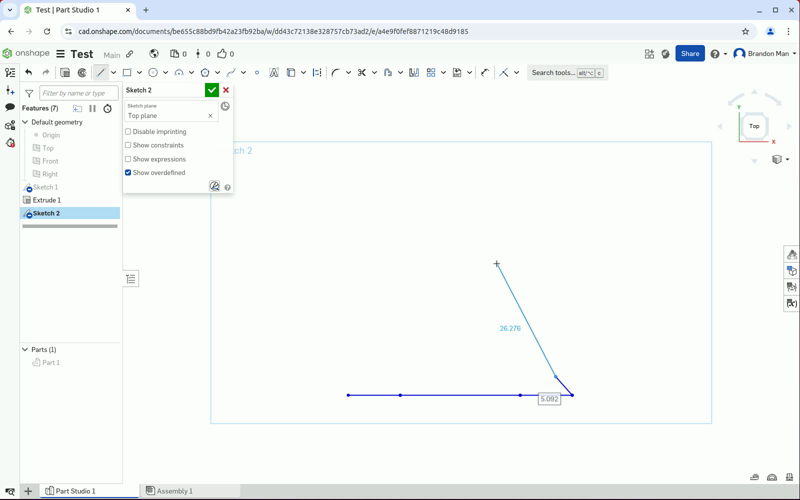
key_up(shift)
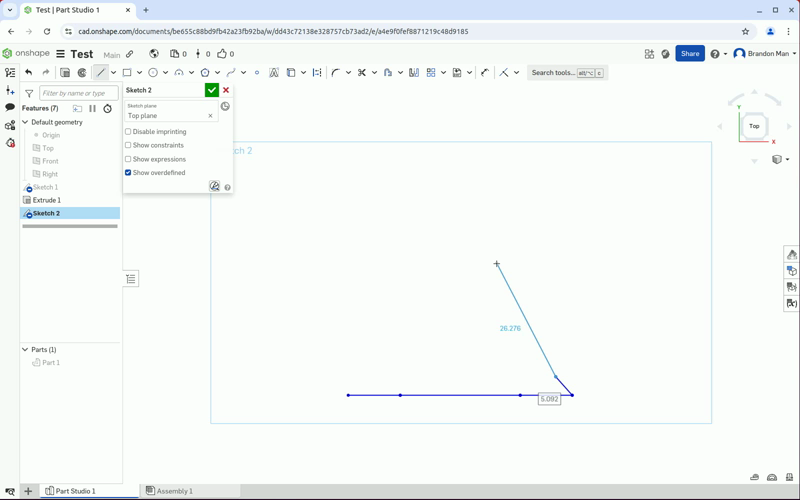
key(esc)
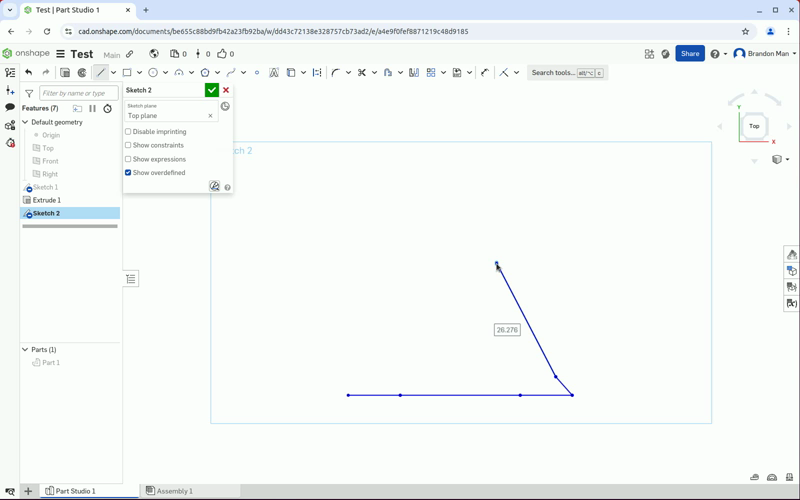
key(a)
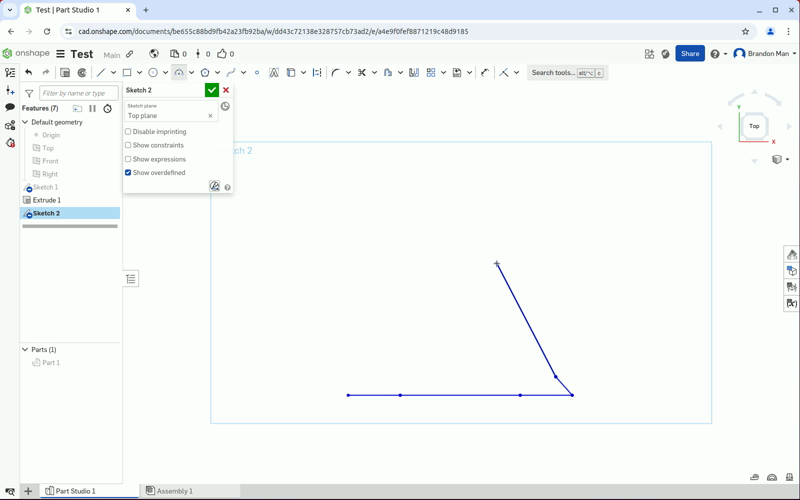
mouse_move(496, 263)
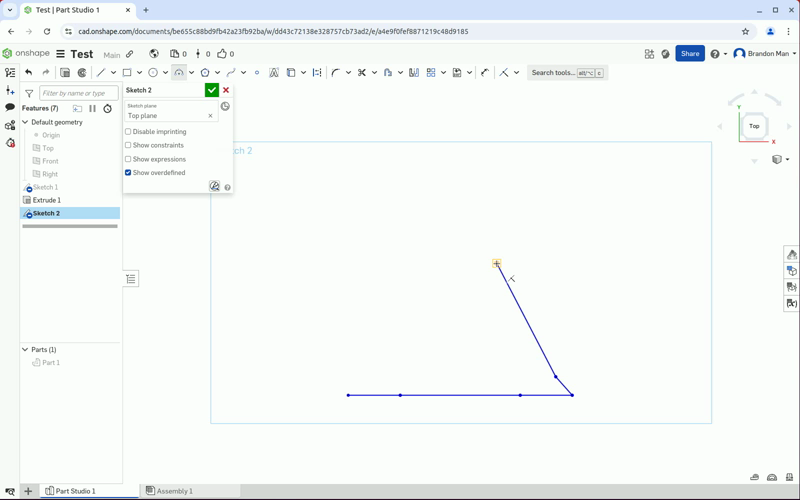
click(496, 263)
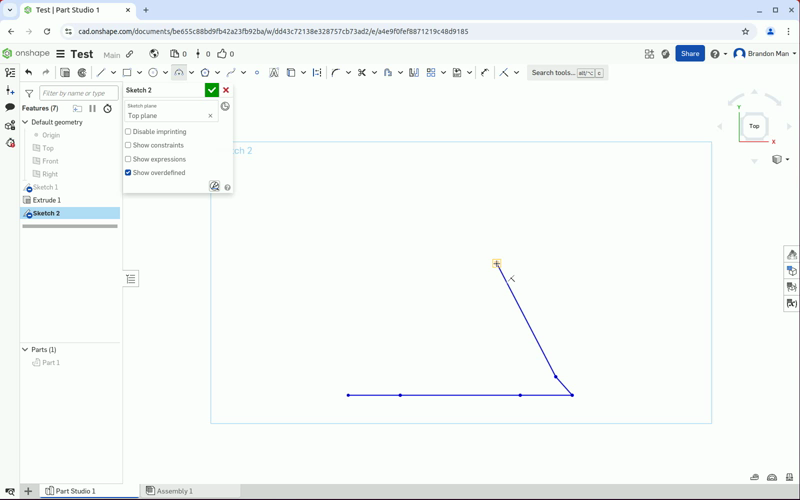
key_down(shift)
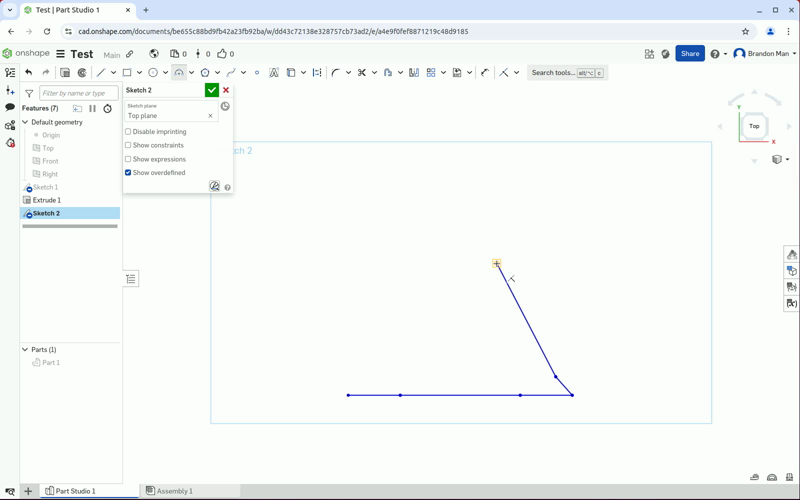
mouse_move(423, 263)
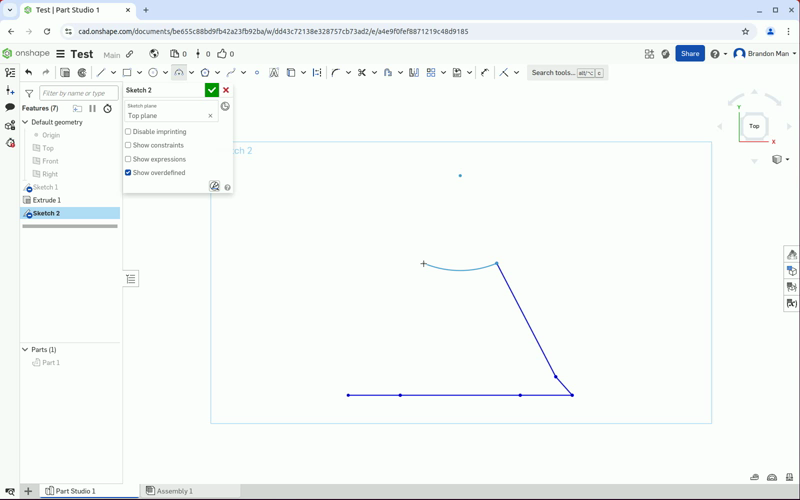
click(423, 263)
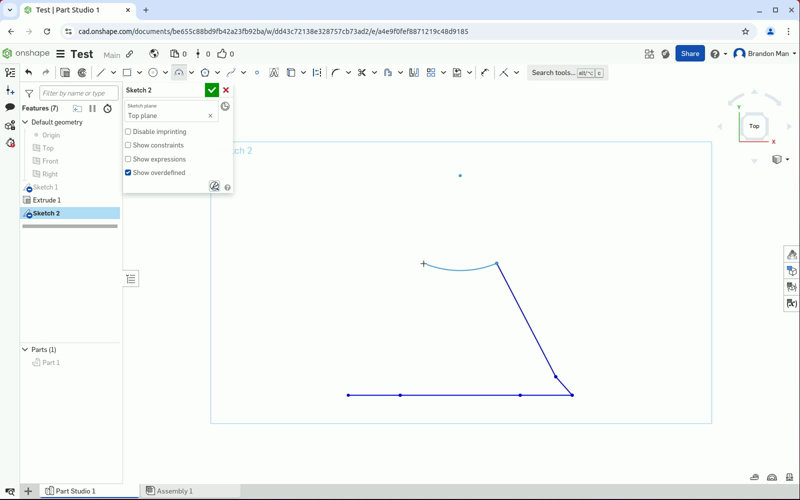
mouse_move(460, 324)
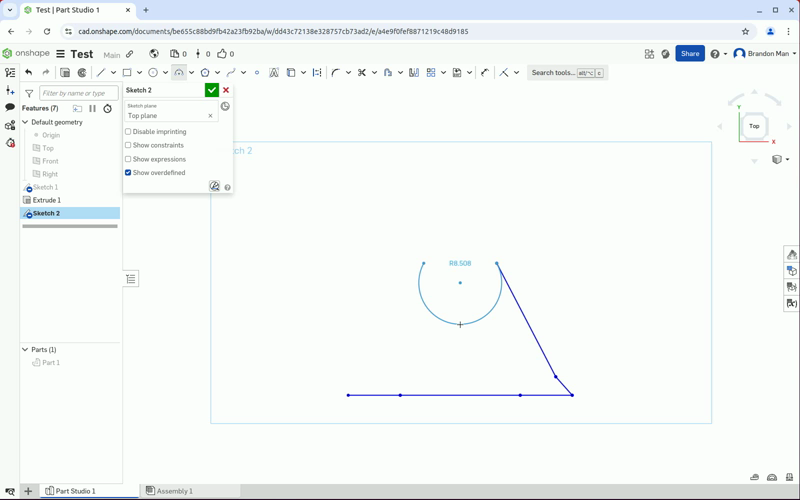
click(460, 324)
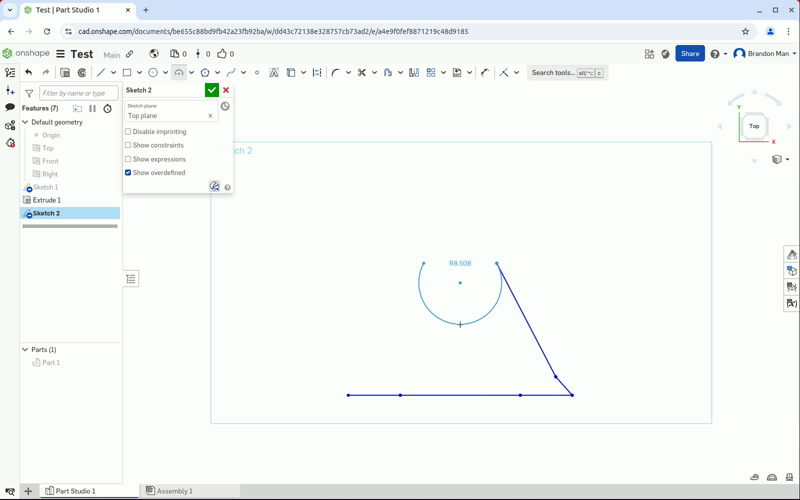
key_up(shift)
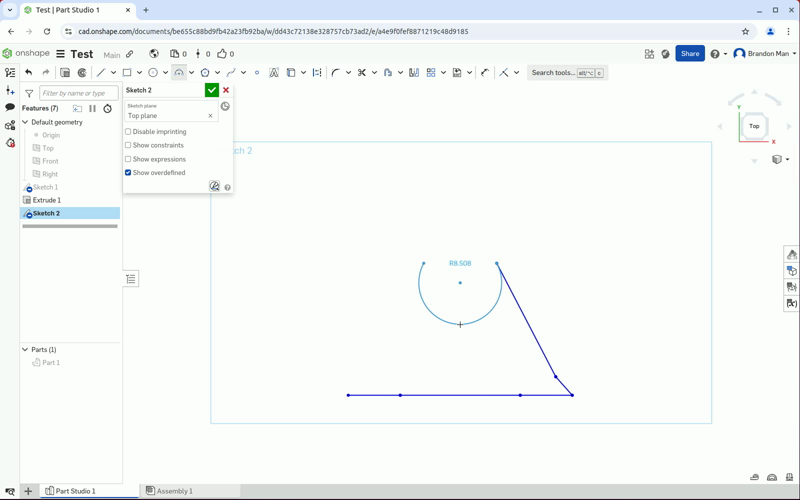
key(esc)
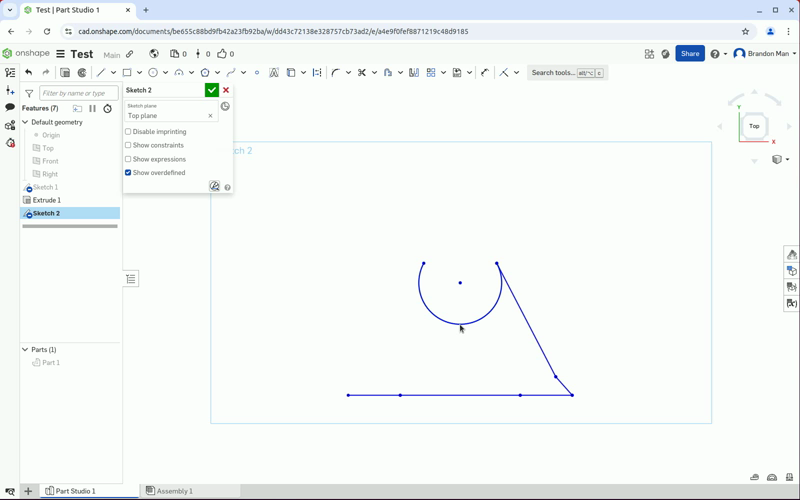
key(l)
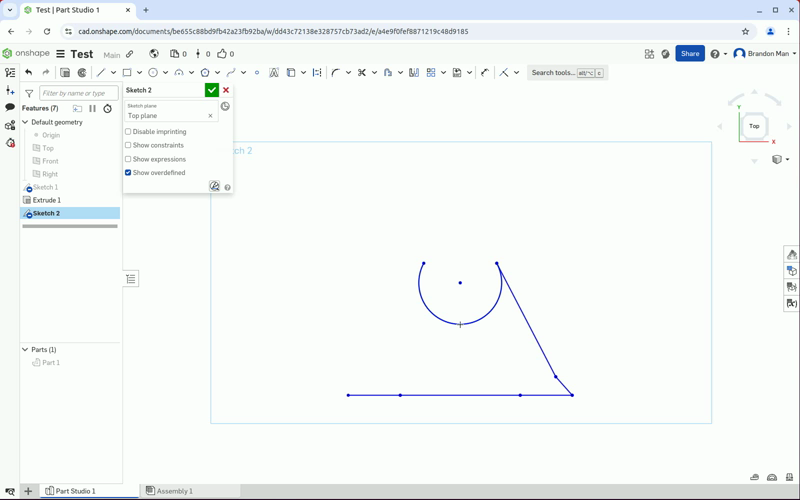
mouse_move(423, 263)
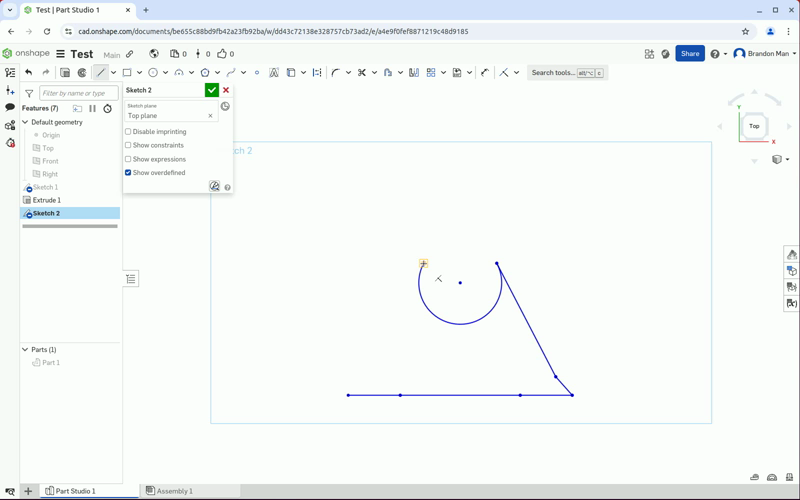
click(423, 263)
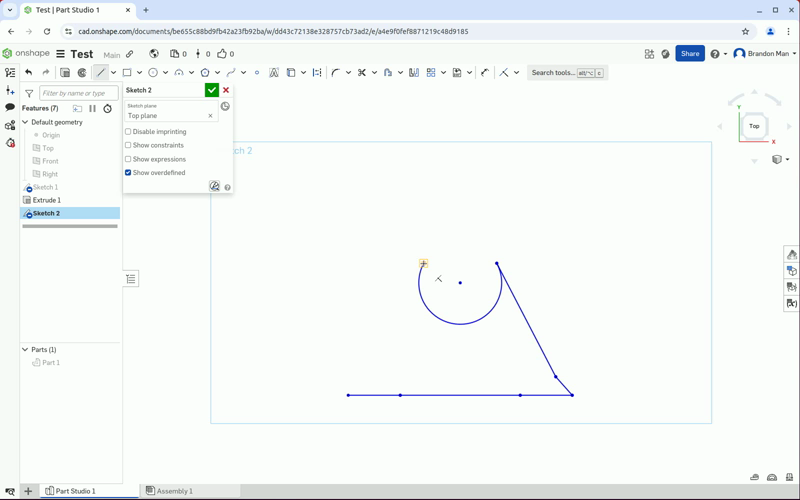
key_down(shift)
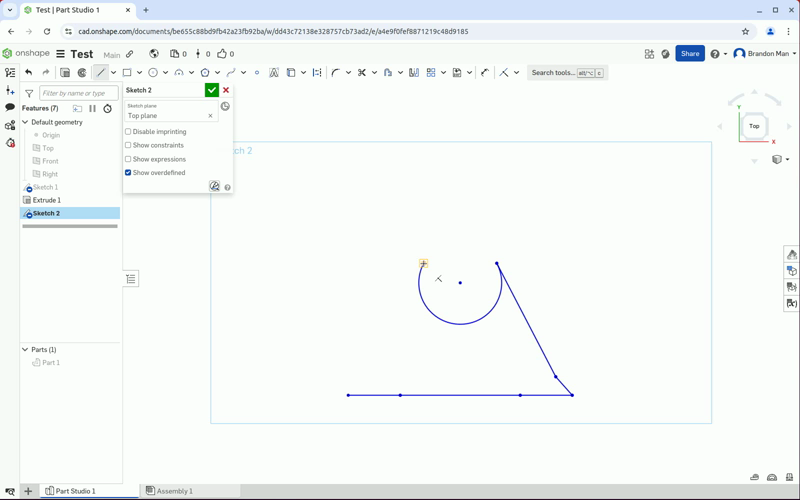
mouse_move(364, 376)
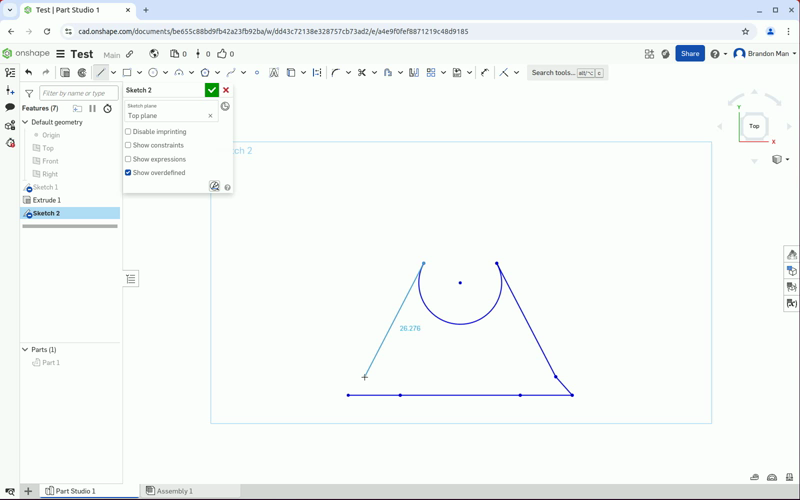
click(364, 376)
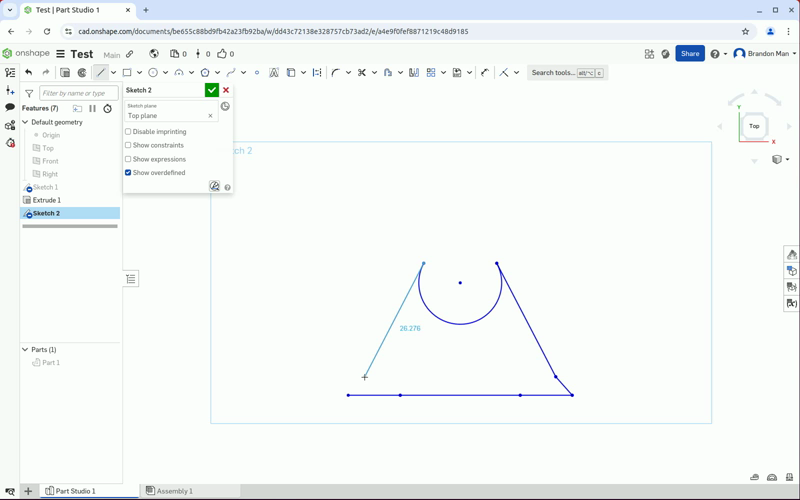
key_up(shift)
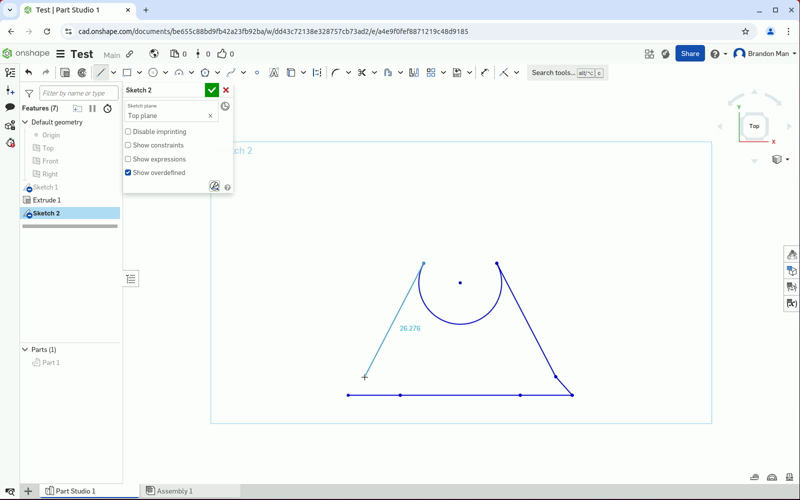
mouse_move(394, 376)
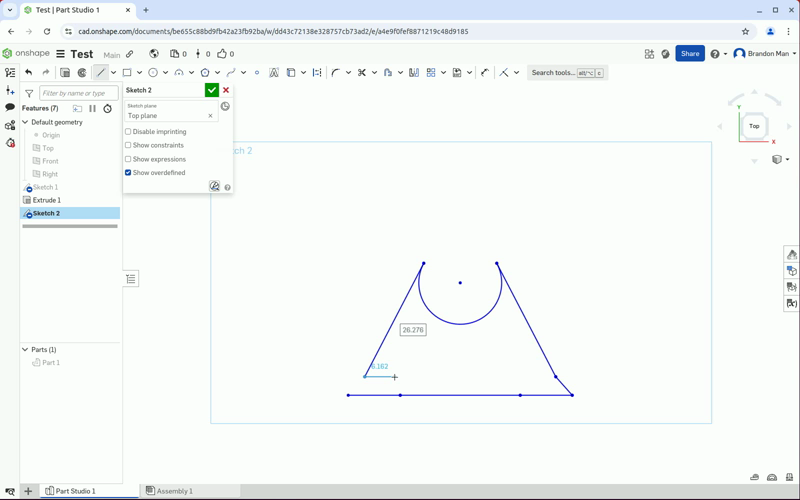
key_down(shift)
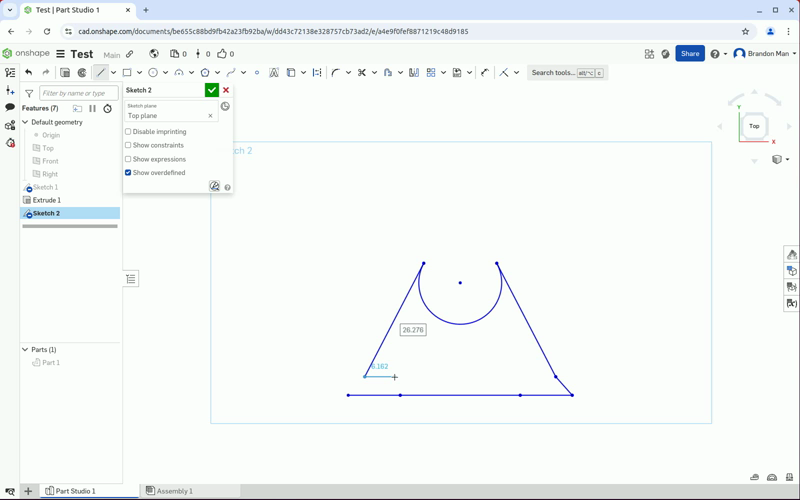
mouse_move(348, 395)
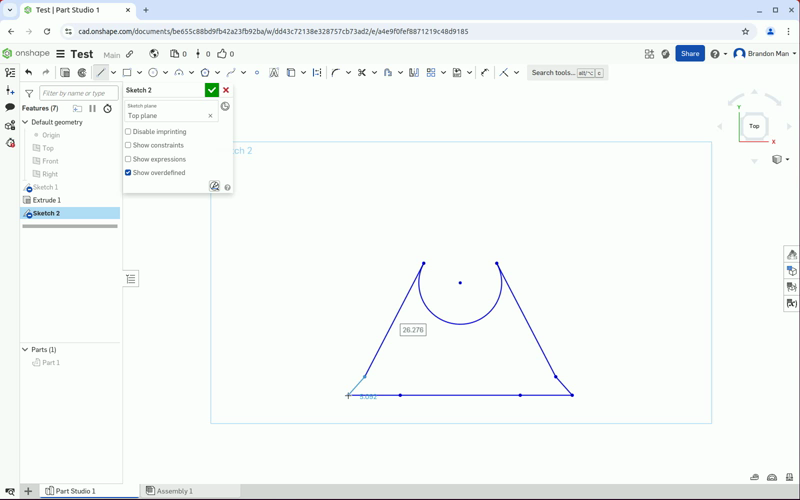
key_up(shift)
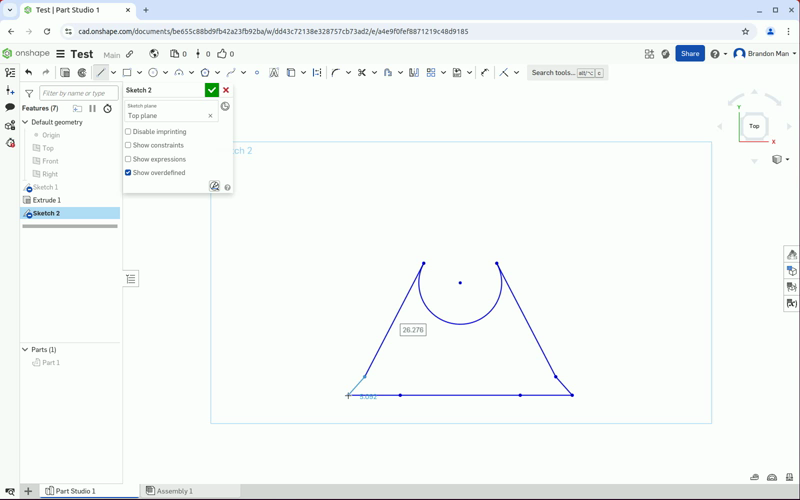
click(348, 395)
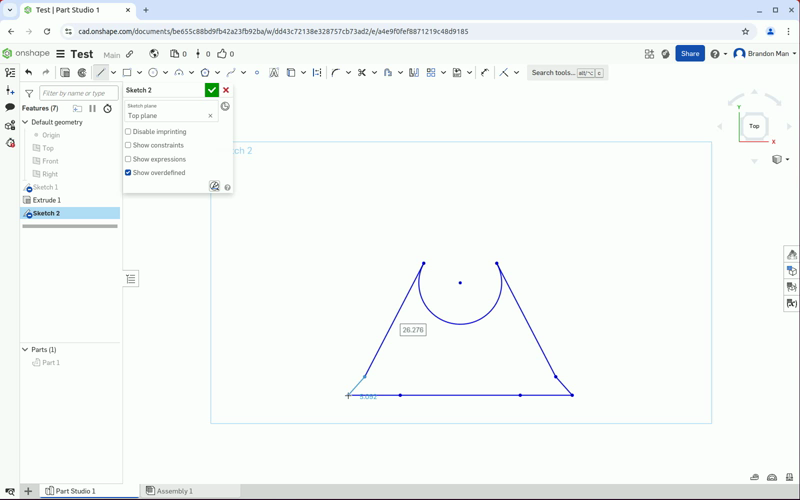
key(esc)
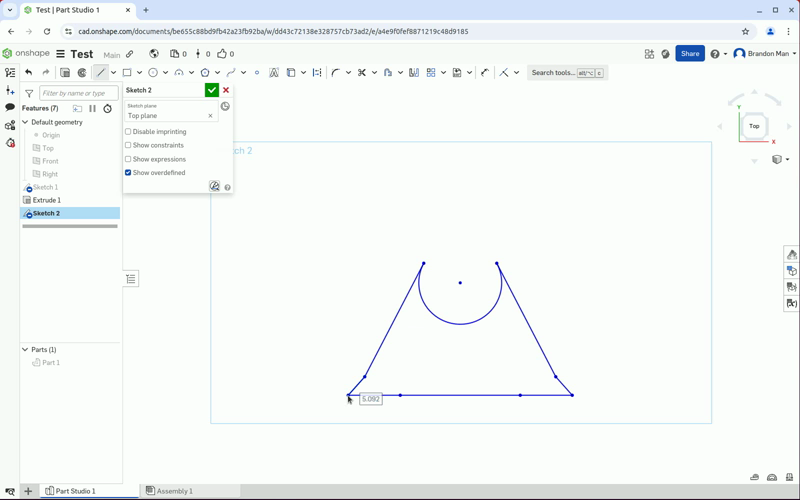
key(l)
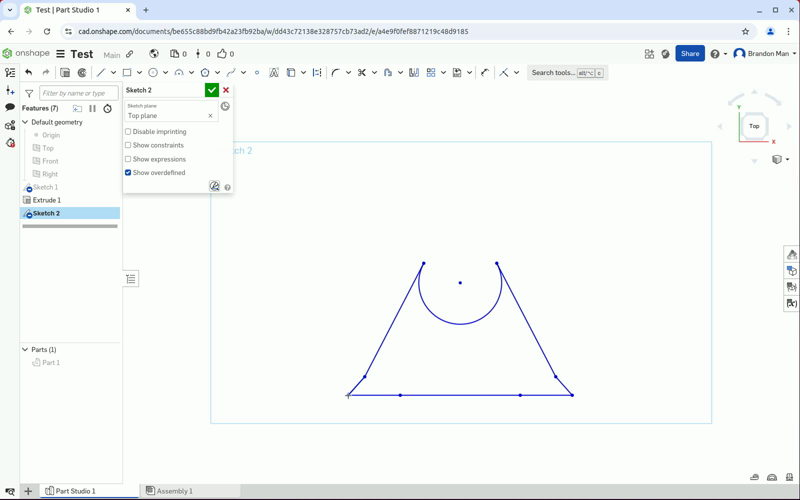
key_down(shift)
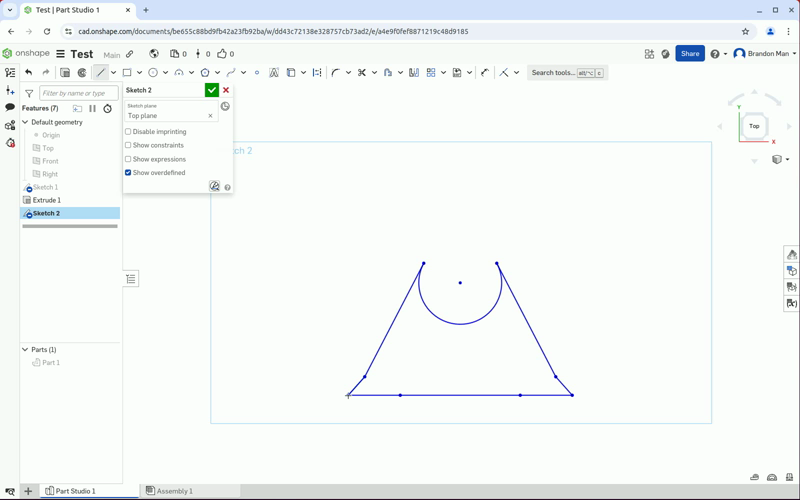
mouse_move(435, 371)
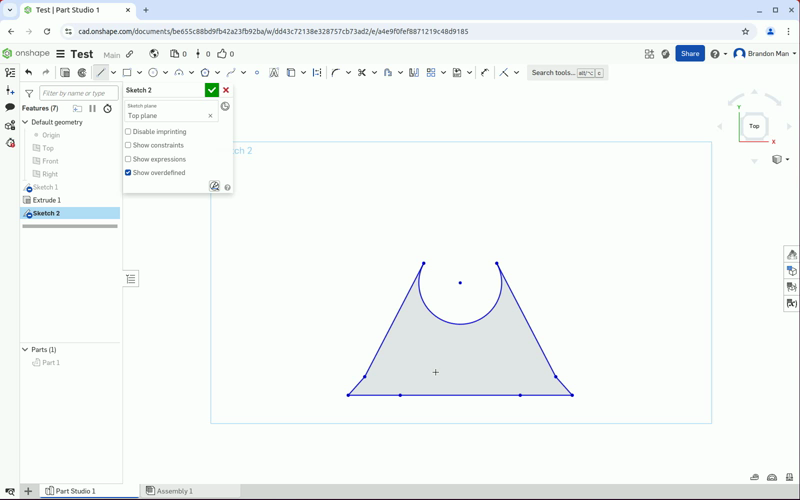
click(435, 371)
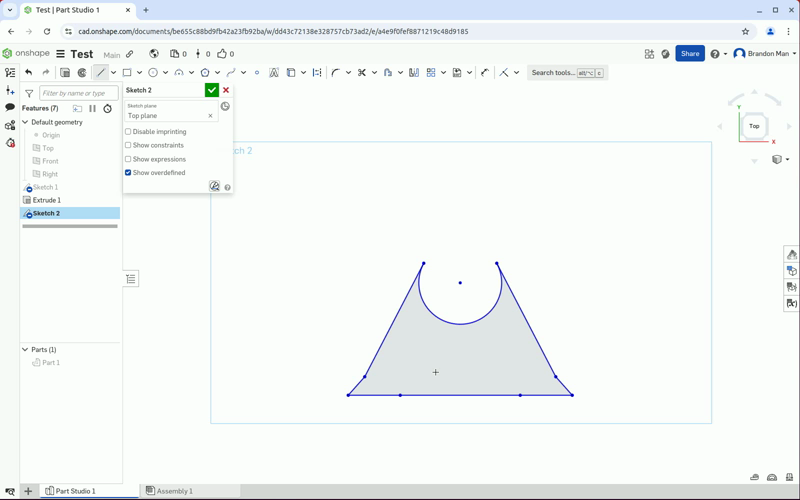
key_up(shift)
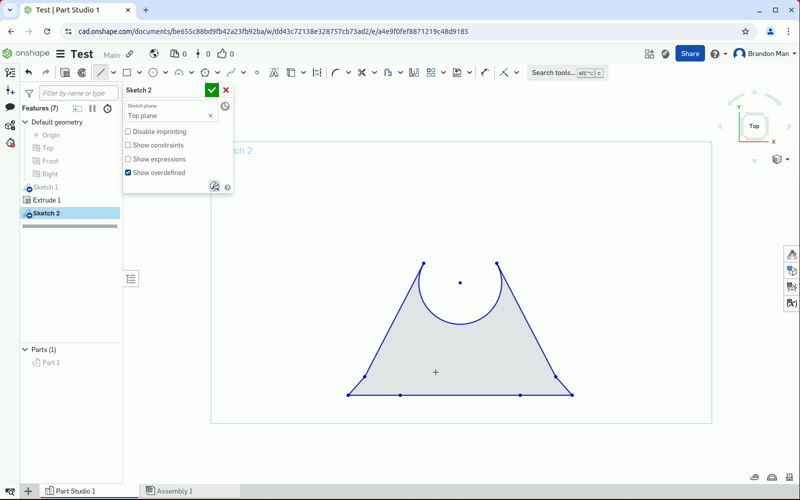
key_down(shift)
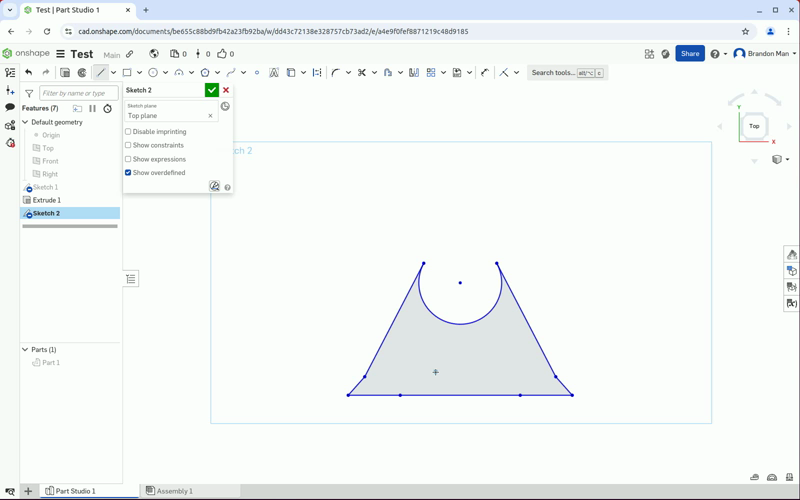
mouse_move(465, 371)
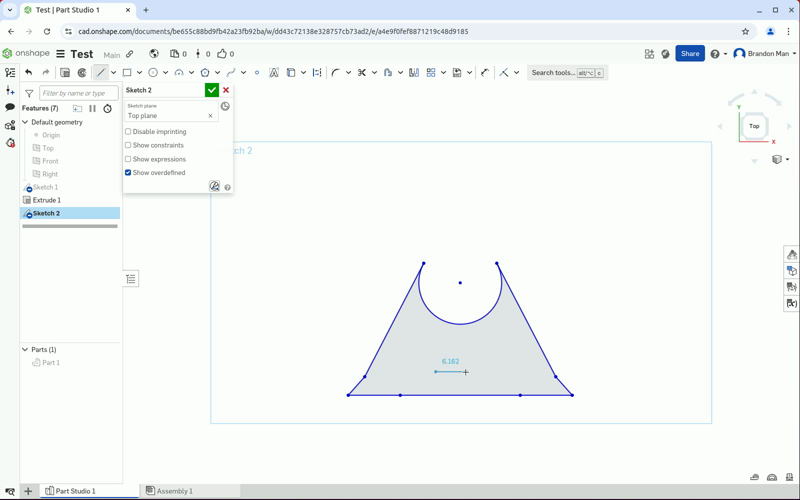
mouse_move(484, 371)
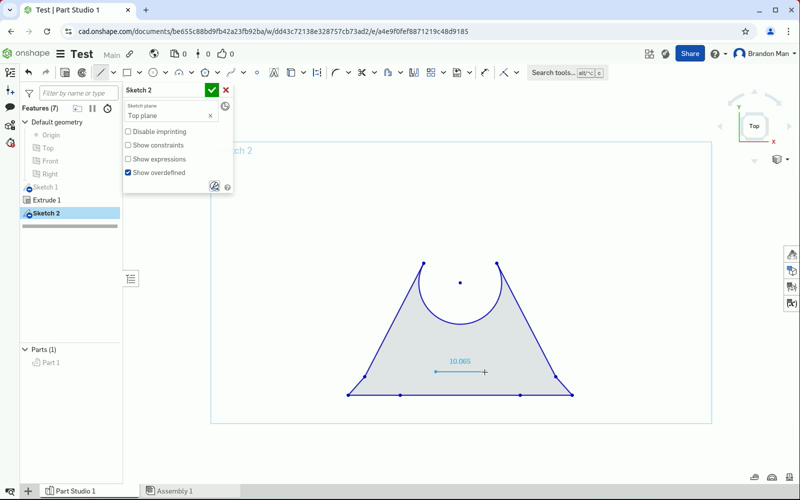
click(484, 371)
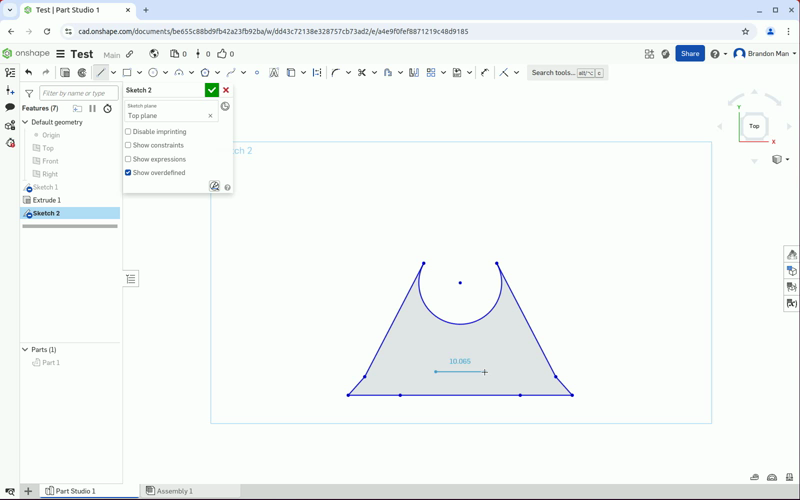
key_up(shift)
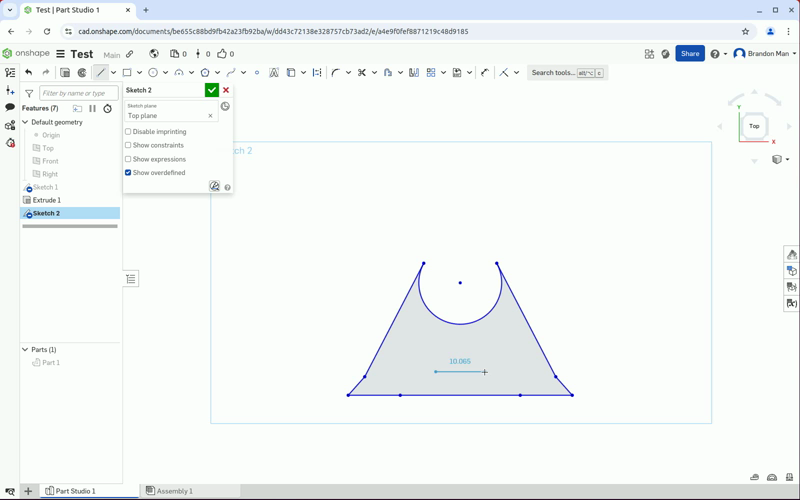
key_down(shift)
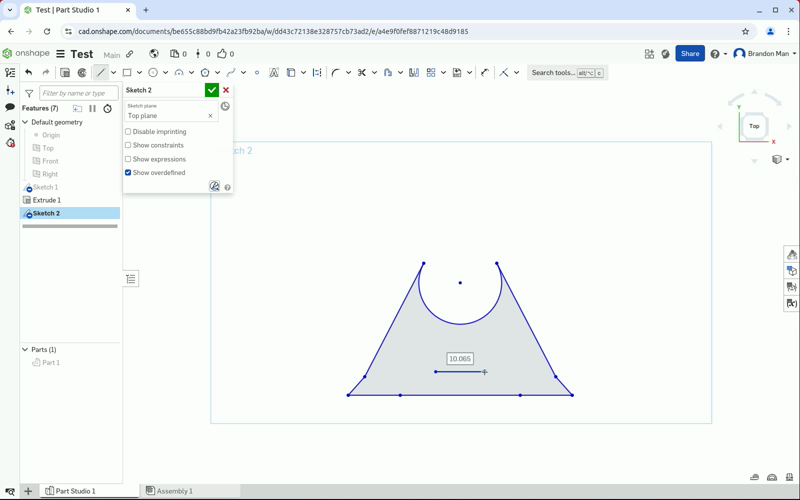
mouse_move(514, 371)
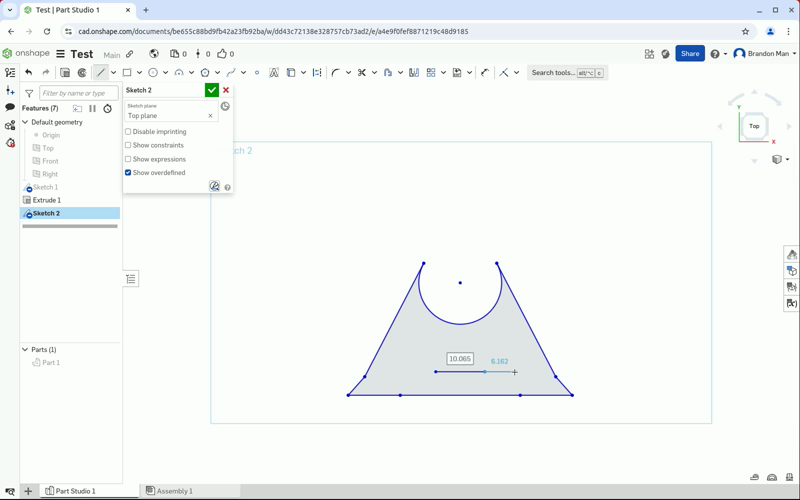
mouse_move(475, 353)
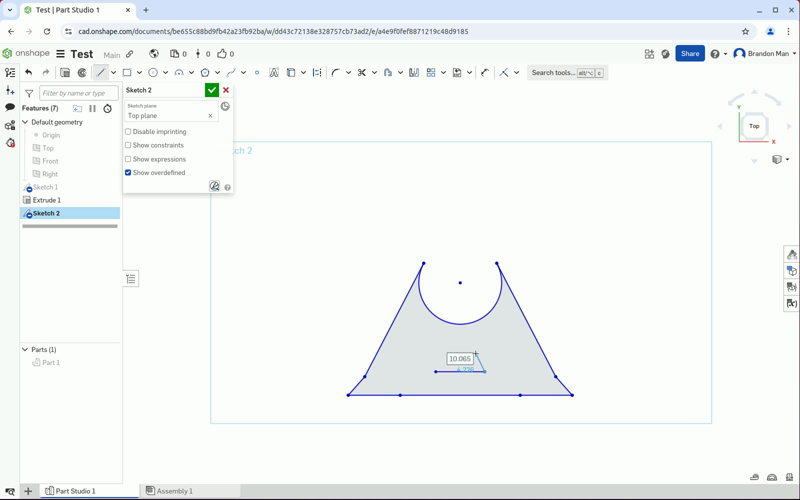
click(475, 353)
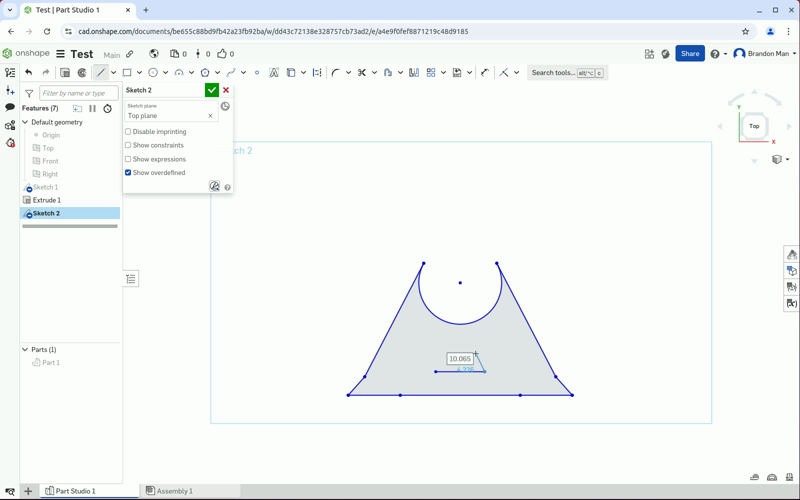
key_up(shift)
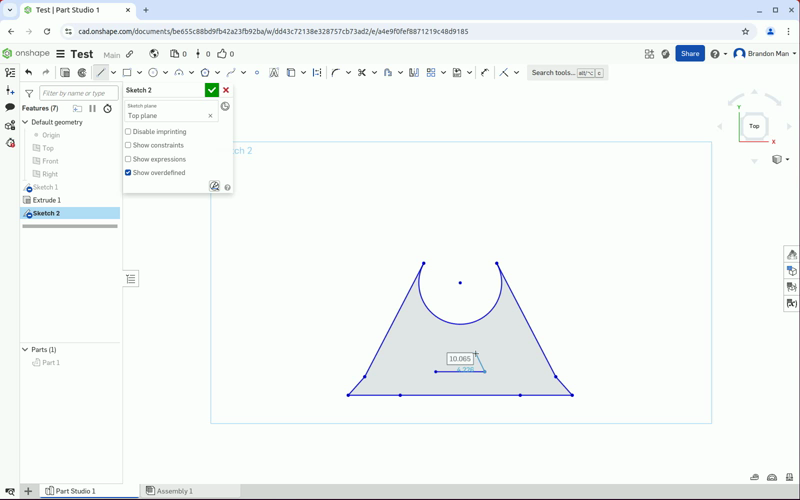
key_down(shift)
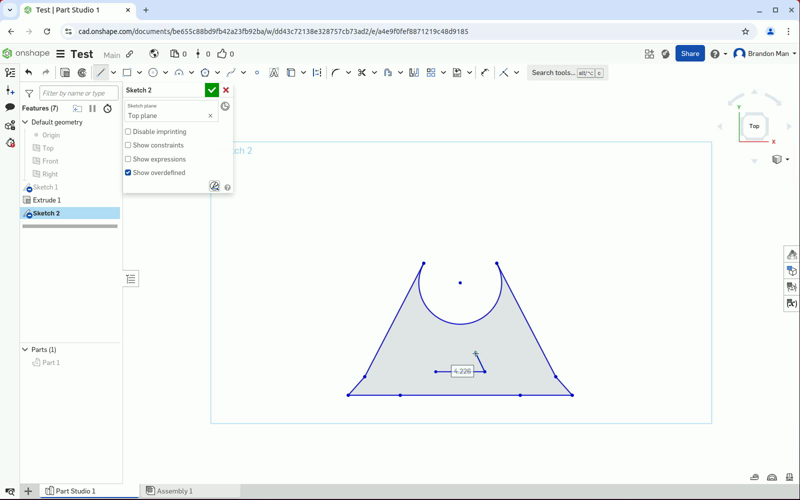
mouse_move(505, 353)
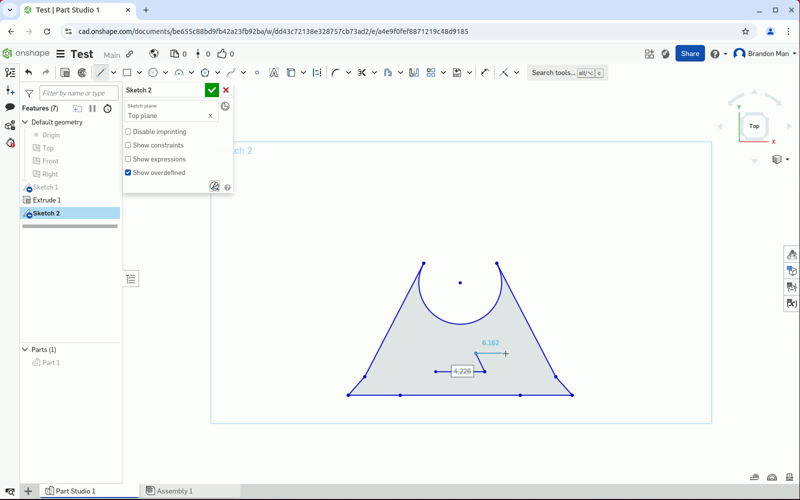
mouse_move(461, 324)
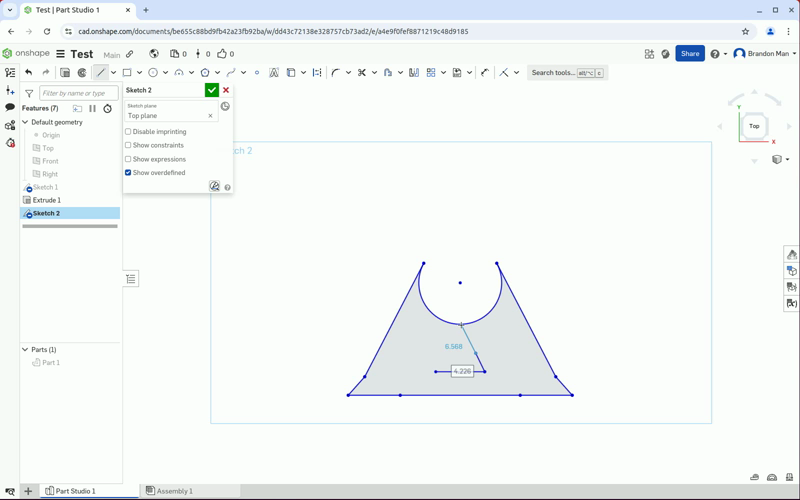
scroll(6)
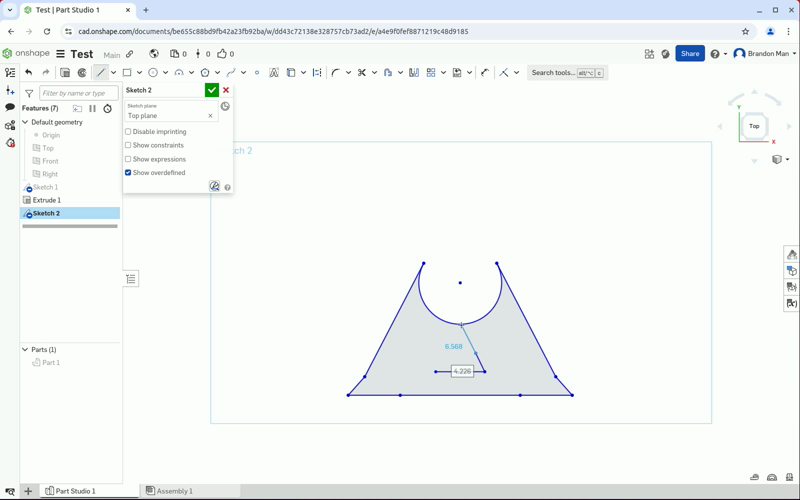
scroll(6)
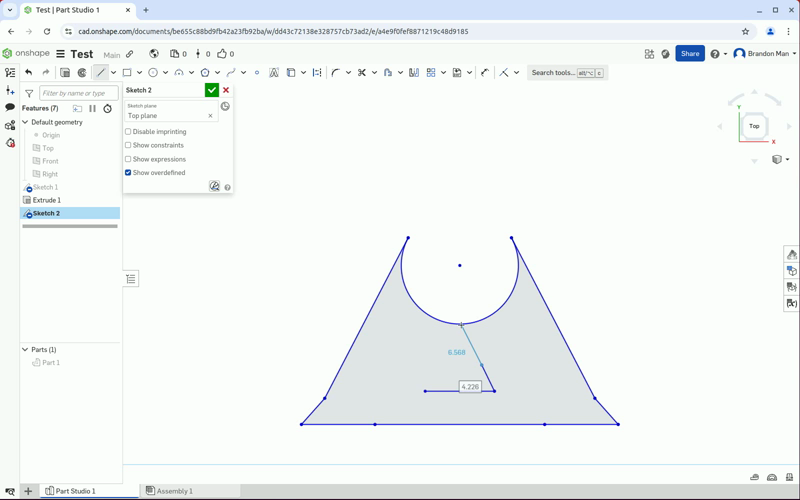
scroll(6)
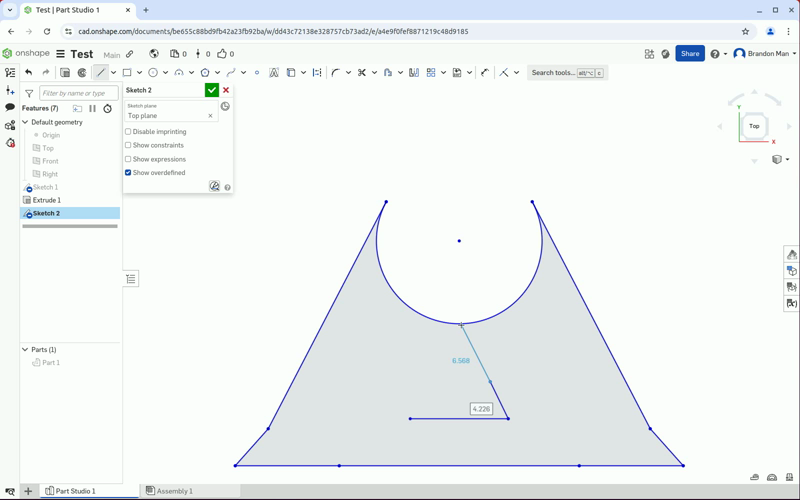
scroll(6)
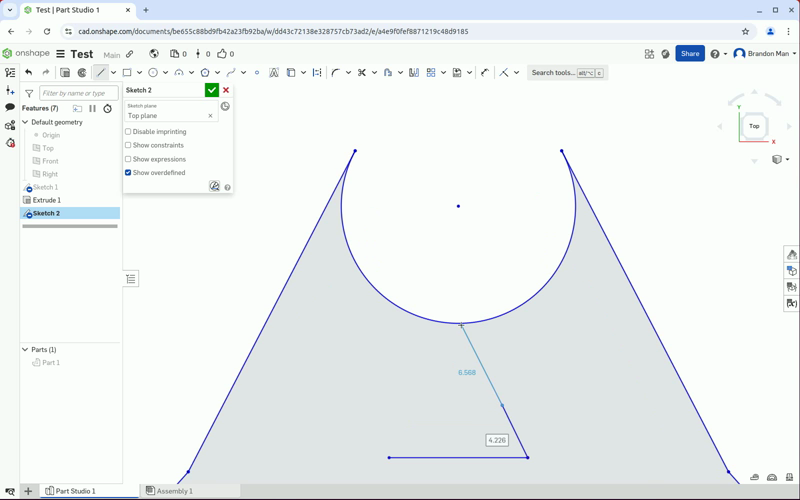
scroll(6)
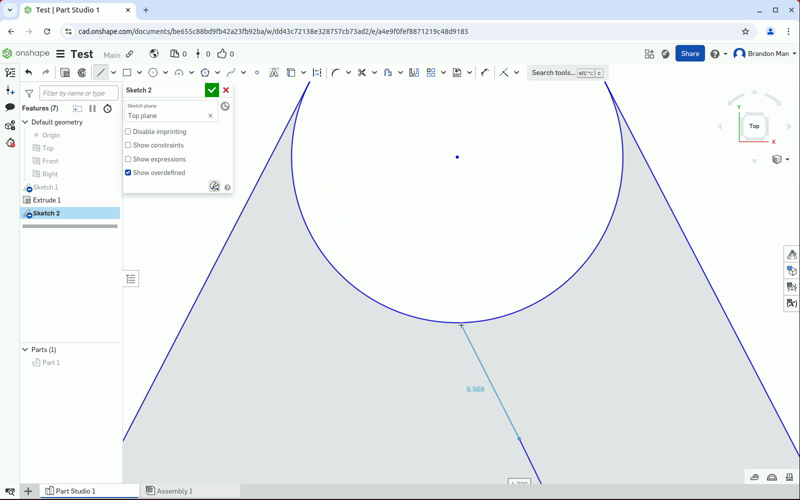
scroll(6)
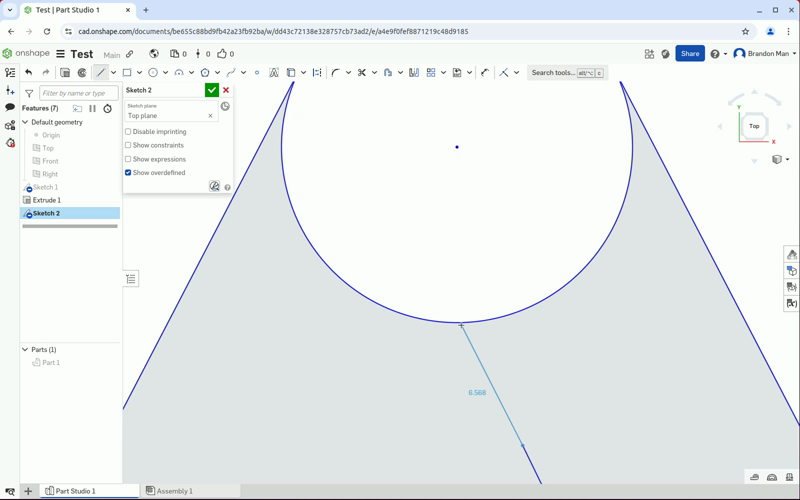
scroll(6)
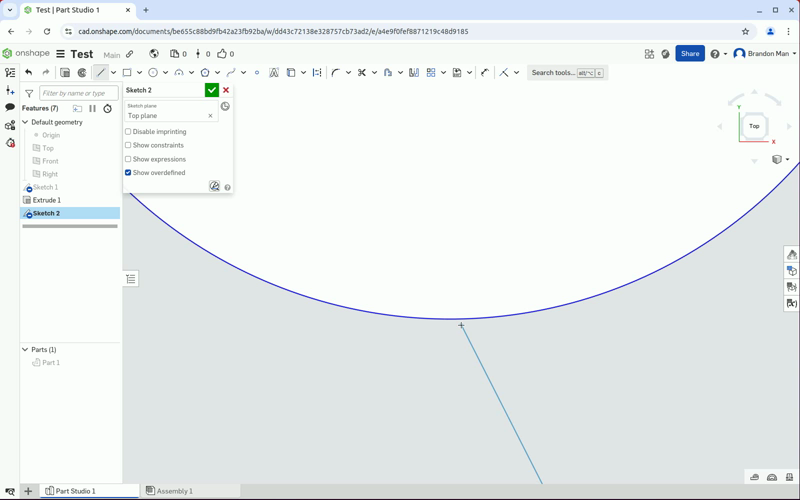
click(461, 324)
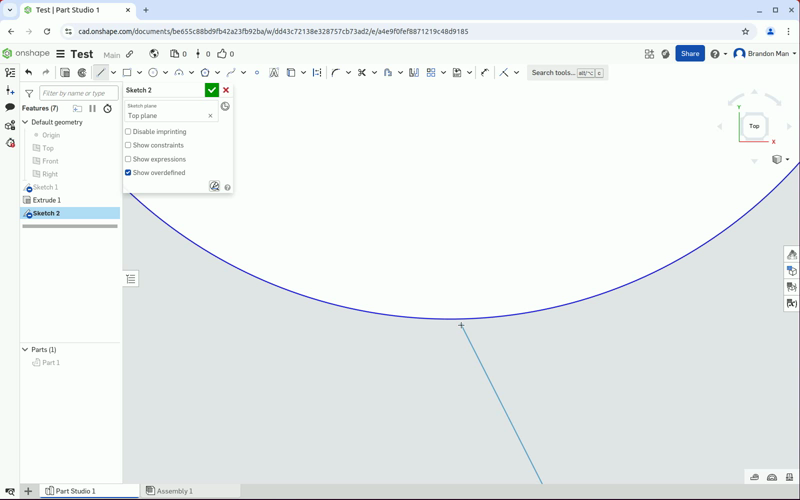
scroll(-6)
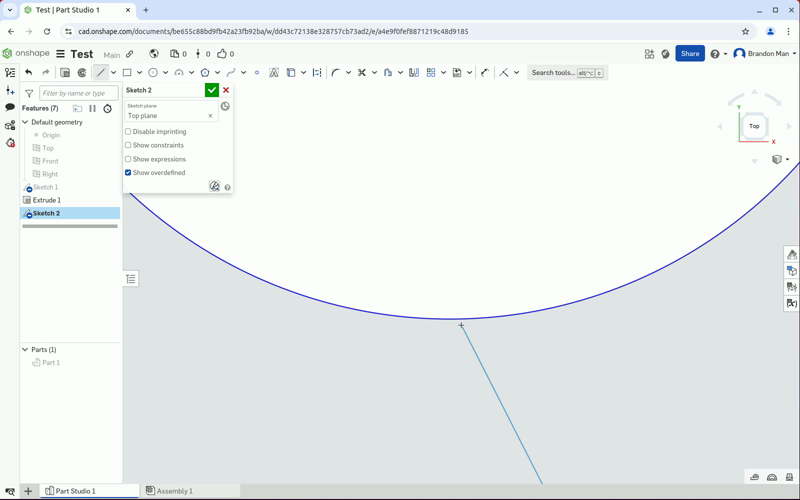
scroll(-6)
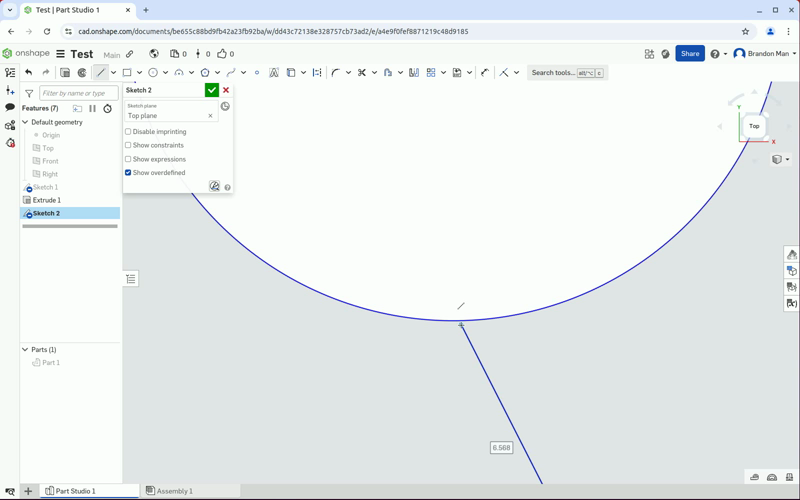
scroll(-6)
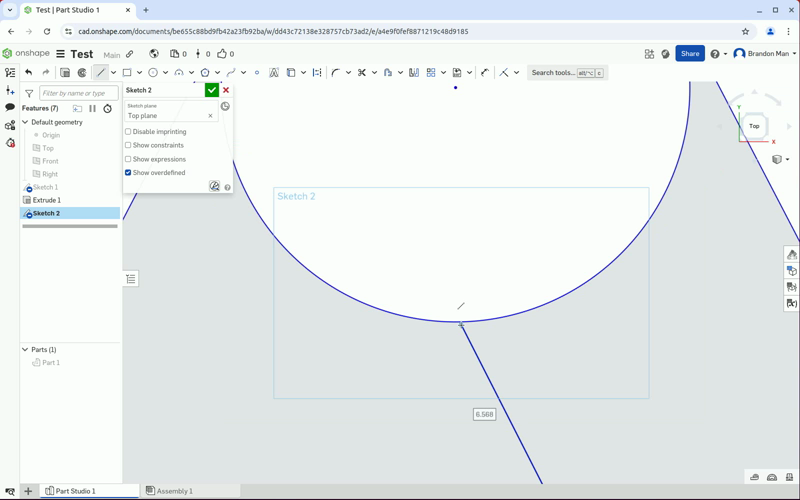
scroll(-6)
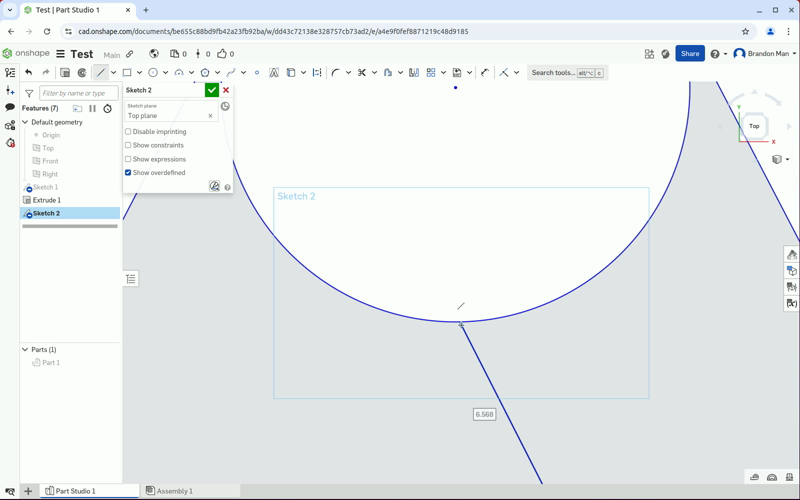
scroll(-6)
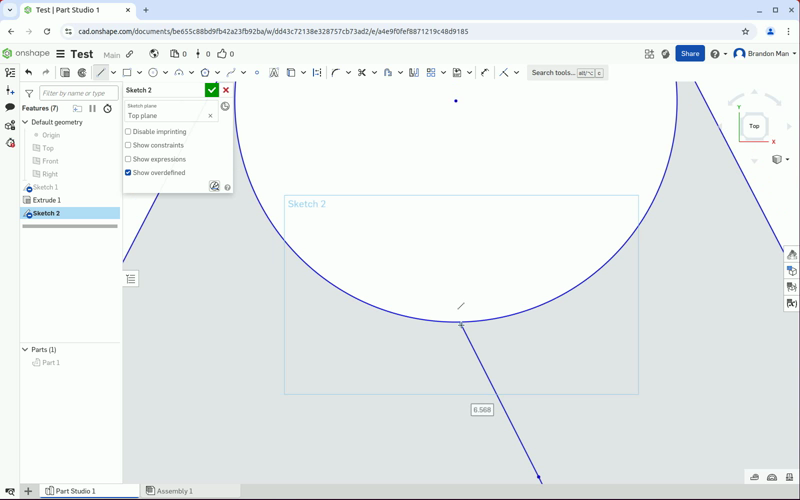
scroll(-6)
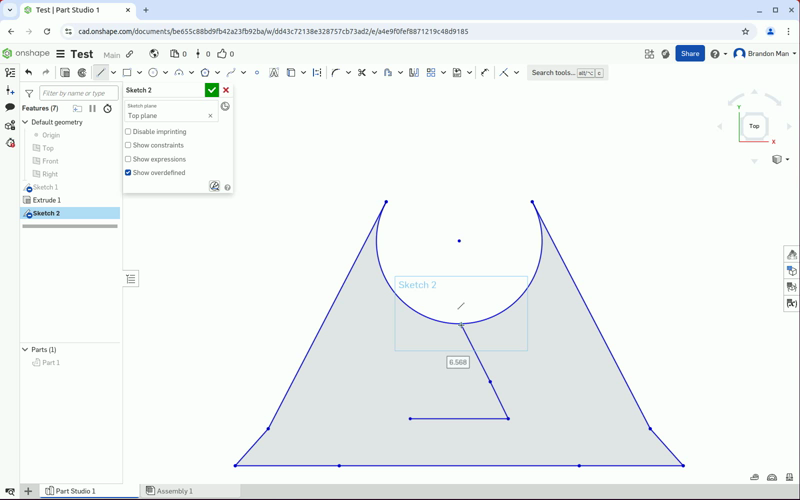
scroll(-6)
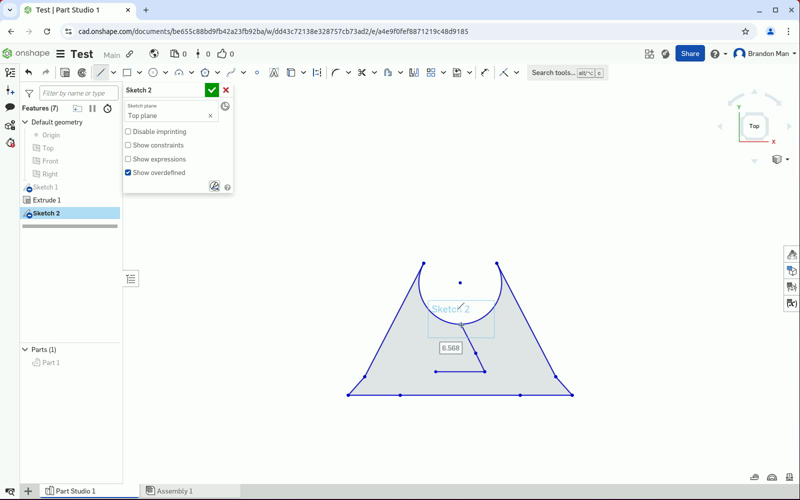
key_up(shift)
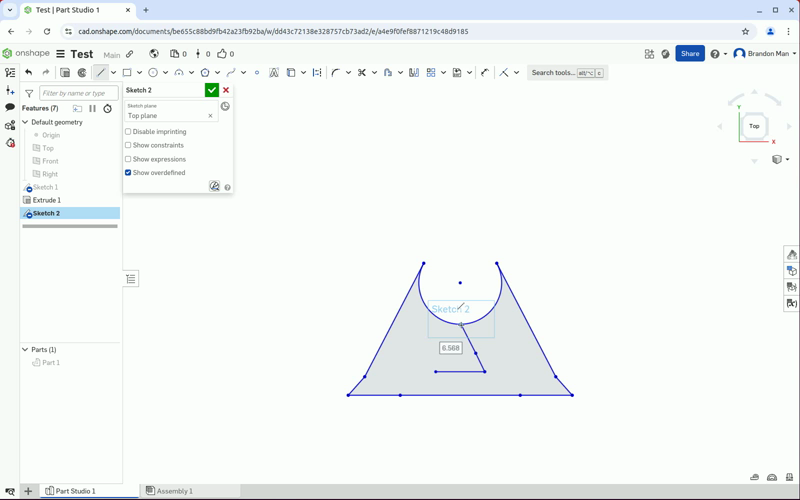
key_down(shift)
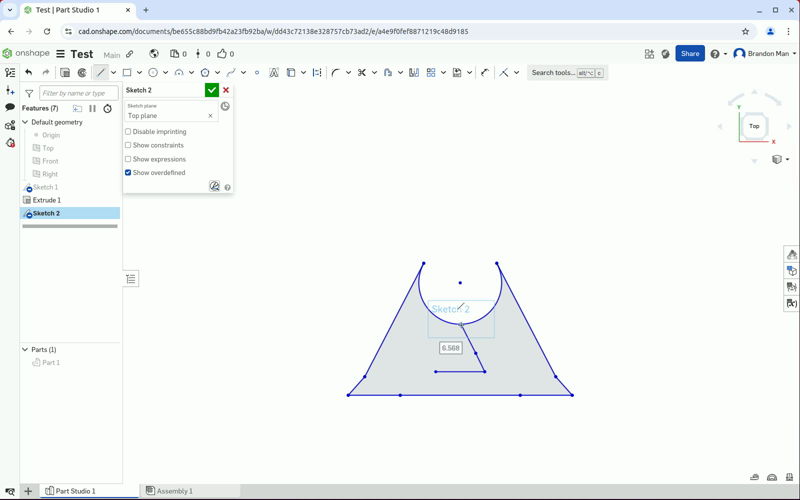
mouse_move(491, 324)
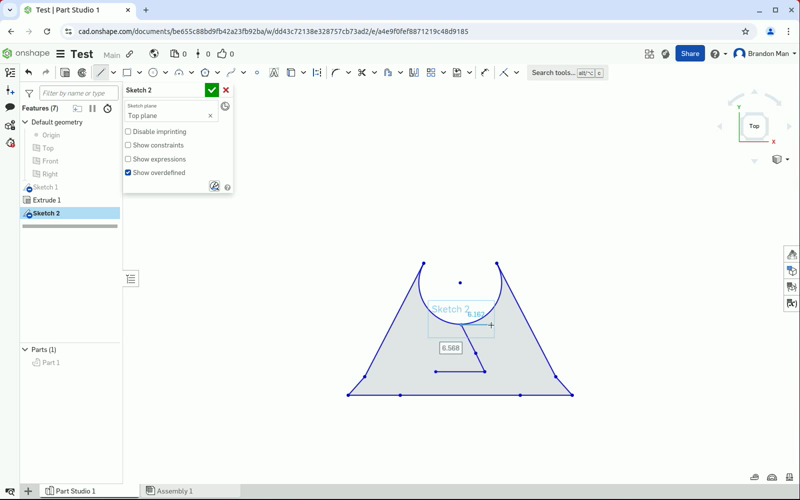
mouse_move(444, 353)
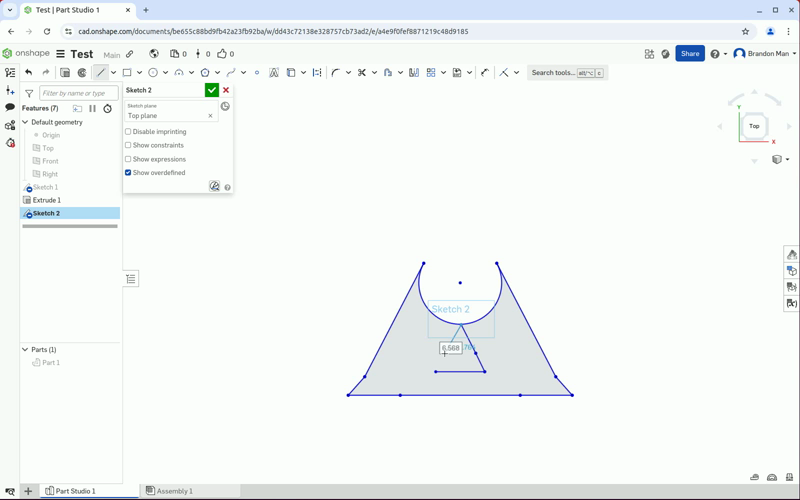
click(444, 353)
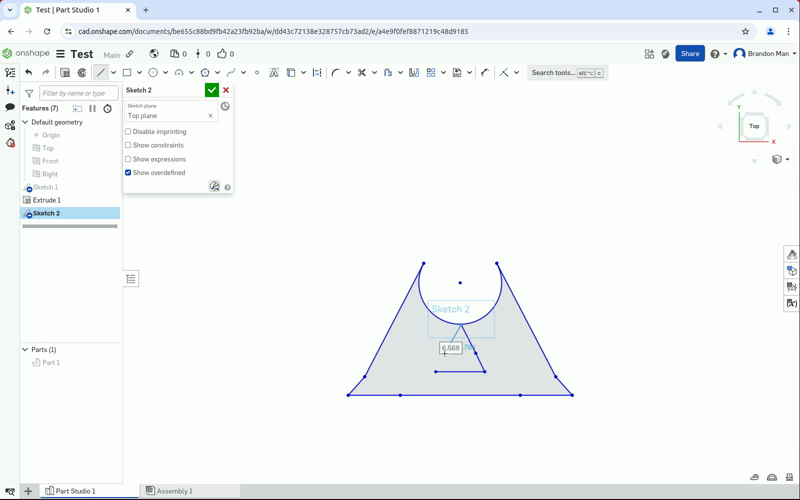
key_up(shift)
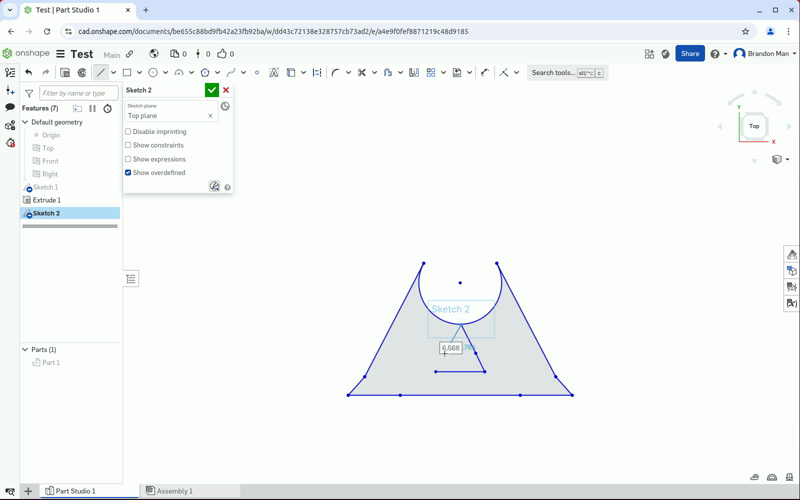
mouse_move(474, 353)
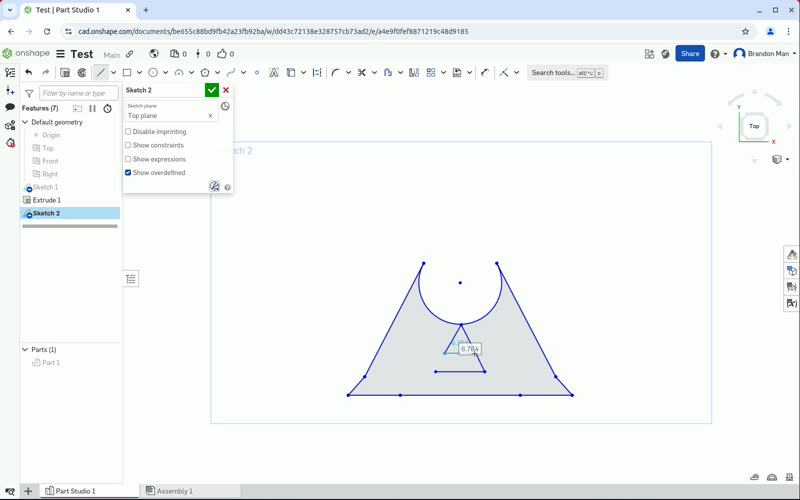
key_down(shift)
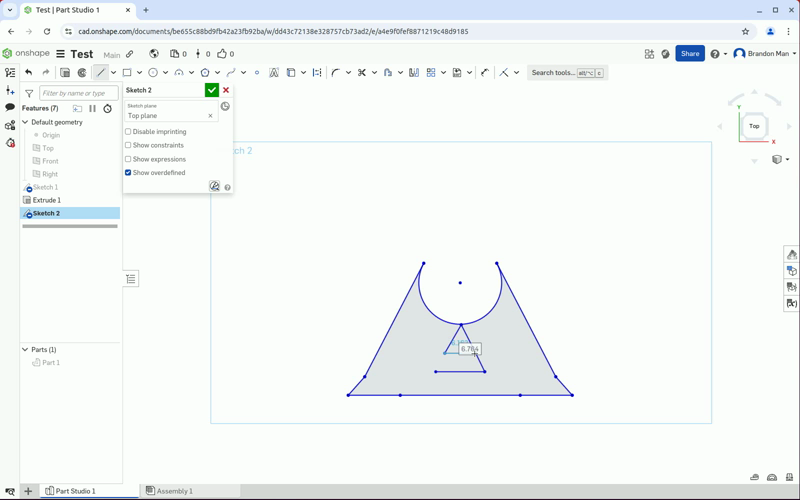
mouse_move(435, 371)
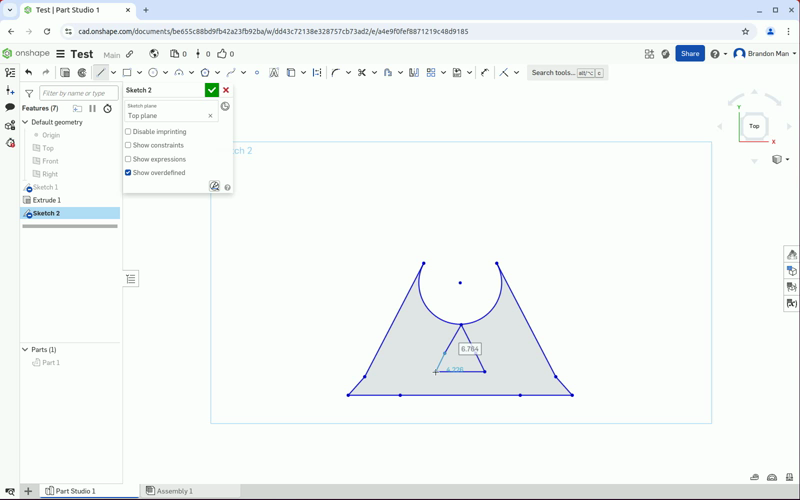
key_up(shift)
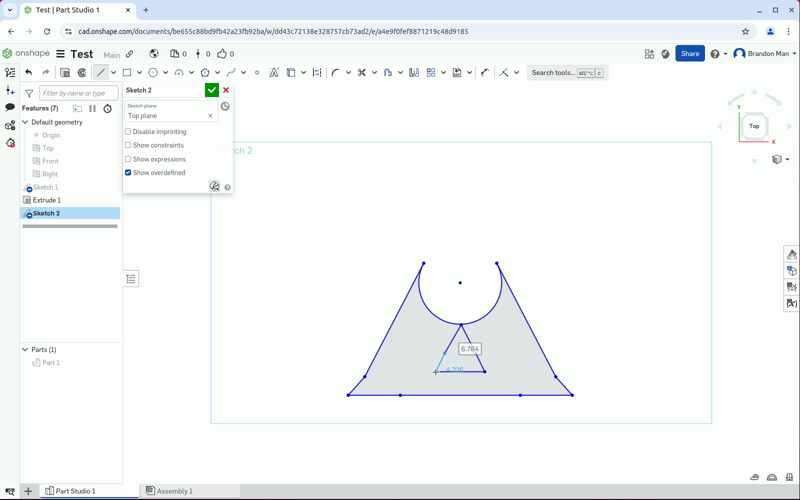
click(435, 371)
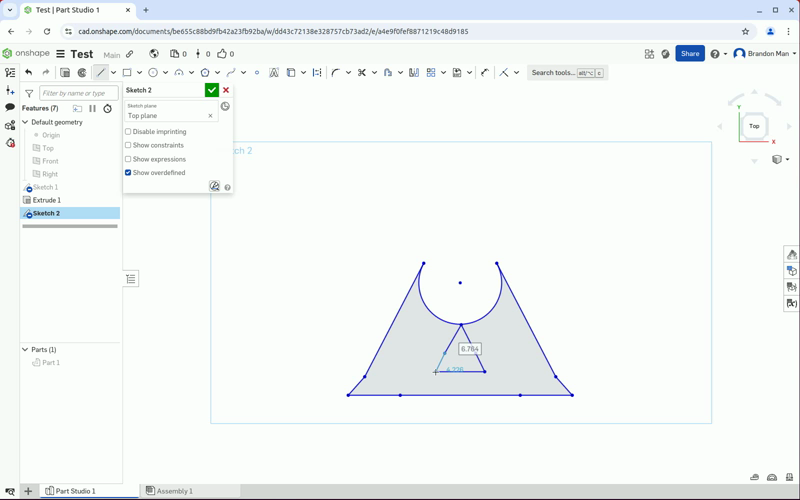
key(esc)
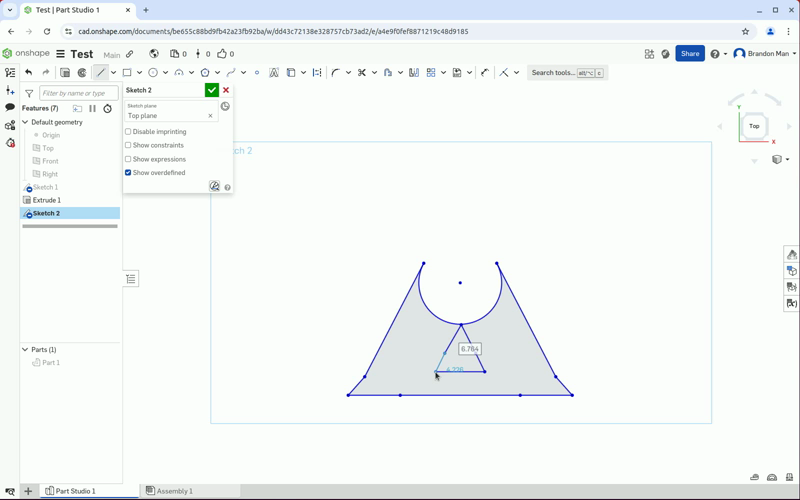
mouse_move(495, 348)
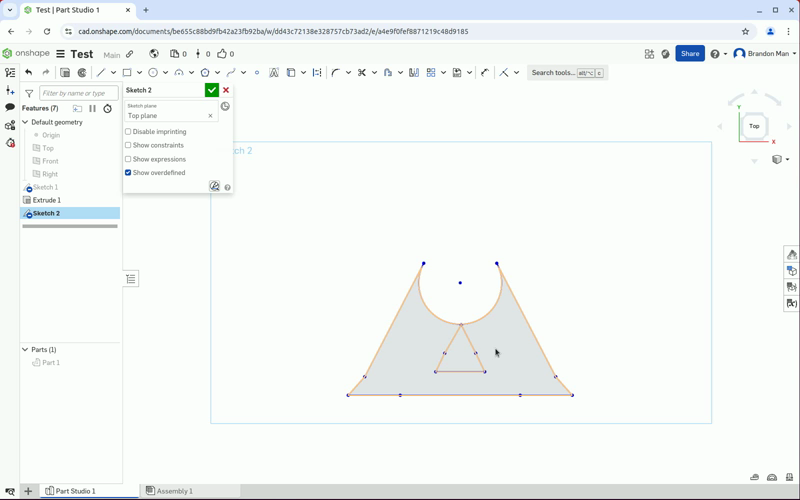
click(495, 348)
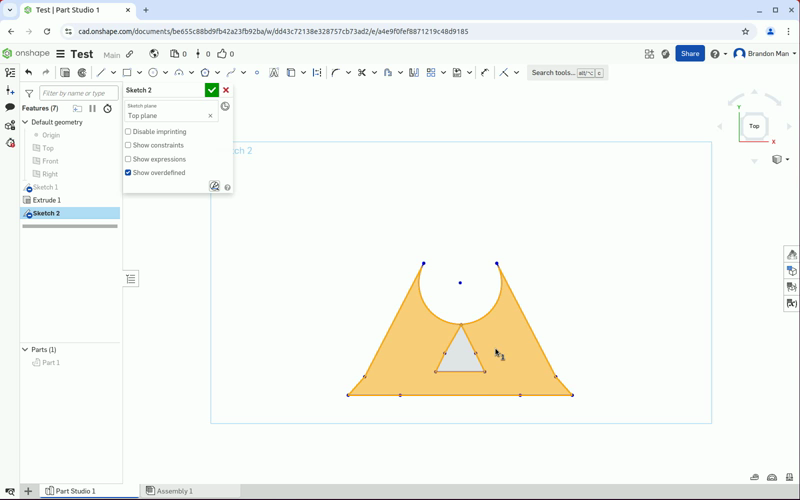
mouse_move(73, 352)
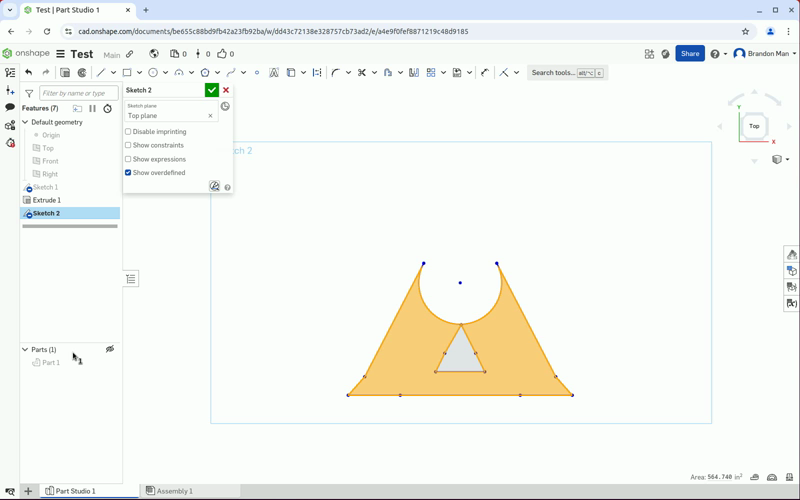
key(shift+y)
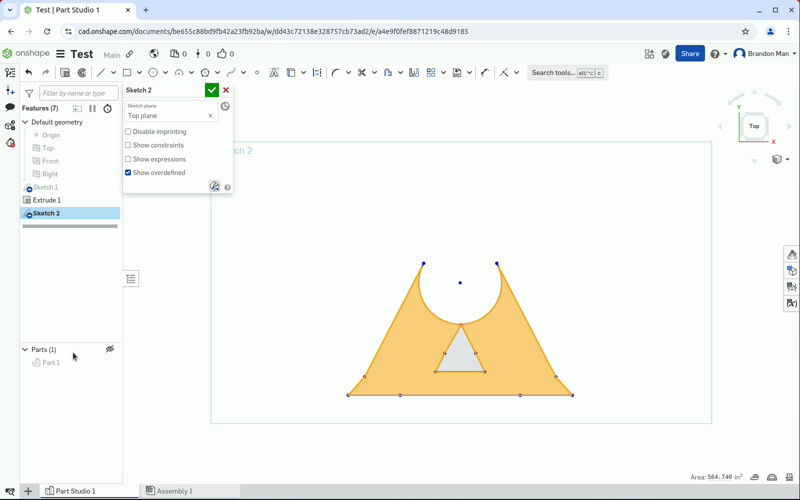
key(shift+e)
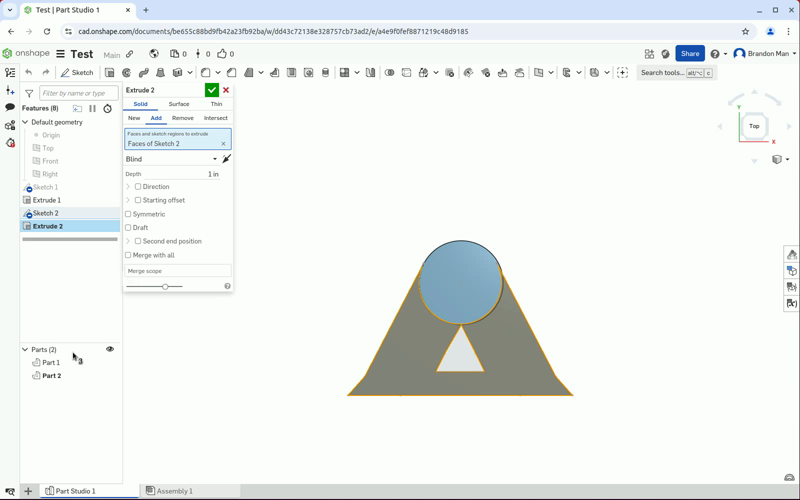
mouse_move(143, 106)
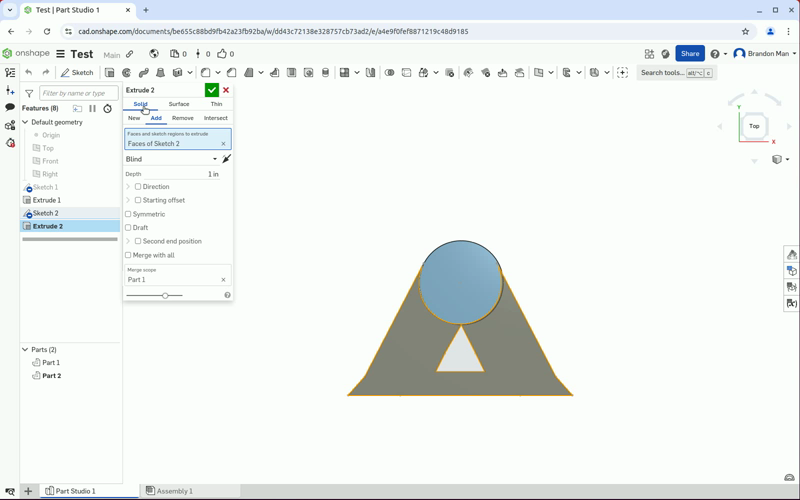
click(143, 106)
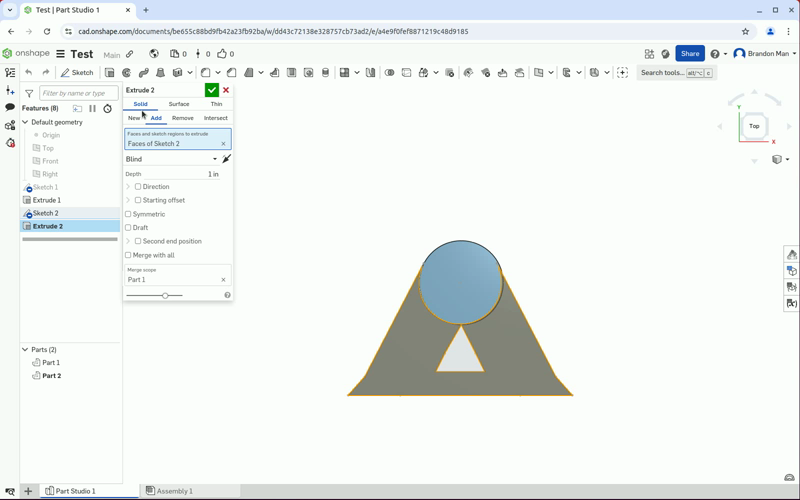
mouse_move(137, 120)
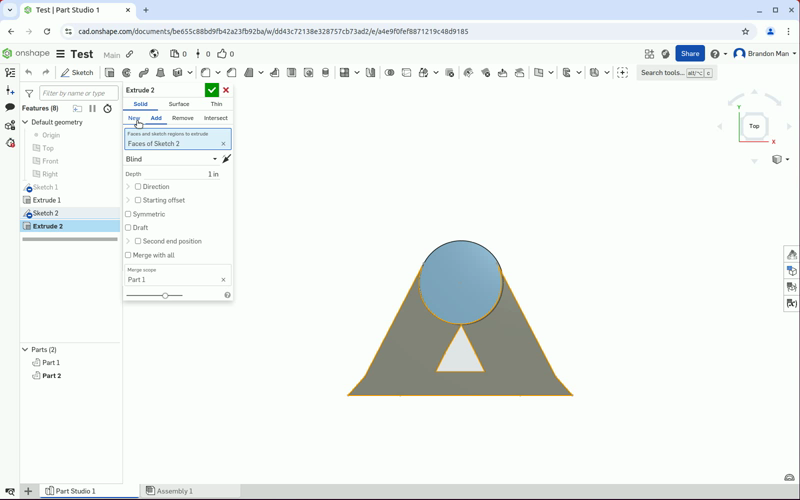
click(137, 120)
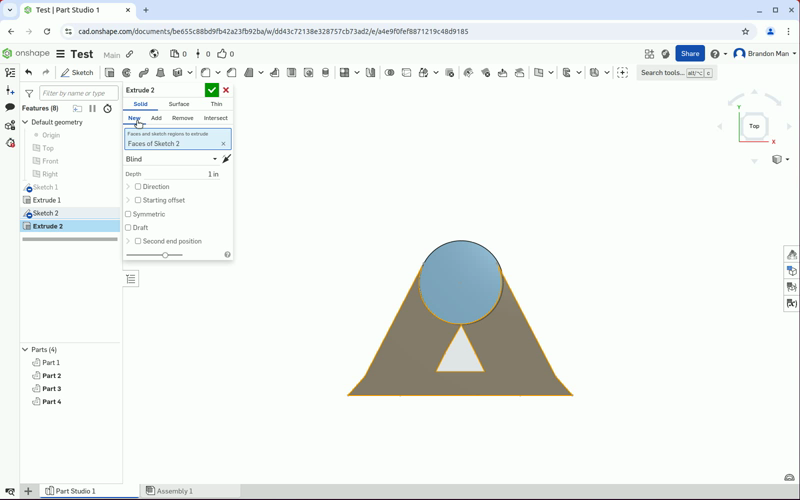
key(tab, 4)
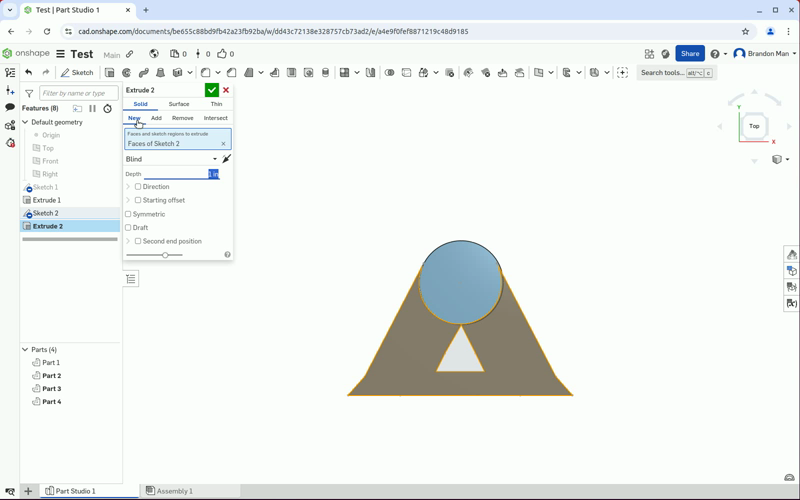
text(1.444)
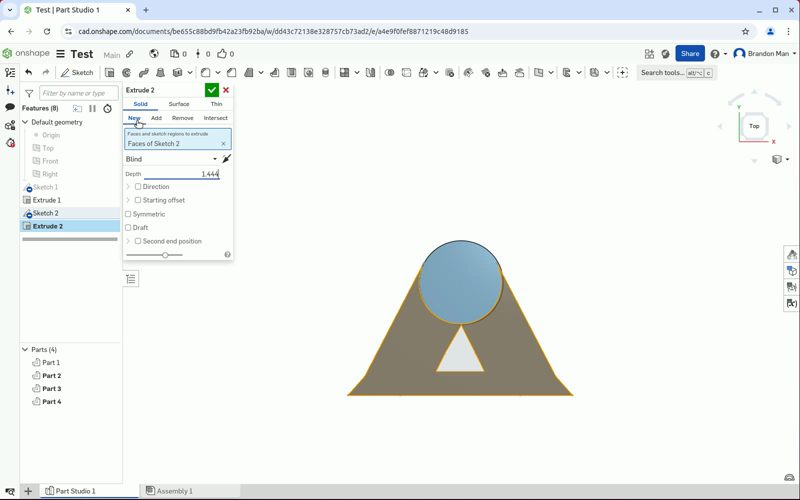
key(enter)
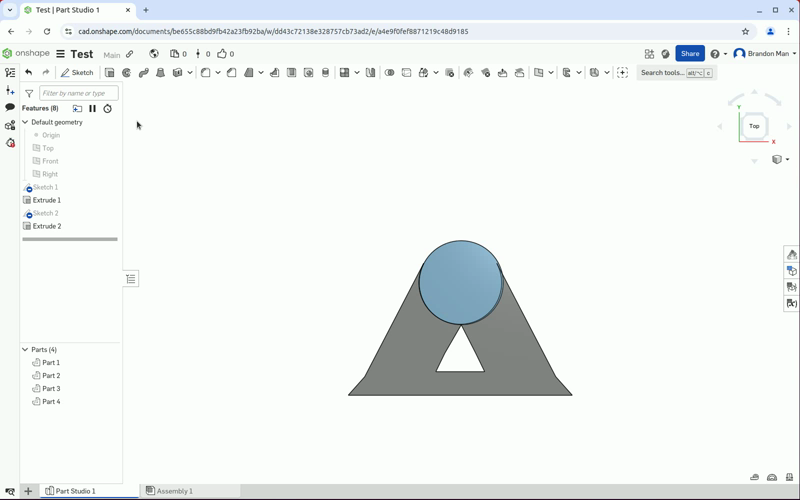
key(shift+h)
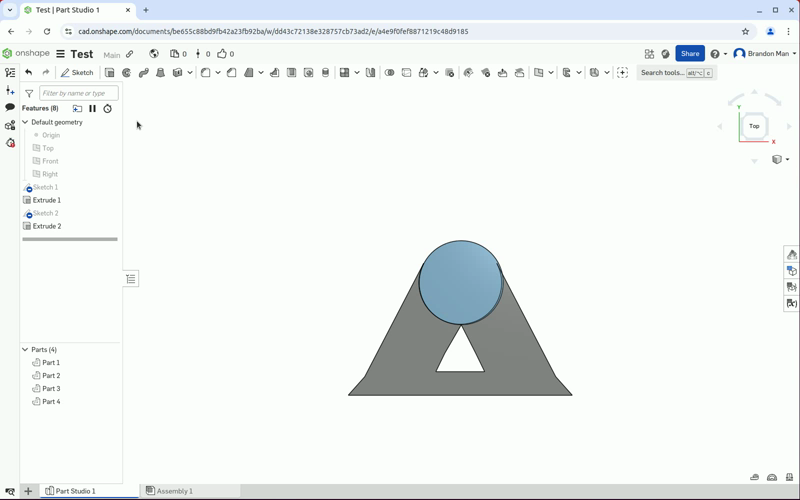
key(shift+h)
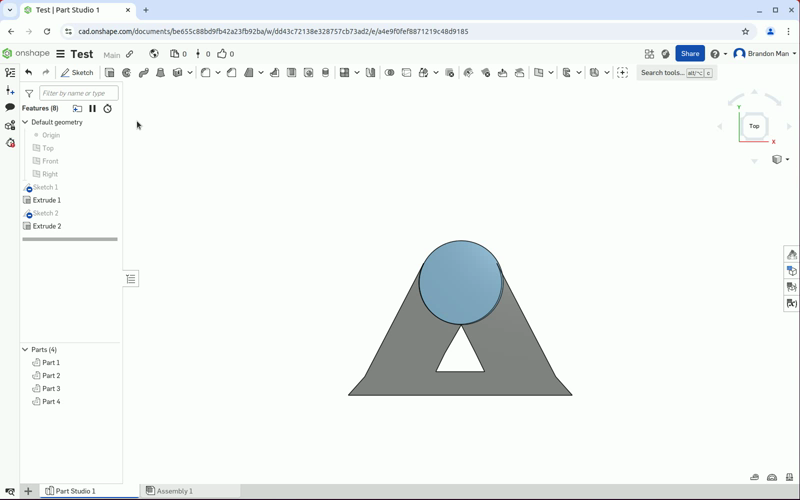
mouse_move(73, 189)
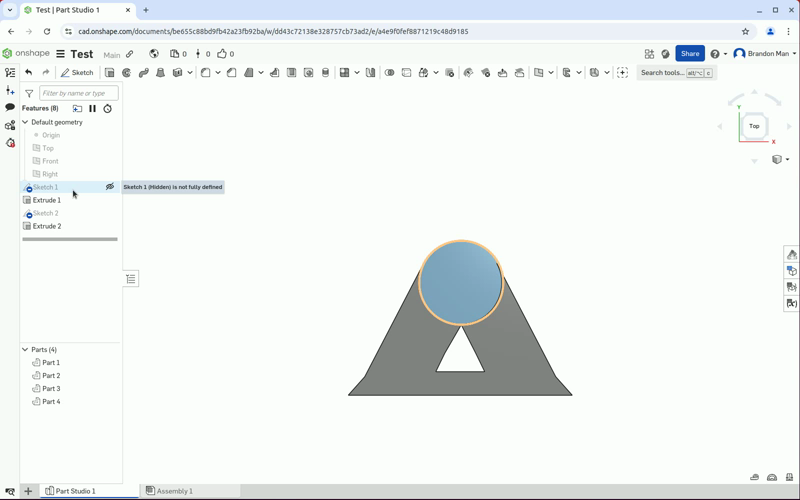
click(73, 189)
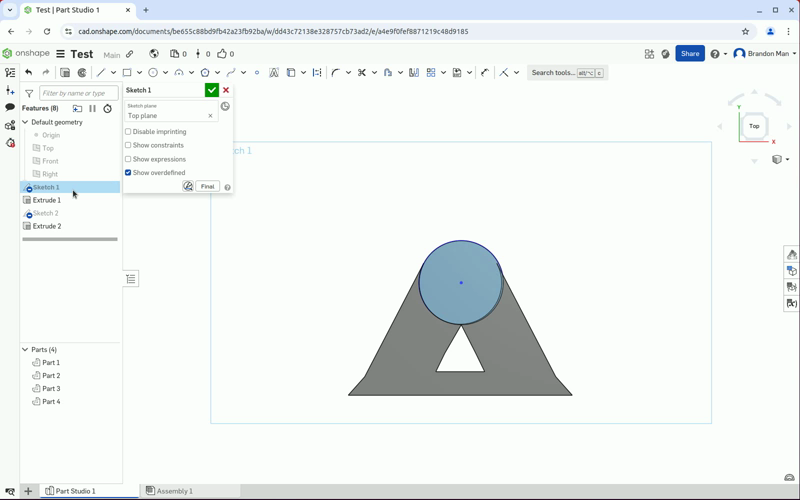
mouse_move(229, 92)
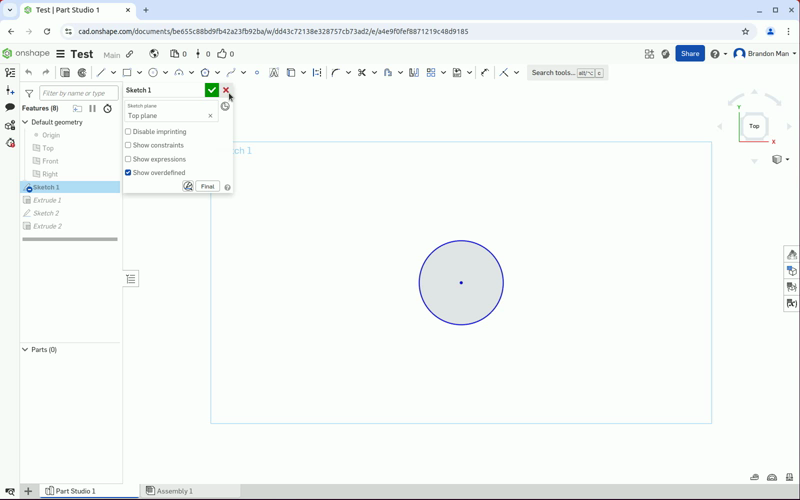
click(229, 92)
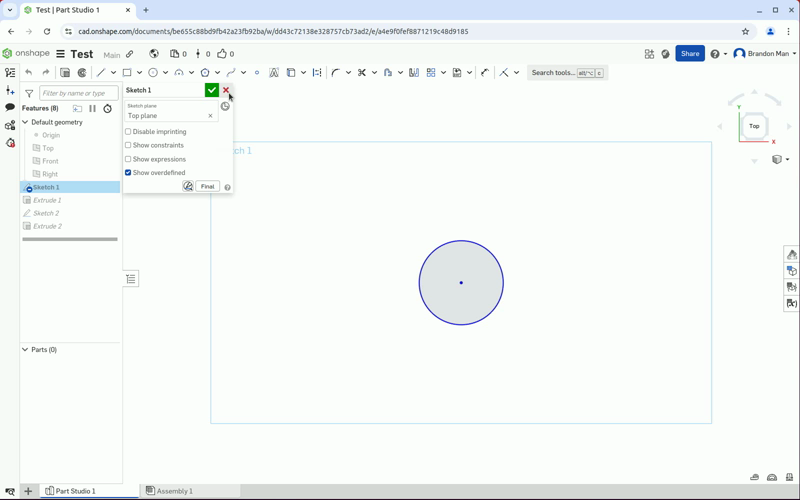
key(shift+s)
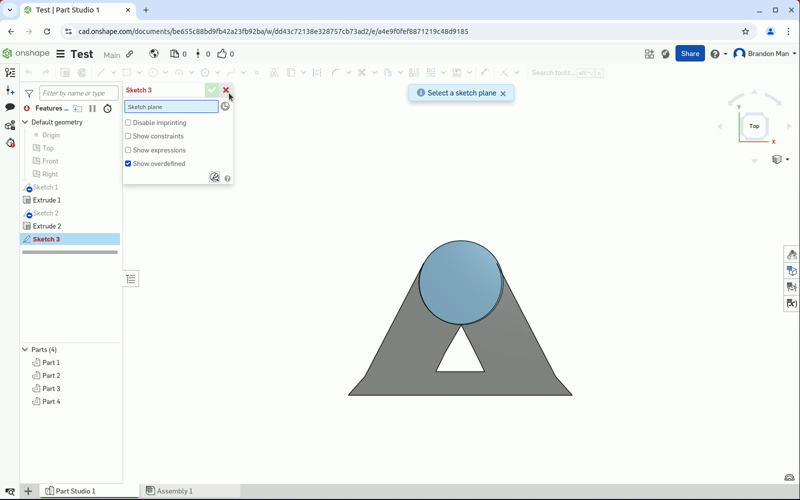
mouse_move(73, 150)
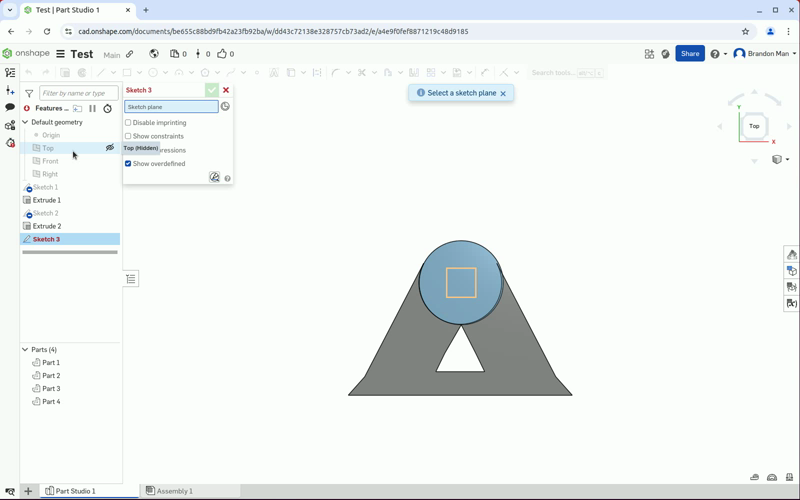
click(73, 150)
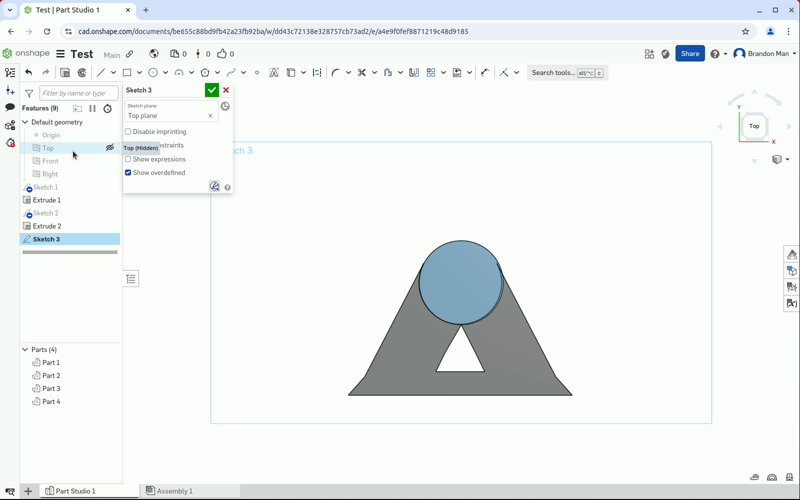
mouse_move(73, 352)
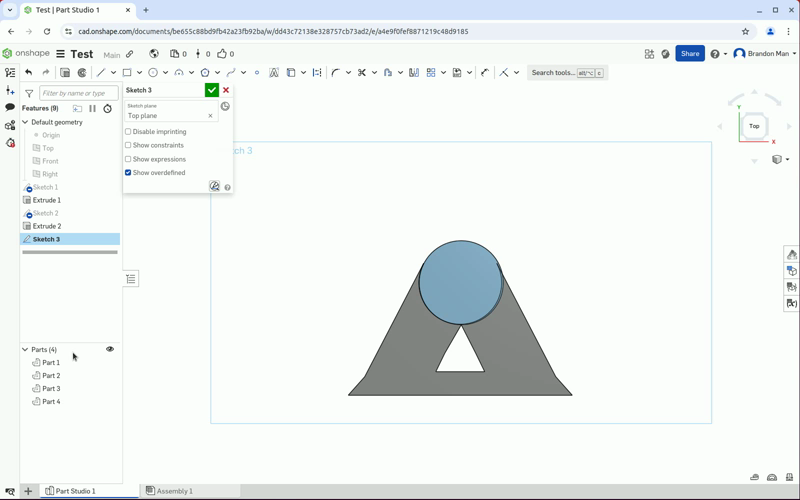
key(y)
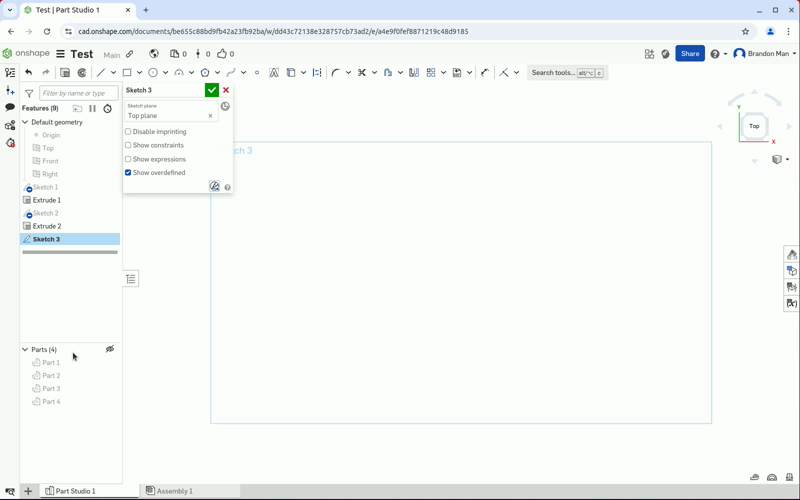
key(l)
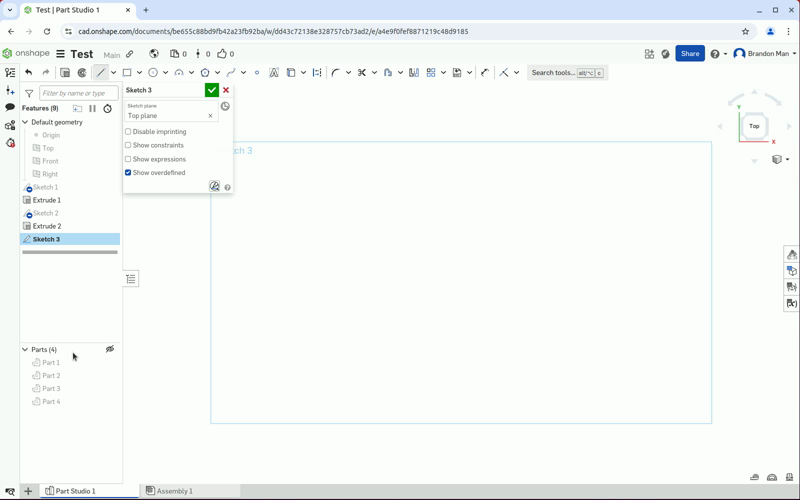
key_down(shift)
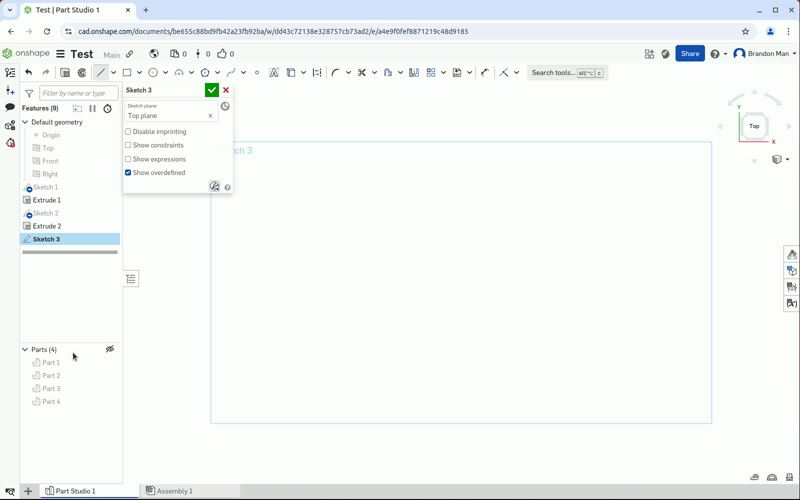
mouse_move(436, 372)
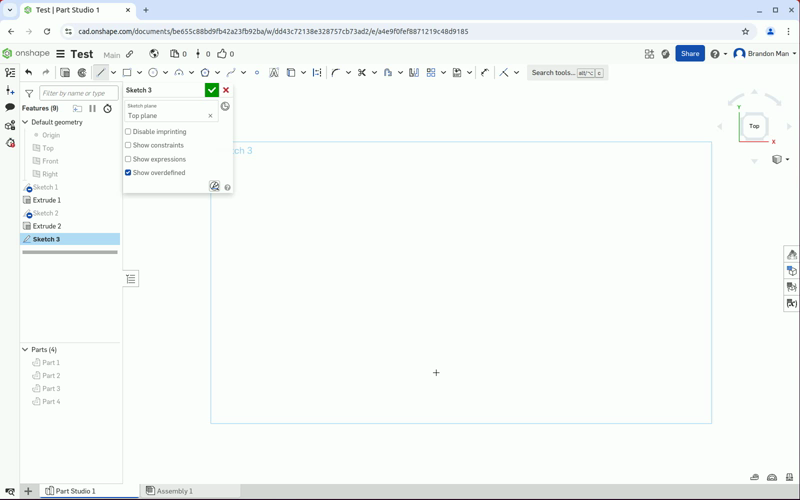
click(436, 372)
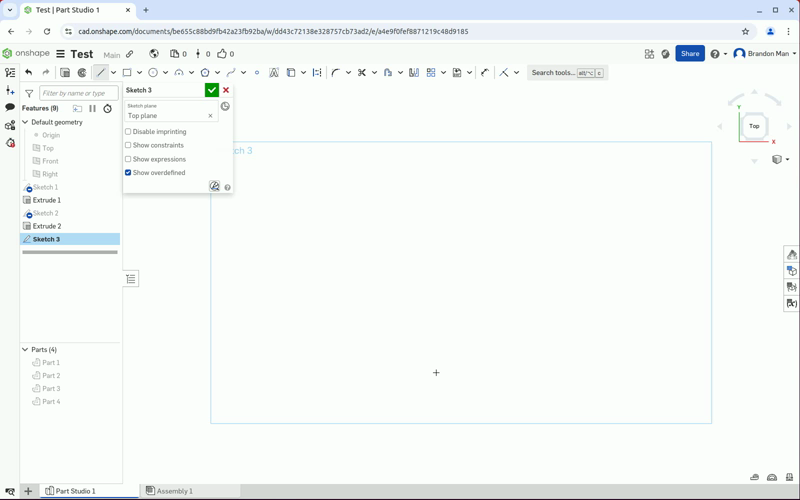
key_up(shift)
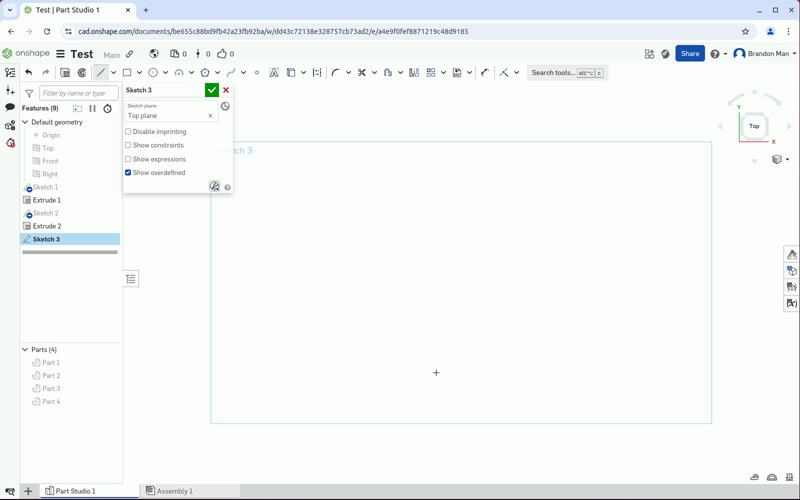
key_down(shift)
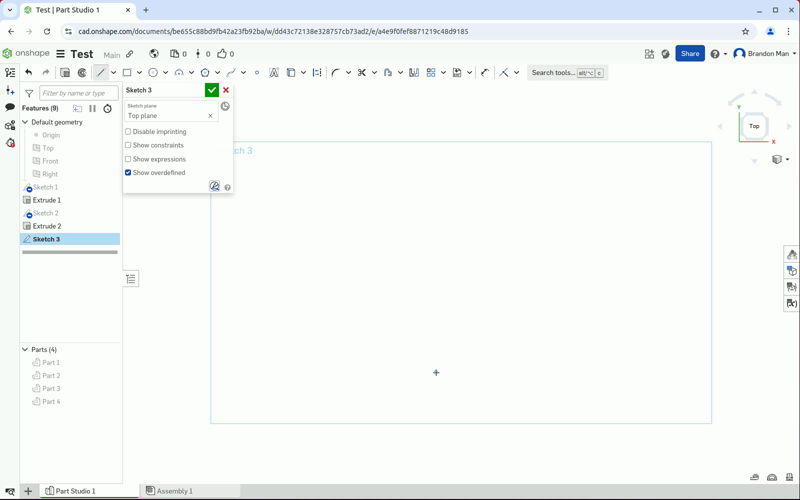
mouse_move(466, 372)
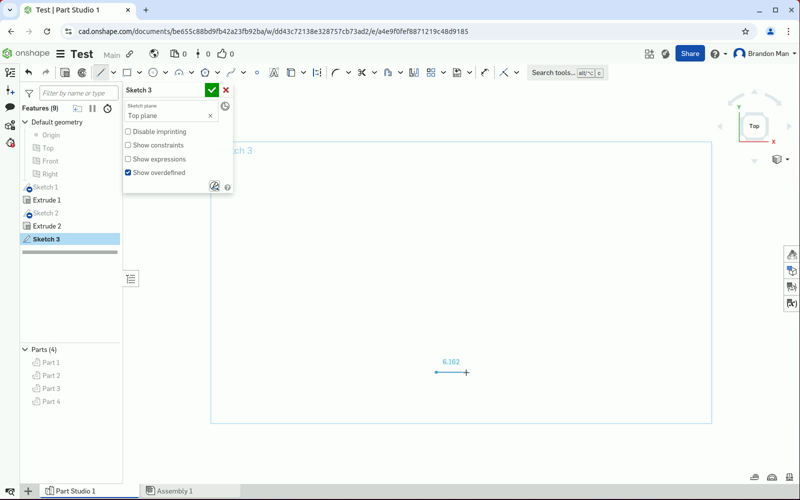
mouse_move(486, 372)
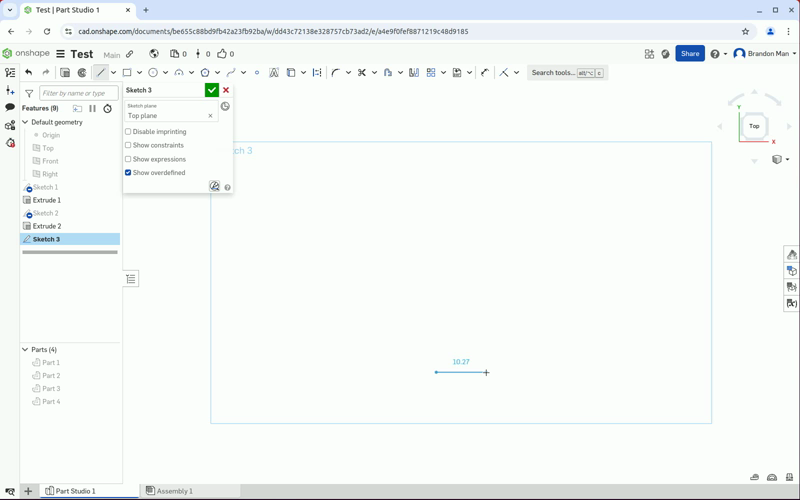
click(486, 372)
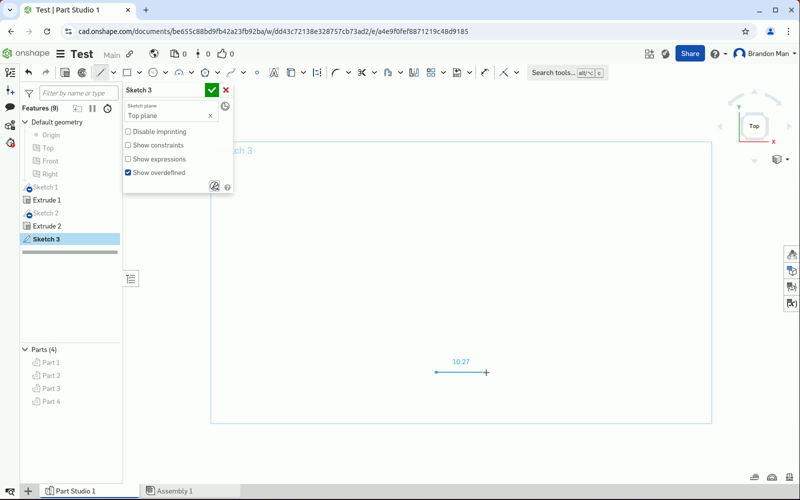
key_up(shift)
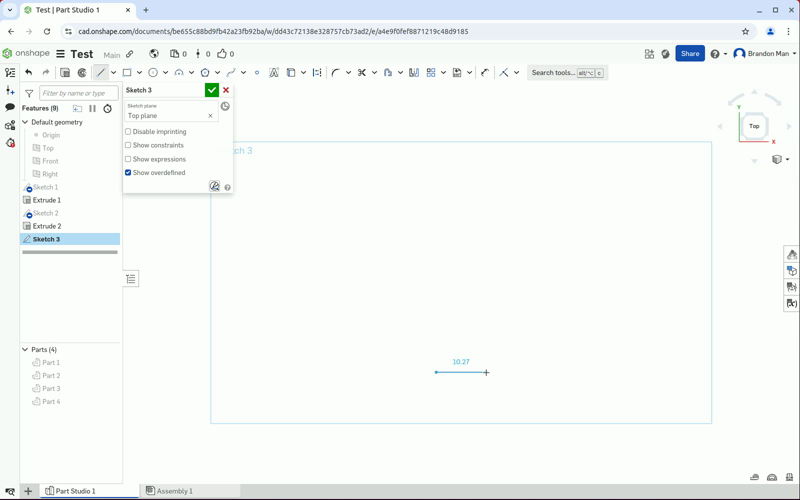
key_down(shift)
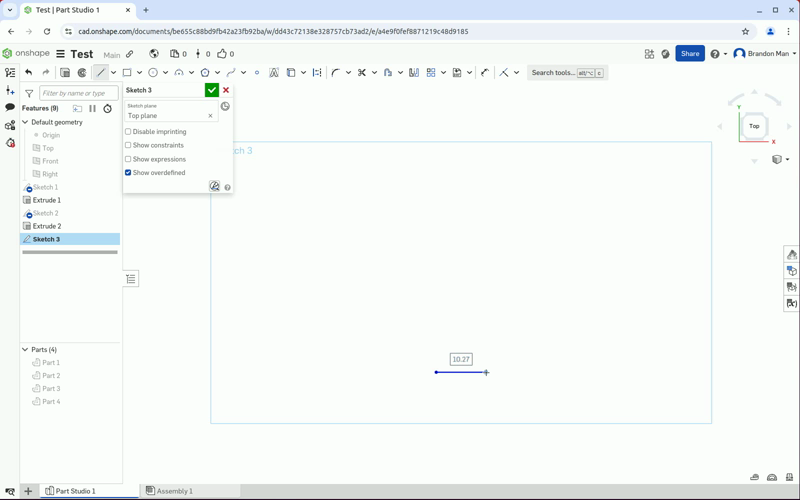
mouse_move(516, 372)
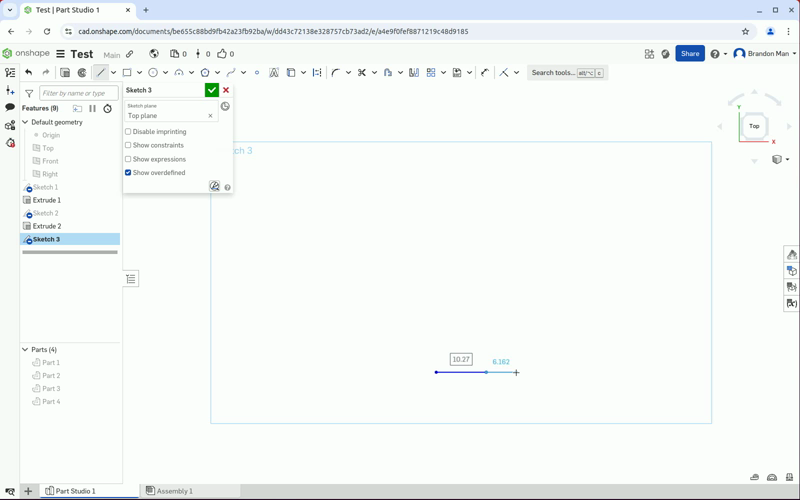
mouse_move(476, 353)
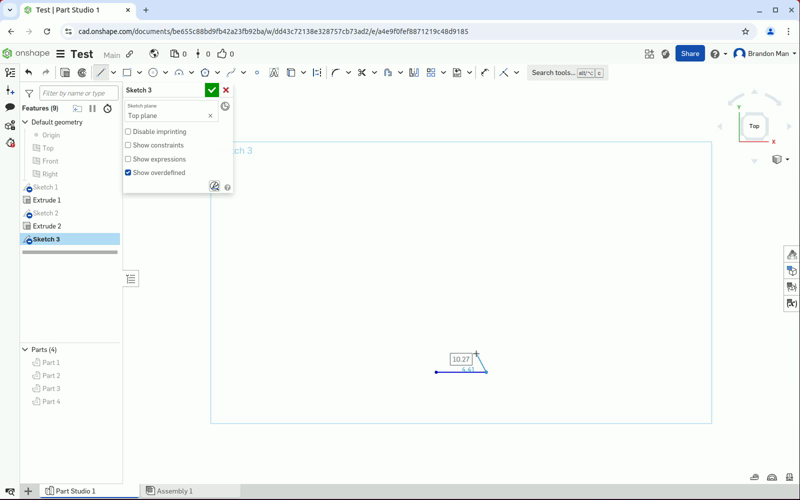
click(476, 353)
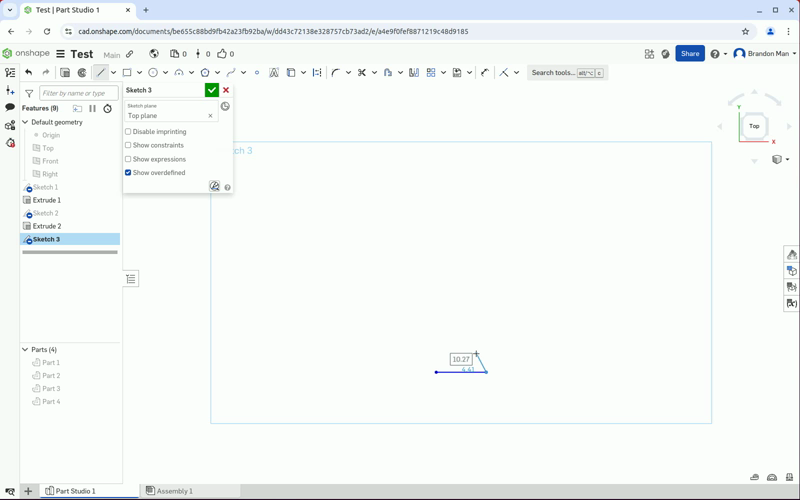
key_up(shift)
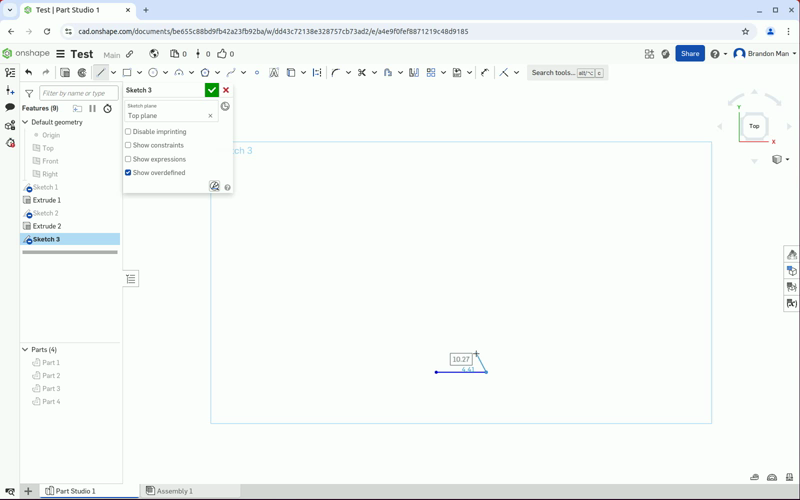
key_down(shift)
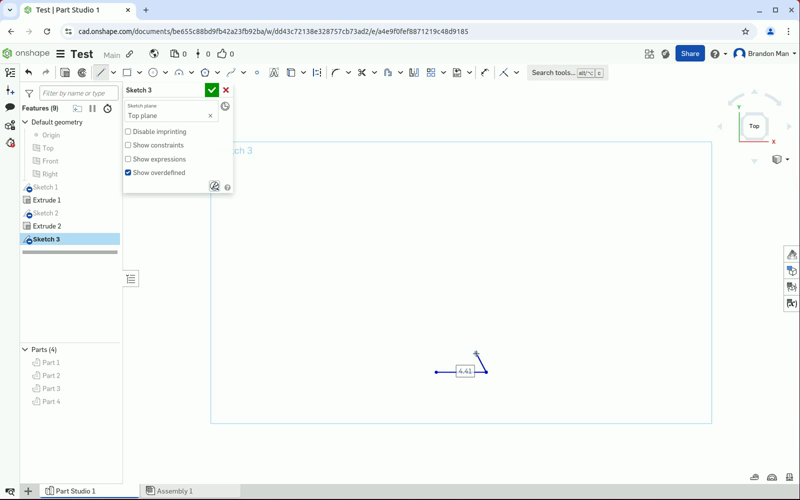
mouse_move(506, 353)
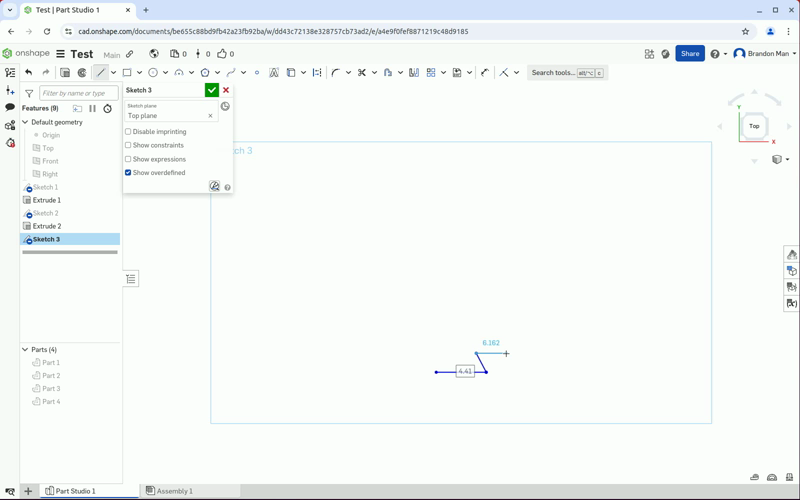
mouse_move(446, 353)
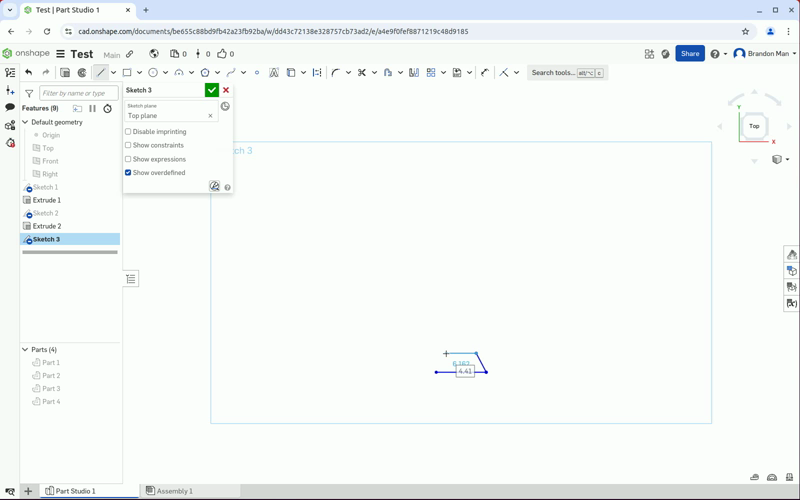
click(446, 353)
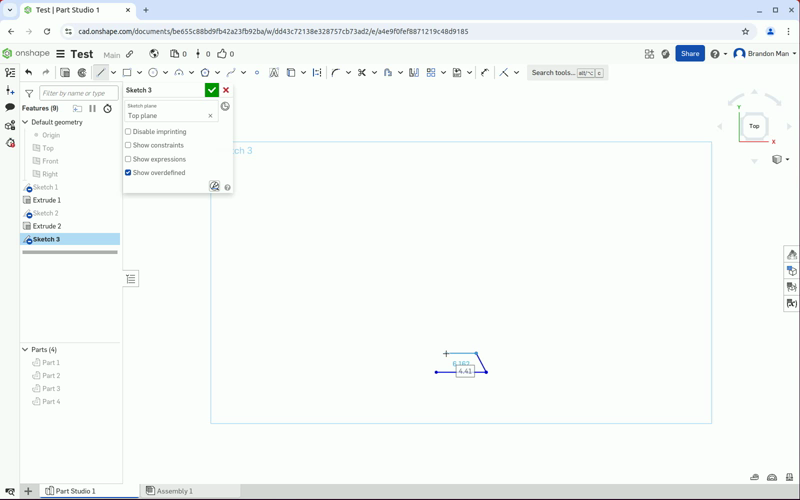
key_up(shift)
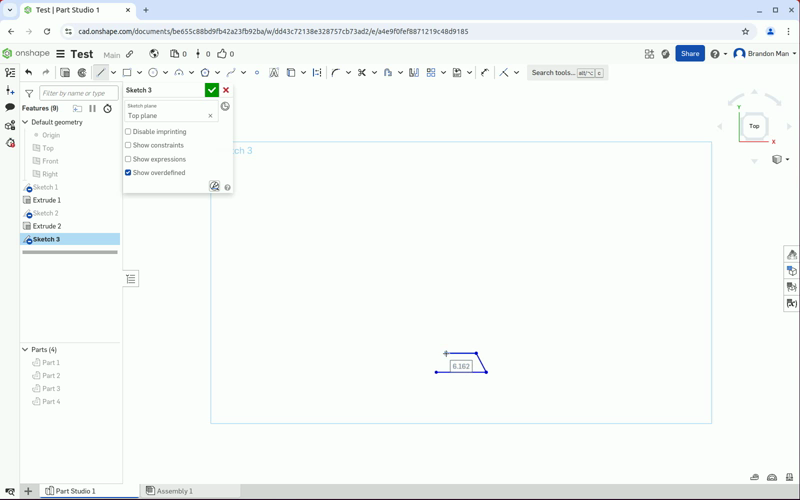
mouse_move(476, 353)
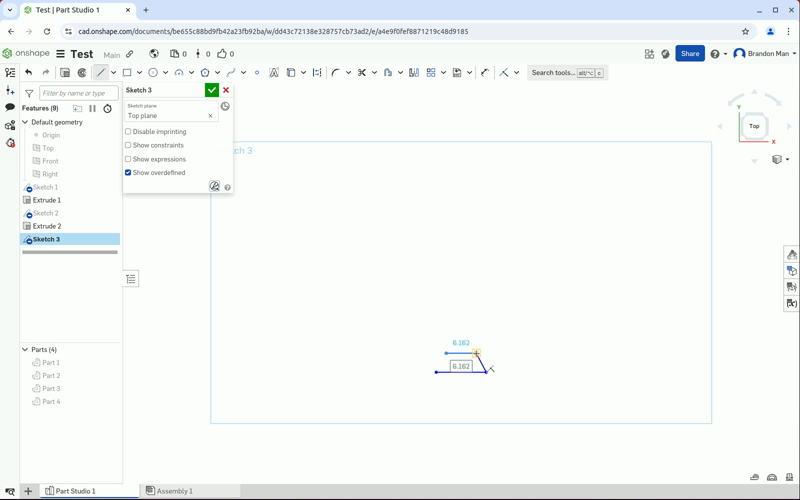
key_down(shift)
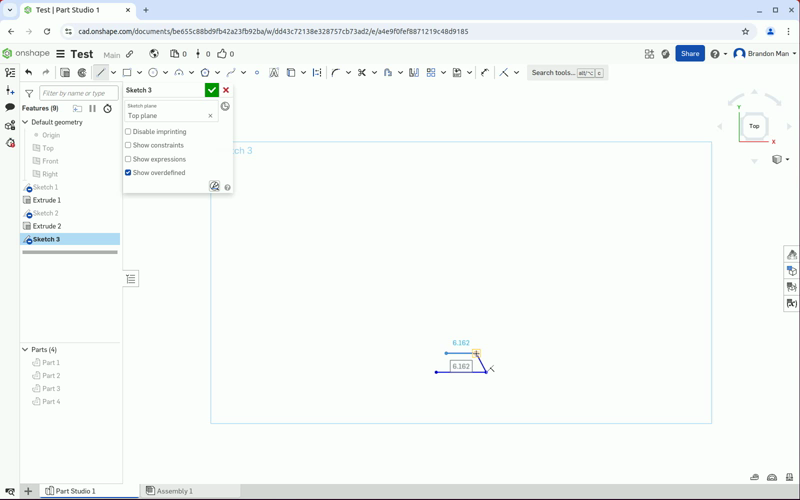
mouse_move(436, 372)
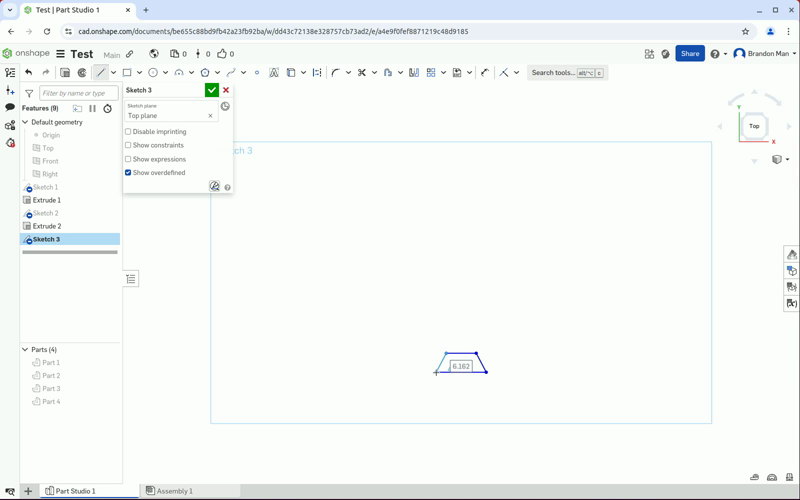
key_up(shift)
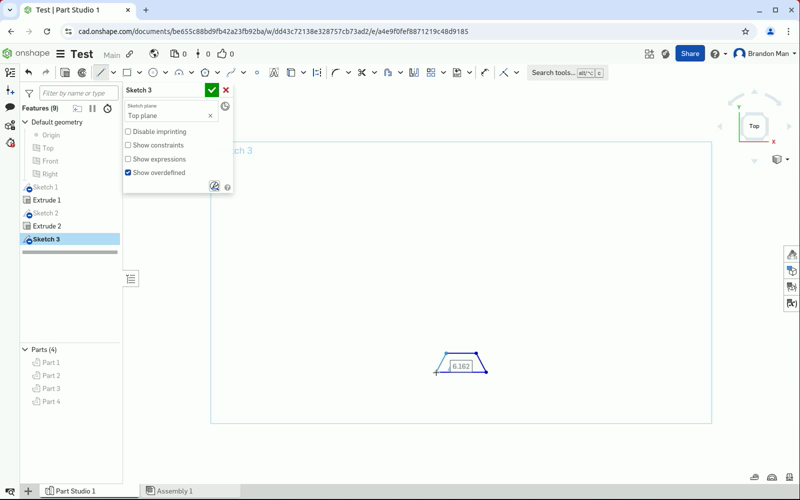
click(436, 372)
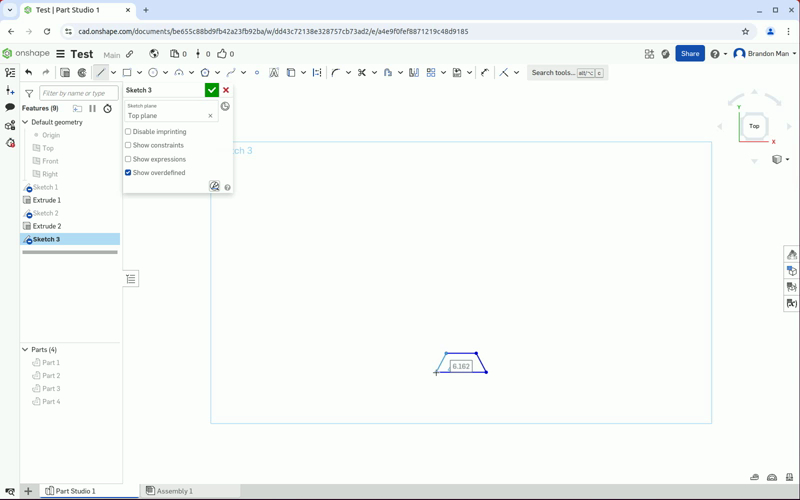
key(esc)
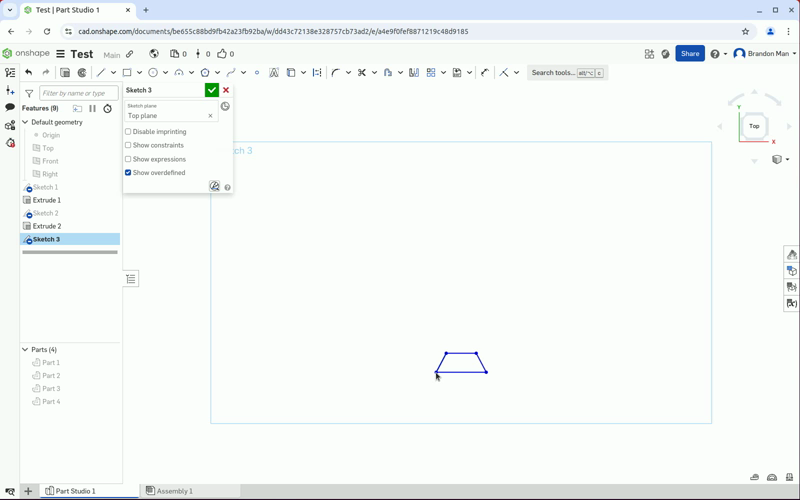
mouse_move(458, 358)
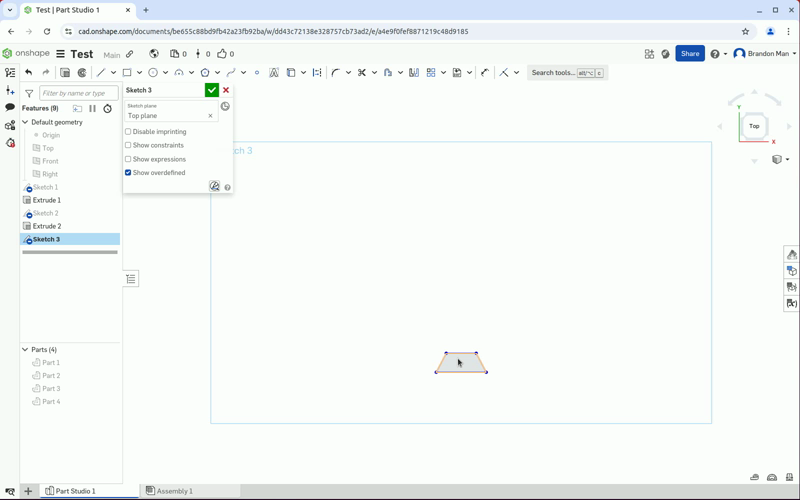
scroll(6)
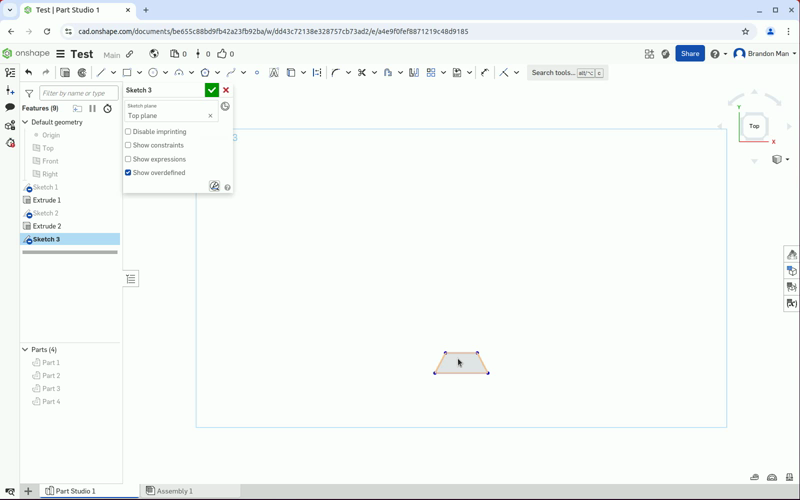
scroll(6)
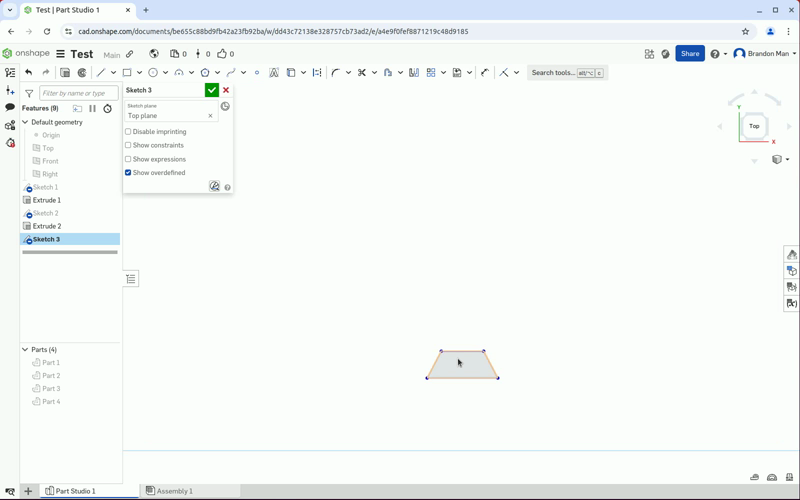
scroll(6)
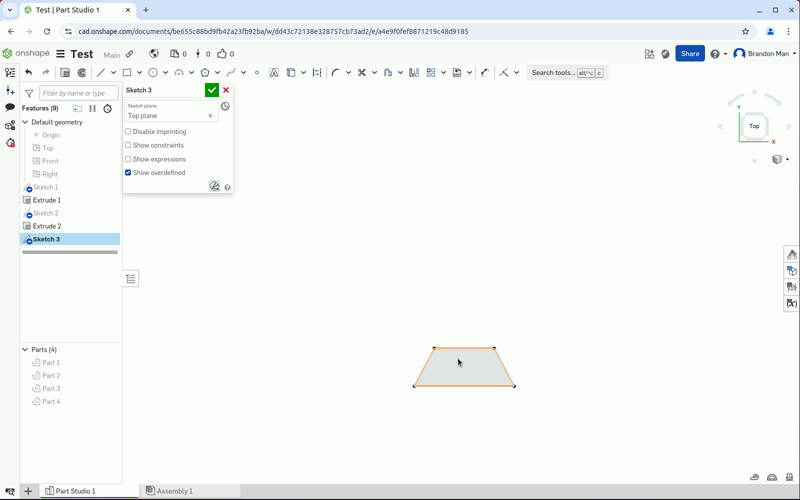
scroll(6)
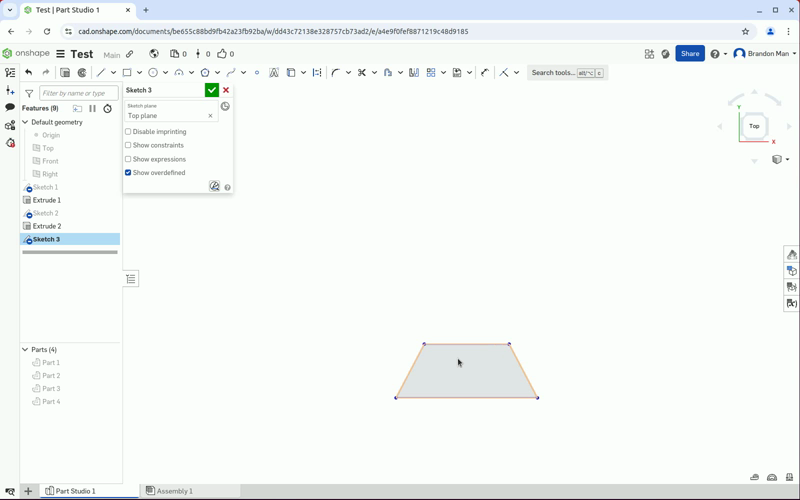
scroll(6)
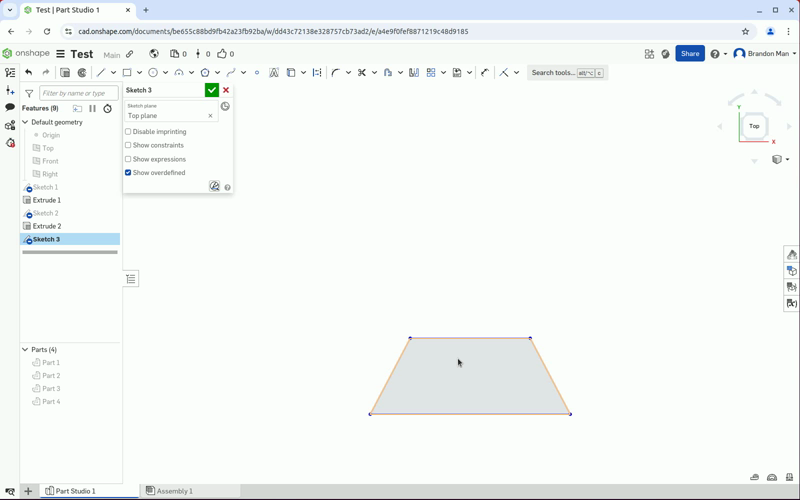
scroll(6)
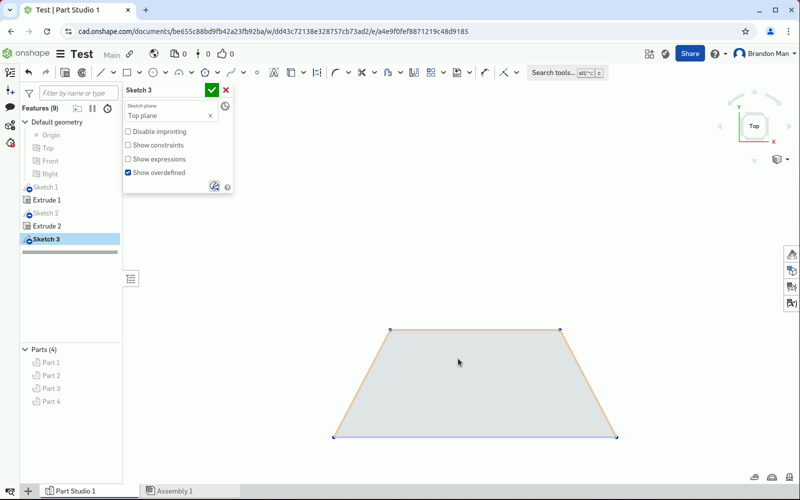
scroll(6)
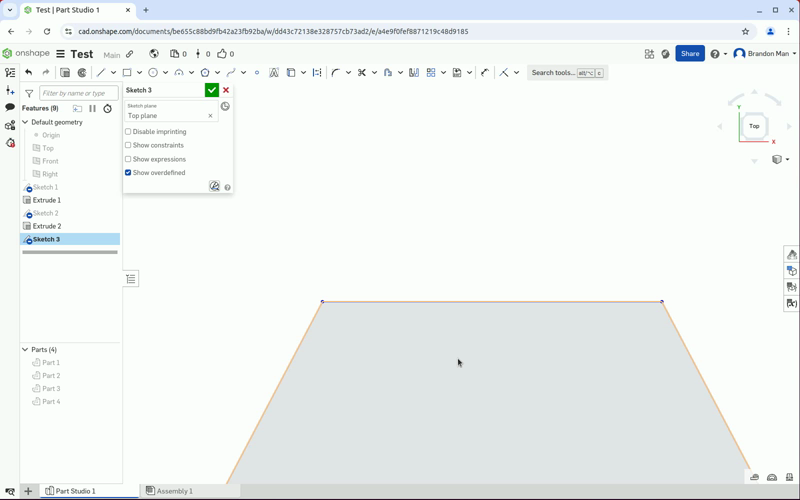
click(458, 358)
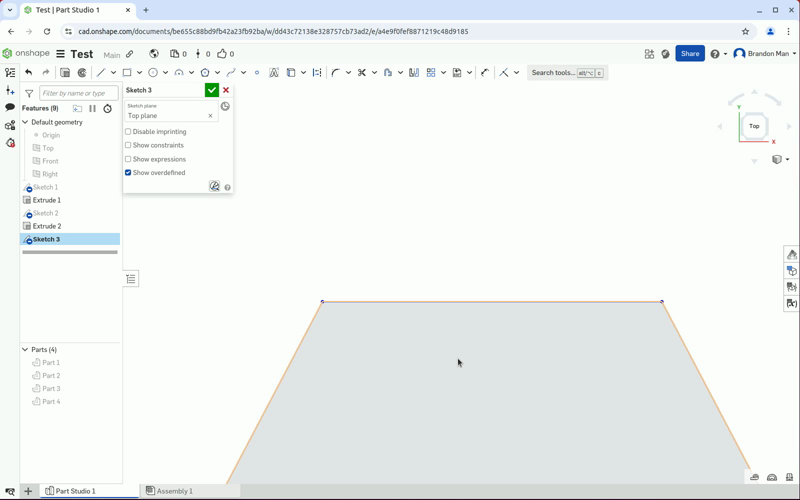
scroll(-6)
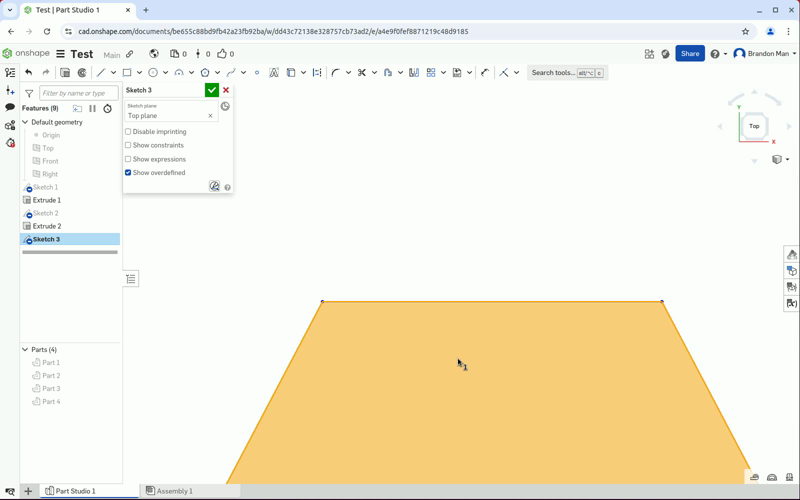
scroll(-6)
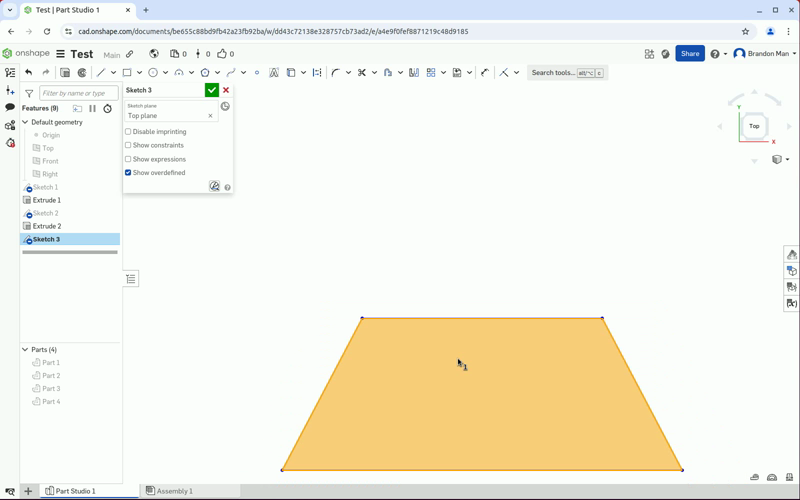
scroll(-6)
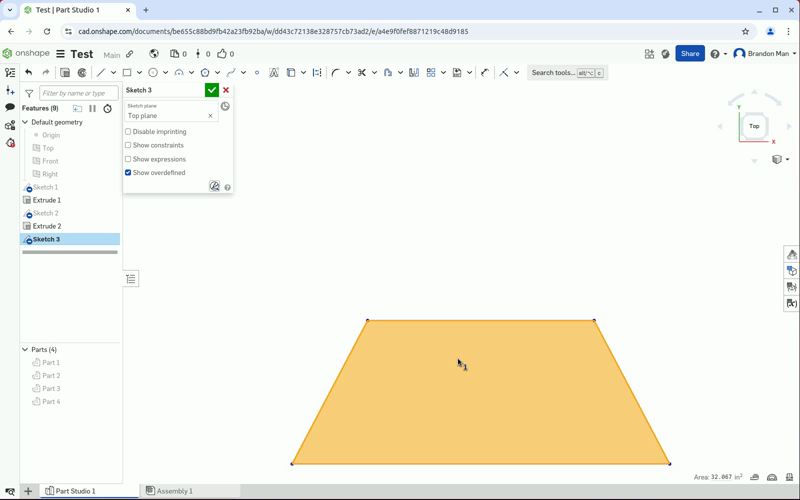
scroll(-6)
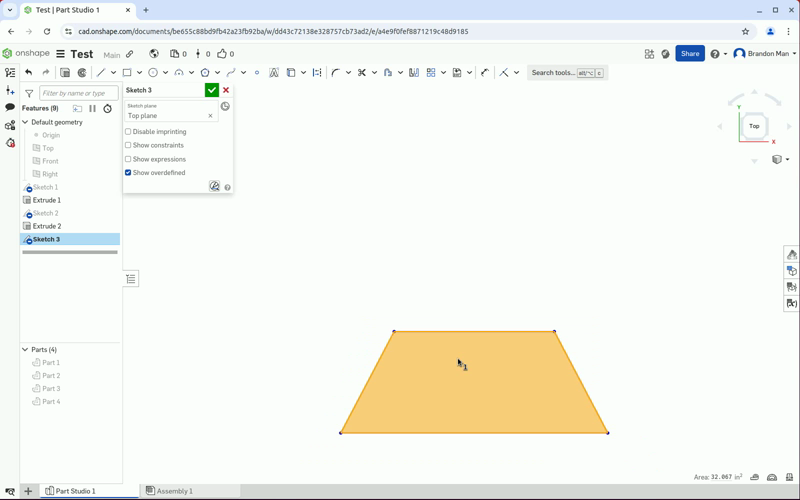
scroll(-6)
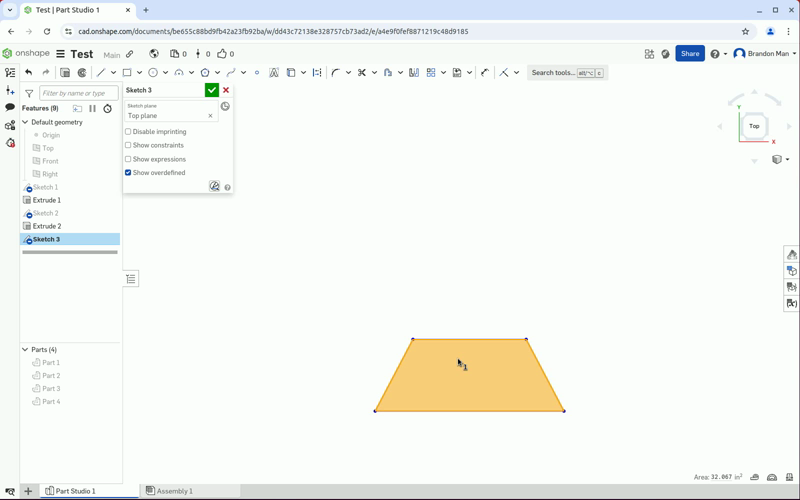
scroll(-6)
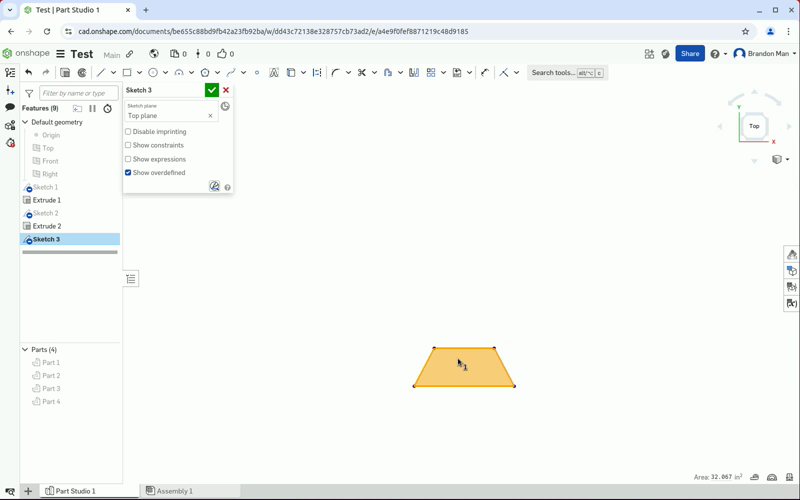
scroll(-6)
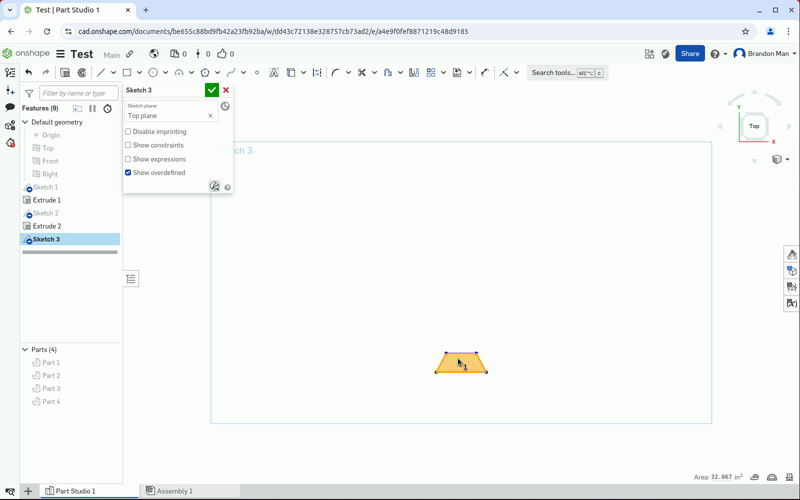
mouse_move(73, 352)
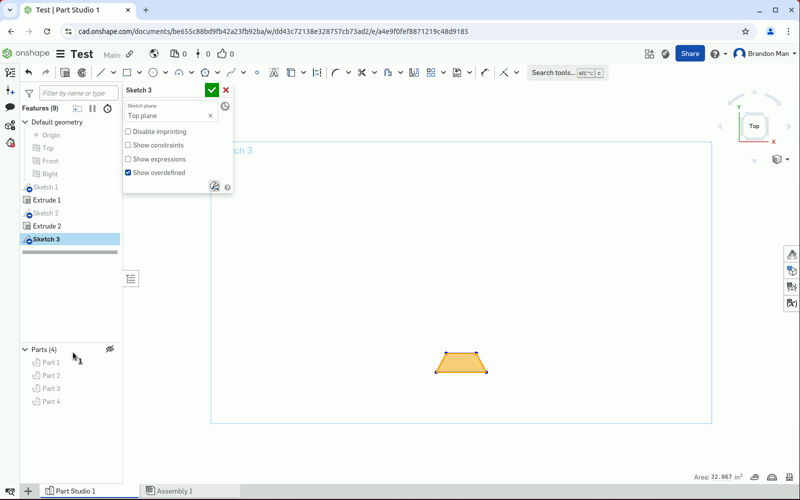
key(shift+y)
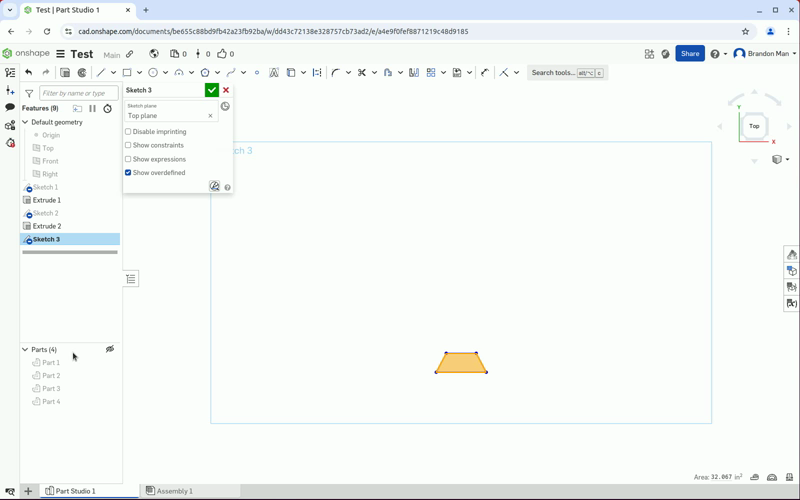
key(shift+e)
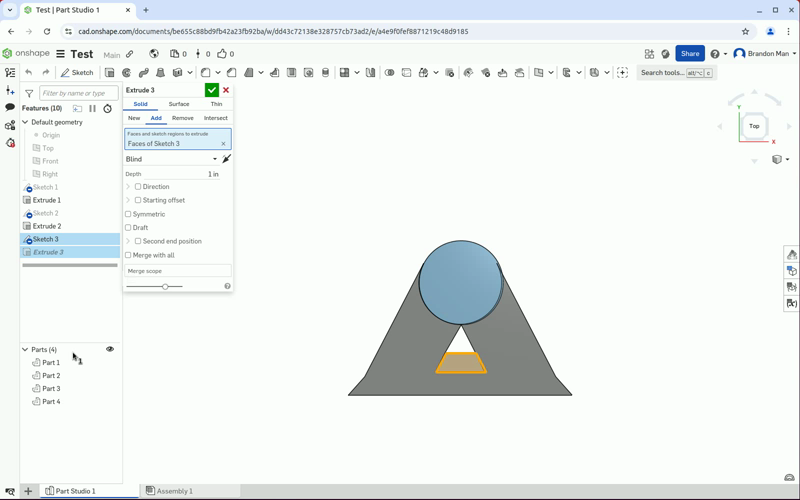
mouse_move(143, 106)
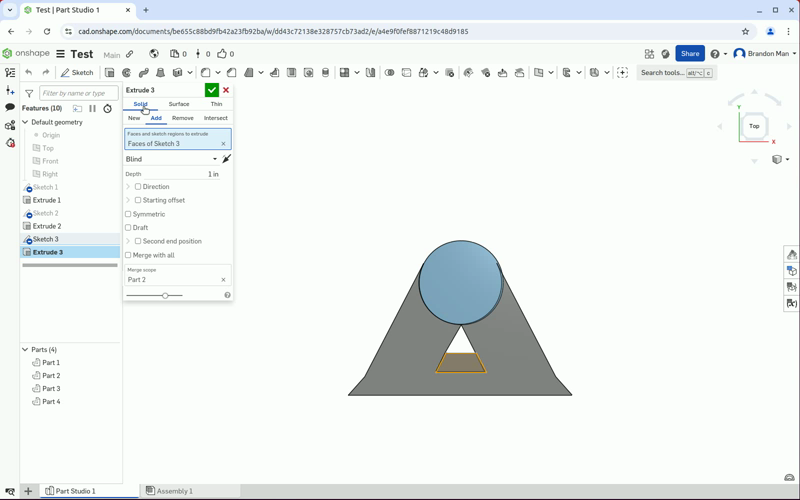
click(143, 106)
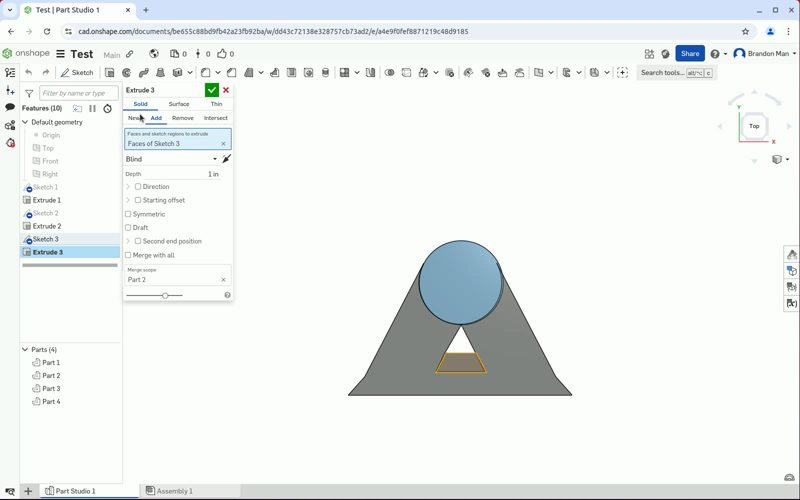
mouse_move(137, 120)
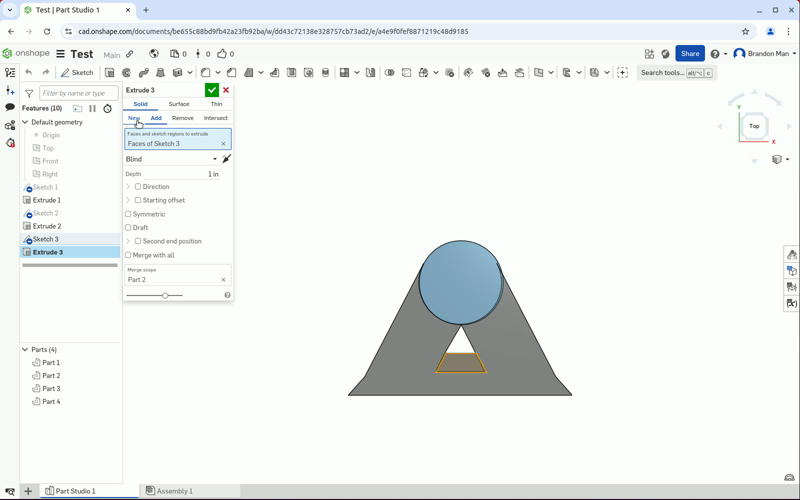
click(137, 120)
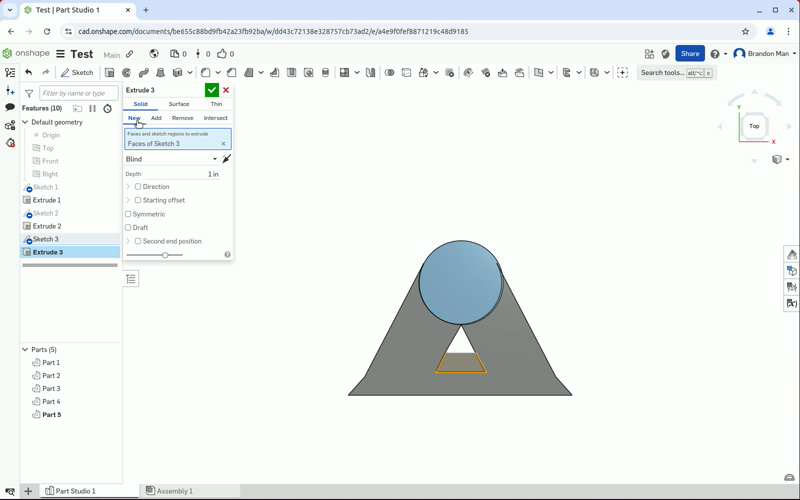
key(tab, 4)
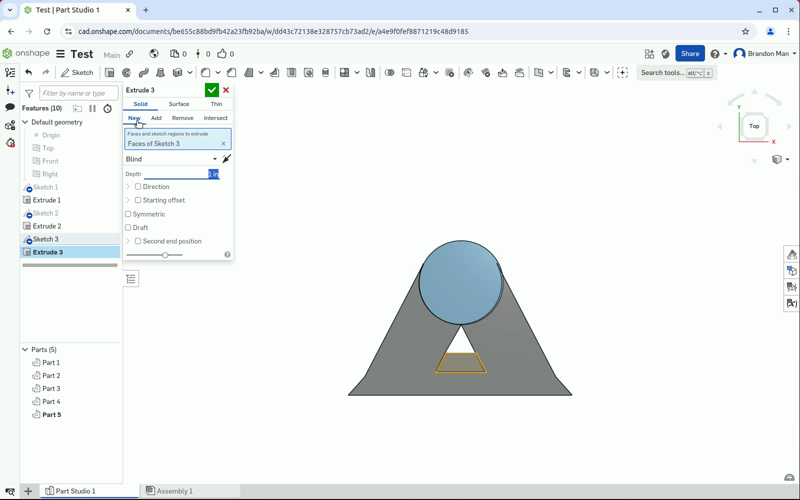
text(1.444)
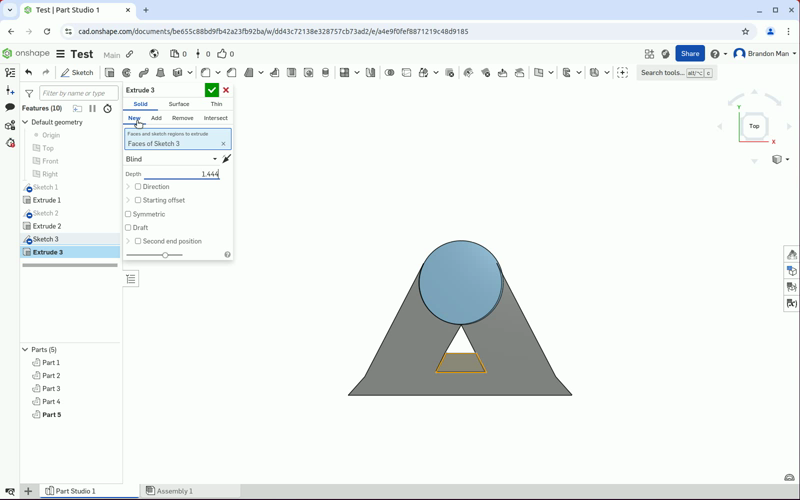
key(enter)
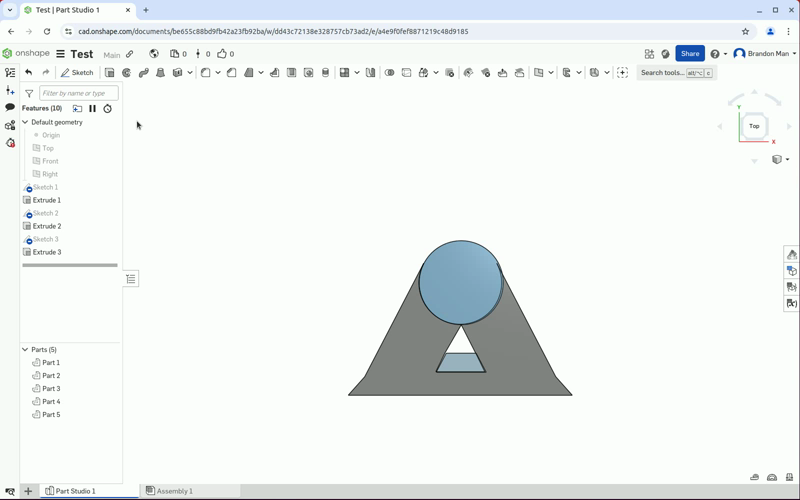
key(shift+h)
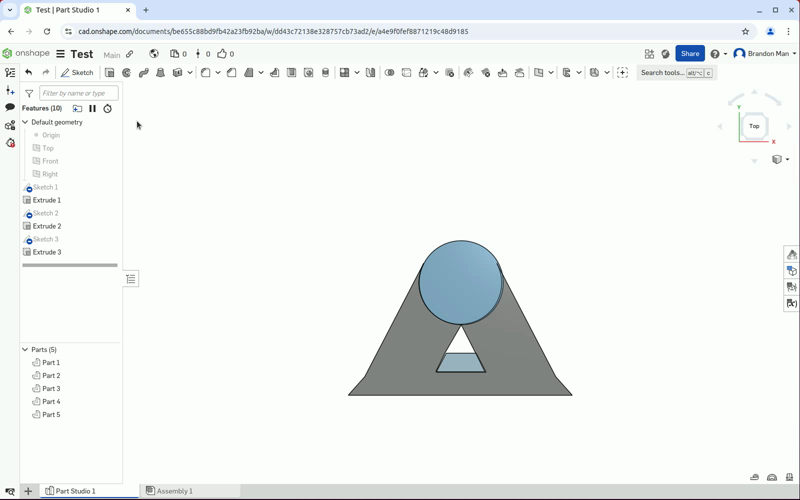
key(shift+h)
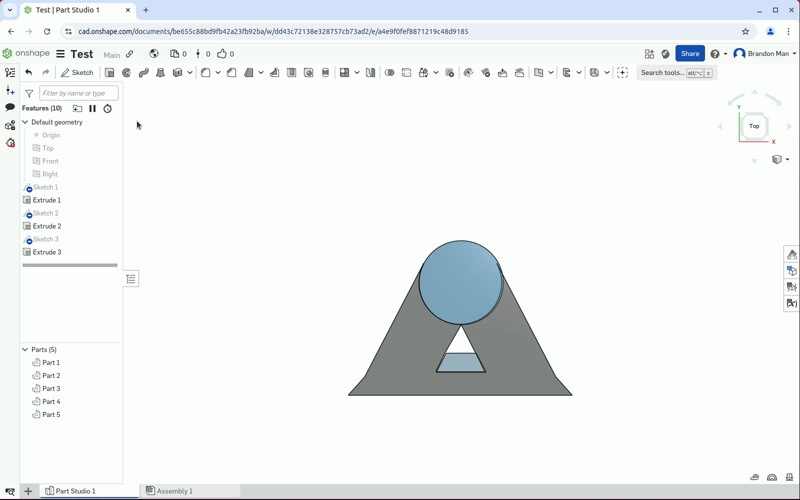
mouse_move(73, 189)
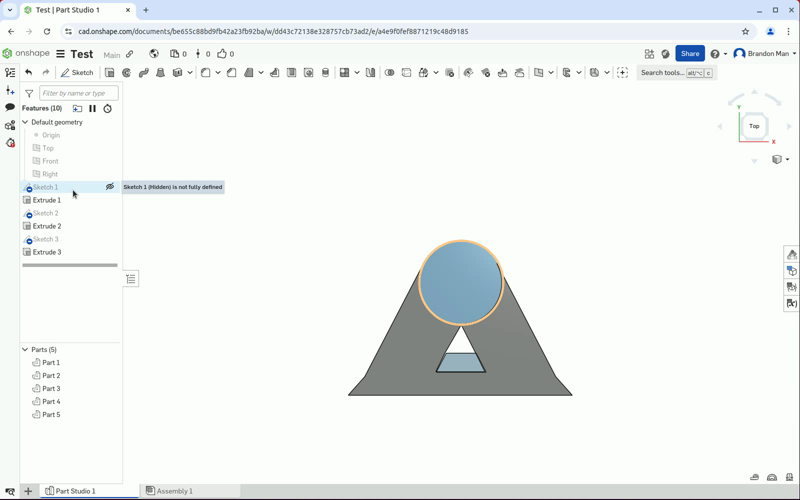
click(73, 189)
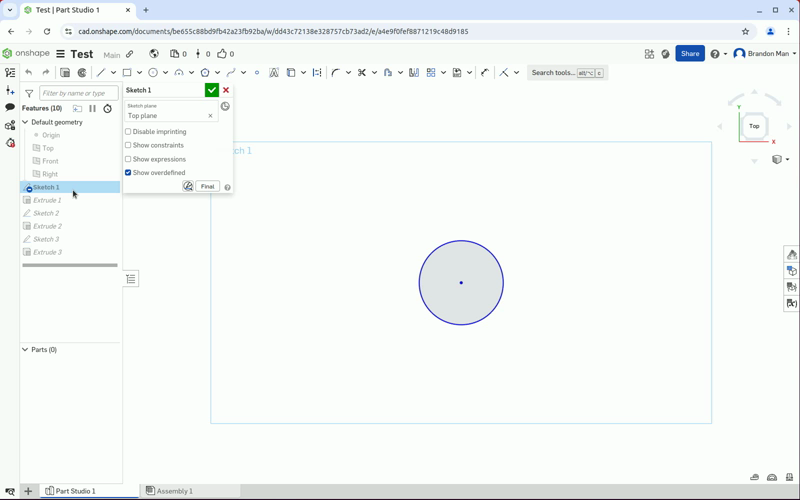
mouse_move(229, 92)
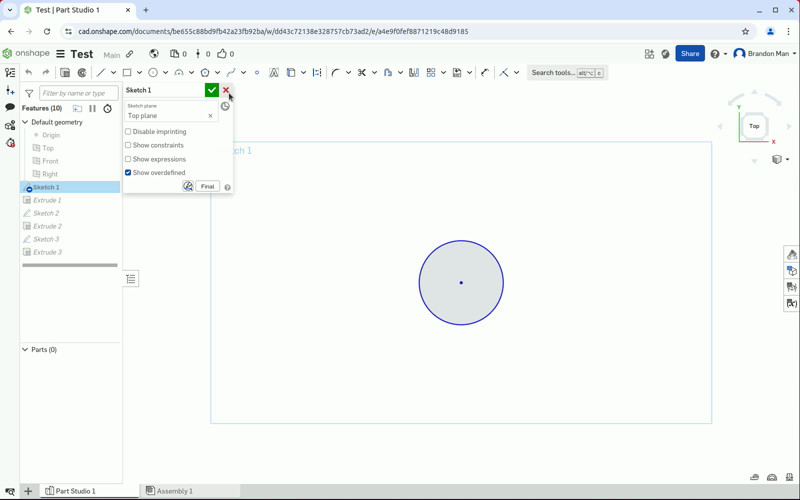
click(229, 92)
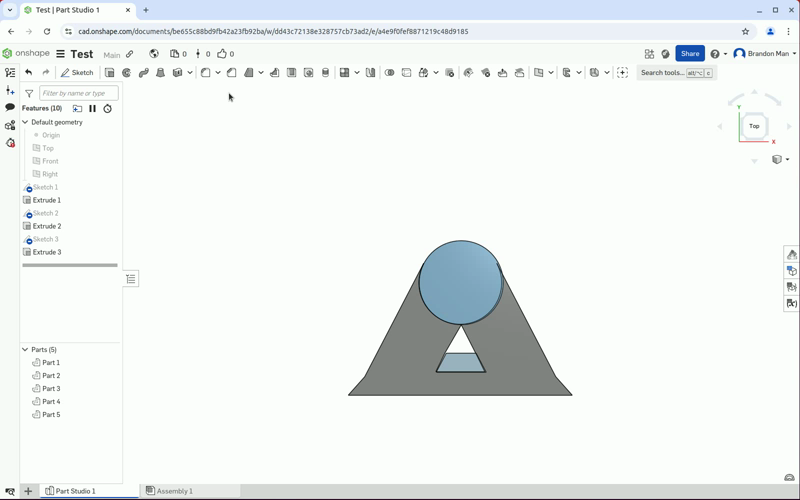
mouse_move(541, 75)
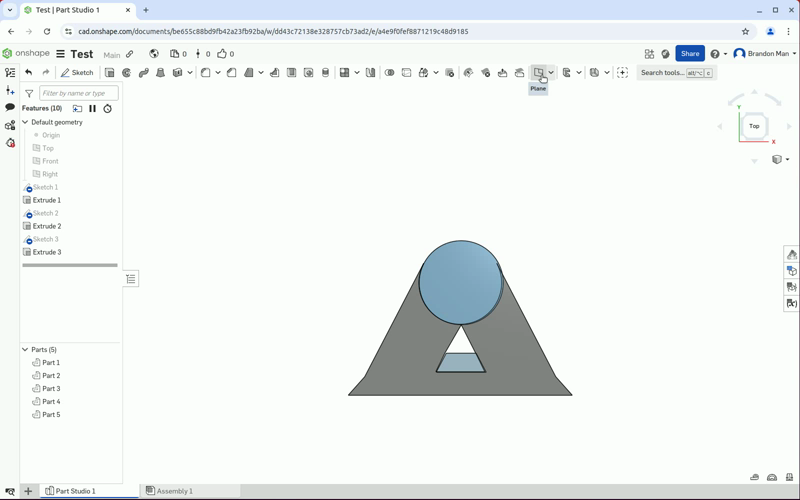
click(541, 75)
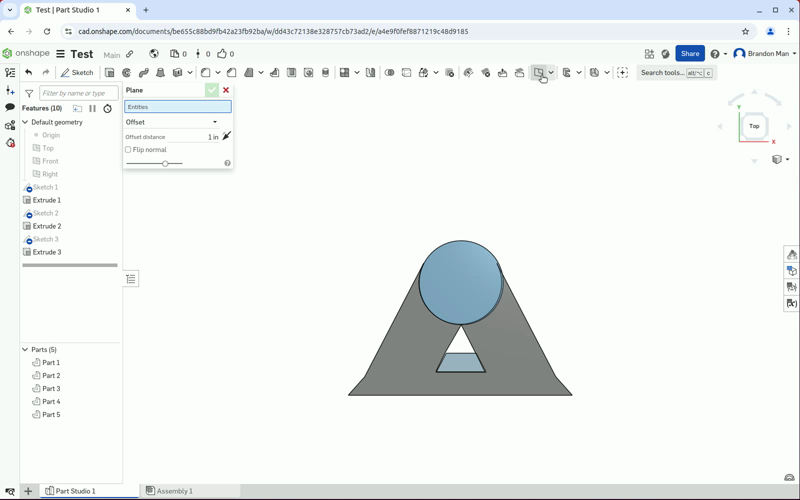
mouse_move(73, 150)
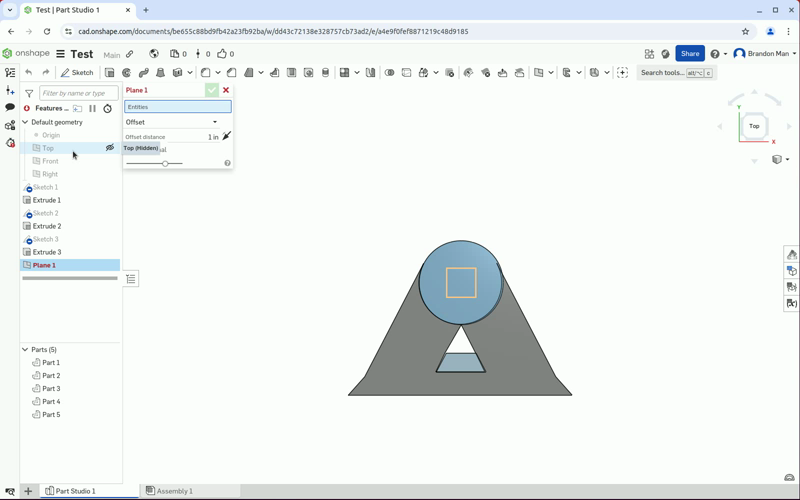
click(73, 150)
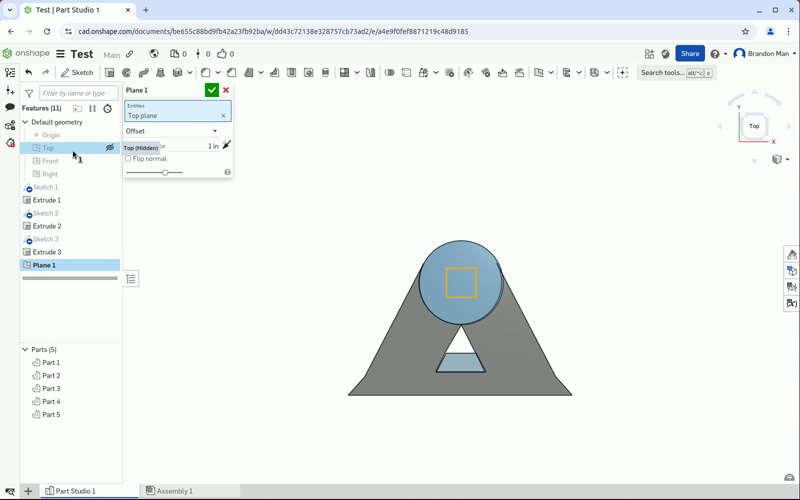
key(tab, 2)
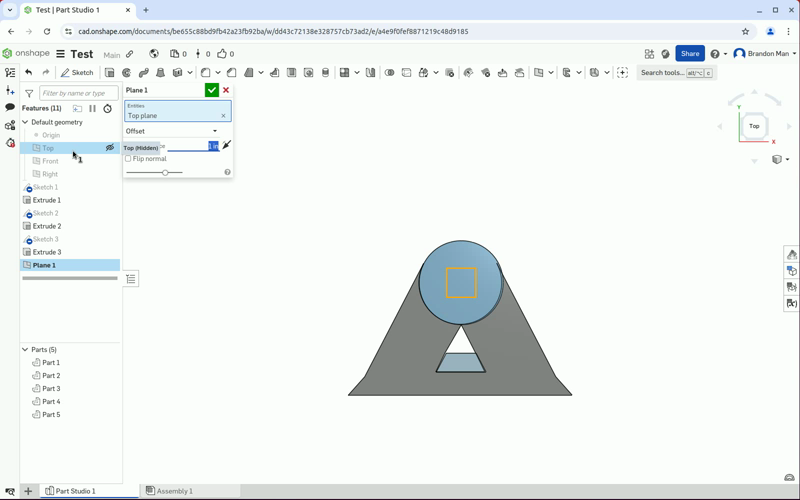
text(1.448)
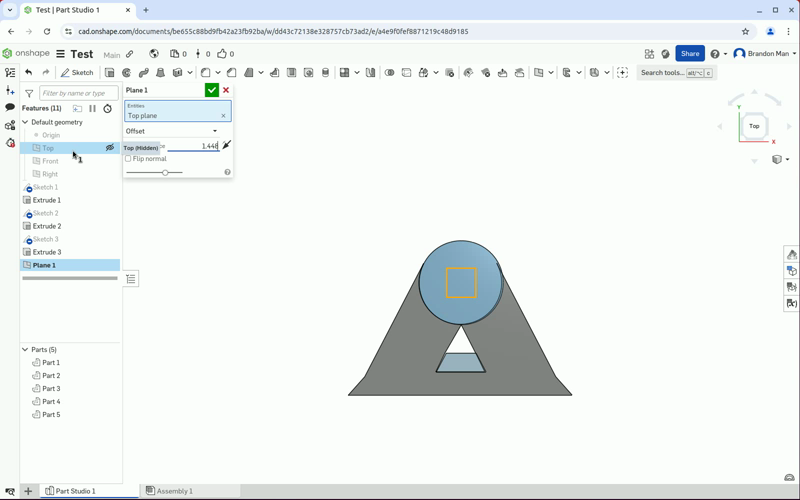
key(enter, 2)
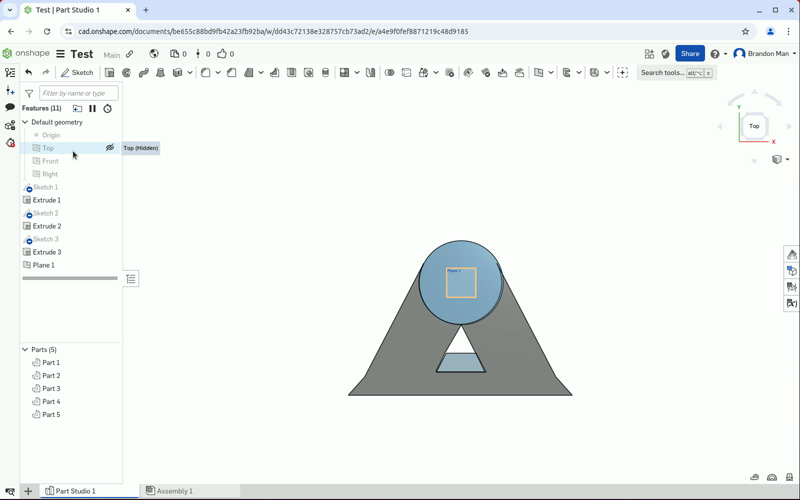
key(shift+s)
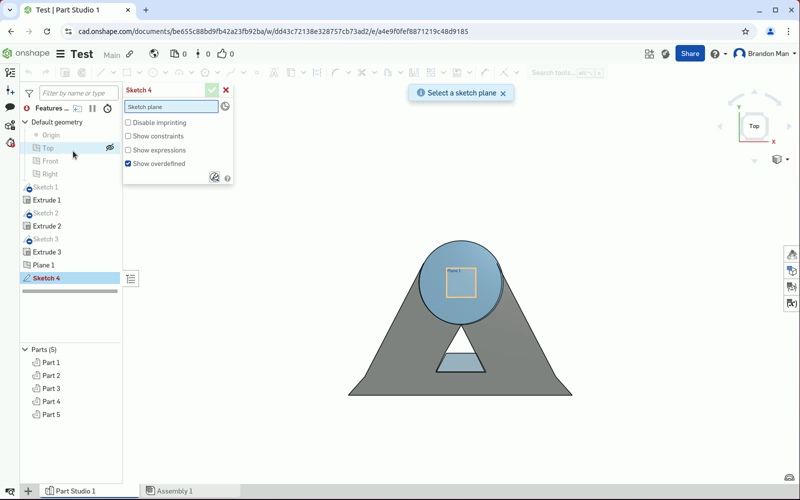
mouse_move(73, 267)
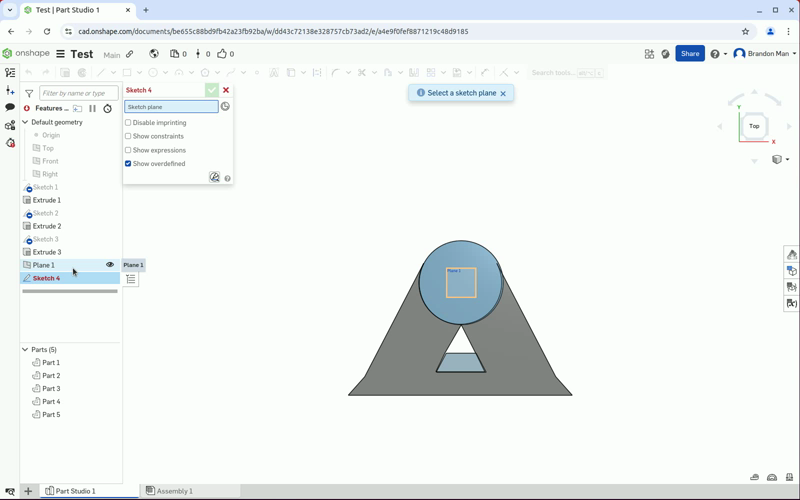
click(73, 267)
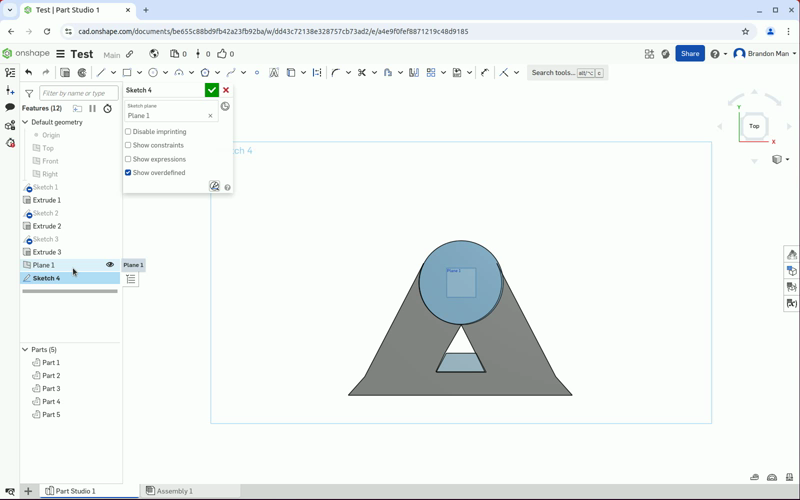
mouse_move(73, 352)
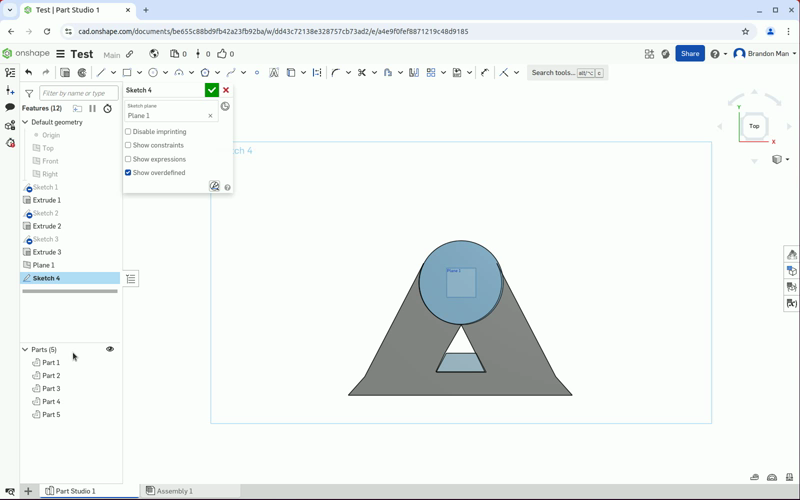
key(y)
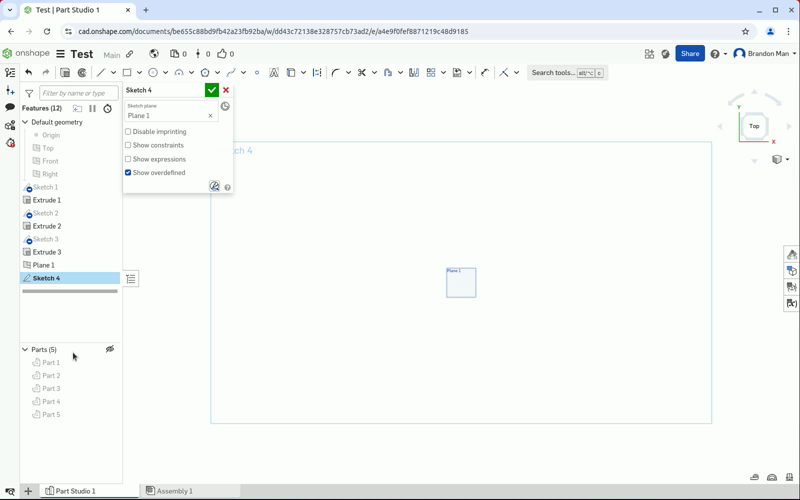
key(c)
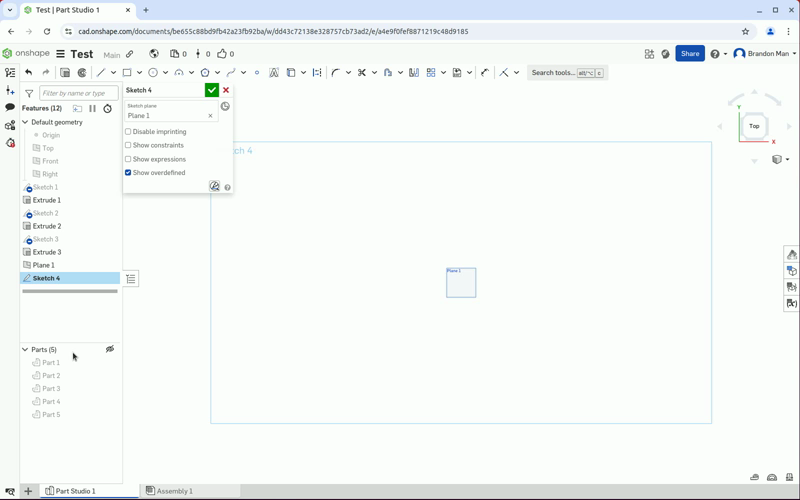
key_down(shift)
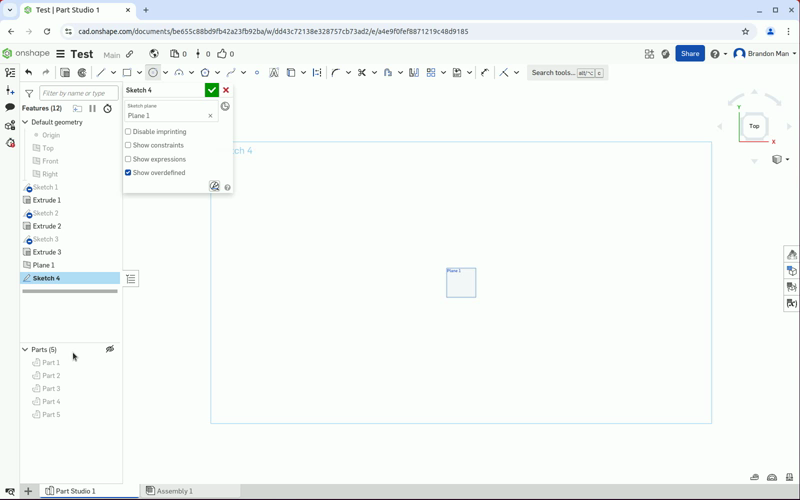
mouse_move(461, 282)
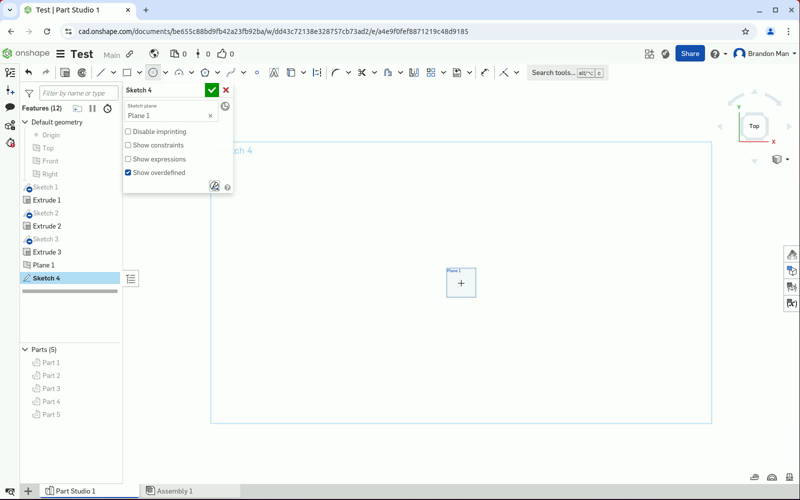
click(461, 282)
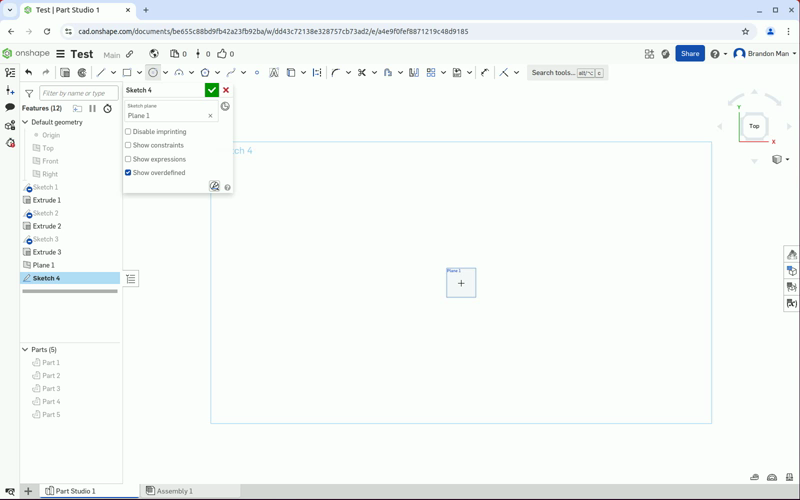
key_up(shift)
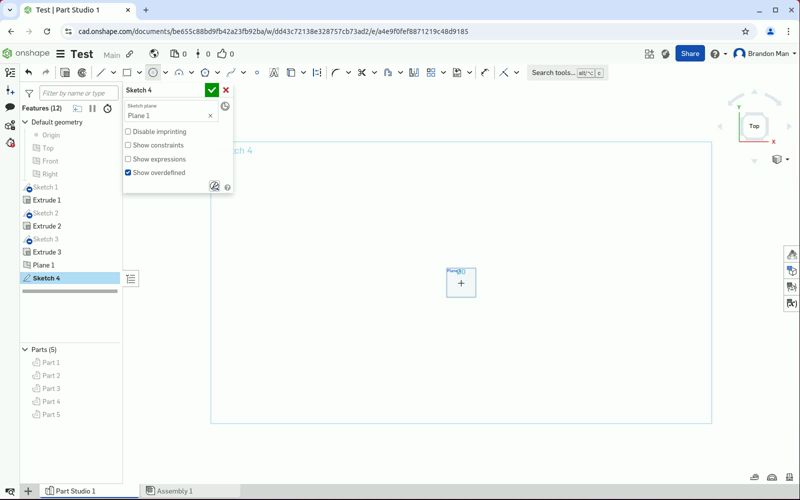
mouse_move(465, 282)
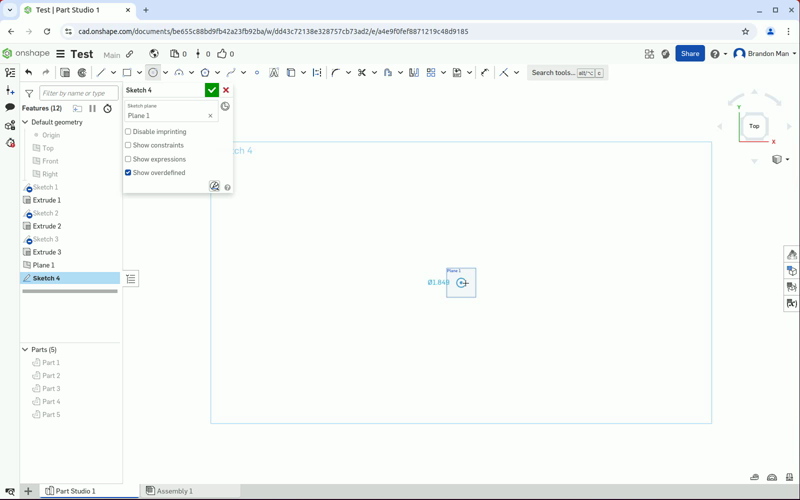
click(465, 282)
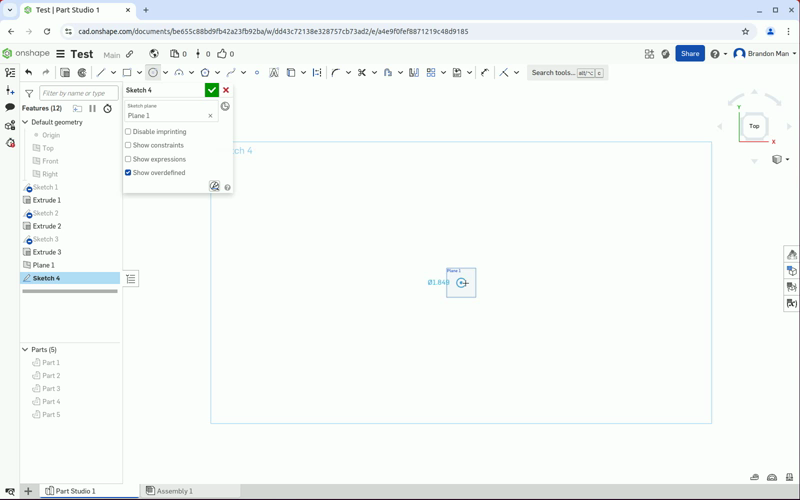
key(esc)
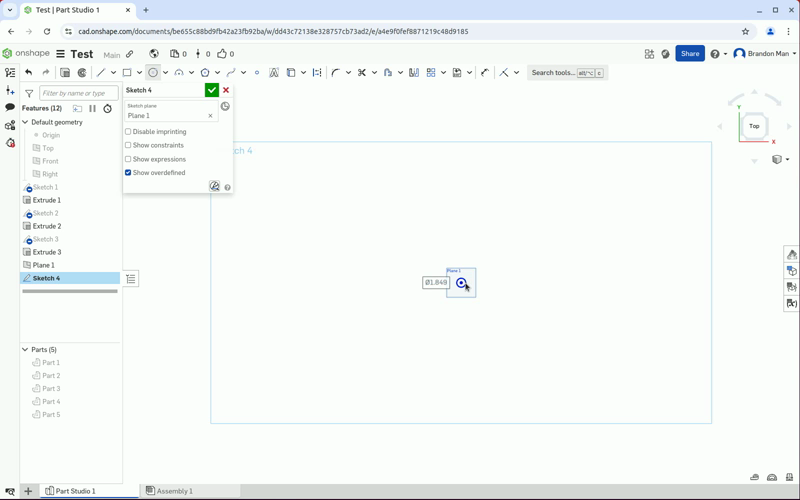
mouse_move(457, 284)
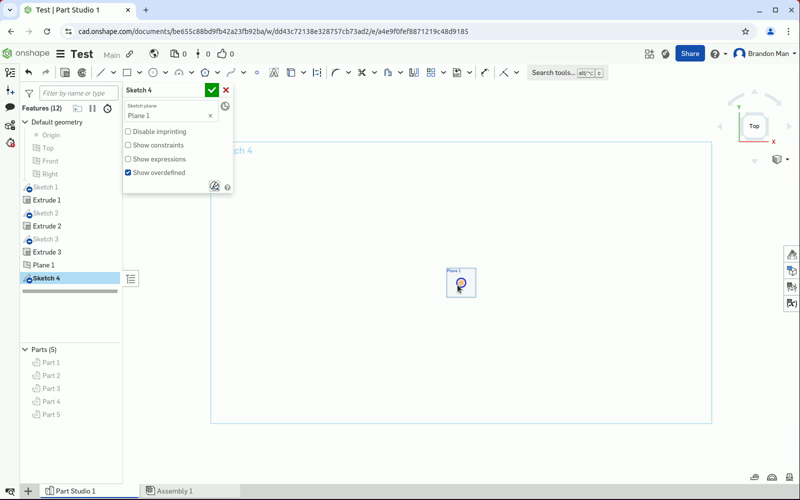
scroll(6)
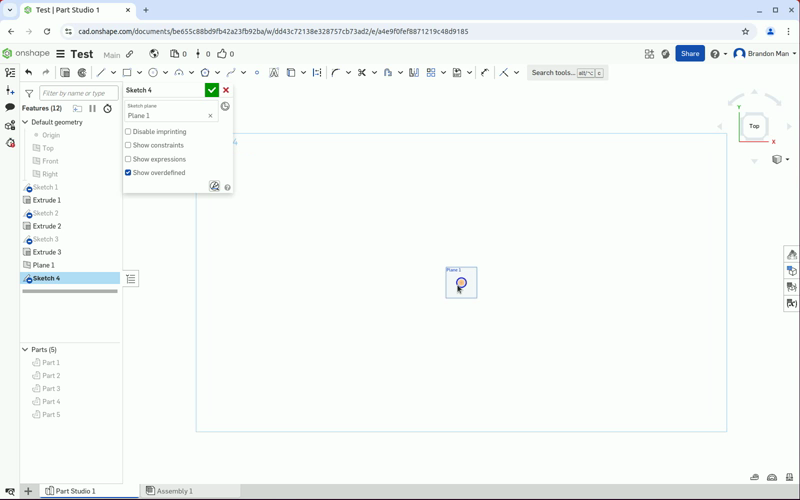
scroll(6)
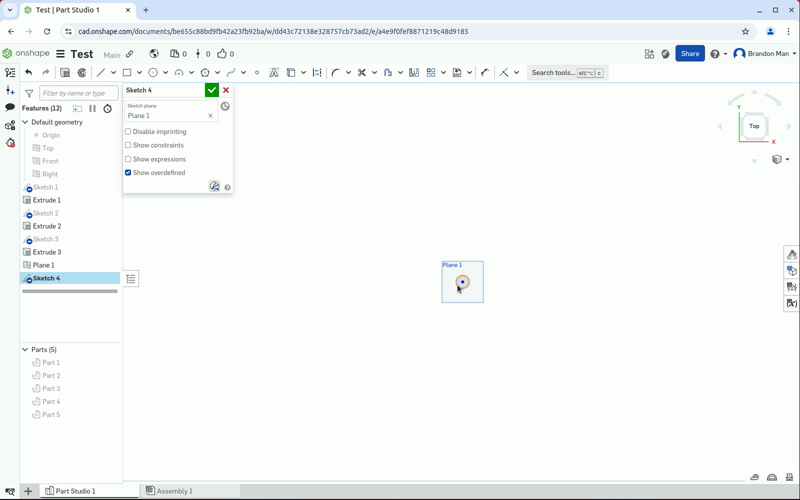
scroll(6)
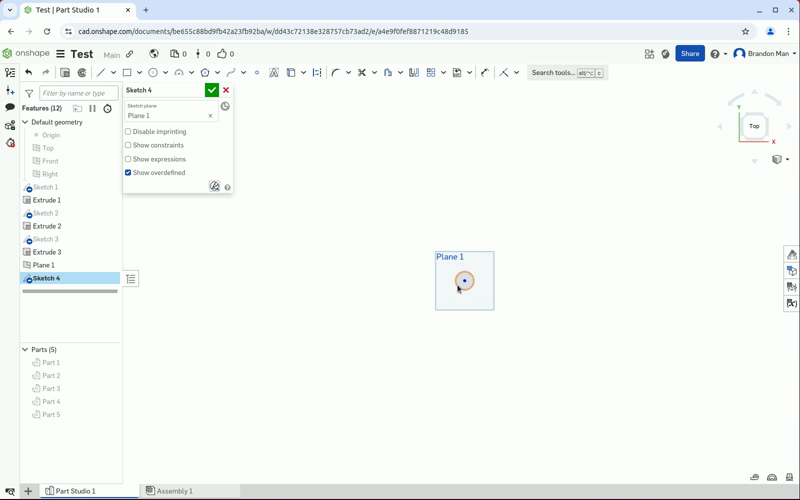
scroll(6)
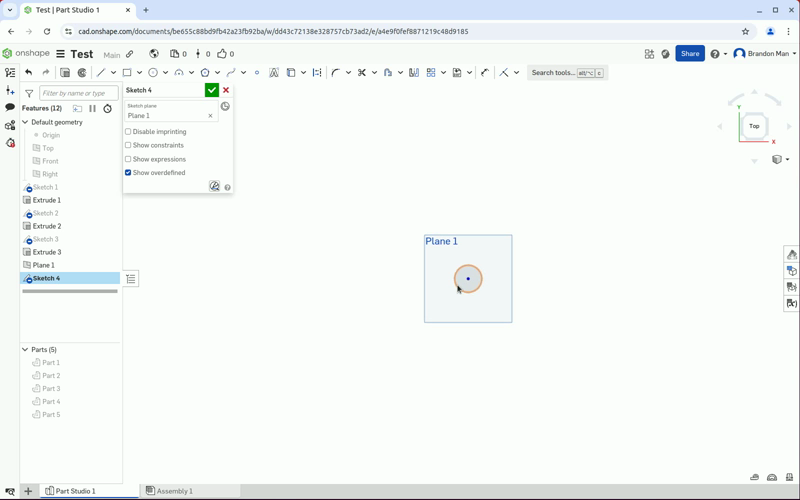
scroll(6)
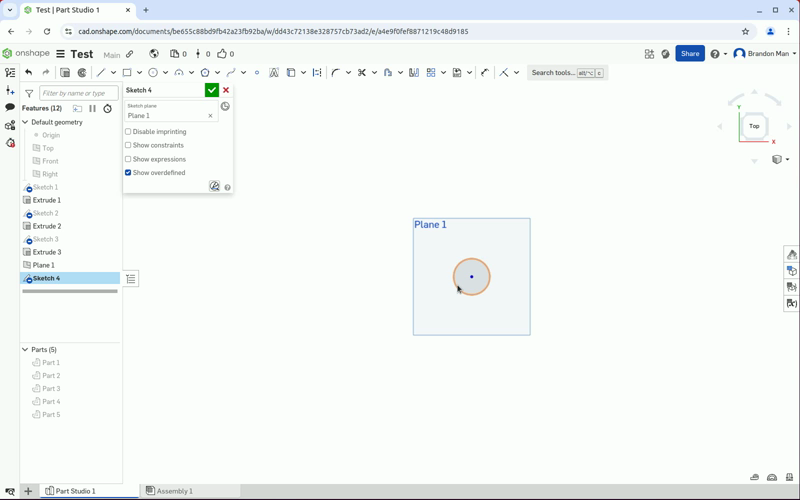
scroll(6)
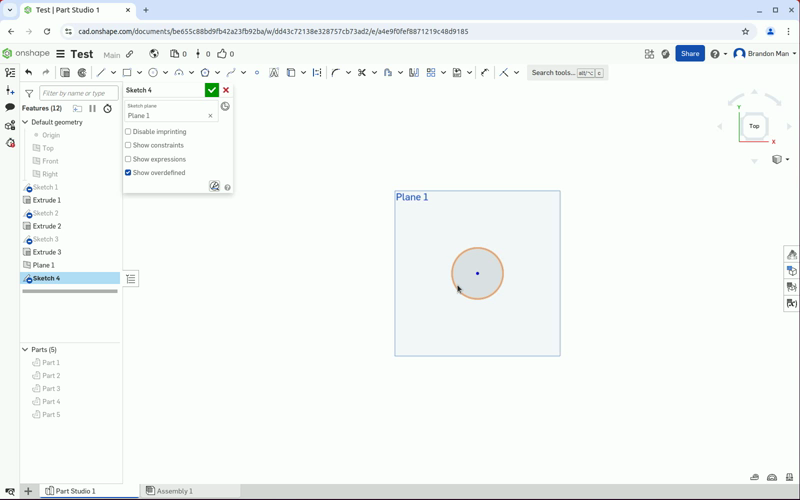
scroll(6)
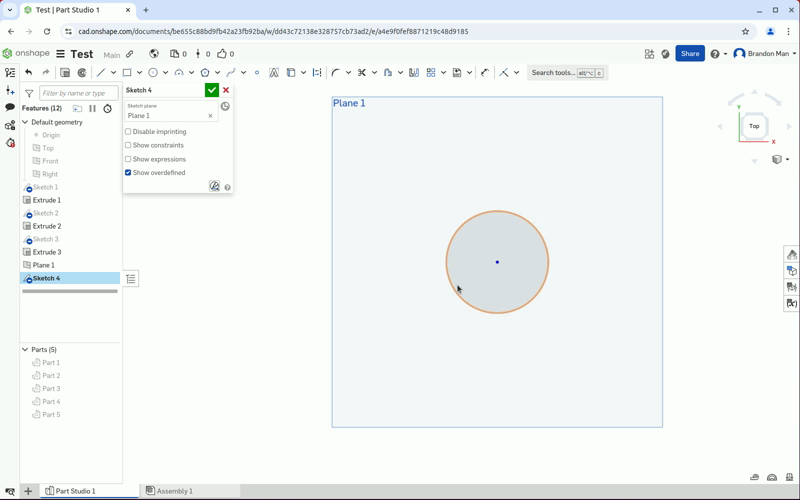
click(457, 284)
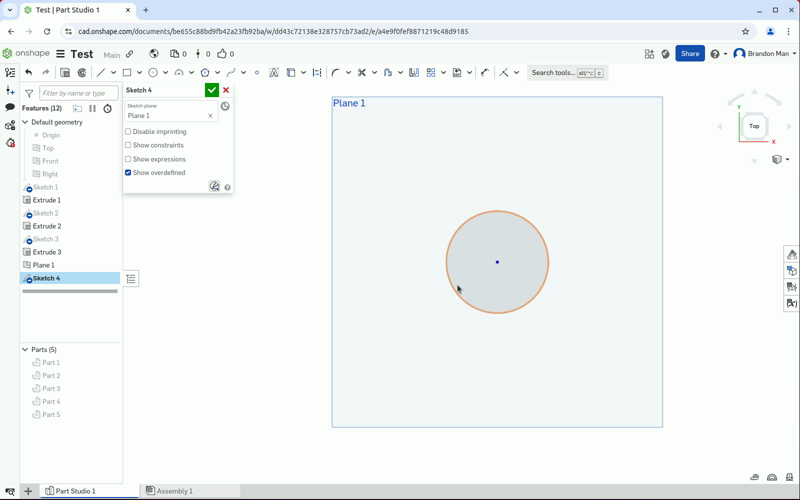
scroll(-6)
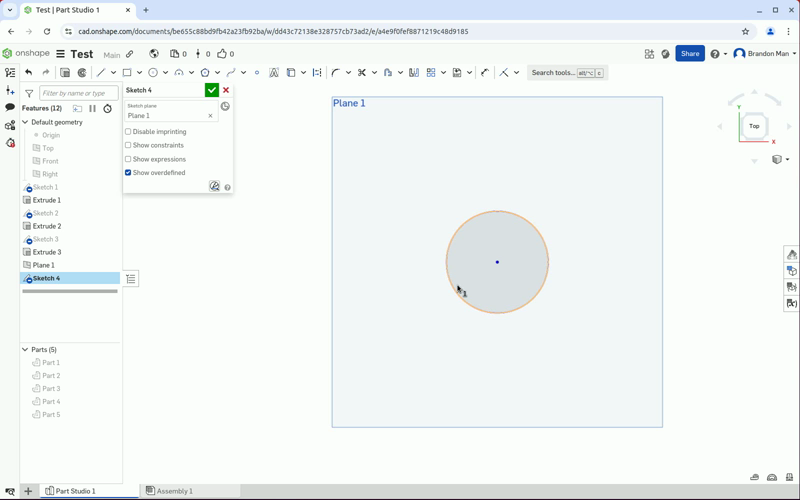
scroll(-6)
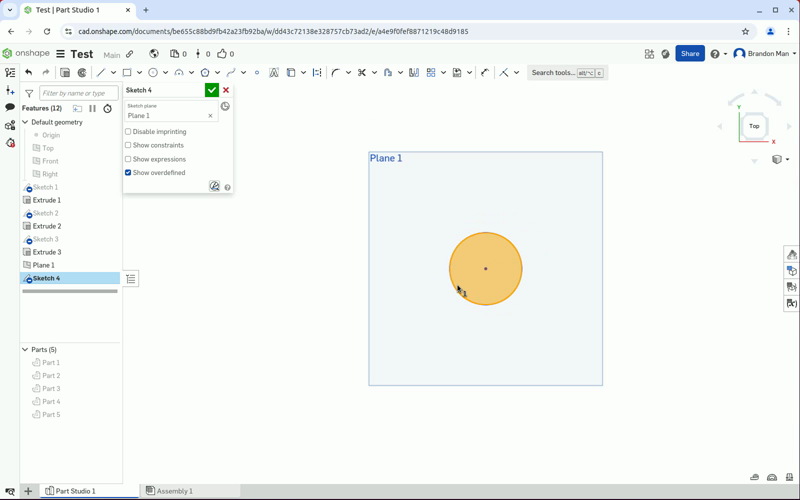
scroll(-6)
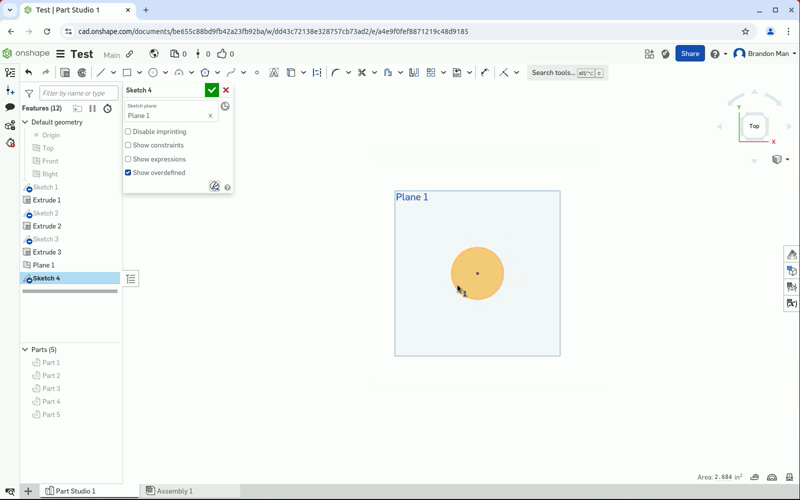
scroll(-6)
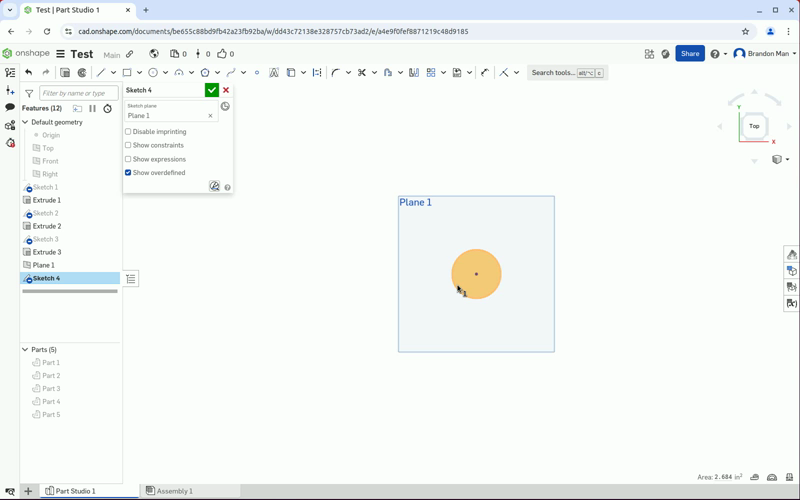
scroll(-6)
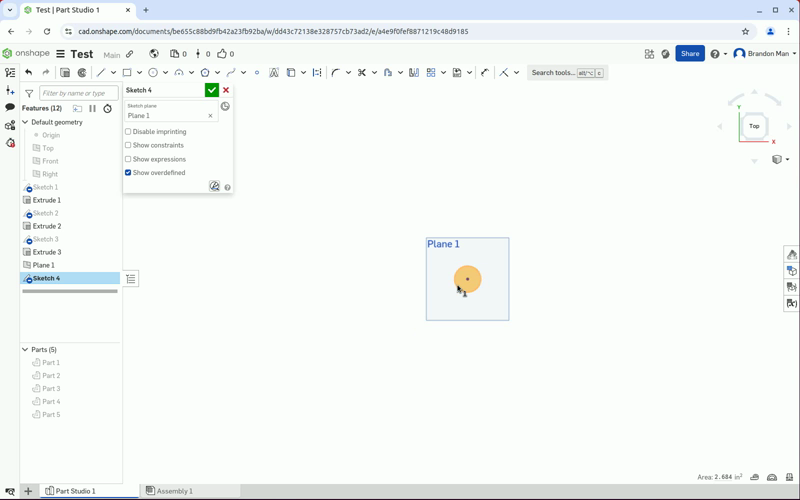
scroll(-6)
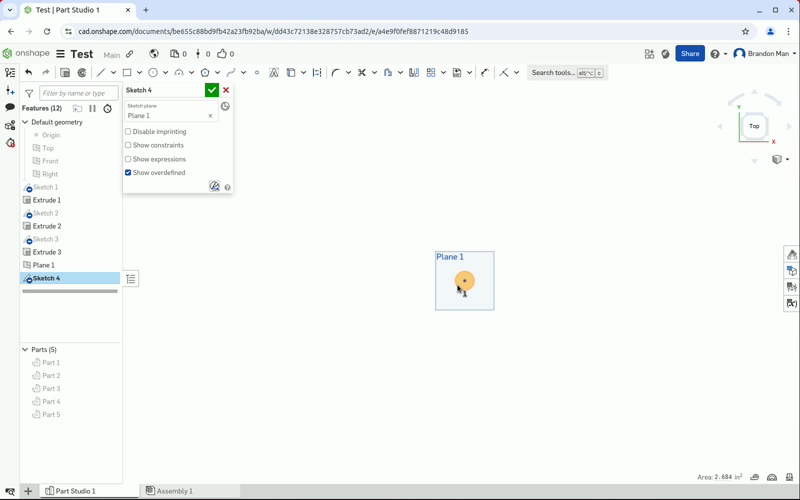
scroll(-6)
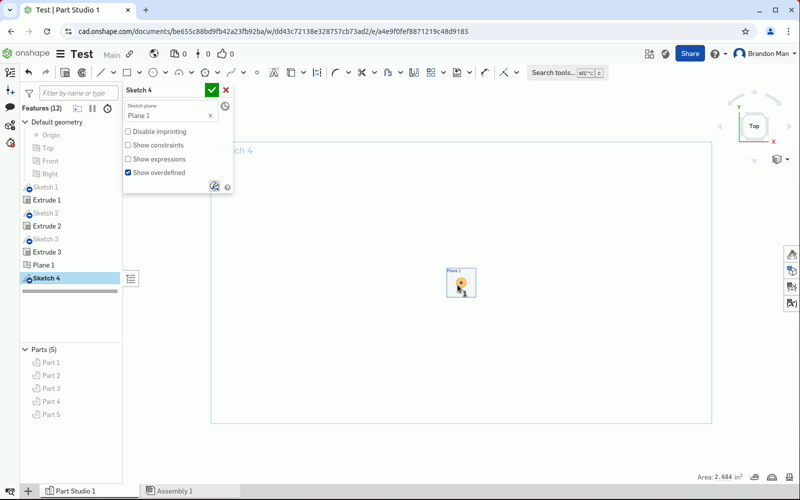
mouse_move(73, 352)
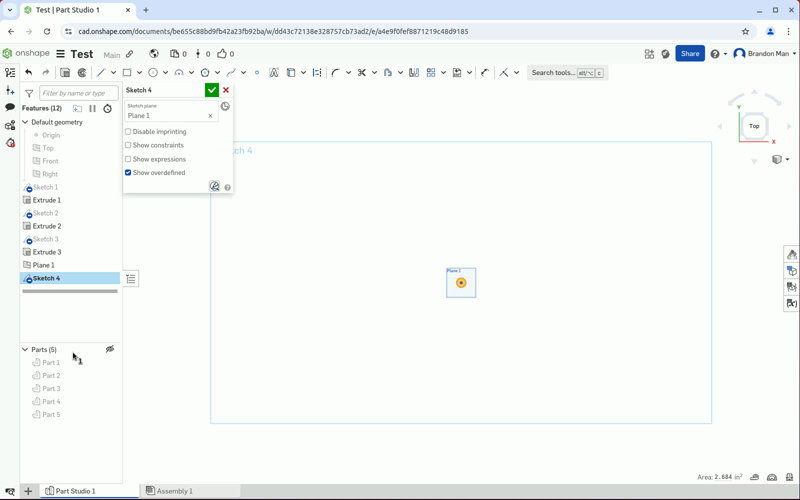
key(shift+y)
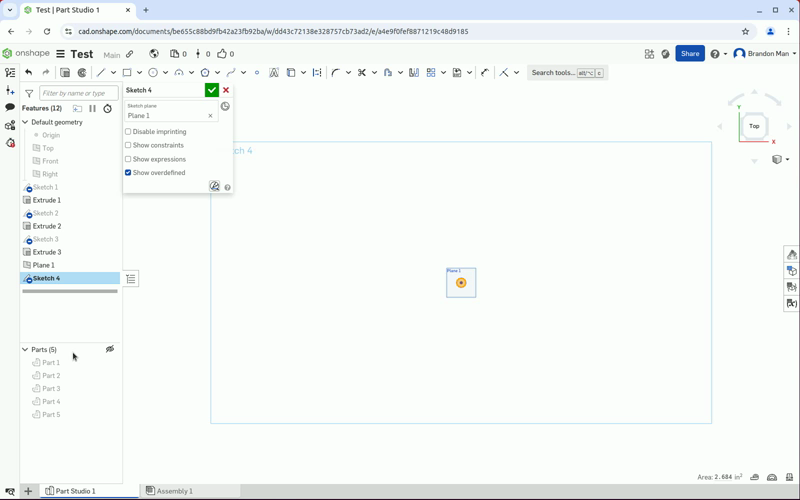
key(shift+e)
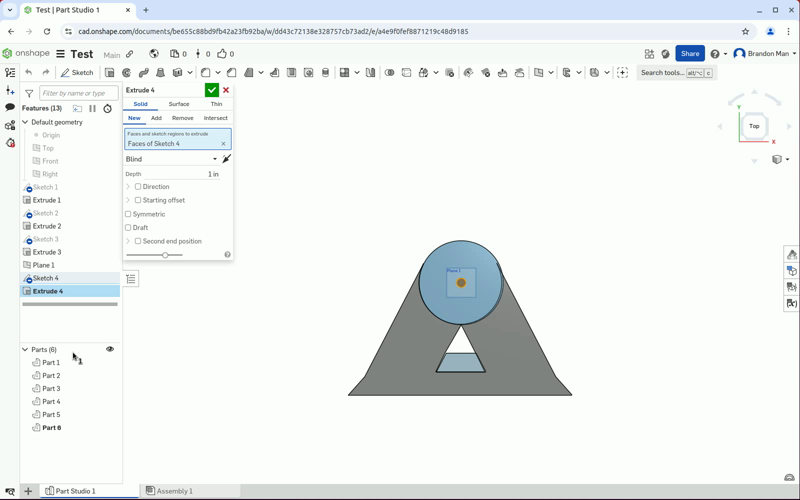
mouse_move(143, 106)
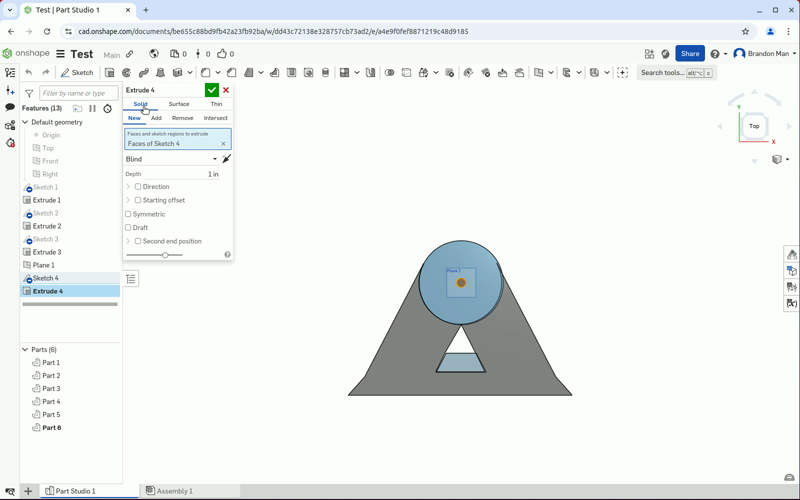
click(143, 106)
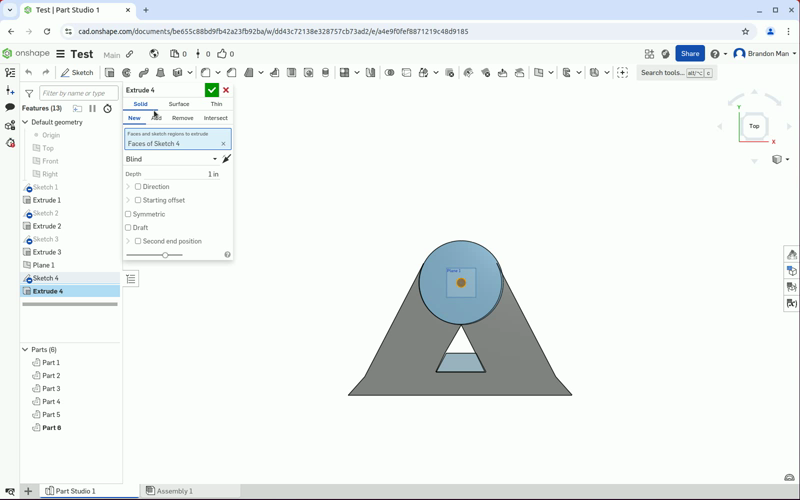
mouse_move(186, 120)
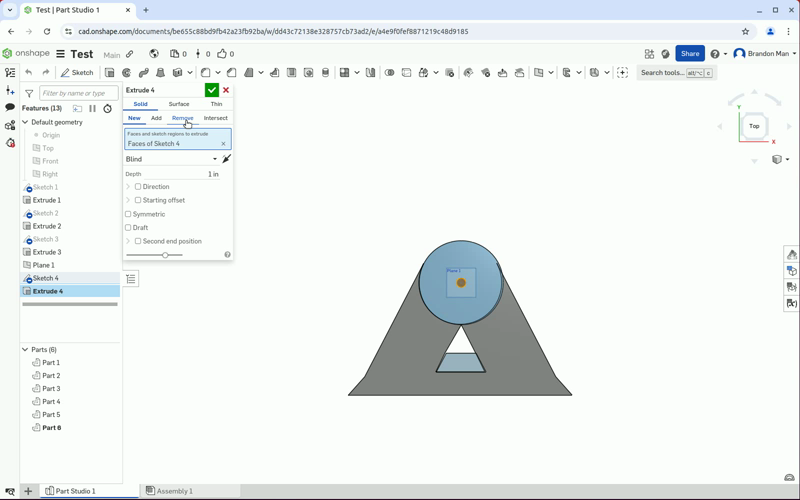
click(186, 120)
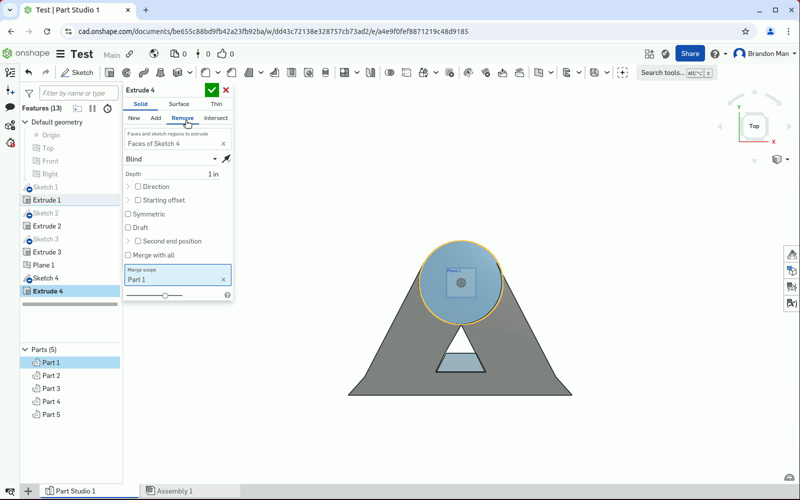
key(tab, 4)
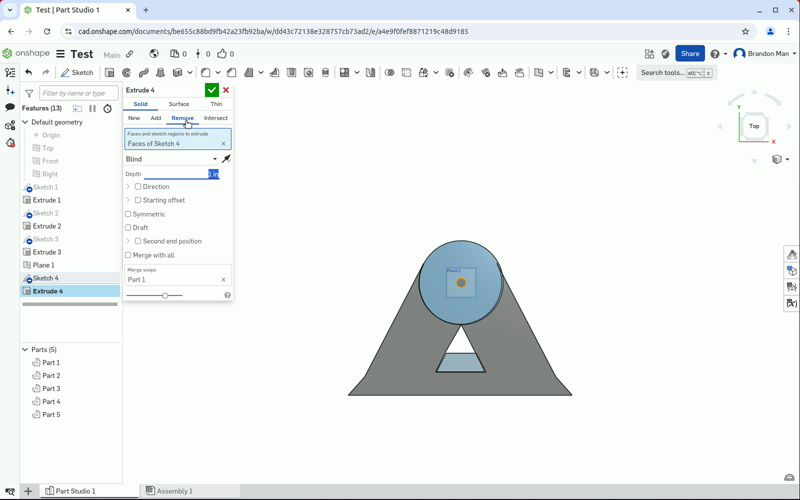
text(5.777)
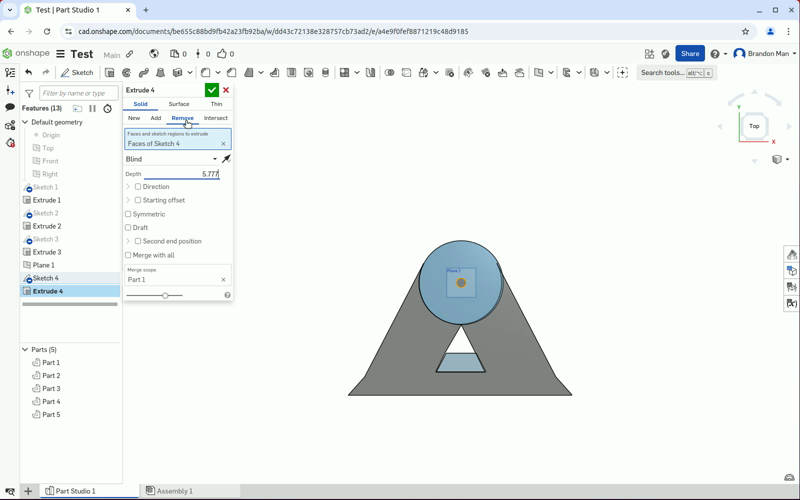
key(tab, 6)
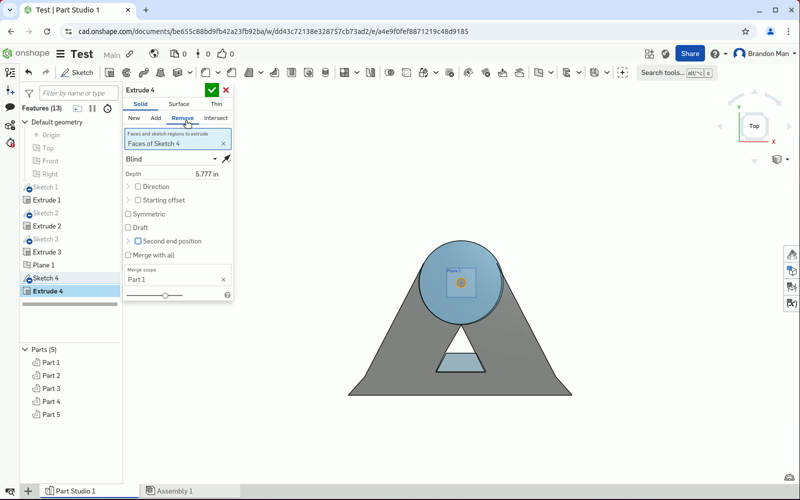
key(space)
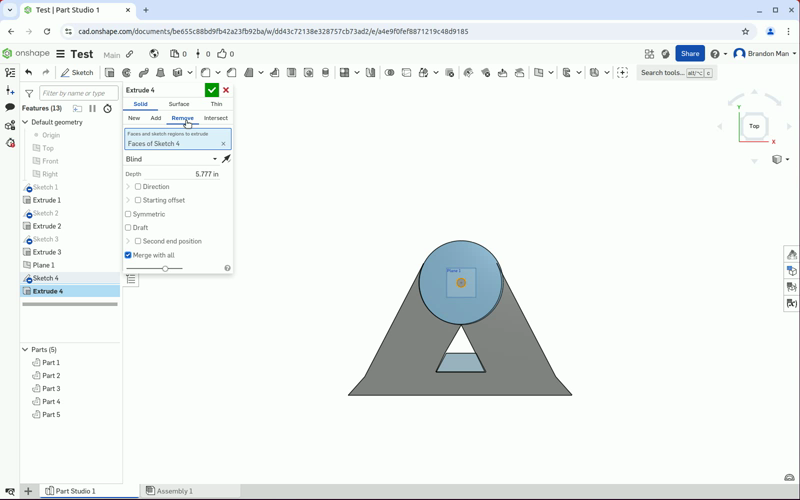
key(enter)
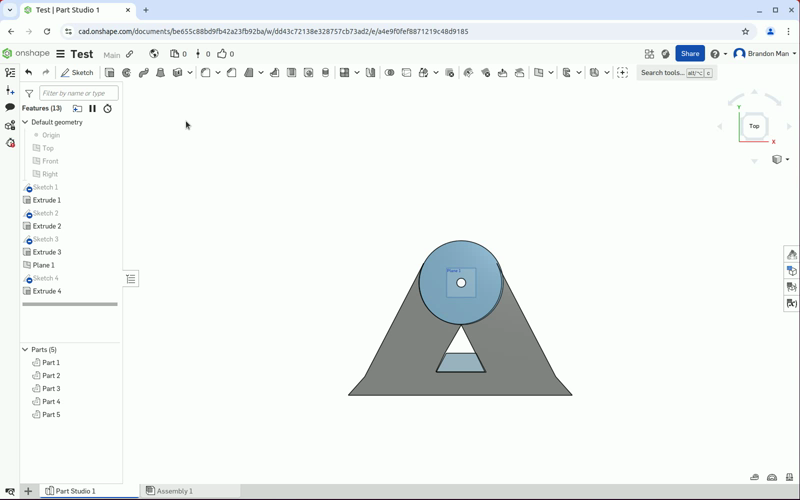
key(shift+h)
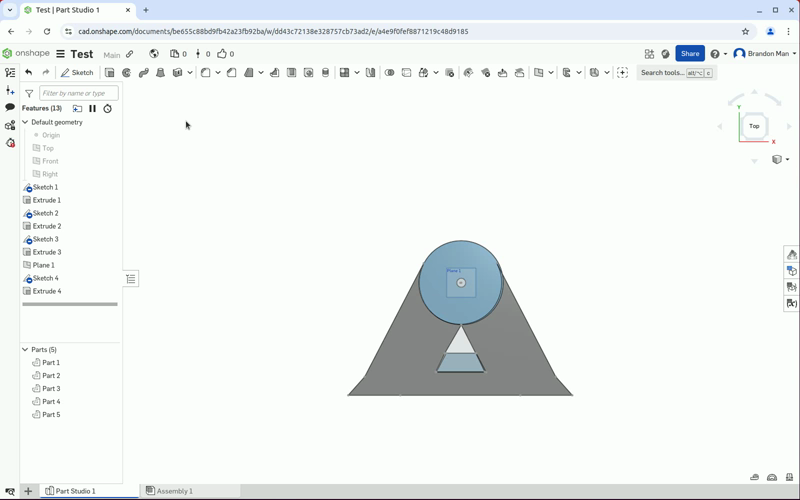
key(shift+h)
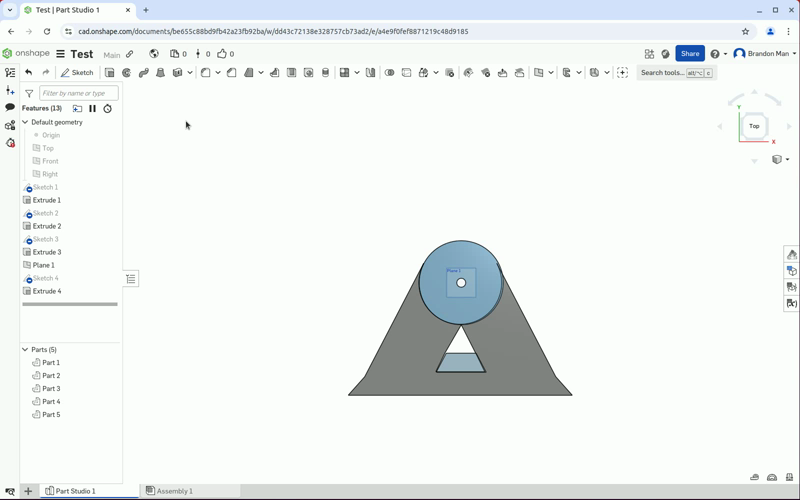
mouse_move(73, 189)
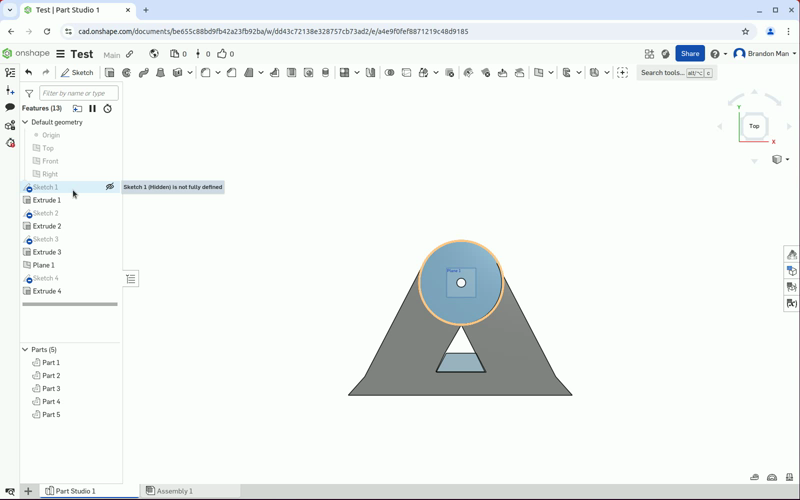
click(73, 189)
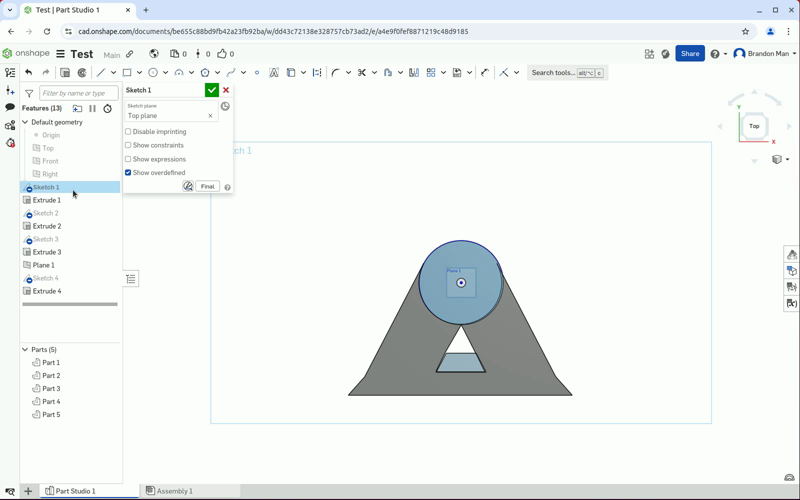
mouse_move(229, 92)
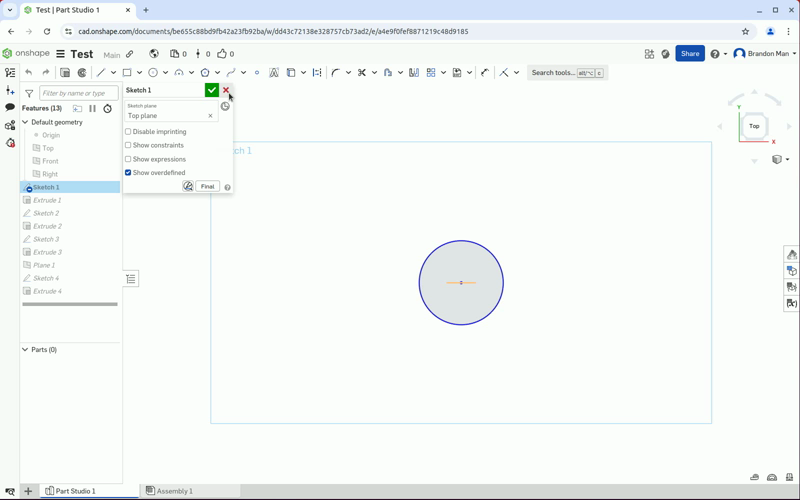
click(229, 92)
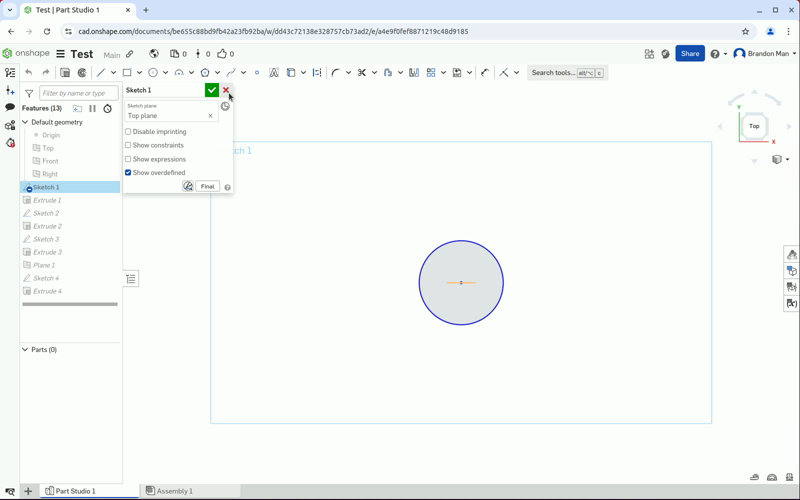
key(shift+s)
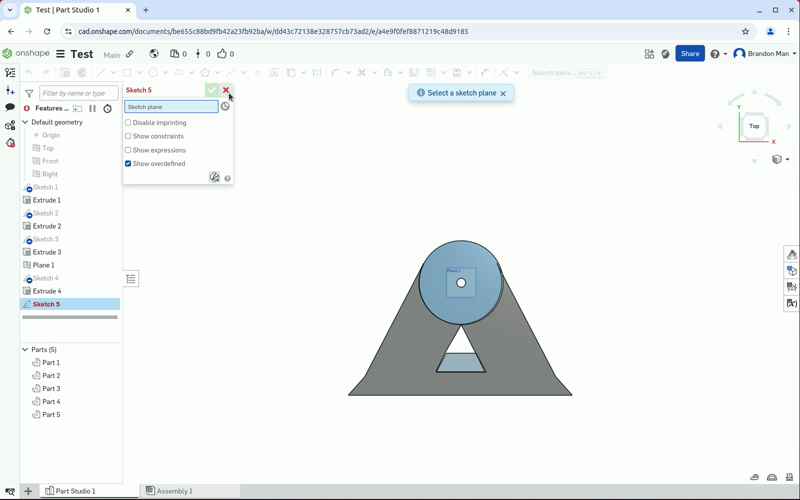
mouse_move(73, 267)
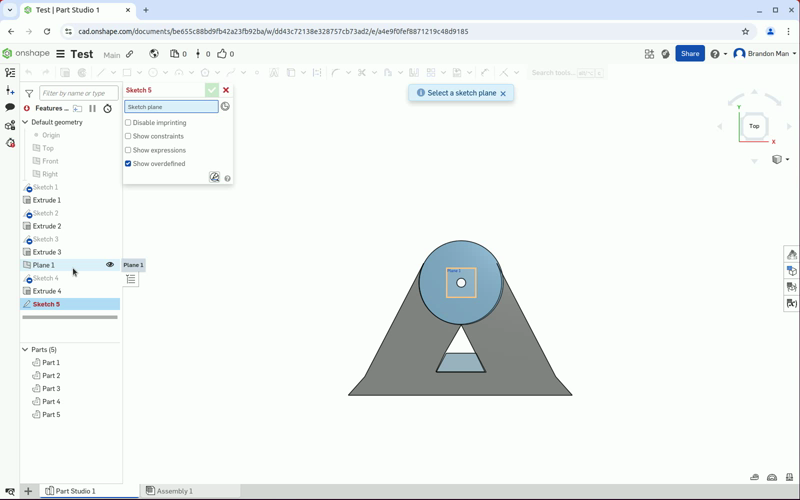
click(73, 267)
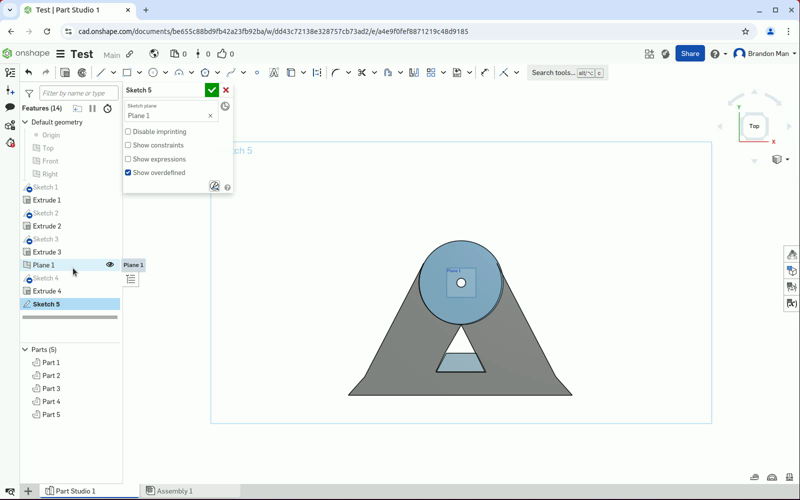
mouse_move(73, 352)
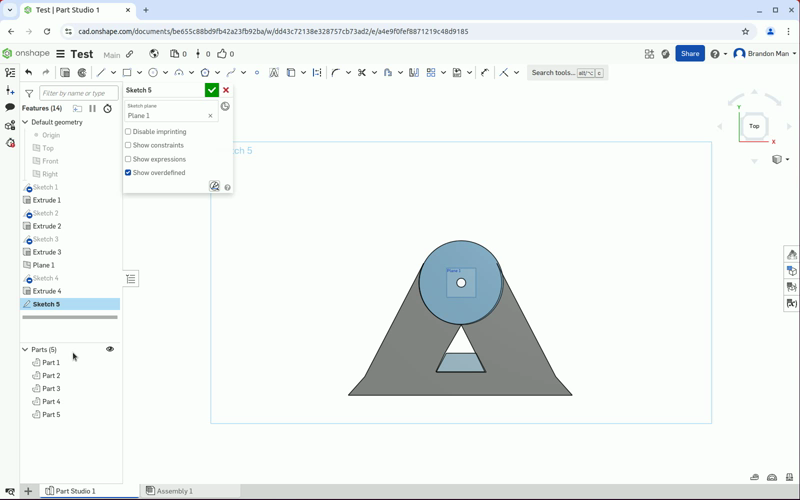
key(y)
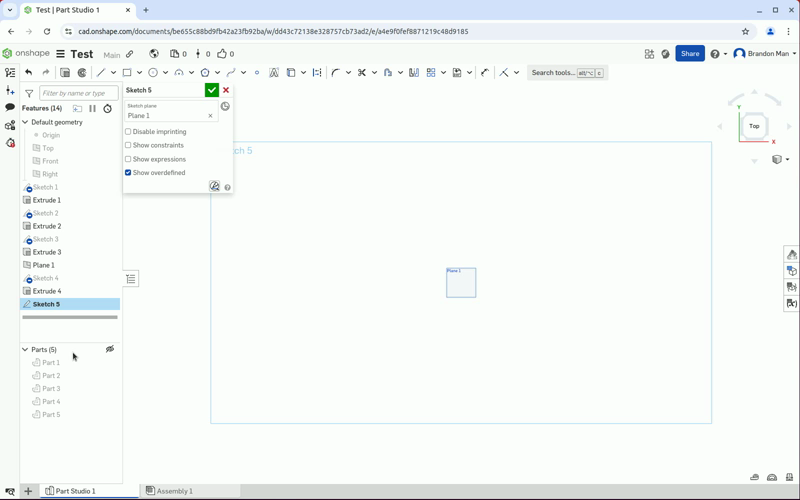
key(c)
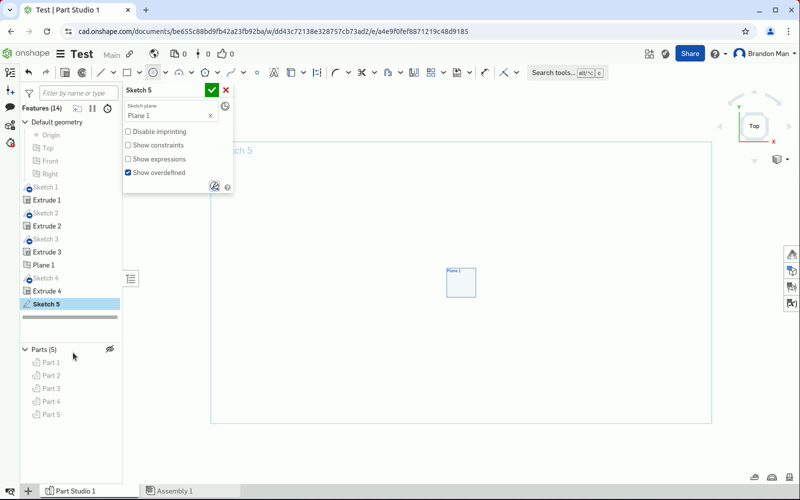
key_down(shift)
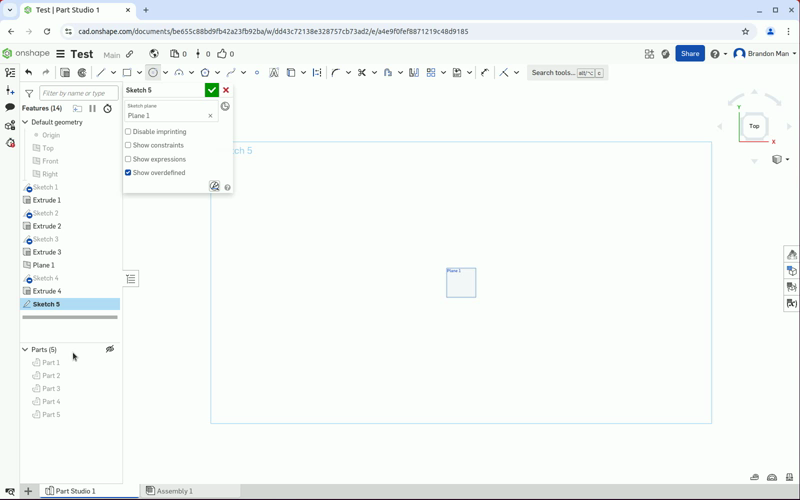
mouse_move(520, 349)
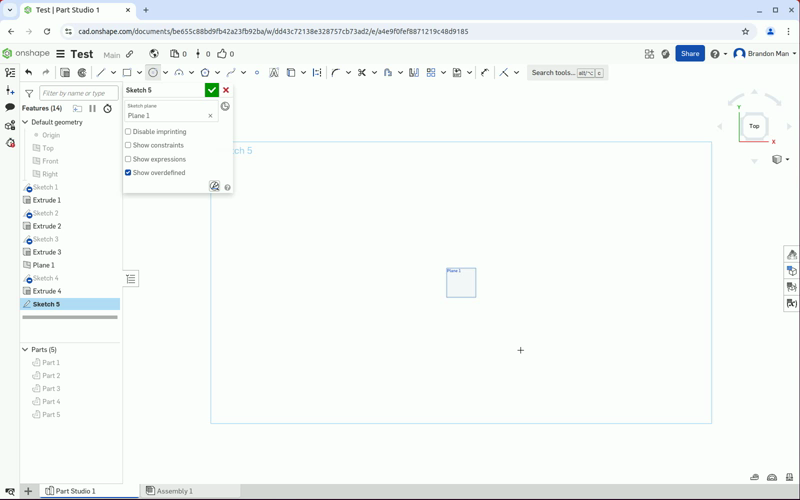
click(520, 349)
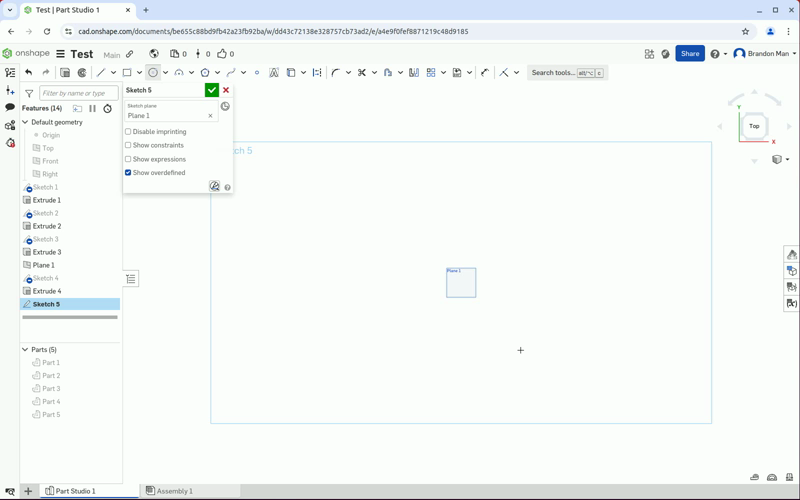
key_up(shift)
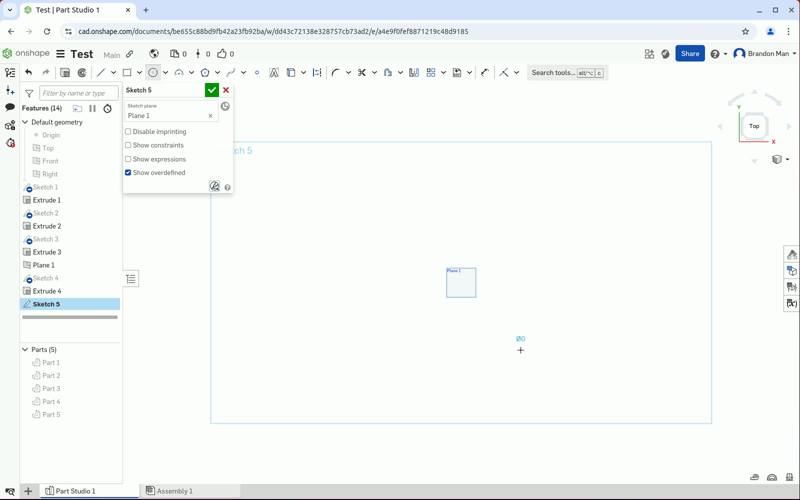
mouse_move(526, 349)
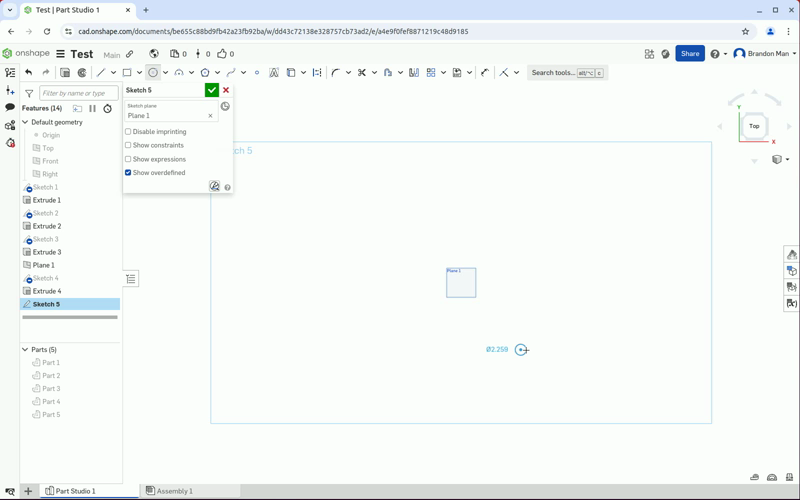
click(526, 349)
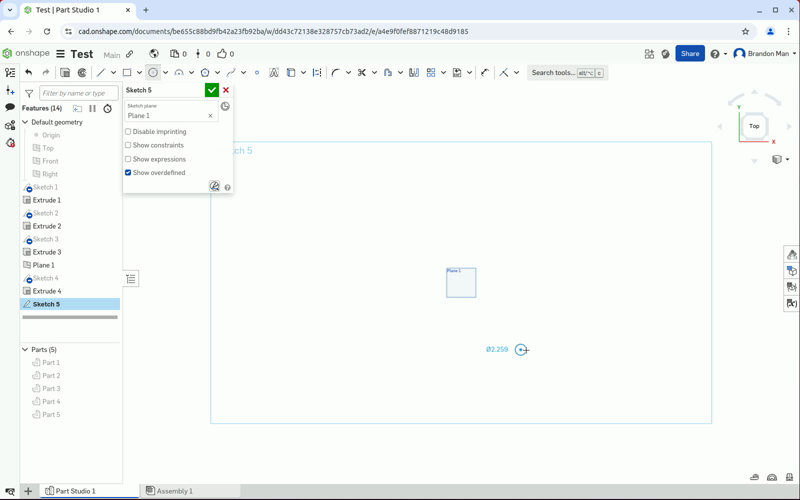
key(esc)
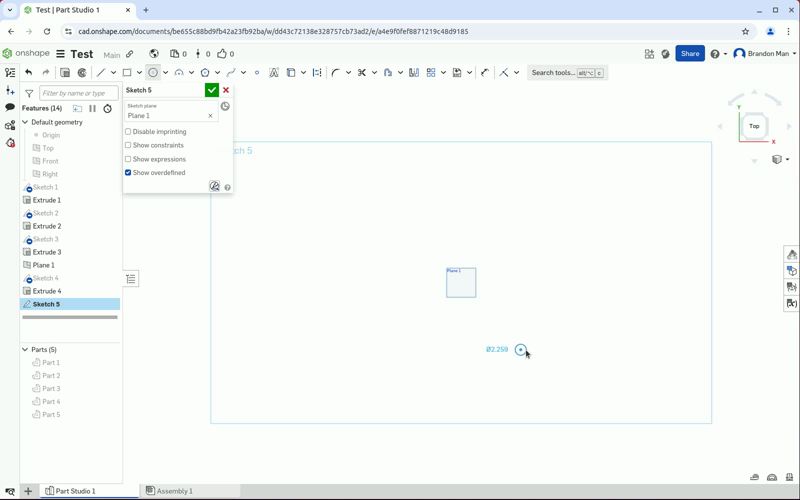
mouse_move(516, 353)
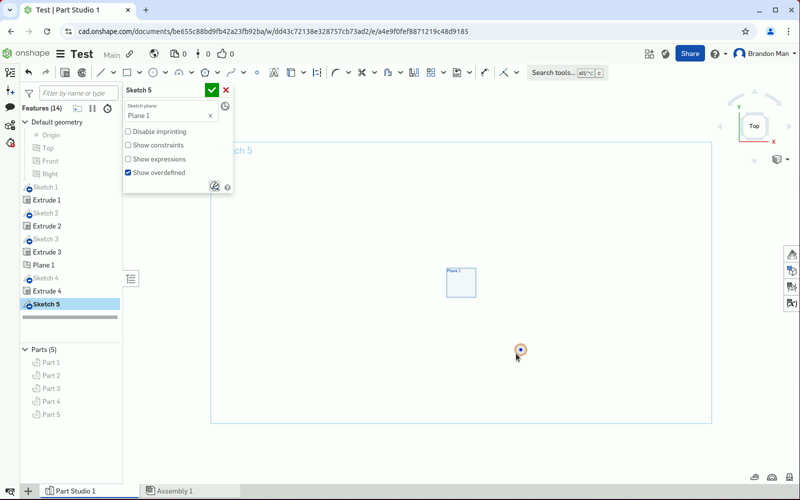
scroll(6)
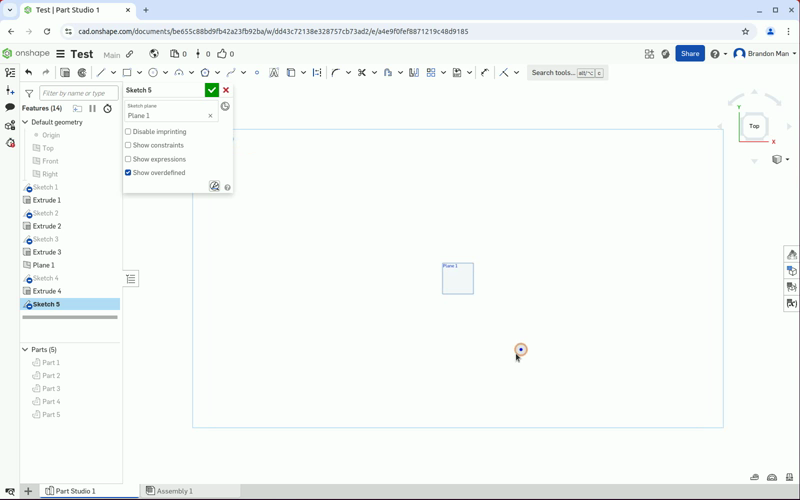
scroll(6)
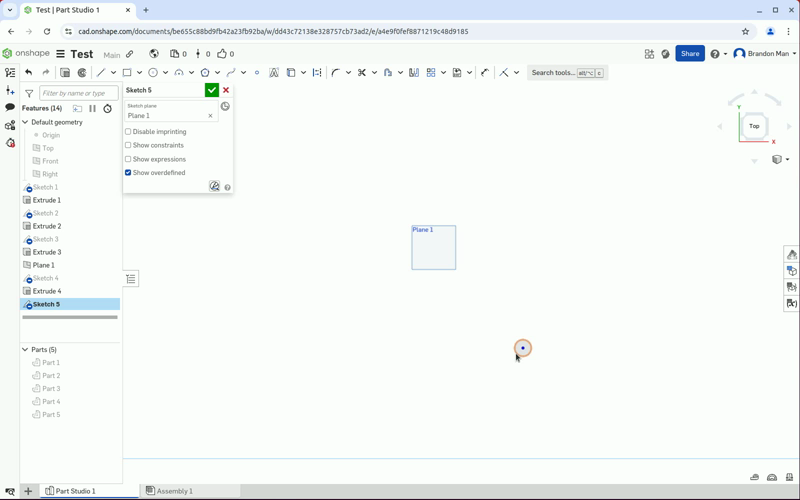
scroll(6)
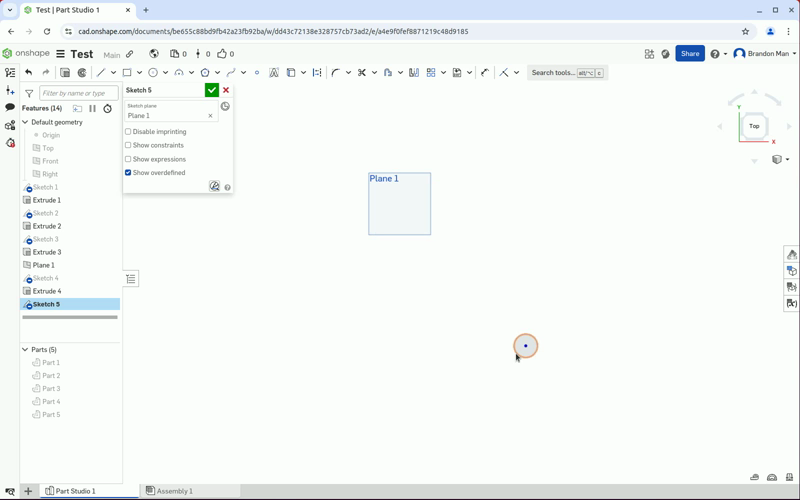
scroll(6)
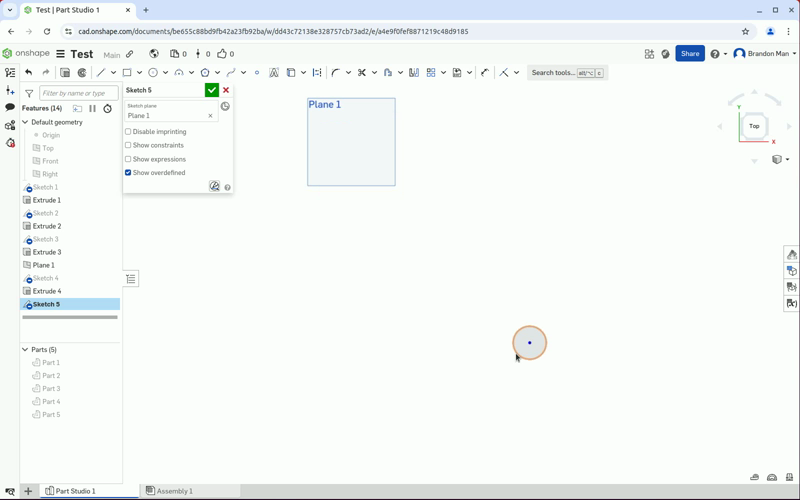
scroll(6)
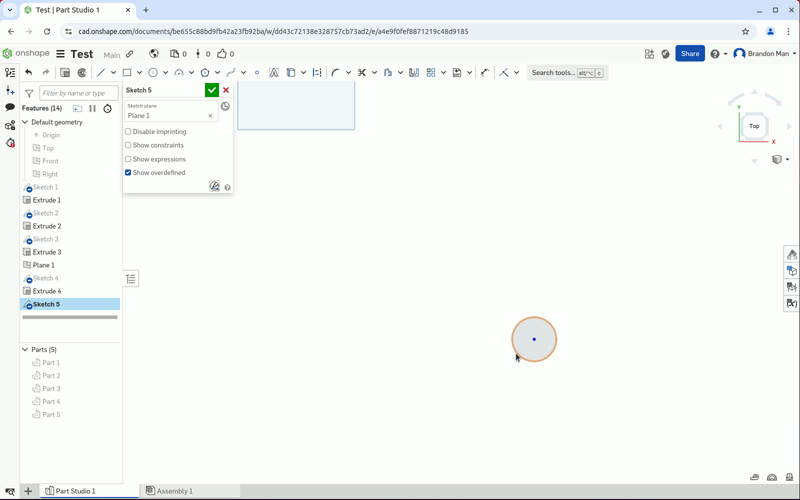
scroll(6)
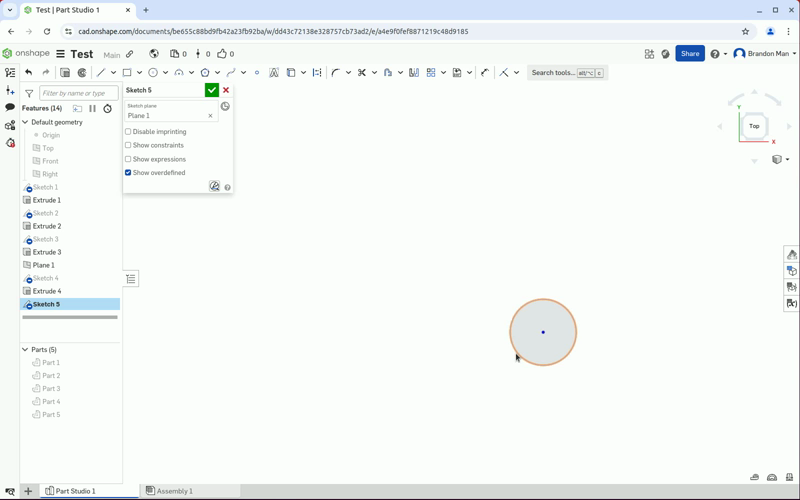
scroll(6)
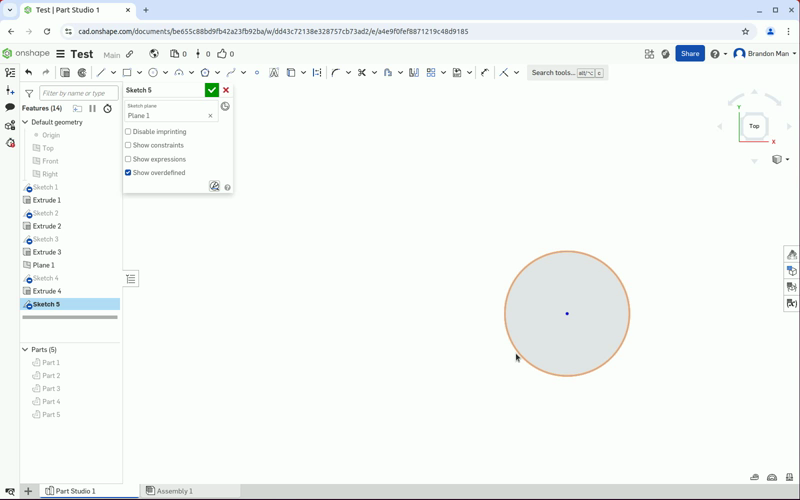
click(516, 353)
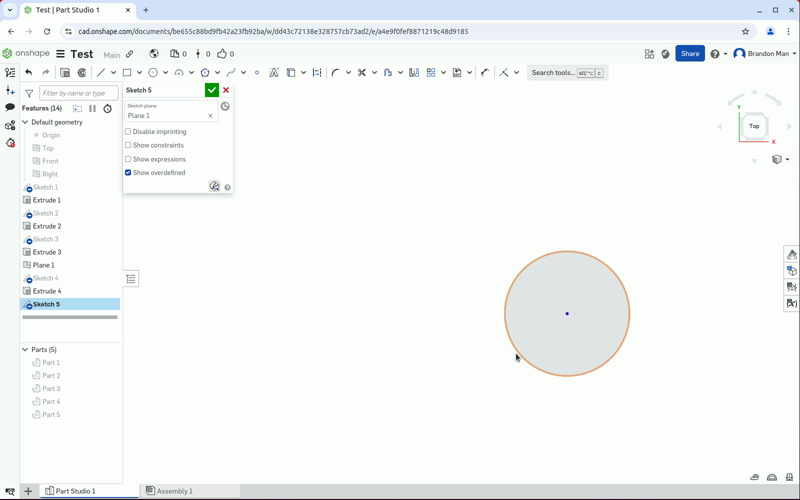
scroll(-6)
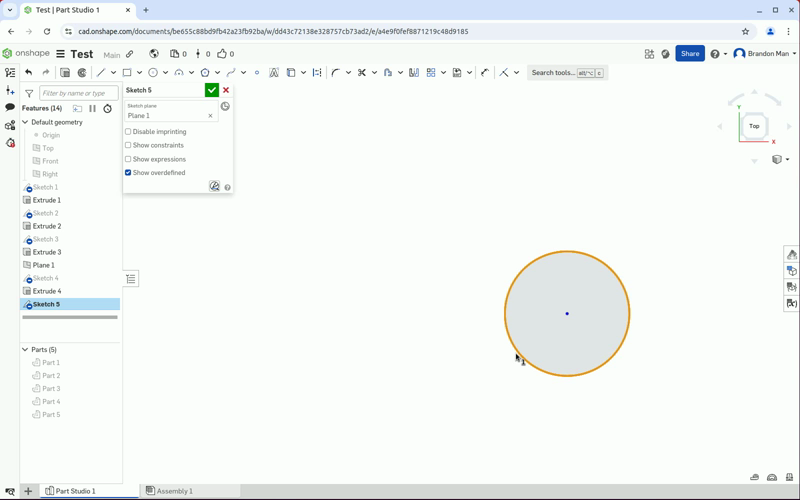
scroll(-6)
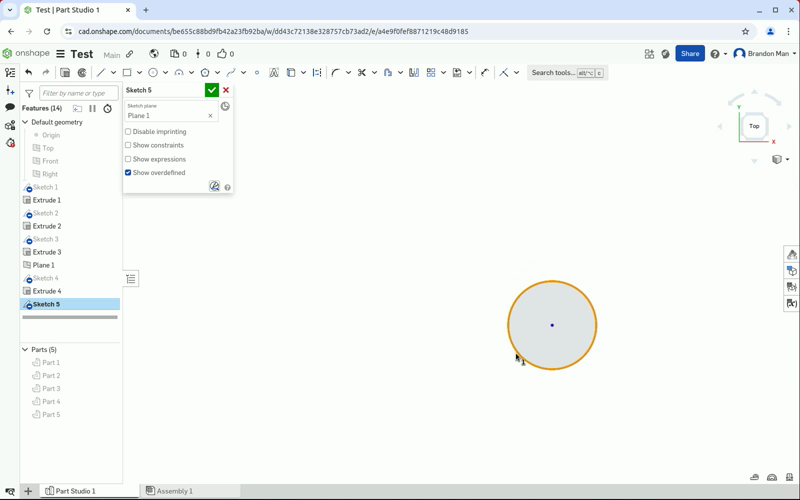
scroll(-6)
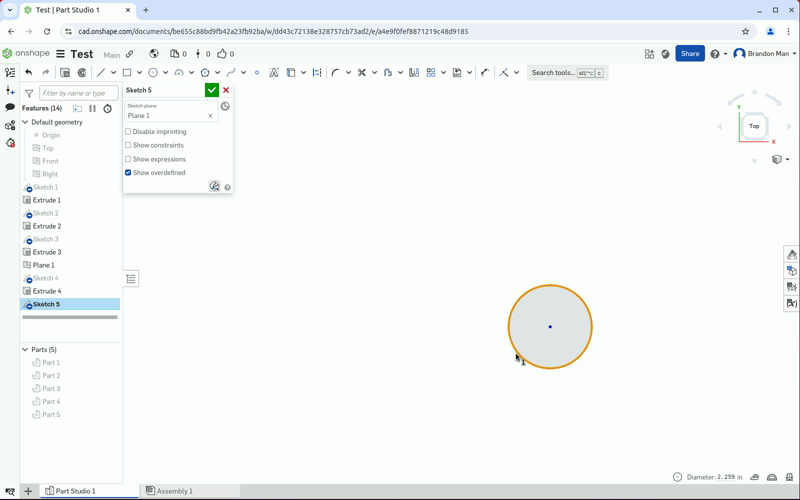
scroll(-6)
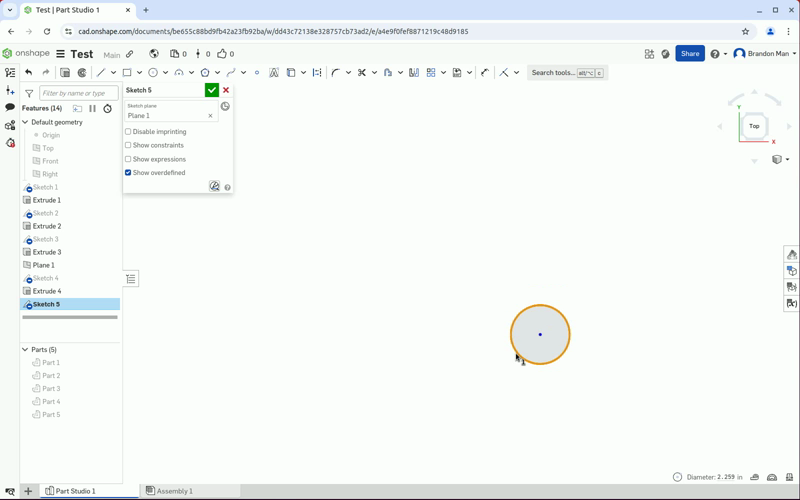
scroll(-6)
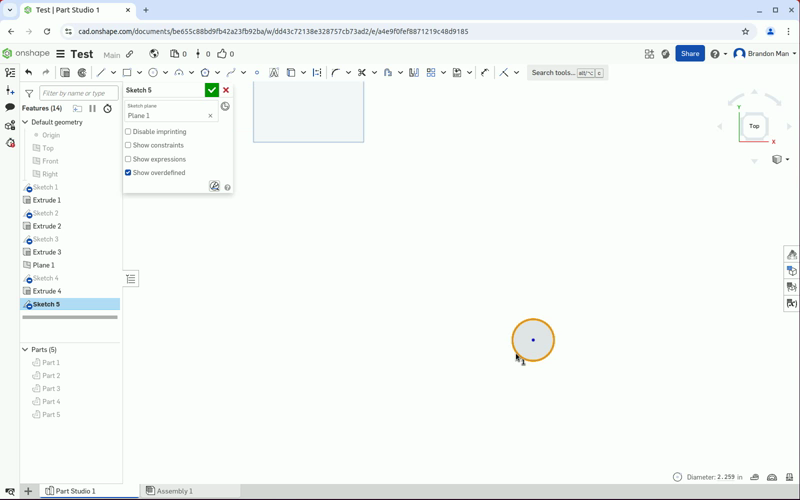
scroll(-6)
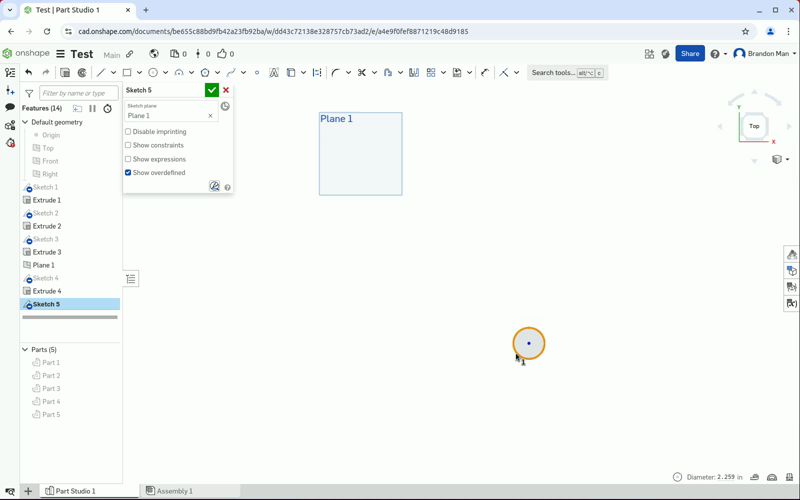
scroll(-6)
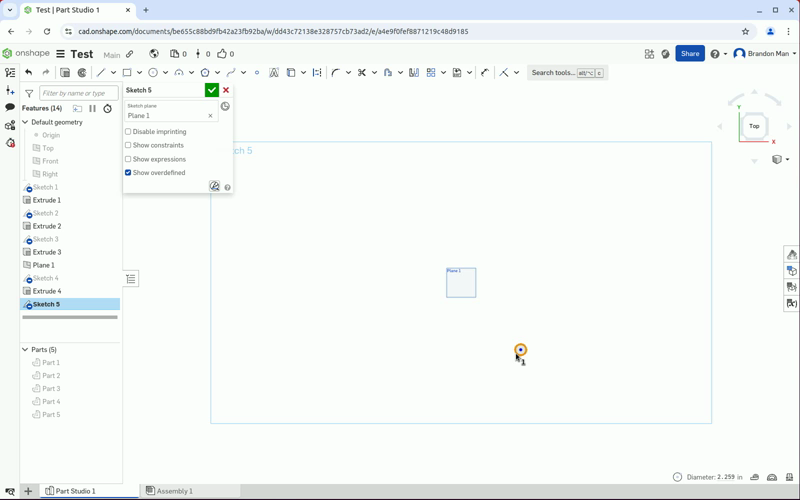
mouse_move(73, 352)
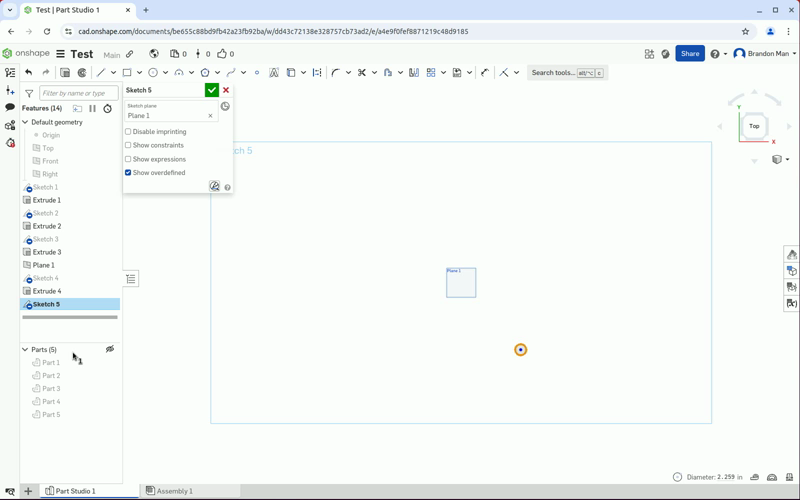
key(shift+y)
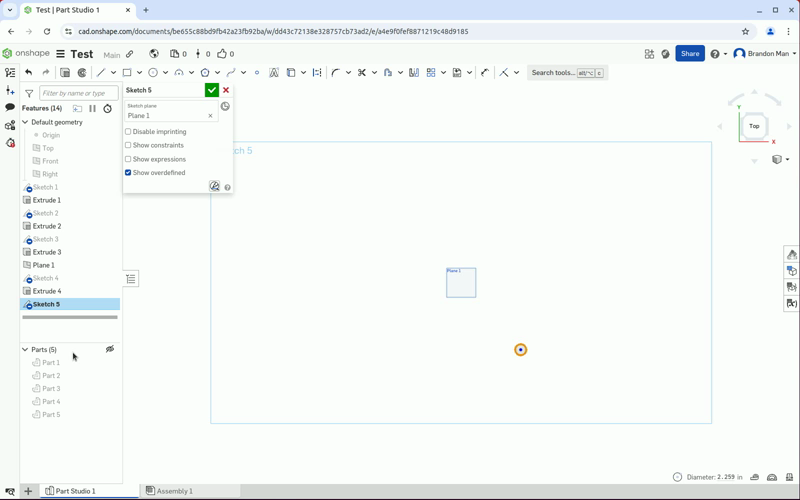
key(shift+e)
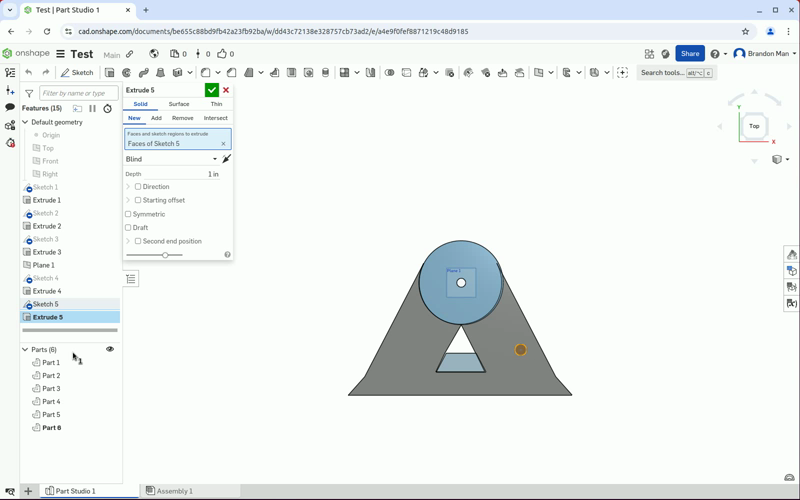
mouse_move(143, 106)
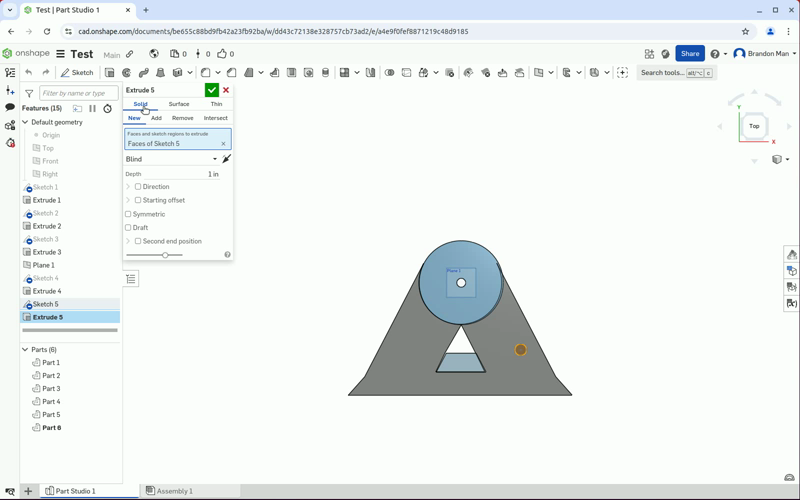
click(143, 106)
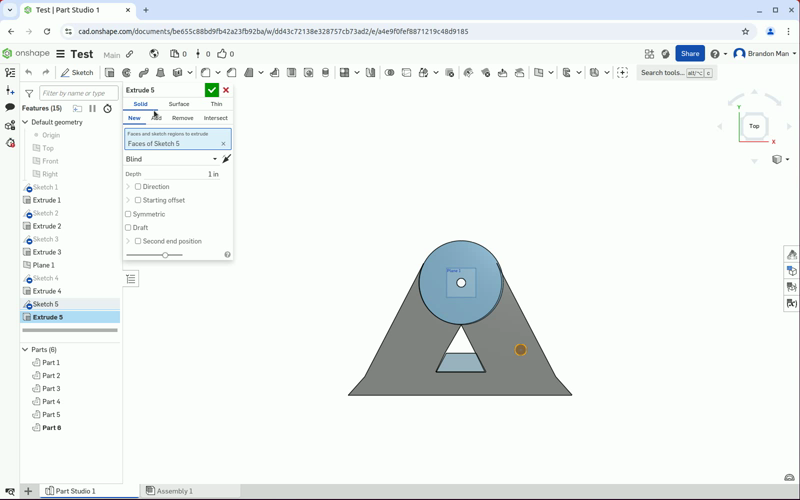
mouse_move(186, 120)
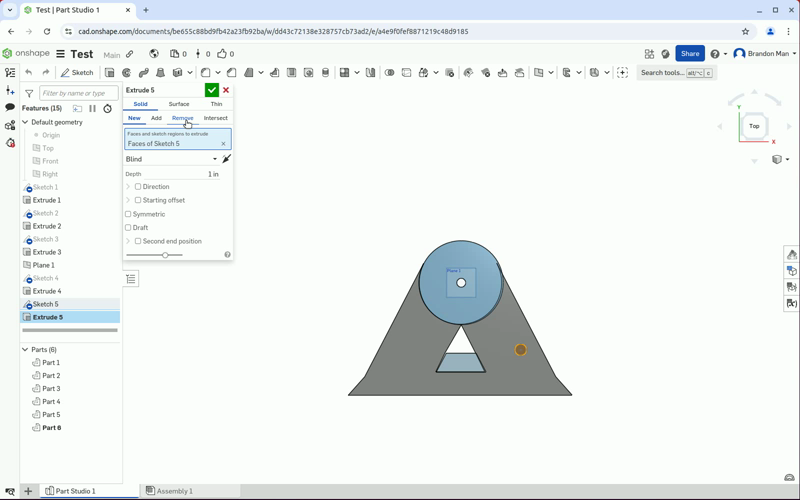
click(186, 120)
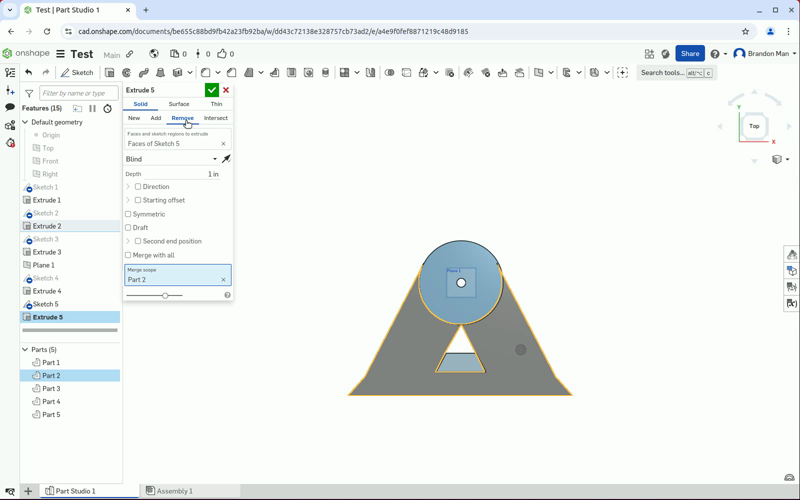
key(tab, 4)
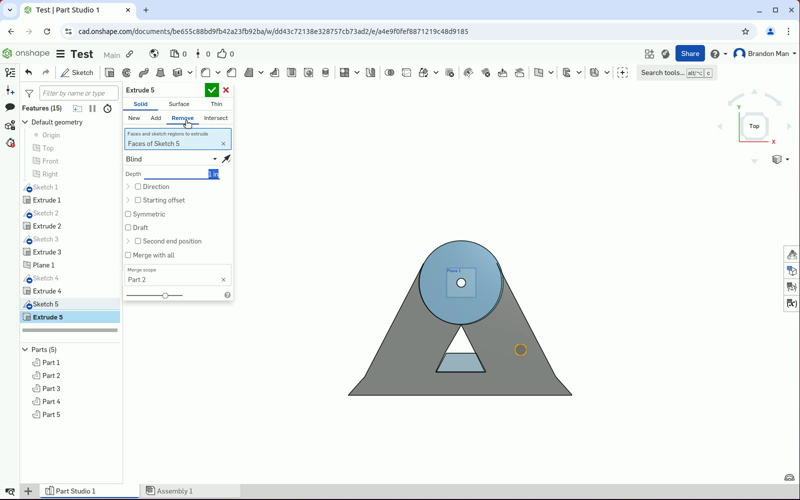
text(5.777)
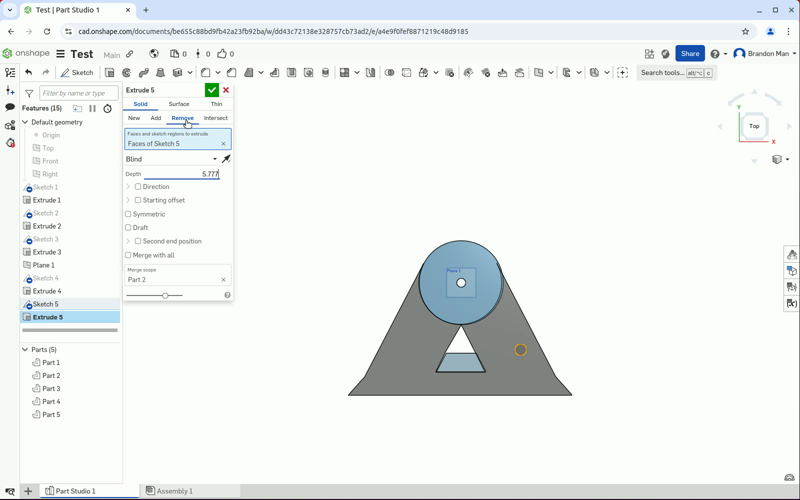
key(tab, 6)
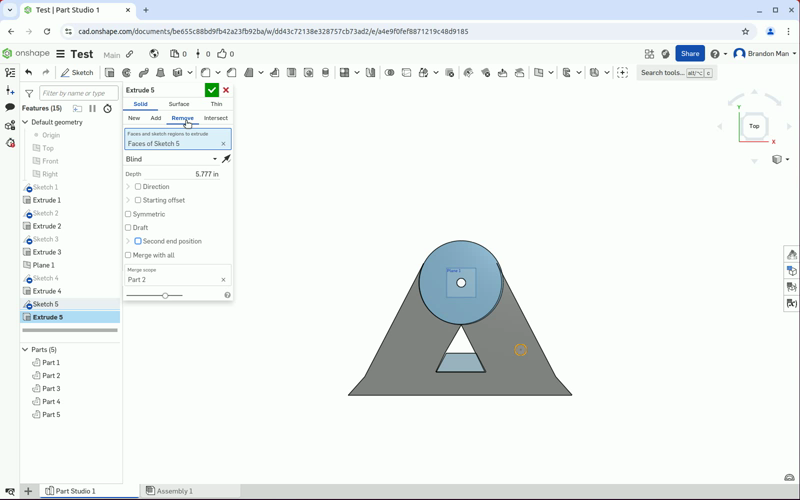
key(space)
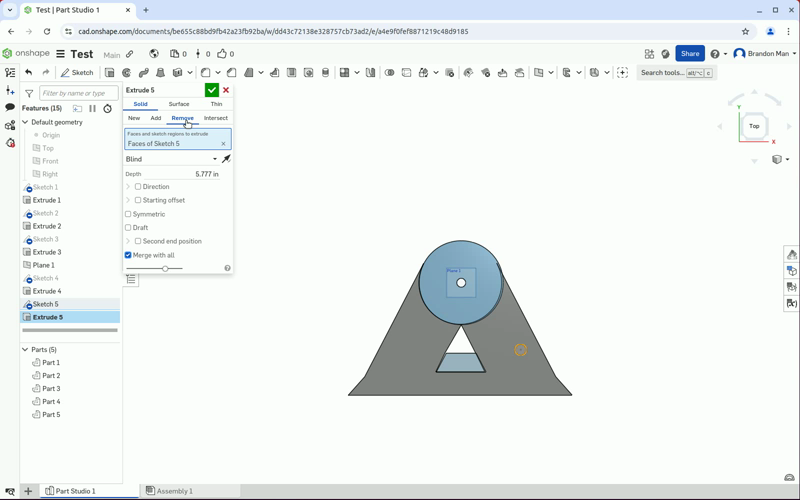
key(enter)
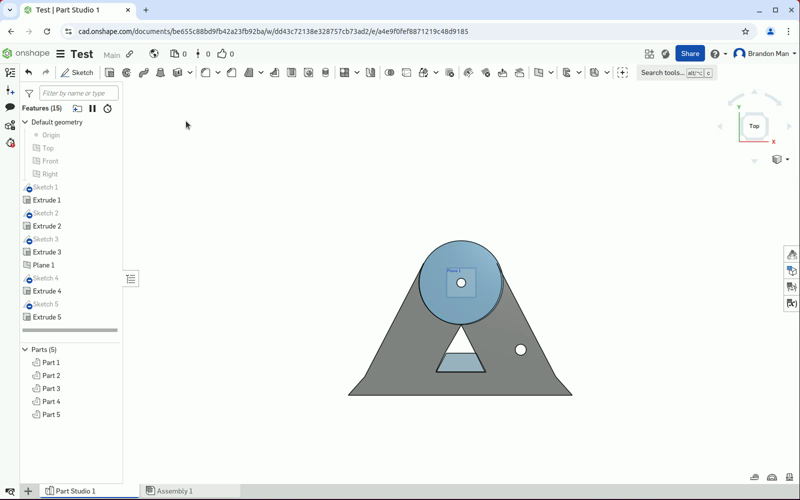
key(shift+h)
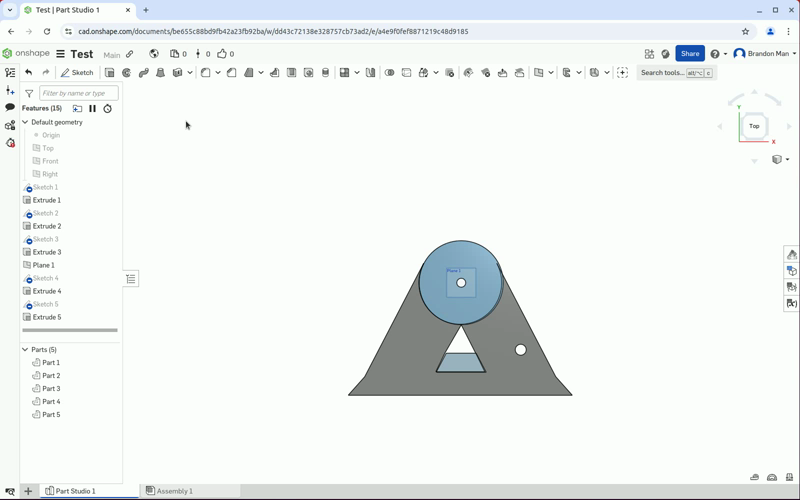
key(shift+h)
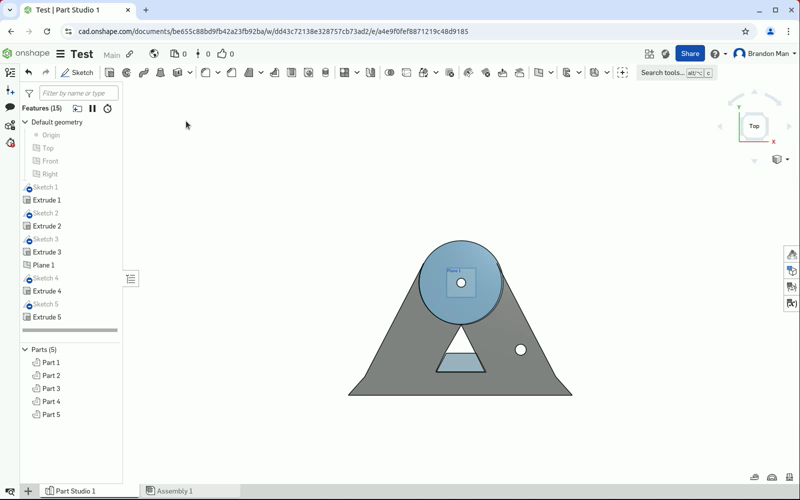
mouse_move(73, 189)
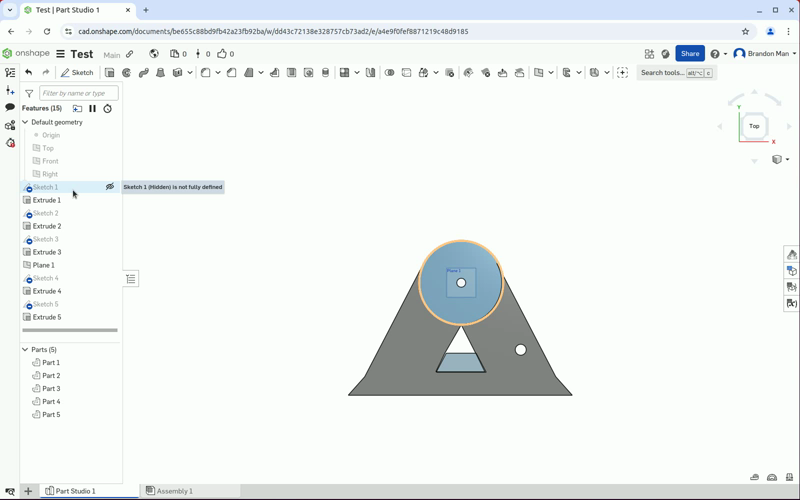
click(73, 189)
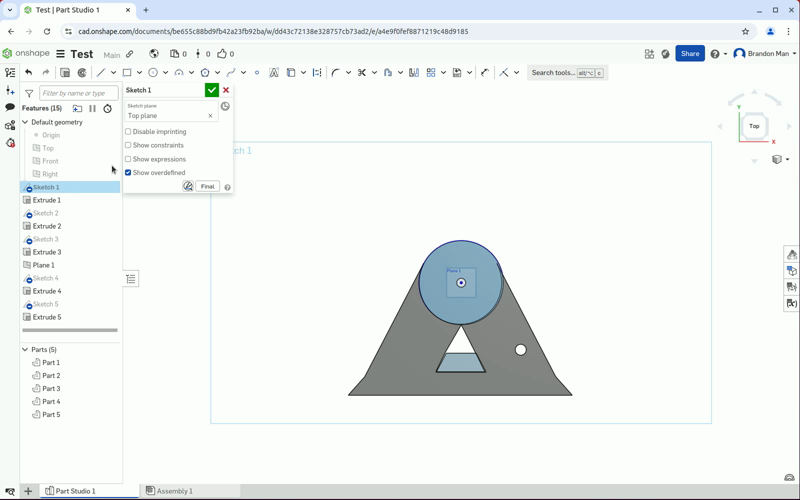
mouse_move(229, 92)
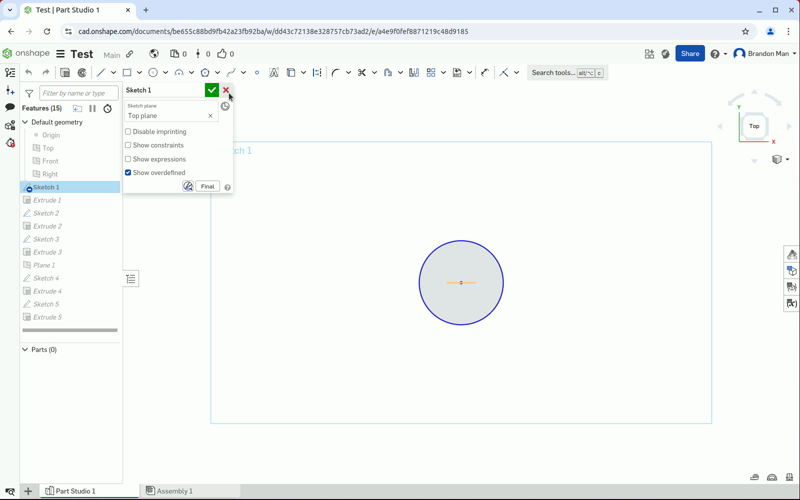
click(229, 92)
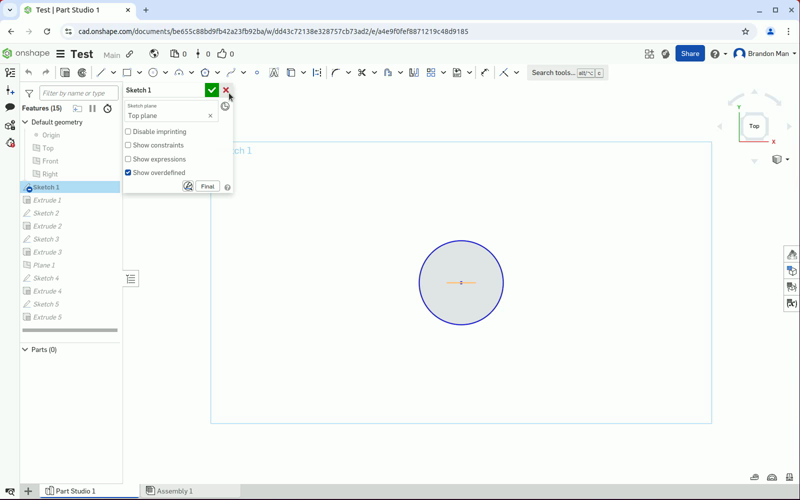
key(shift+s)
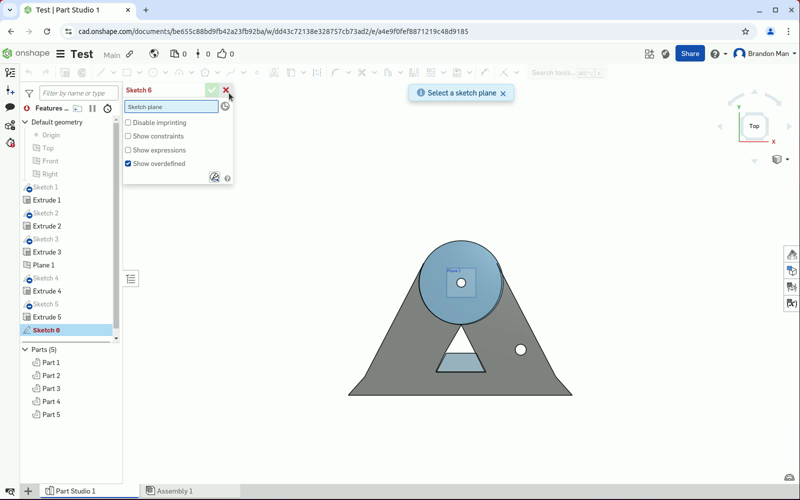
mouse_move(69, 267)
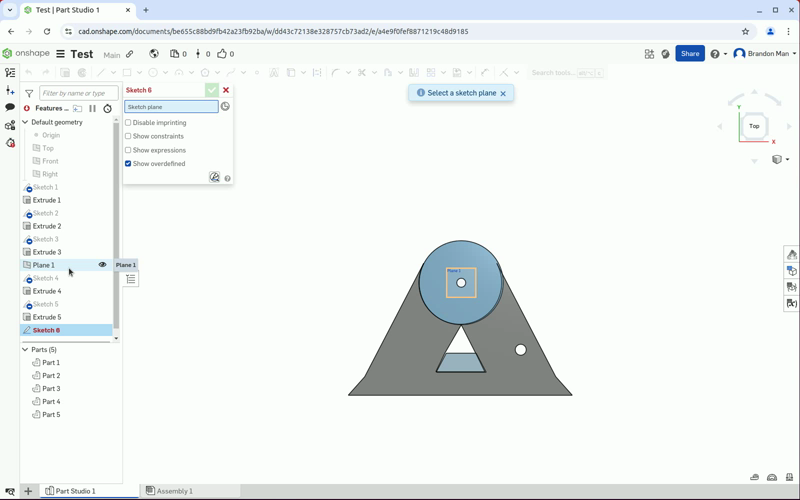
click(69, 267)
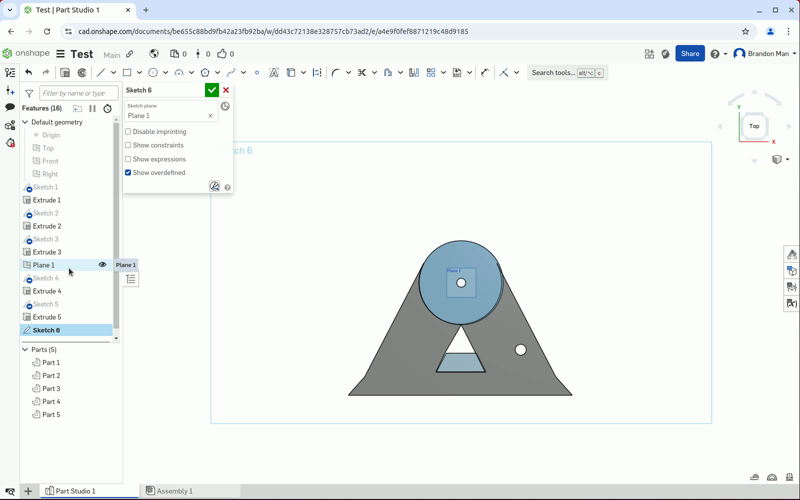
mouse_move(73, 352)
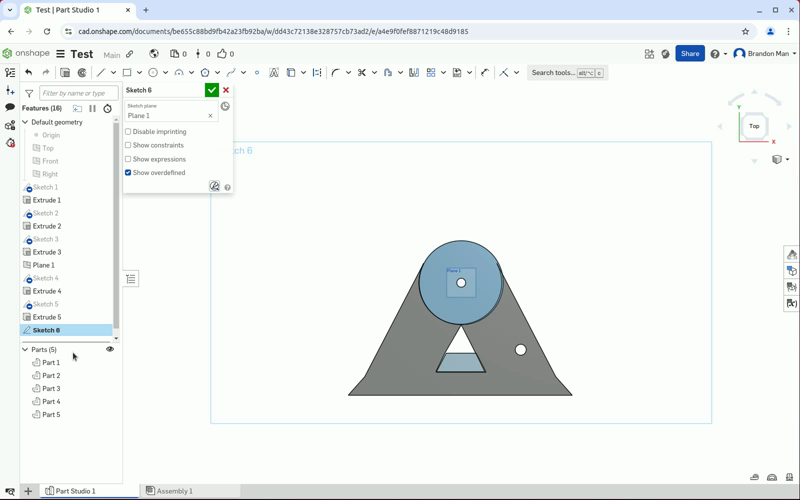
key(y)
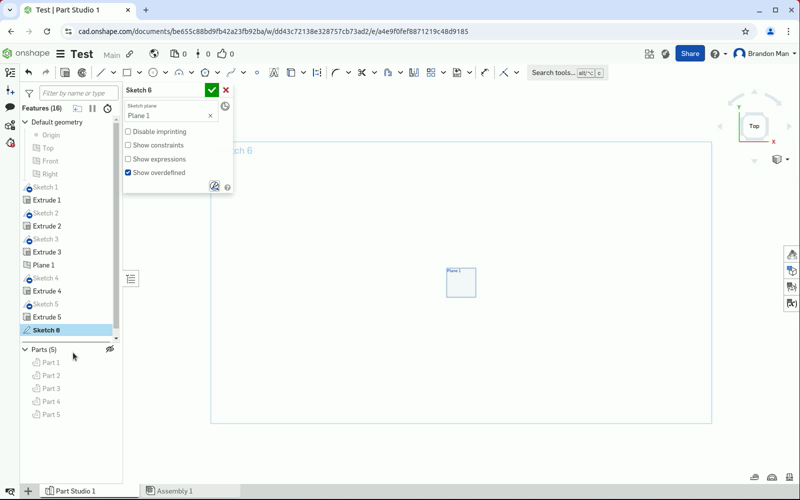
key(l)
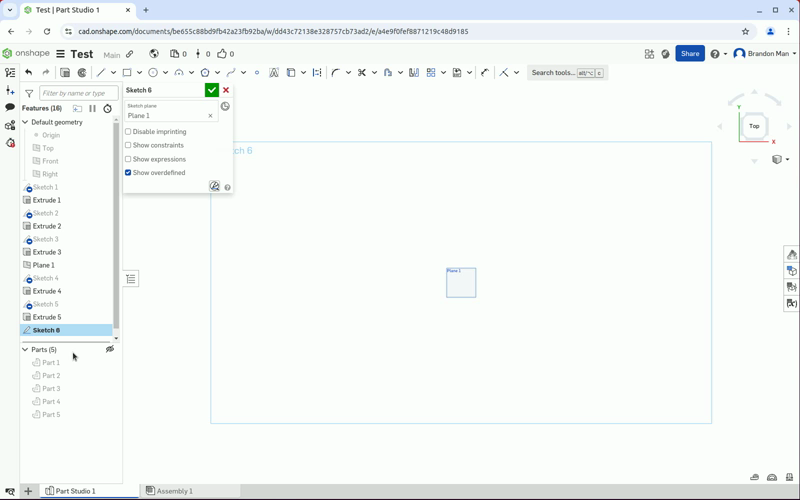
key_down(shift)
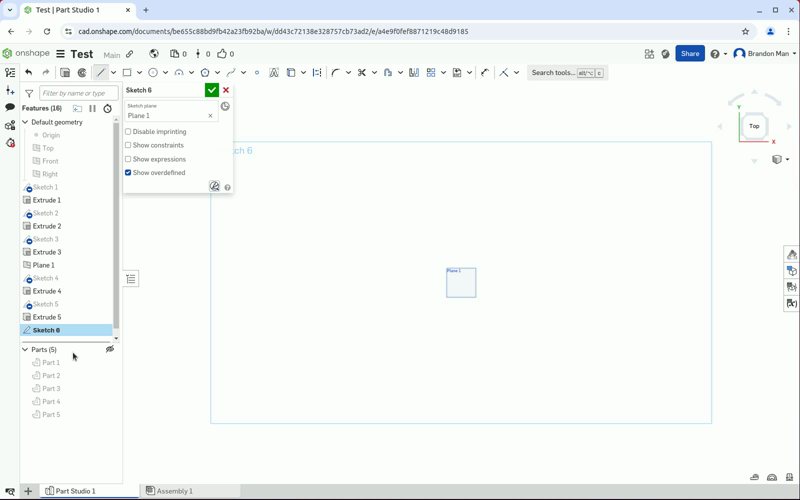
mouse_move(383, 388)
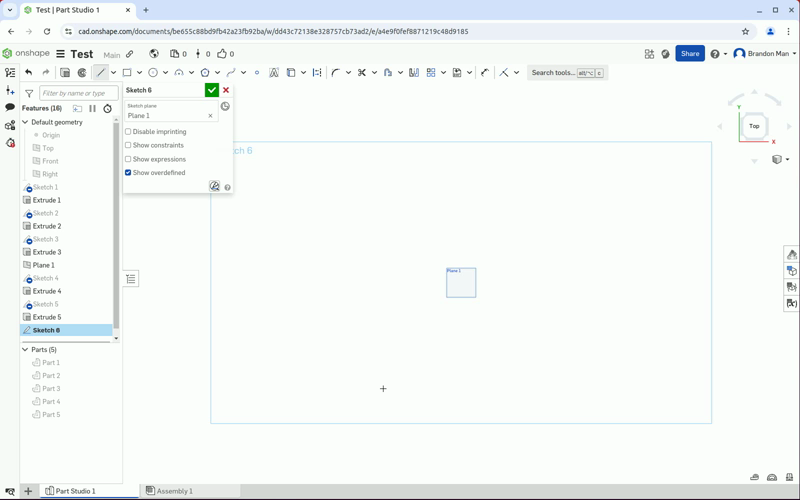
click(383, 388)
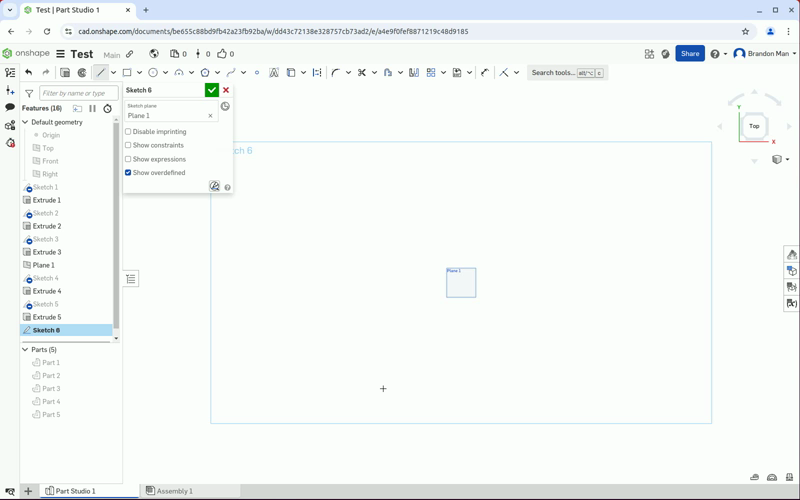
key_up(shift)
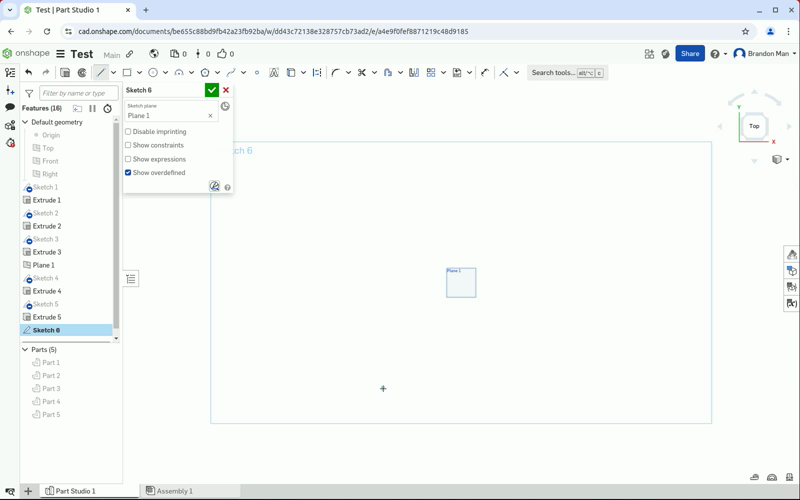
key_down(shift)
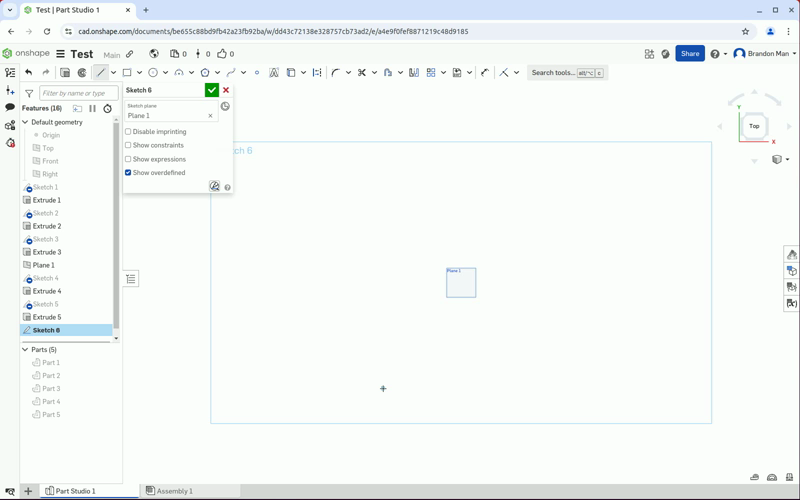
mouse_move(413, 388)
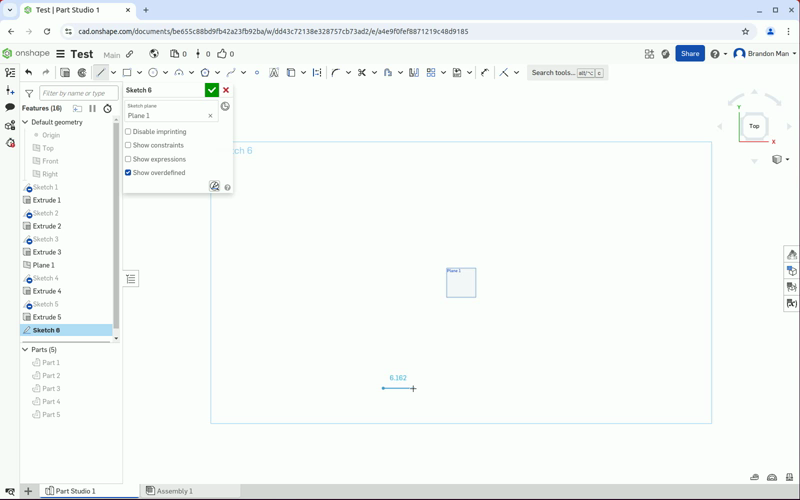
mouse_move(412, 388)
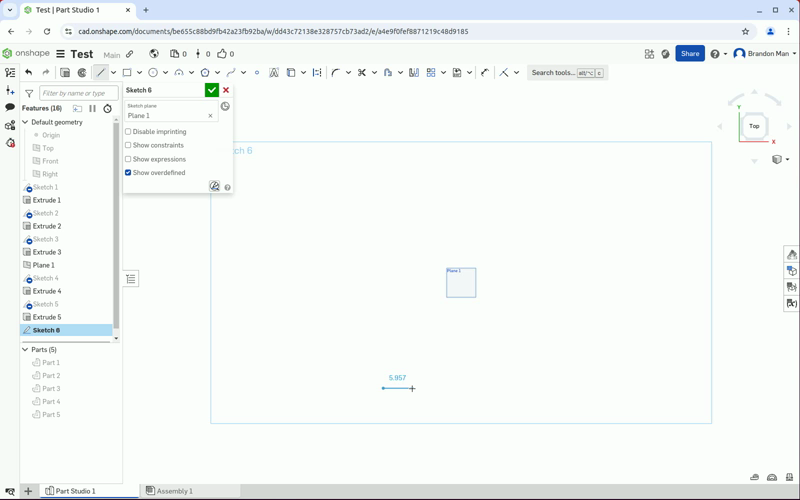
click(412, 388)
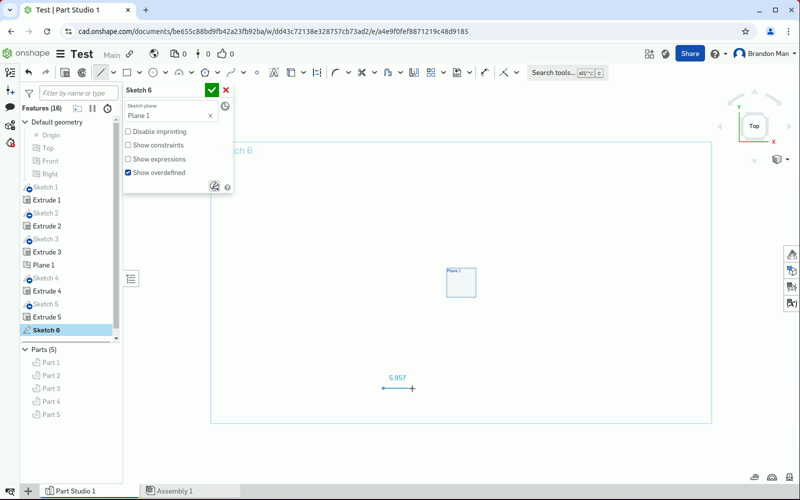
key_up(shift)
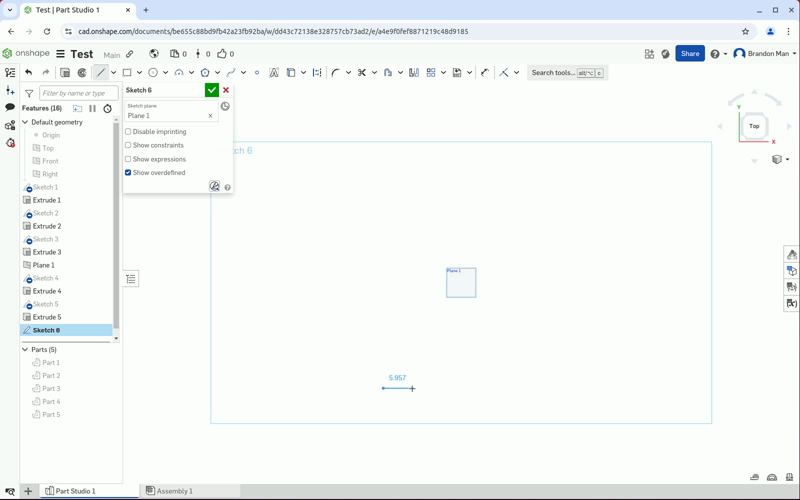
key_down(shift)
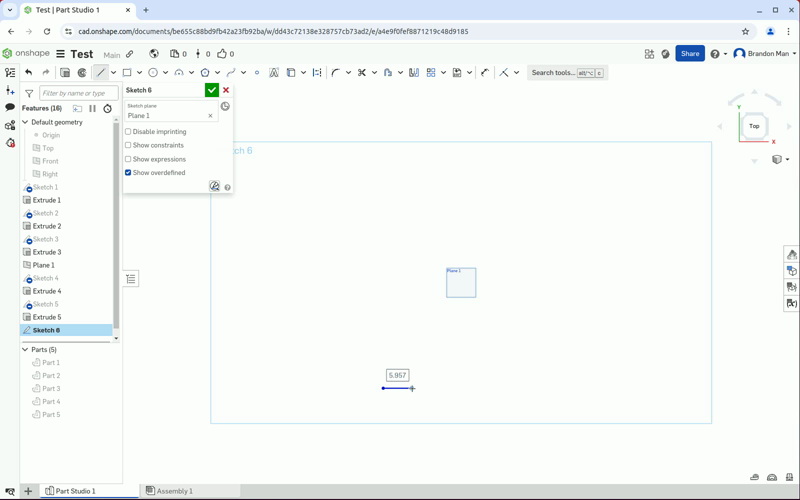
mouse_move(442, 388)
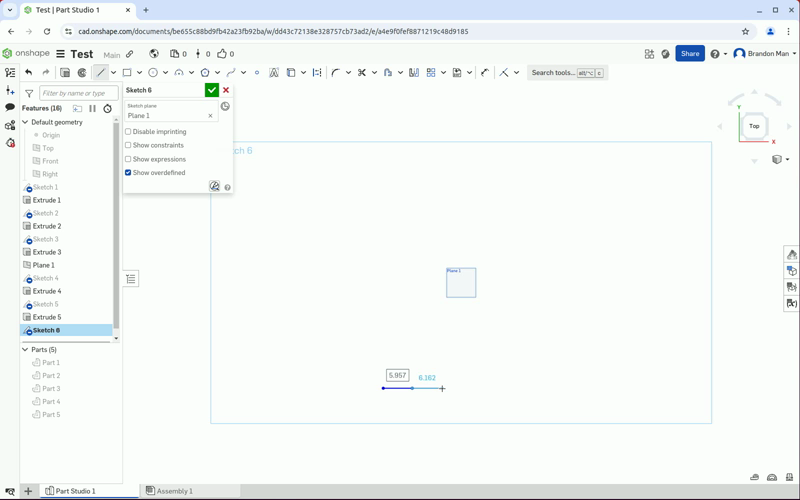
mouse_move(412, 381)
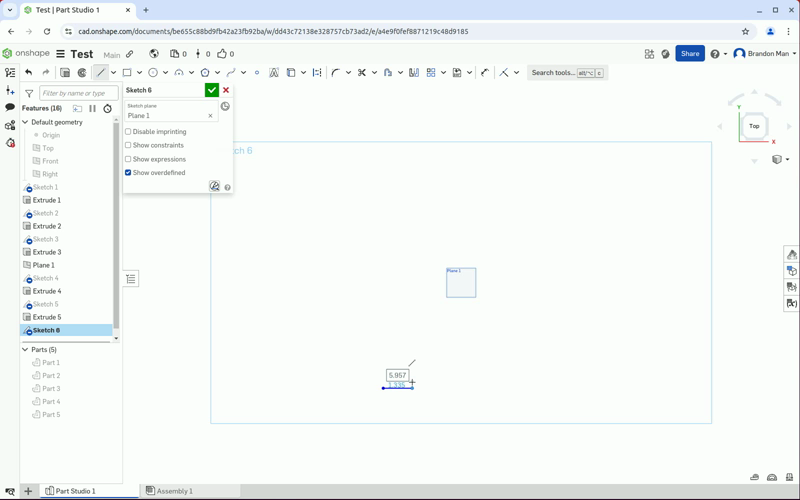
scroll(6)
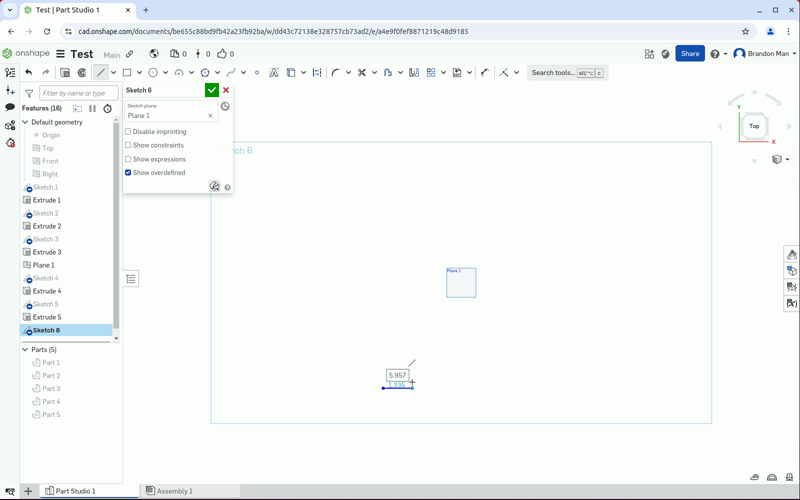
scroll(6)
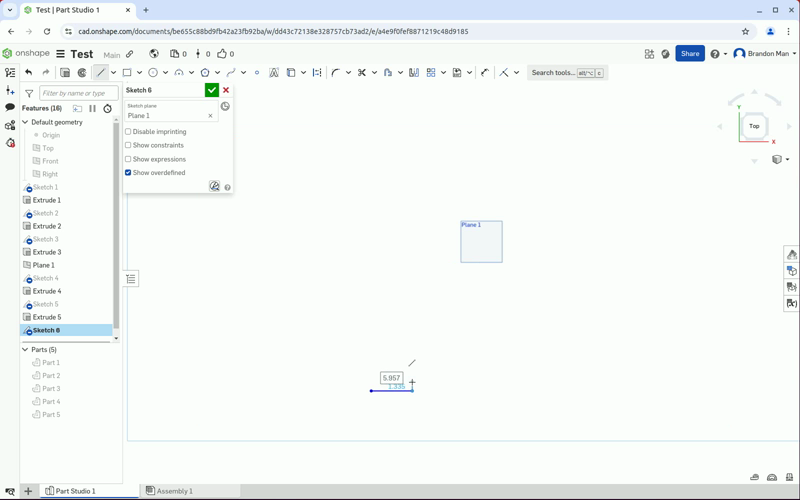
scroll(6)
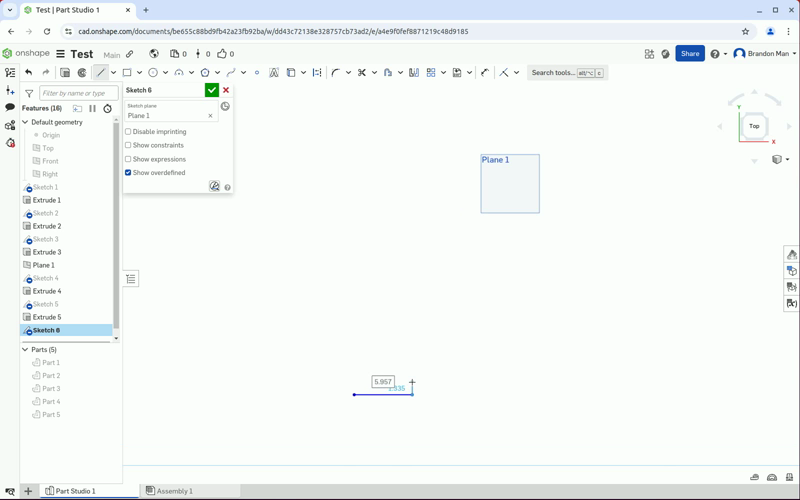
scroll(6)
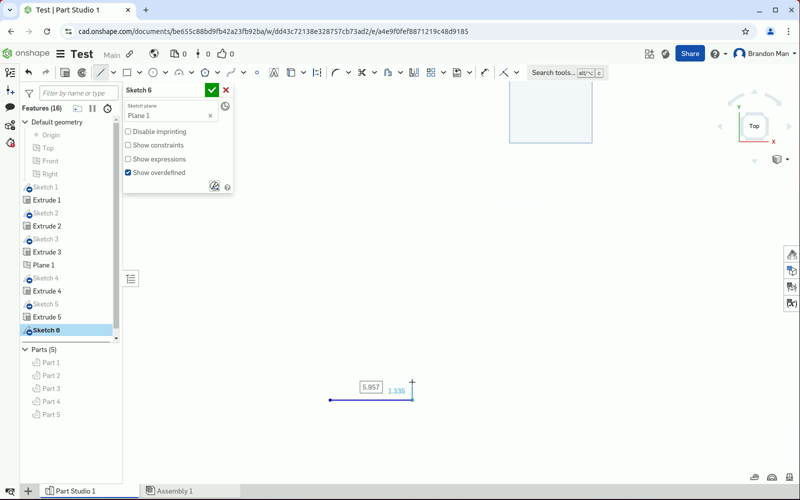
scroll(6)
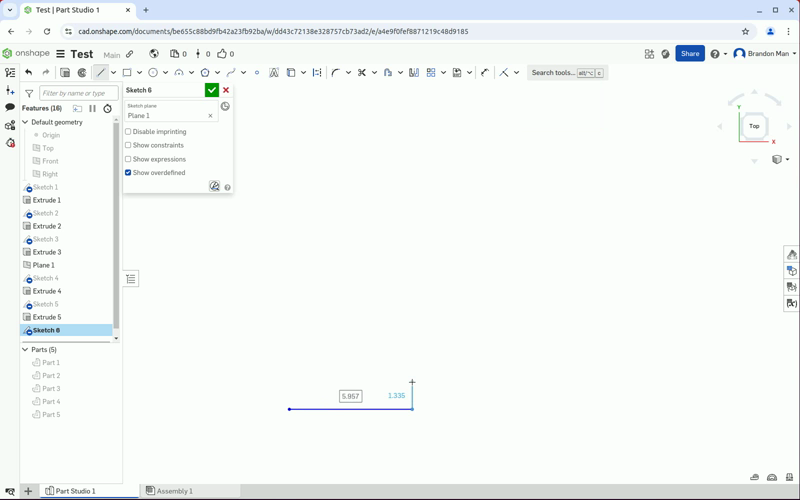
scroll(6)
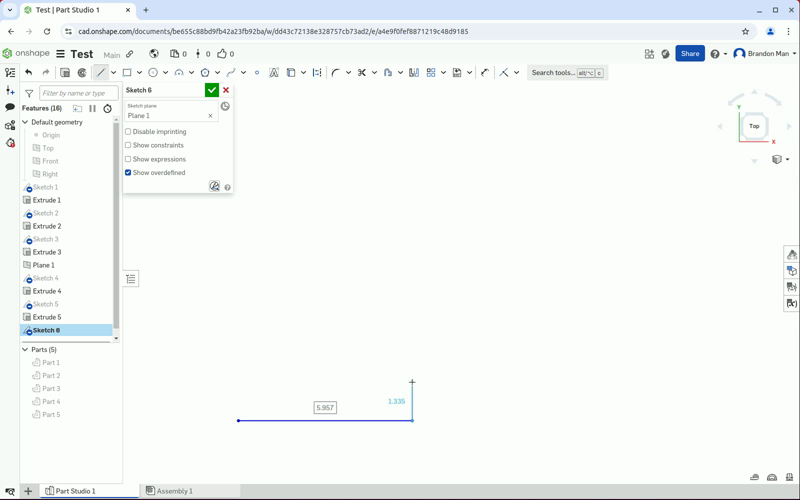
scroll(6)
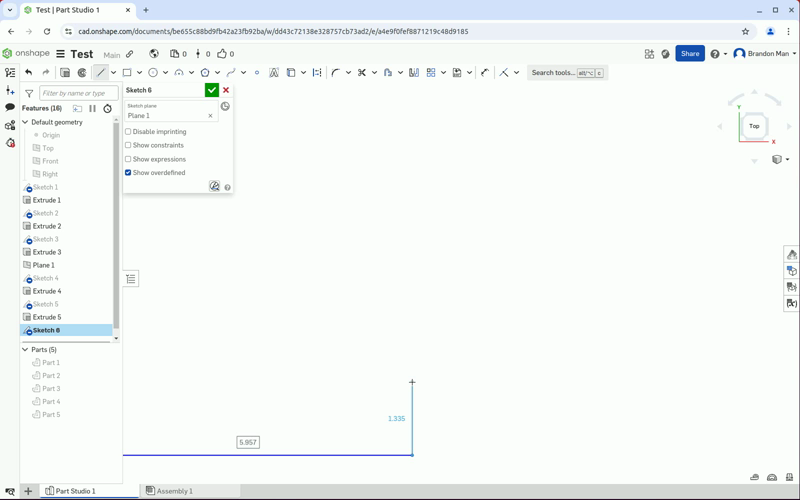
click(412, 381)
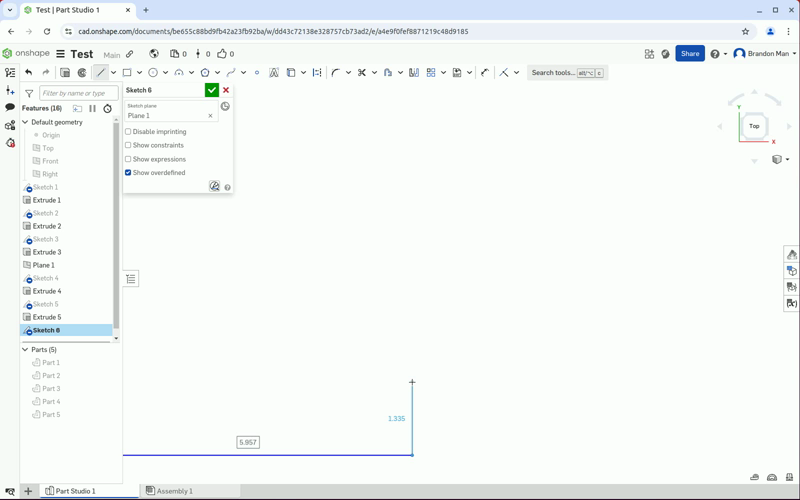
scroll(-6)
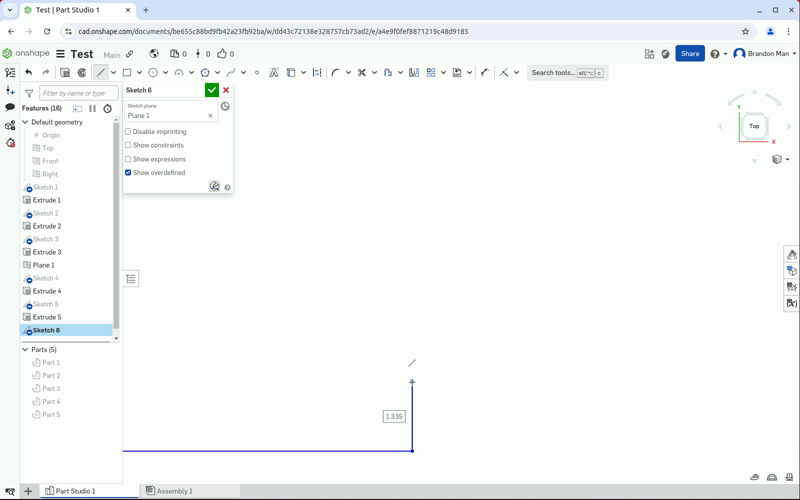
scroll(-6)
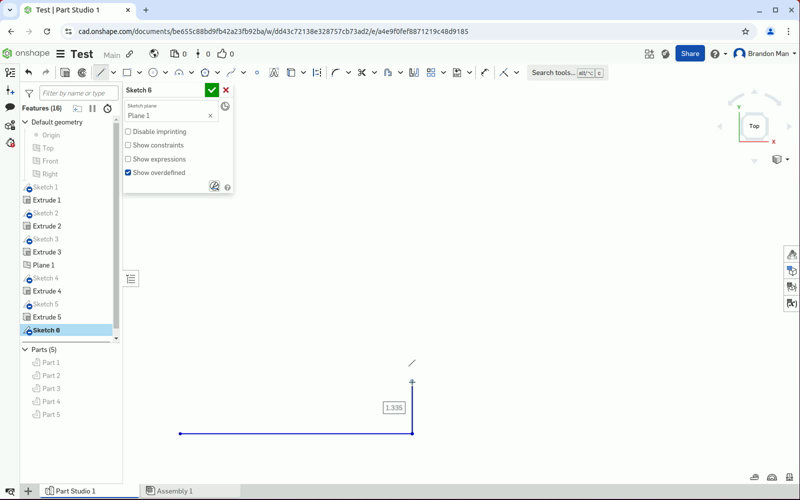
scroll(-6)
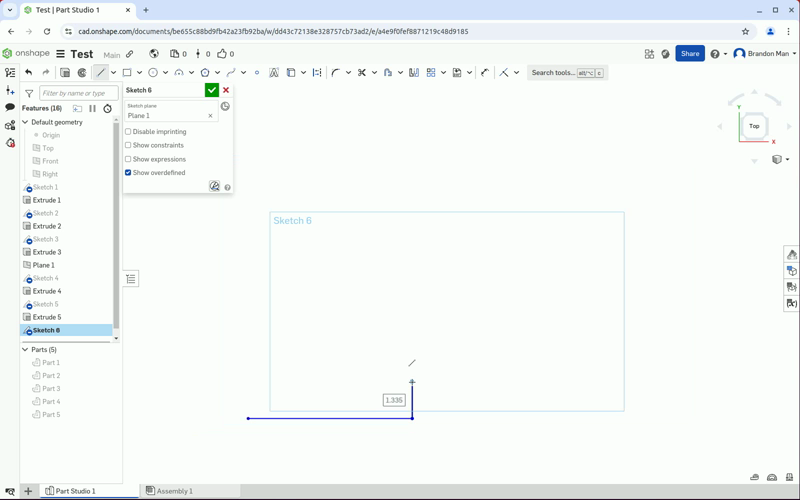
scroll(-6)
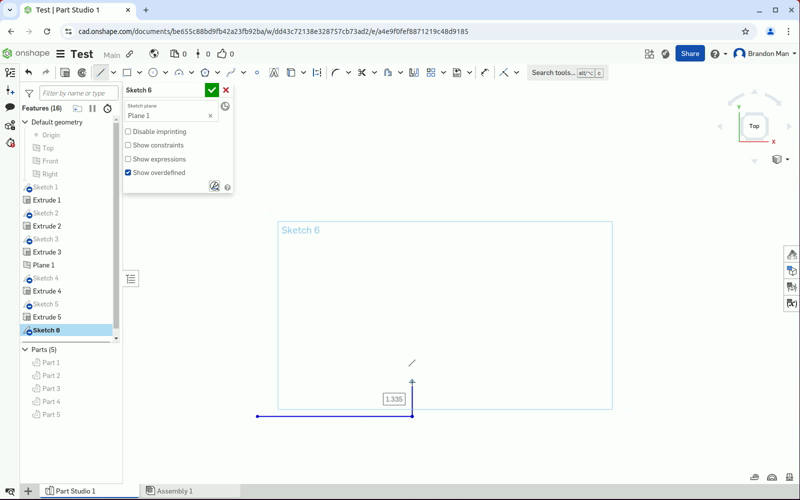
scroll(-6)
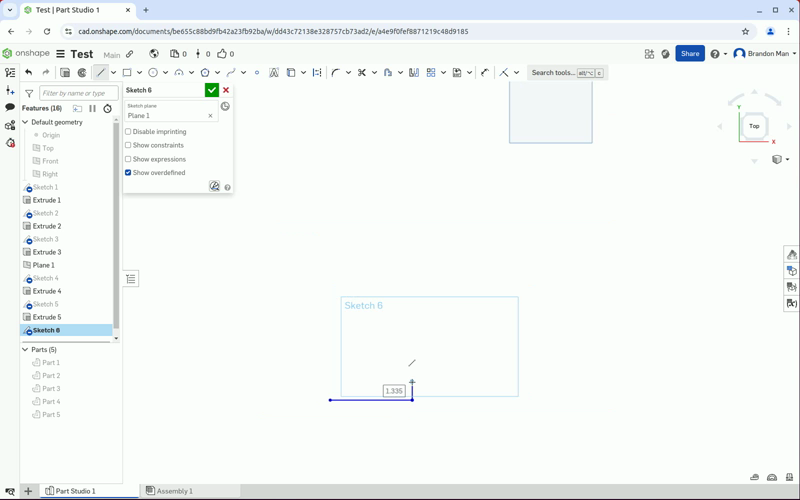
scroll(-6)
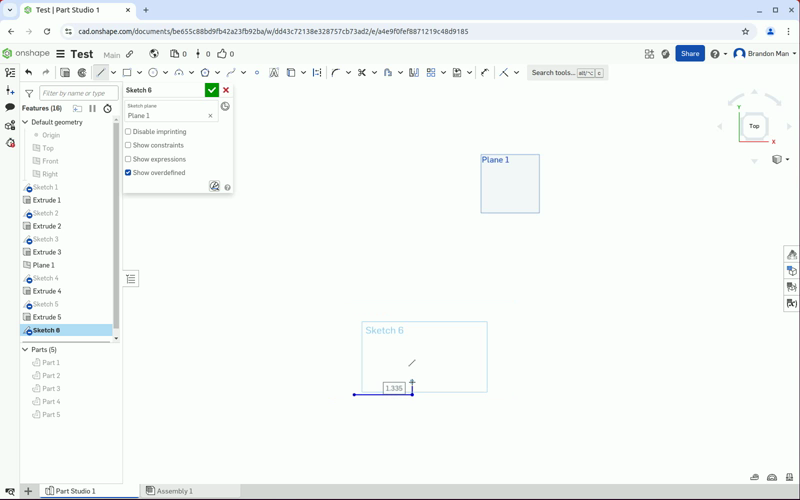
scroll(-6)
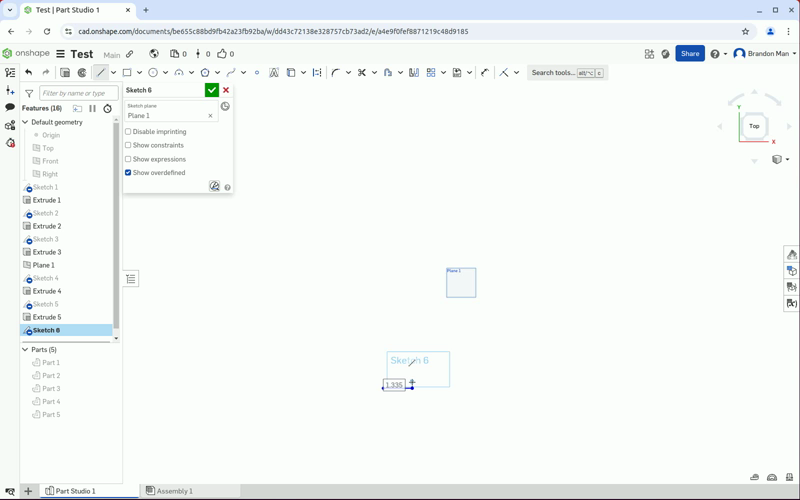
key_up(shift)
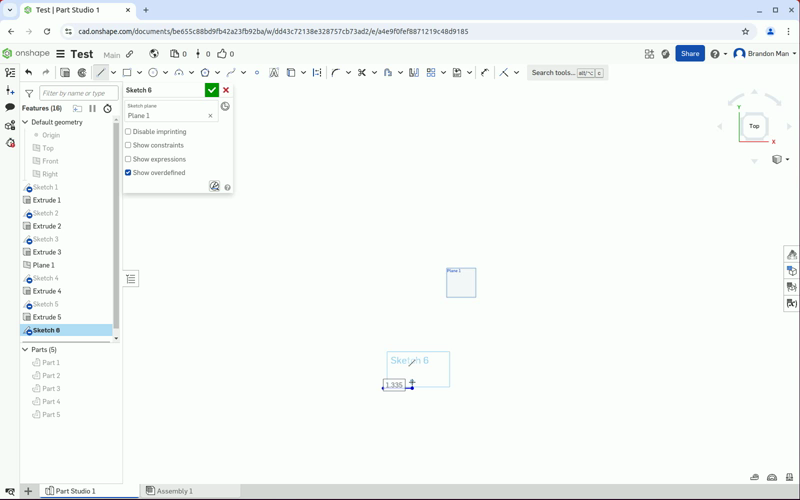
key_down(shift)
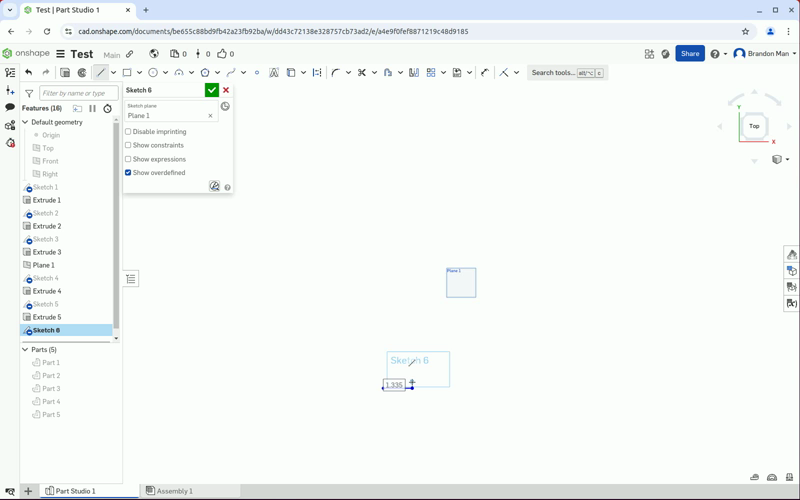
mouse_move(442, 381)
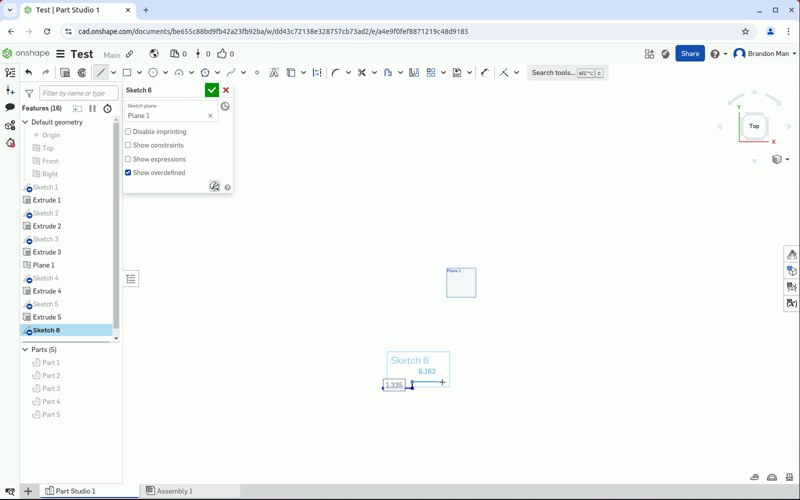
mouse_move(383, 381)
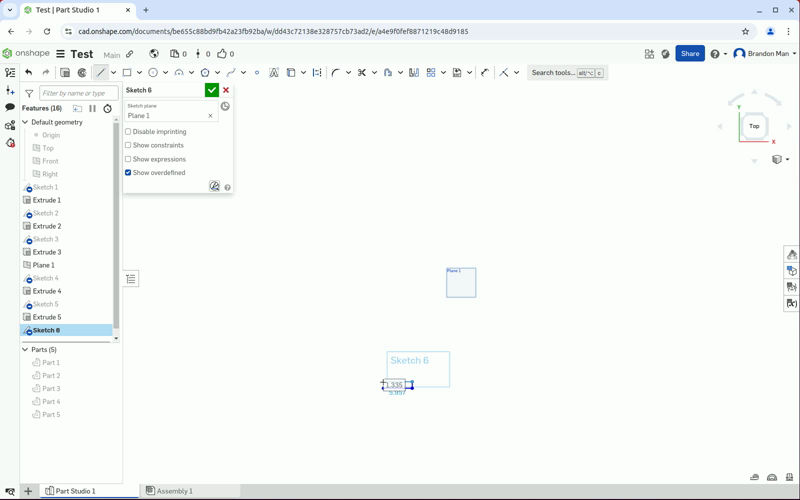
click(383, 381)
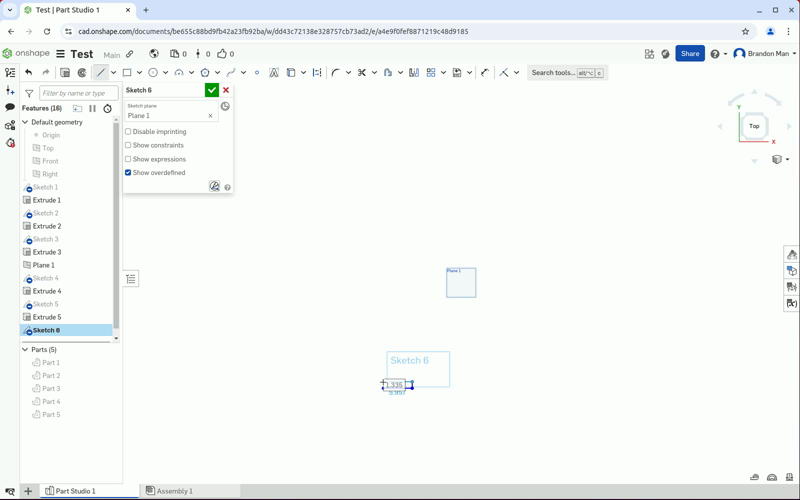
key_up(shift)
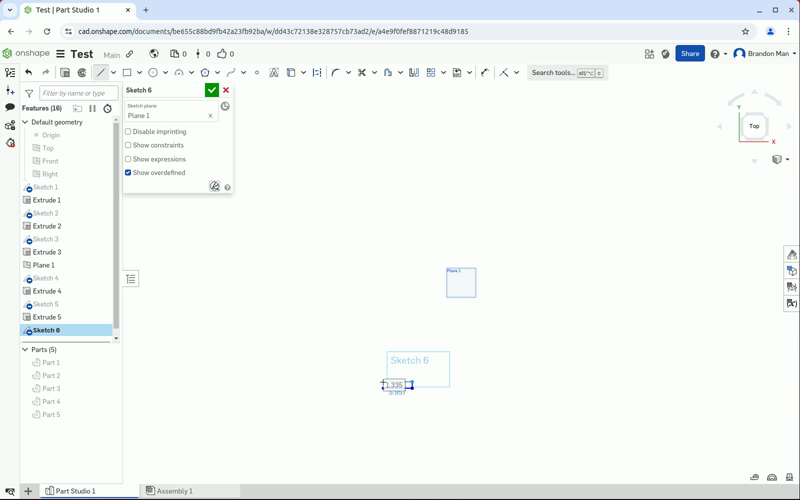
mouse_move(413, 381)
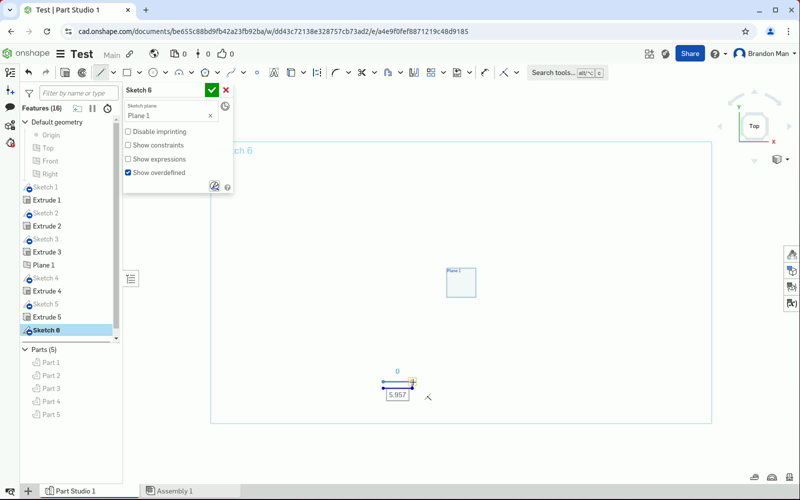
key_down(shift)
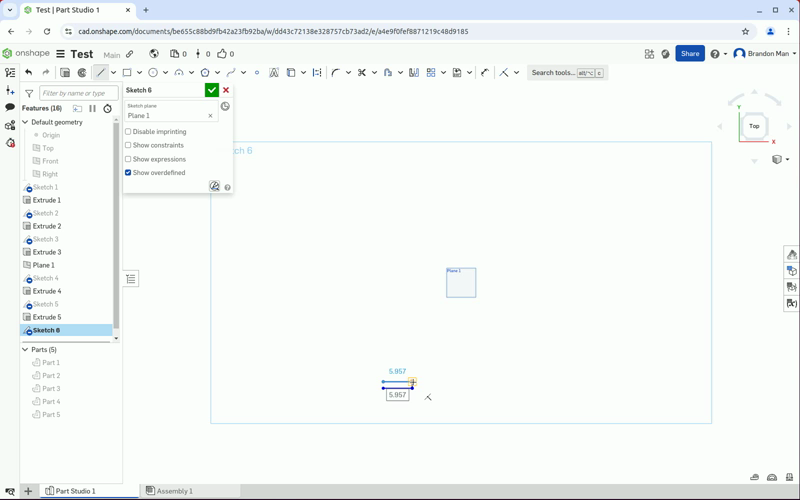
mouse_move(383, 388)
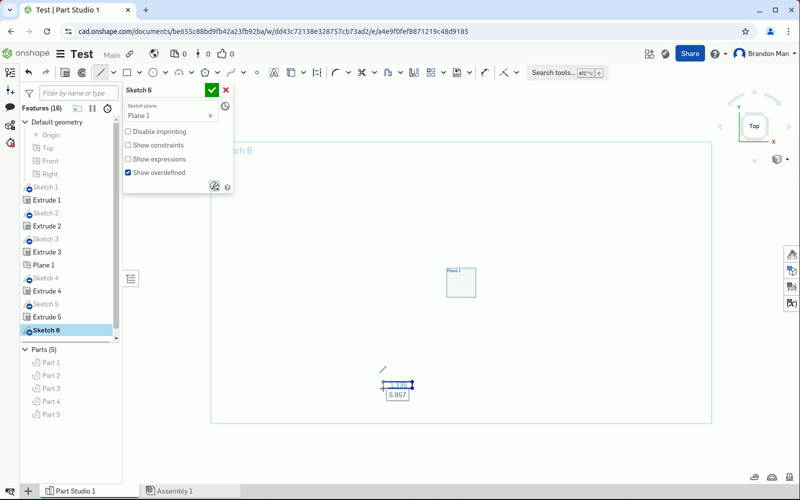
scroll(6)
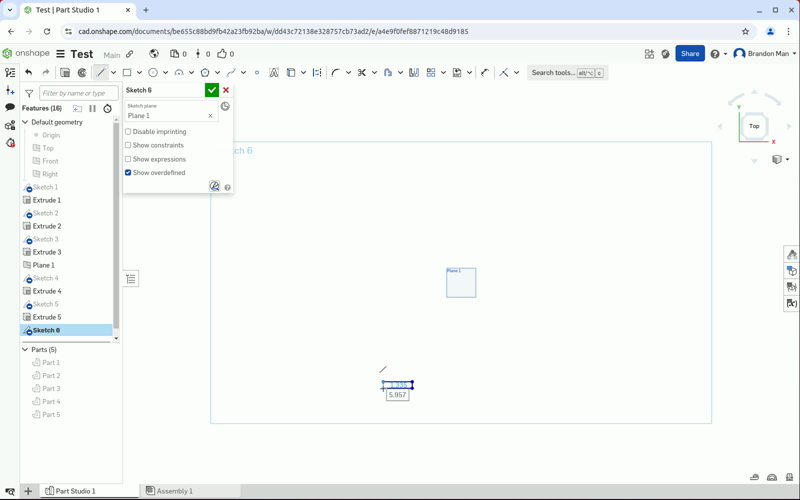
scroll(6)
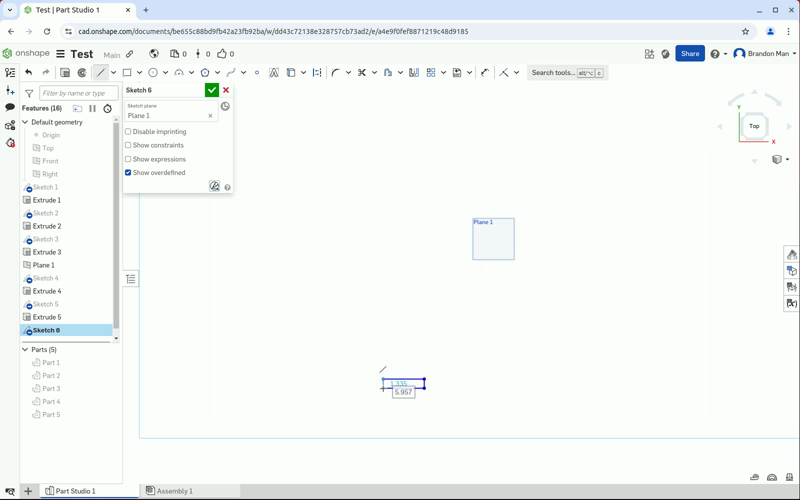
scroll(6)
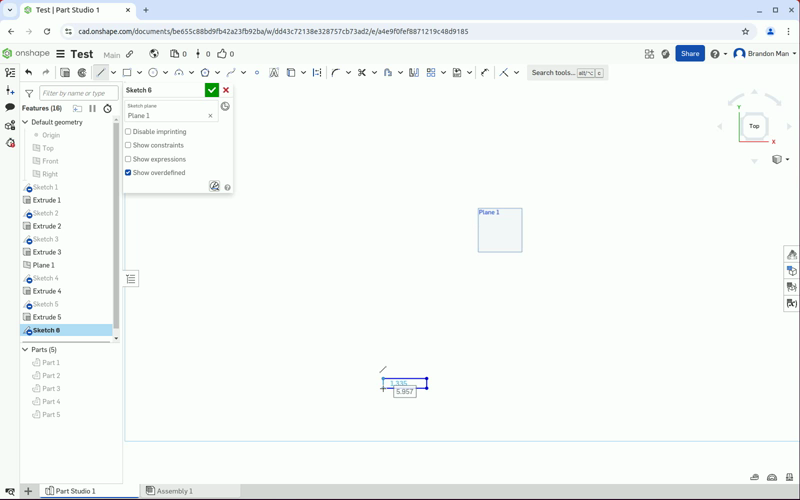
scroll(6)
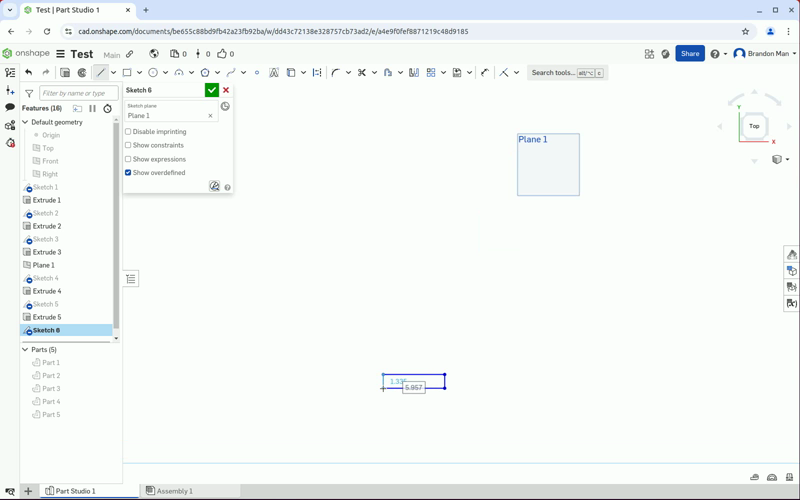
scroll(6)
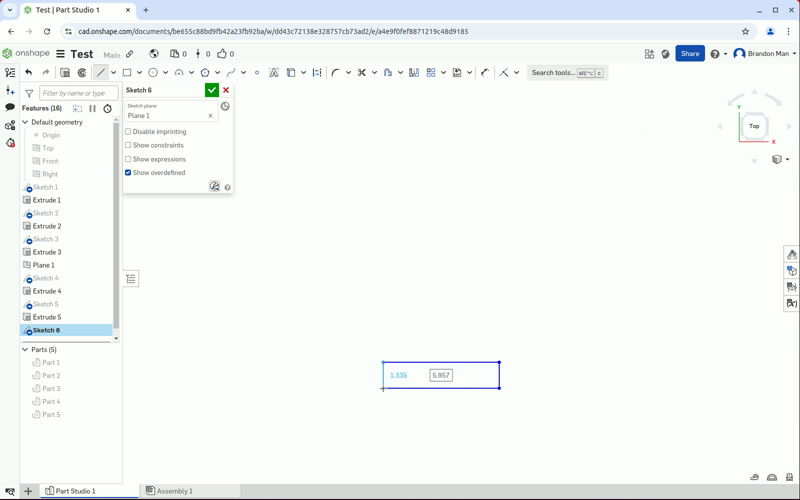
scroll(6)
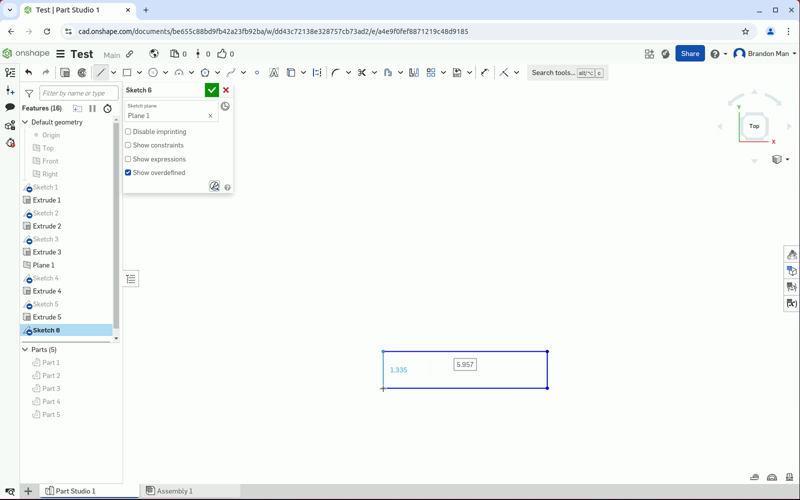
scroll(6)
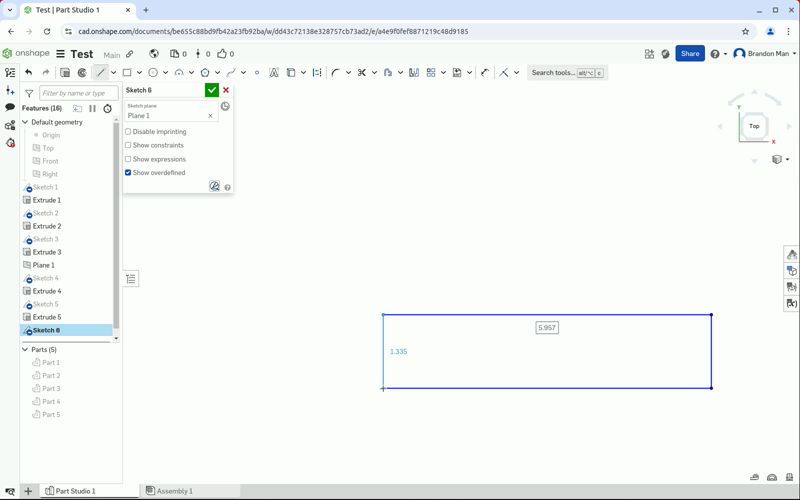
key_up(shift)
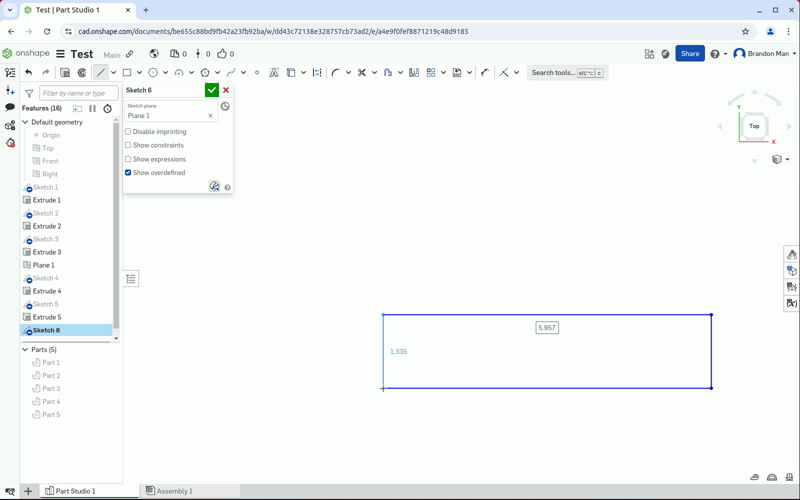
click(383, 388)
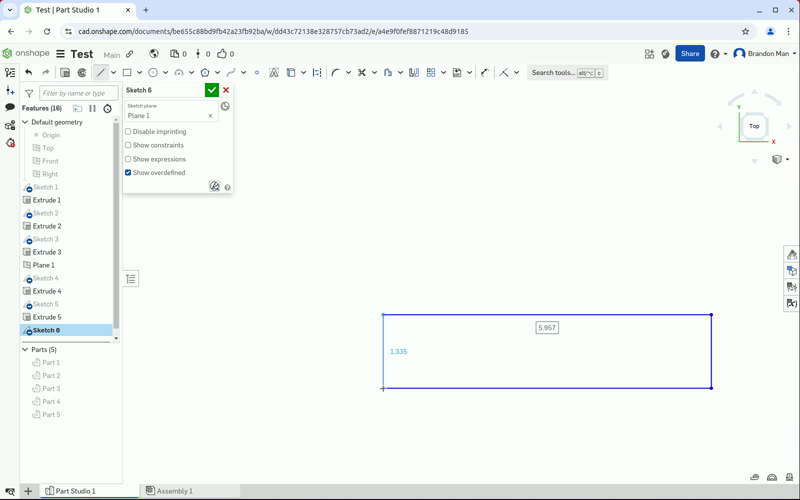
scroll(-6)
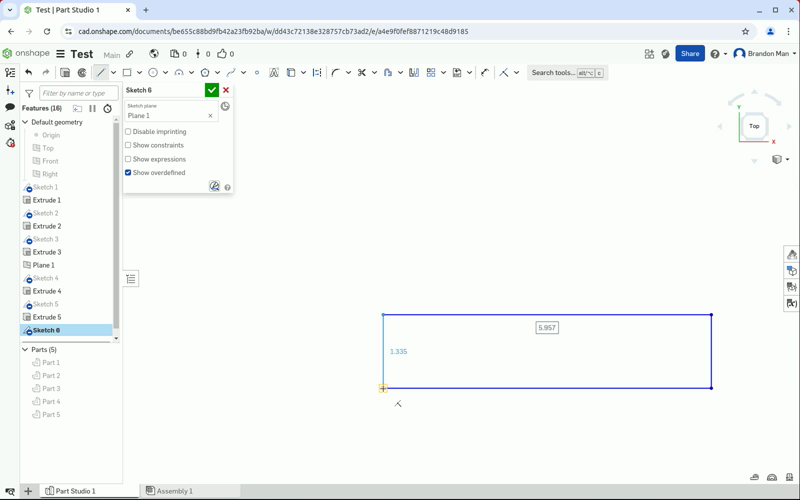
scroll(-6)
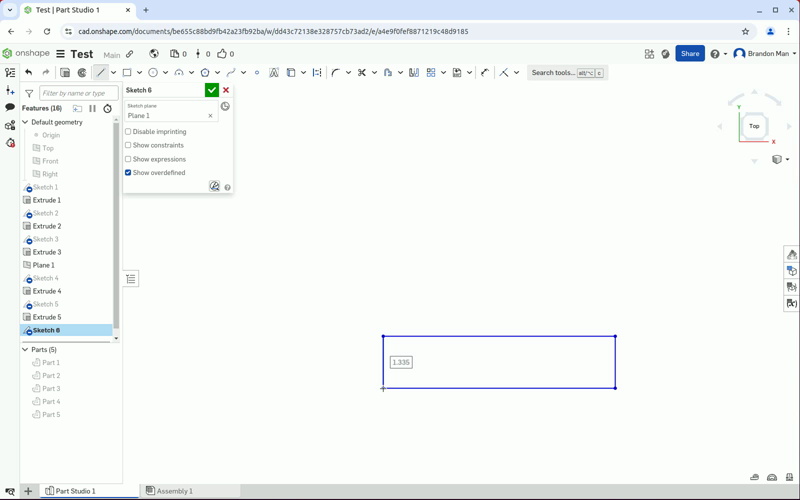
scroll(-6)
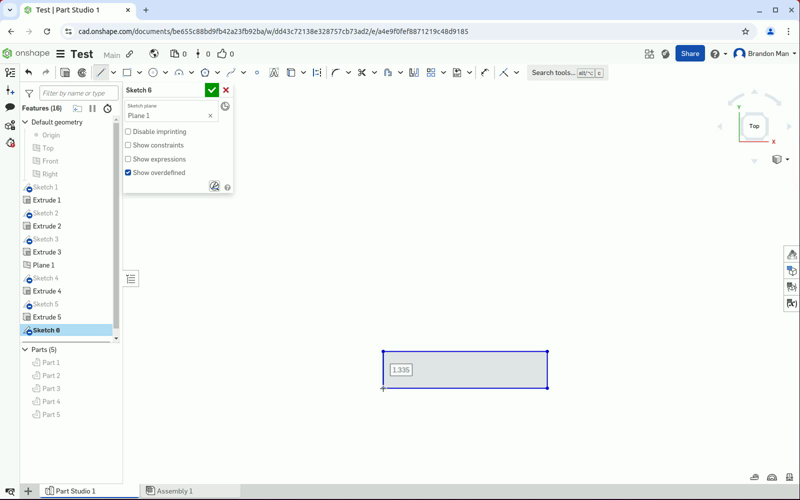
scroll(-6)
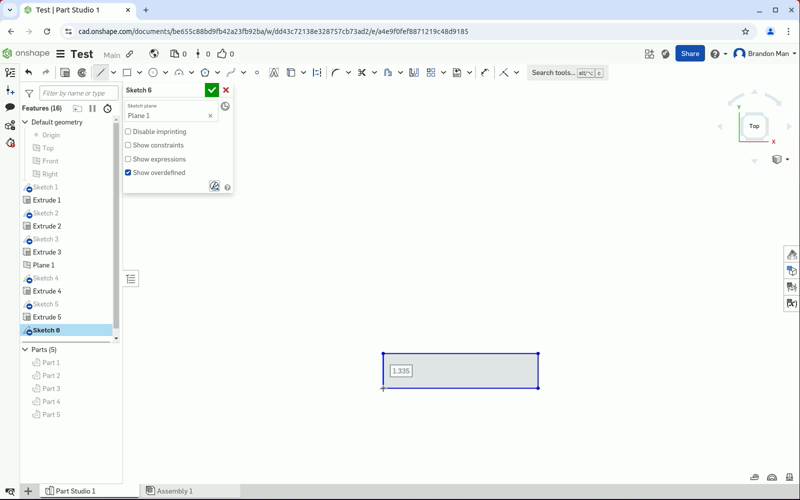
scroll(-6)
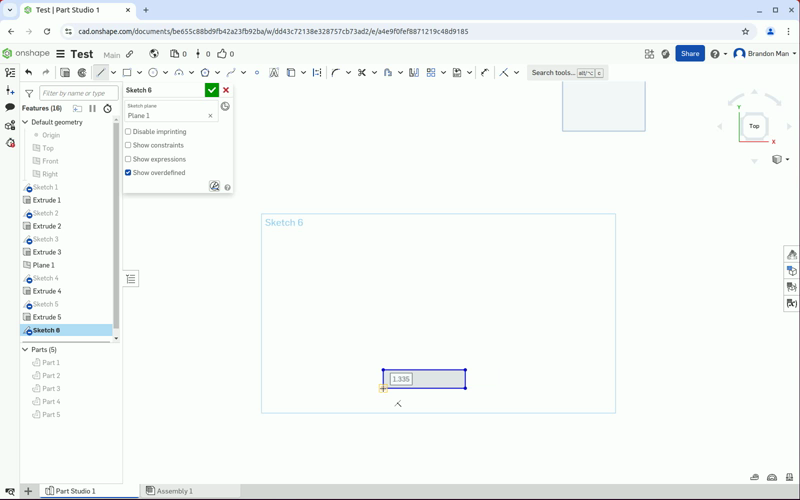
scroll(-6)
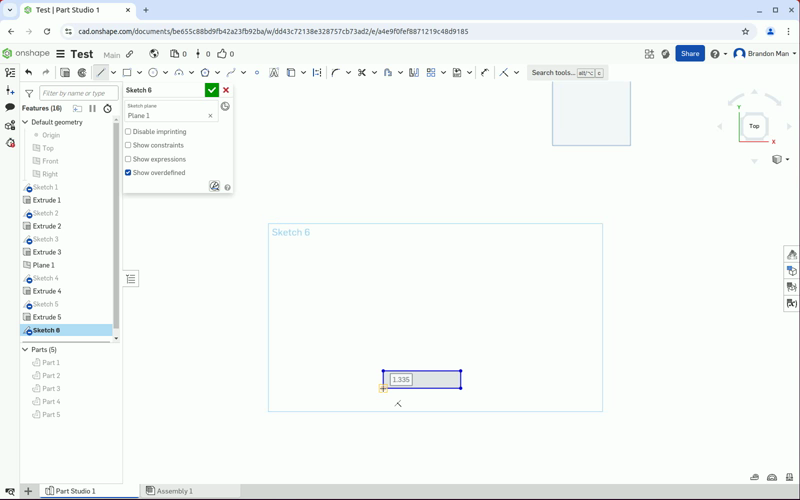
scroll(-6)
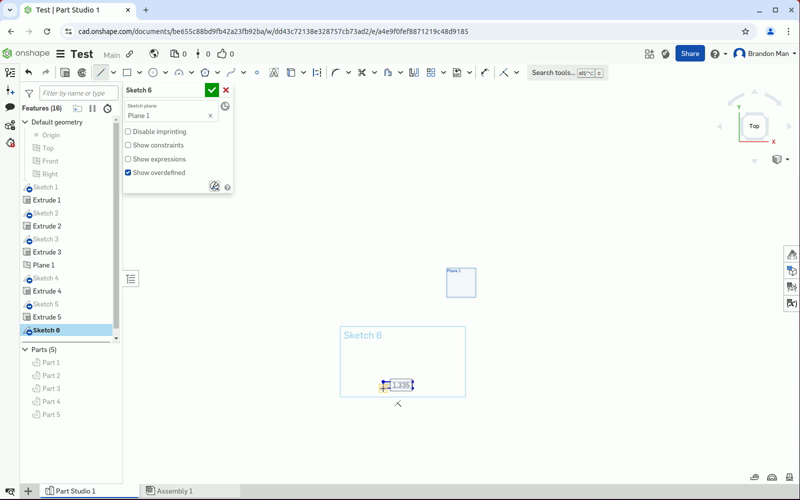
key(esc)
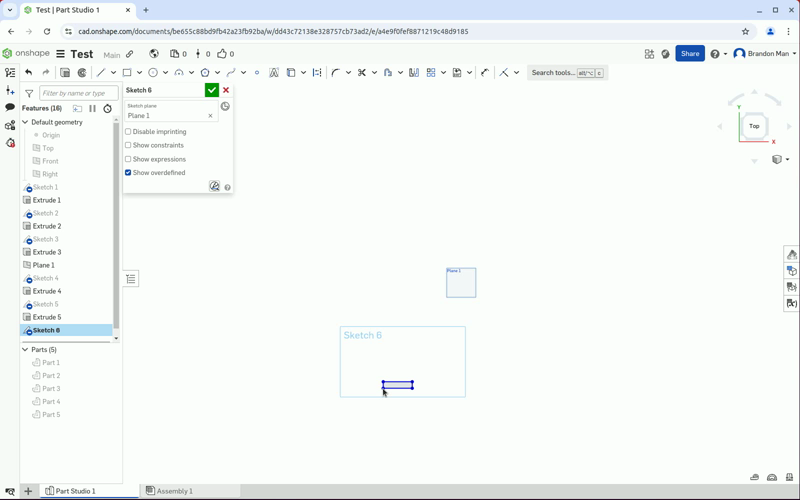
mouse_move(389, 386)
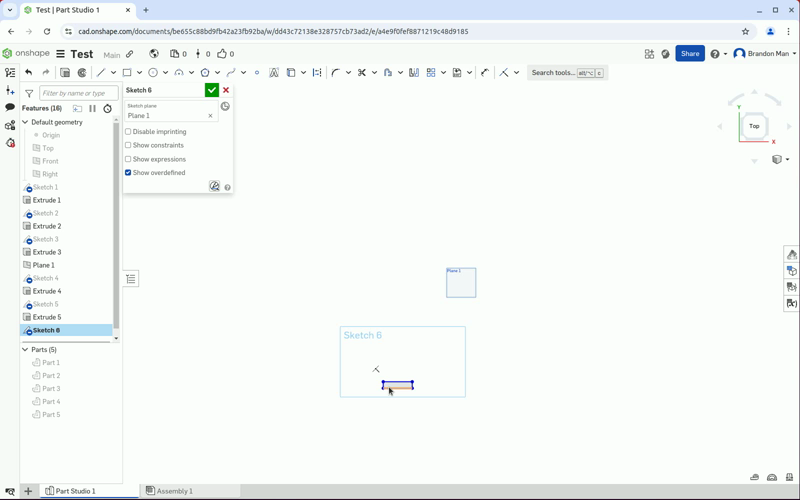
scroll(6)
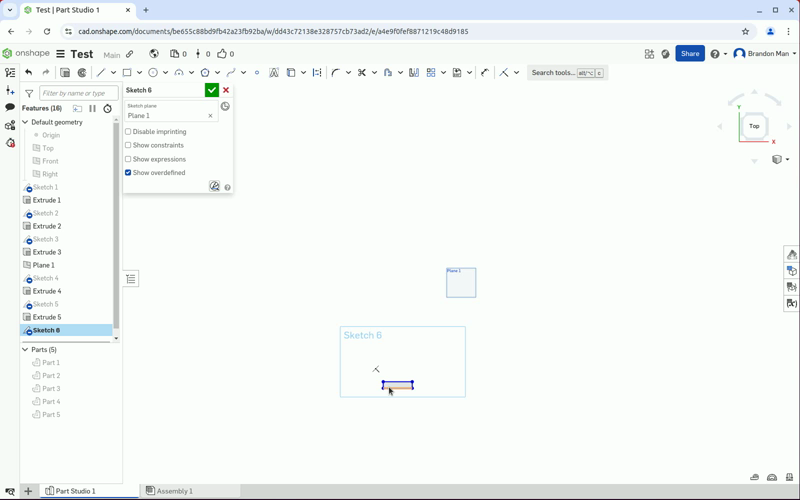
scroll(6)
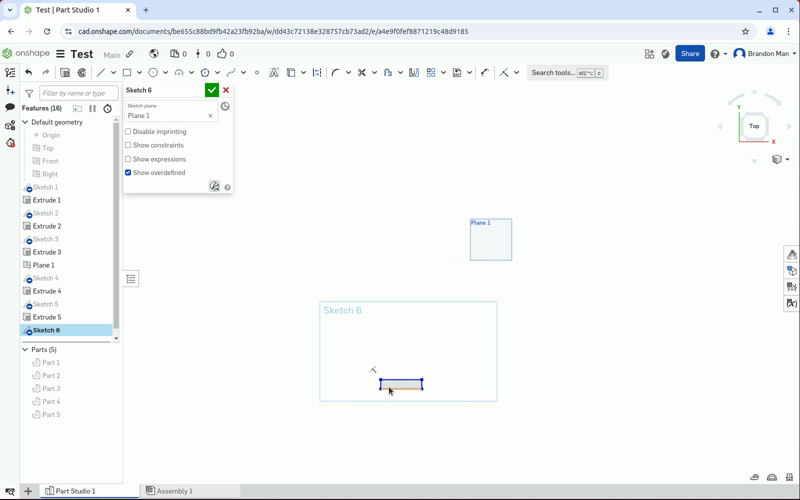
scroll(6)
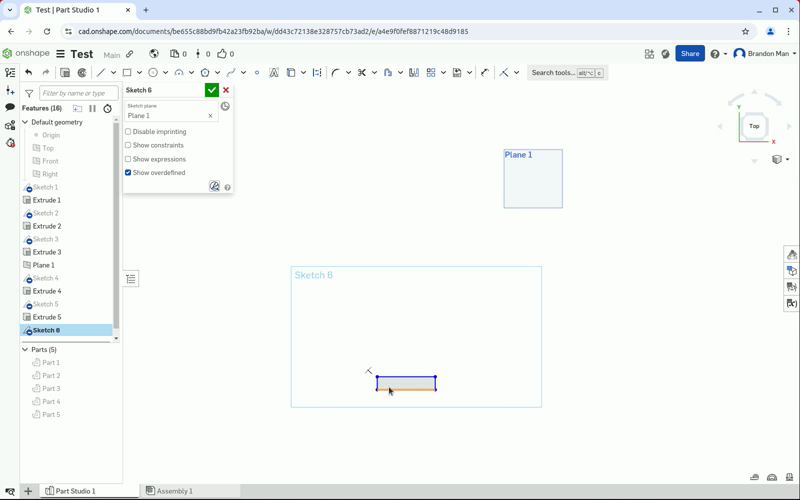
scroll(6)
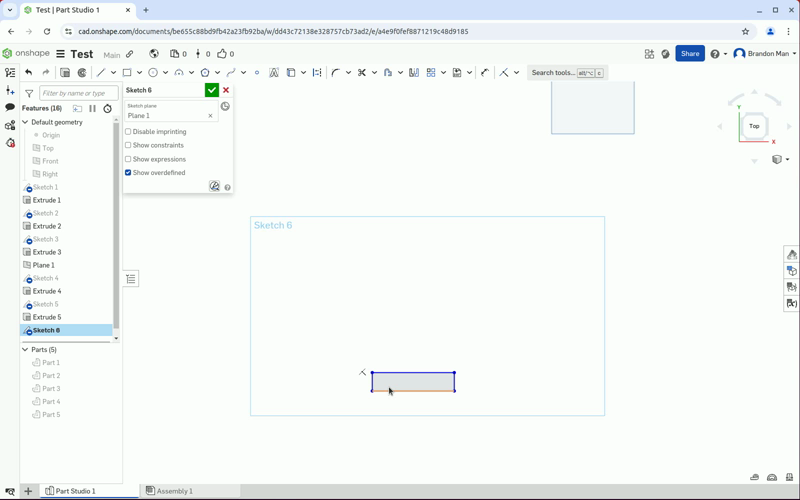
scroll(6)
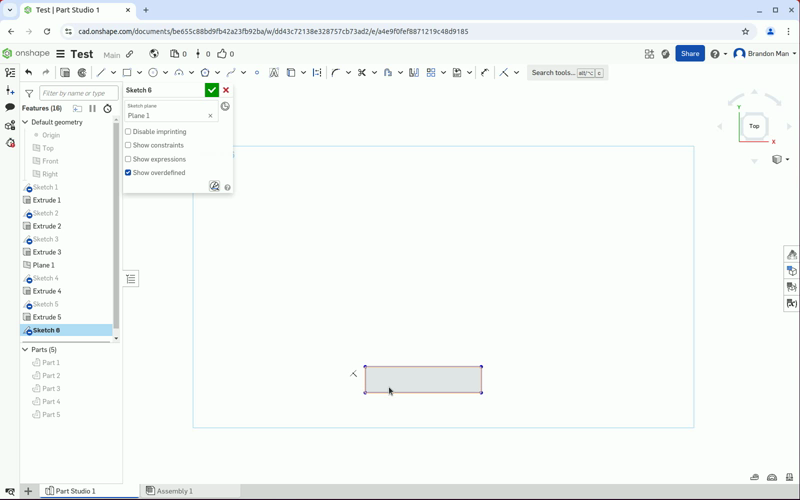
scroll(6)
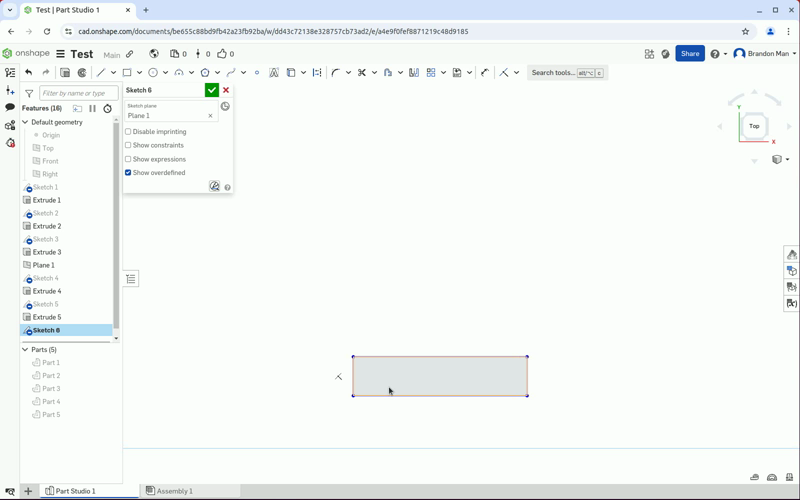
scroll(6)
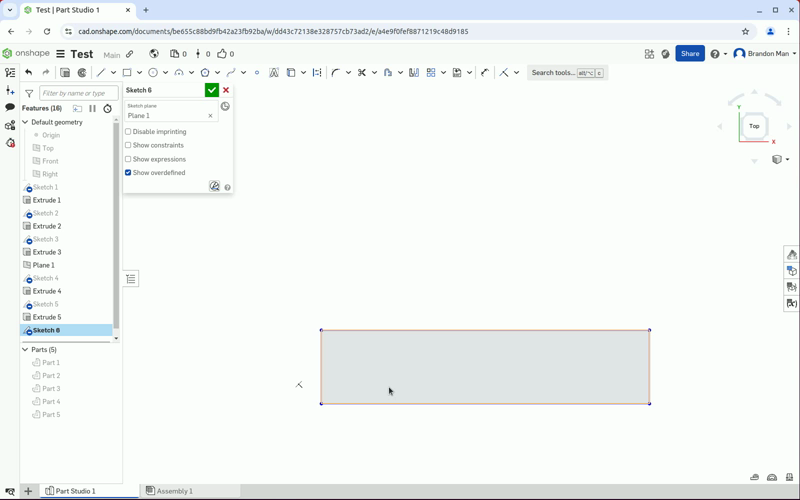
click(389, 386)
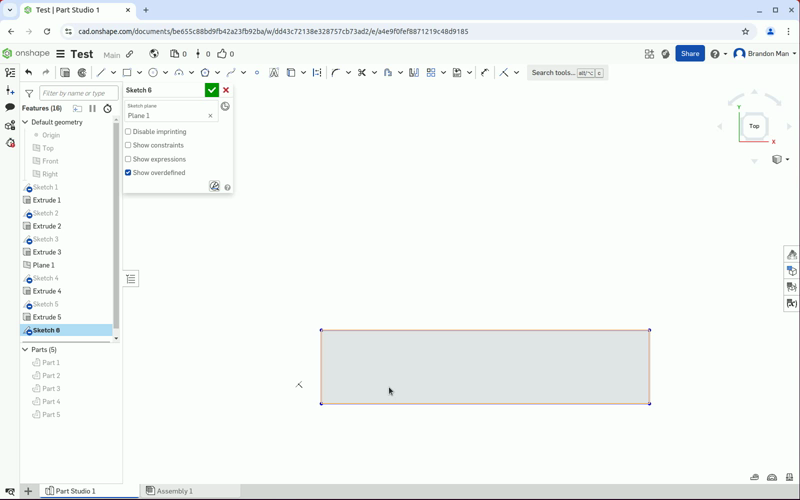
scroll(-6)
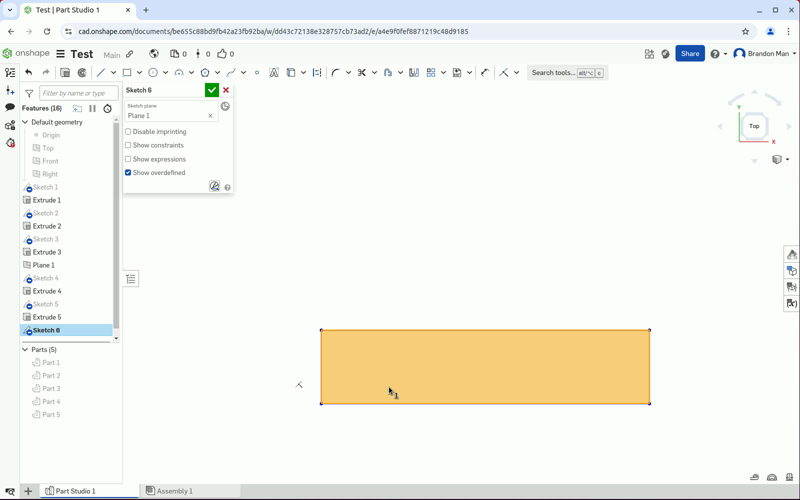
scroll(-6)
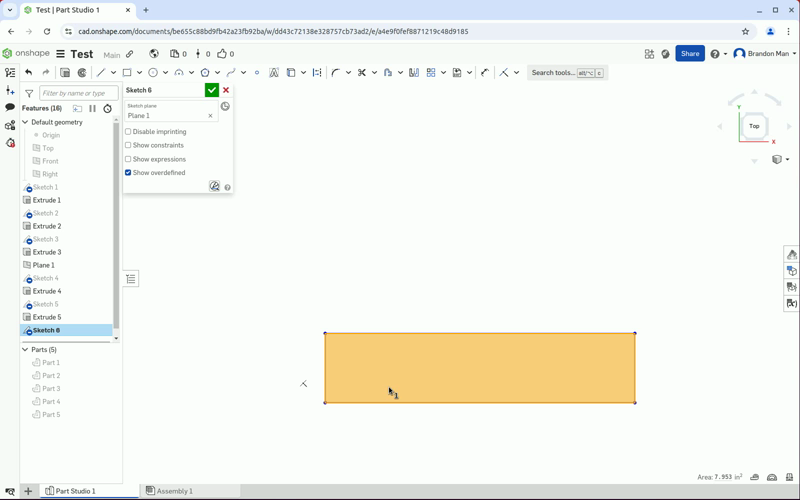
scroll(-6)
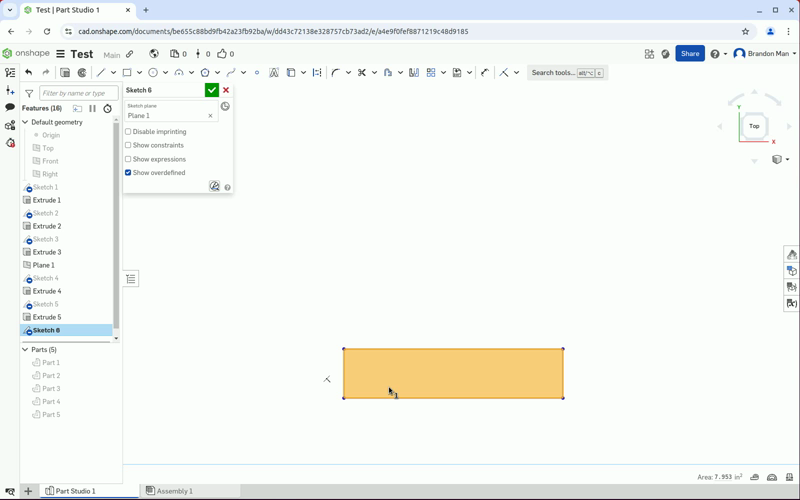
scroll(-6)
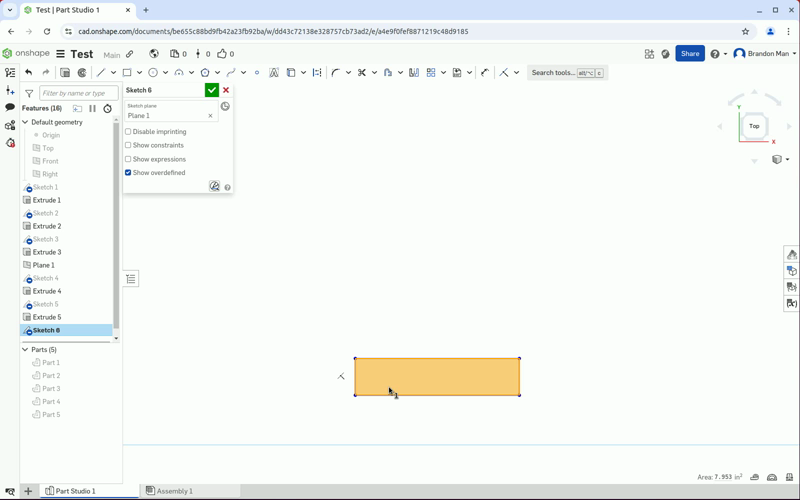
scroll(-6)
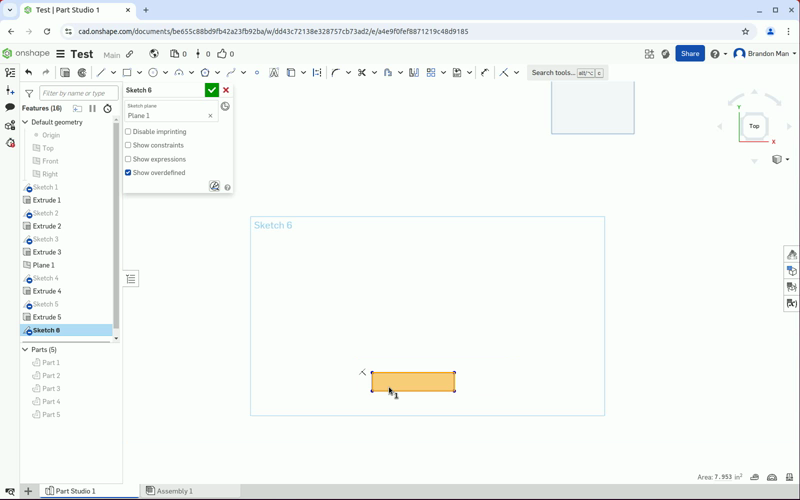
scroll(-6)
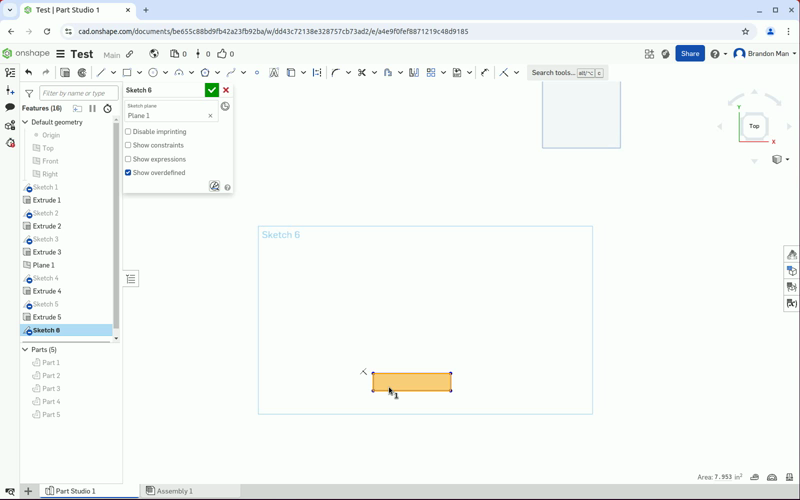
scroll(-6)
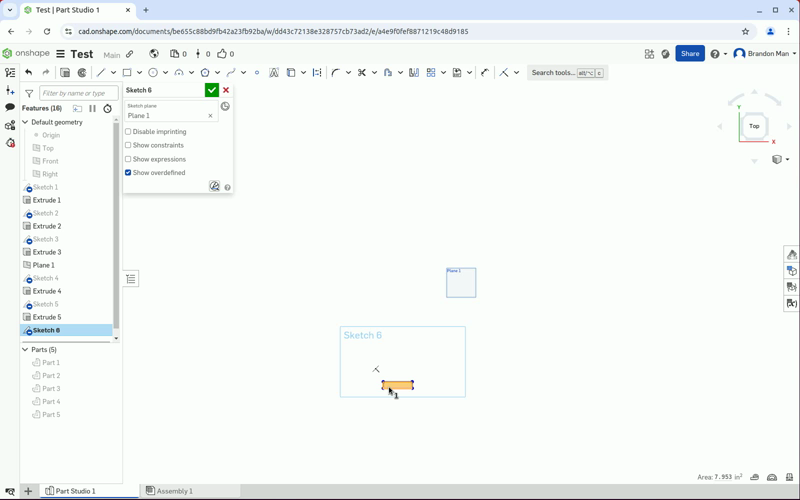
mouse_move(73, 352)
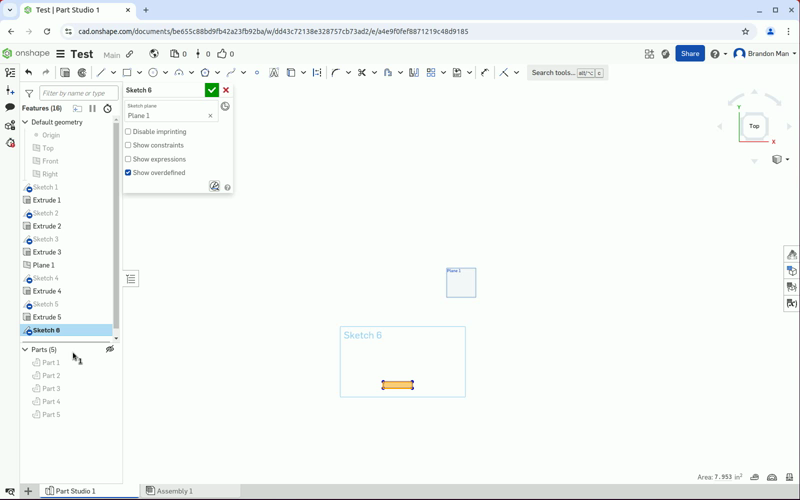
key(shift+y)
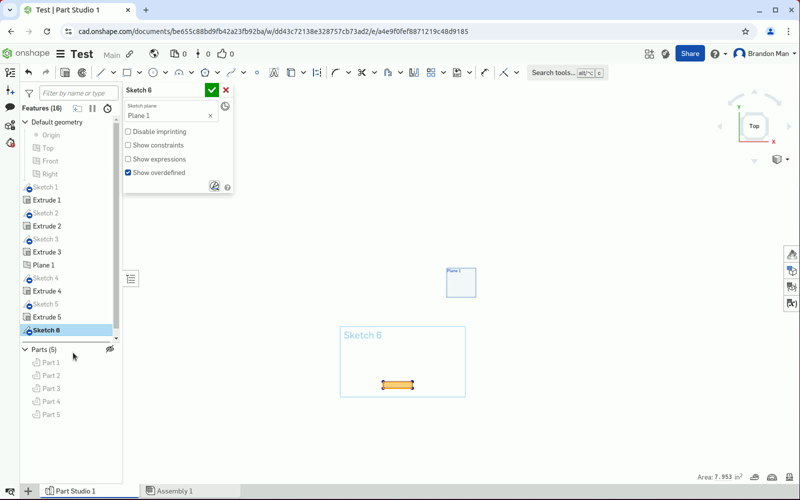
key(shift+e)
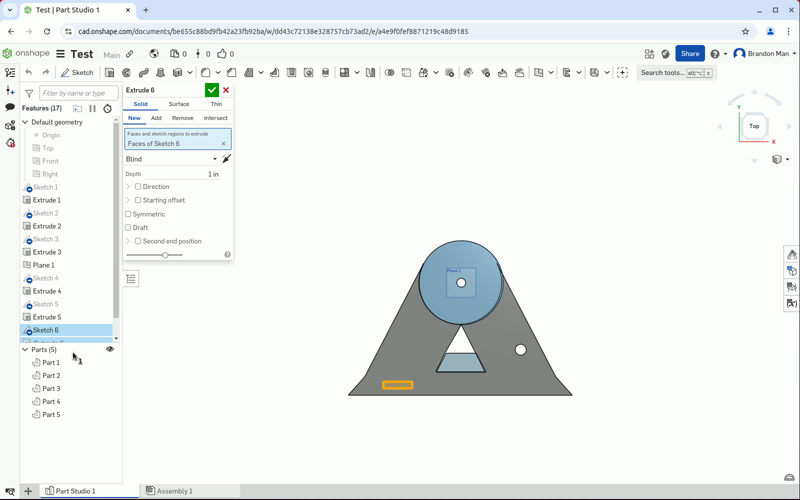
mouse_move(143, 106)
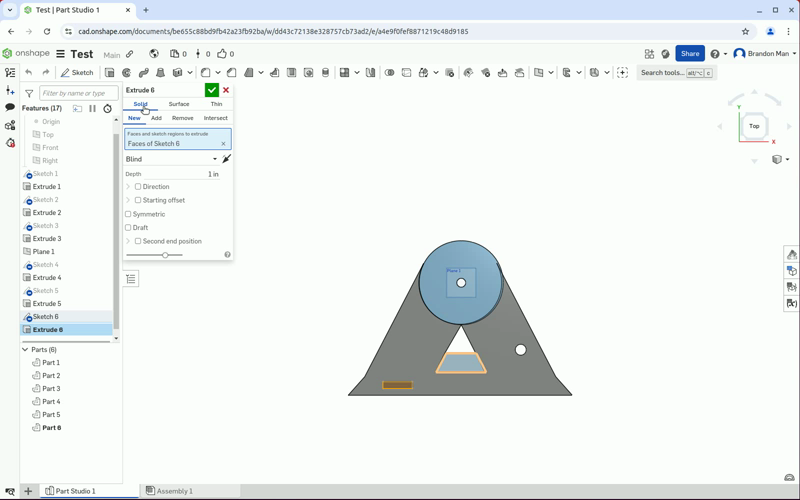
click(143, 106)
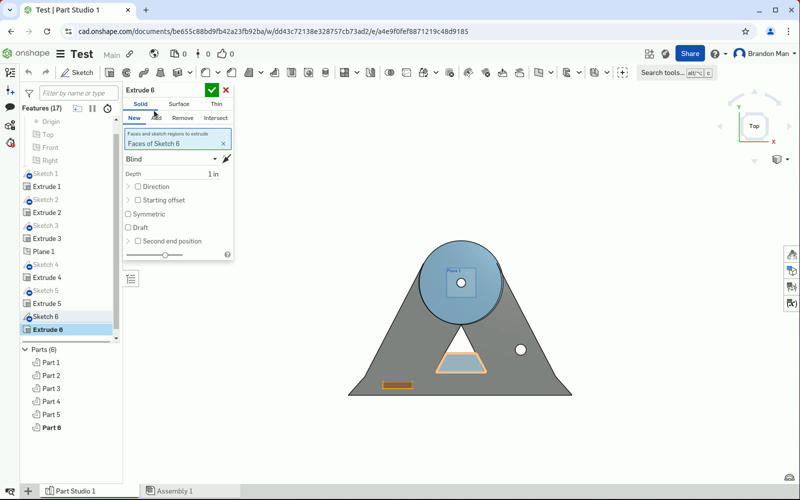
mouse_move(186, 120)
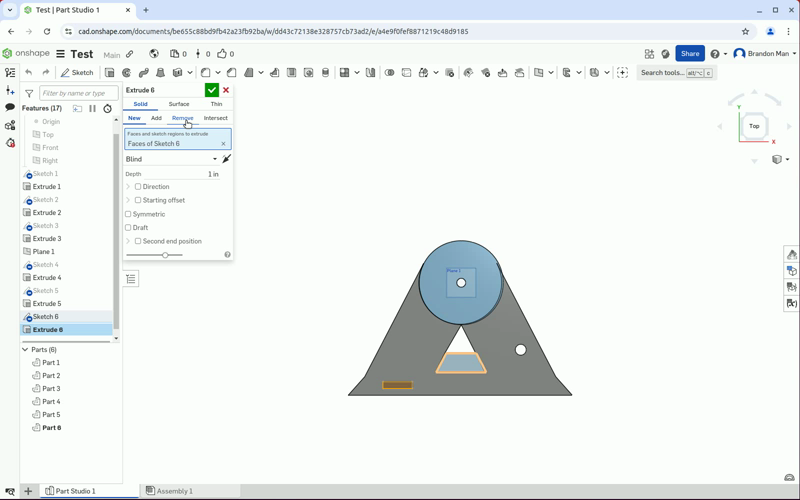
click(186, 120)
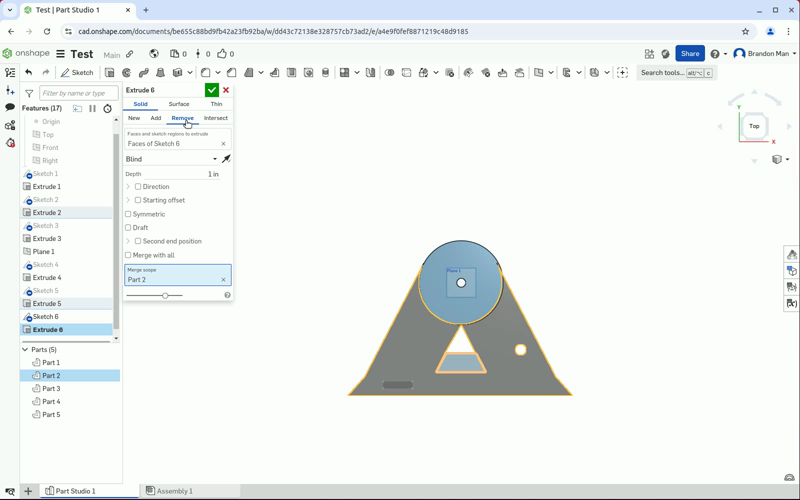
key(tab, 4)
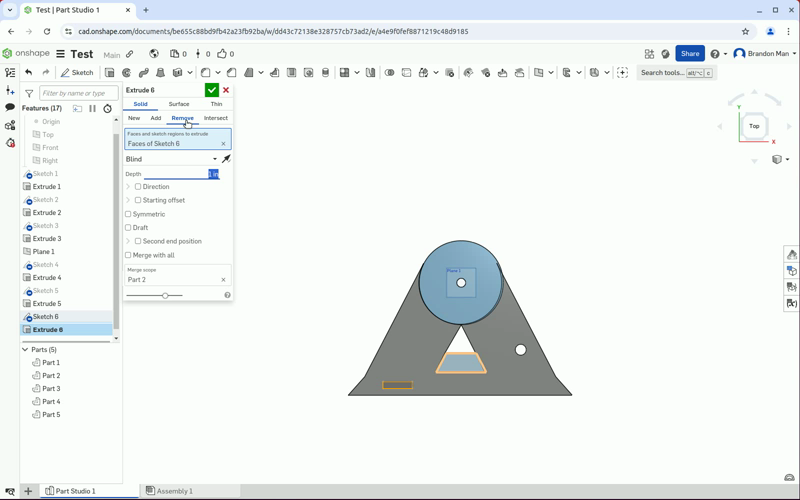
text(5.777)
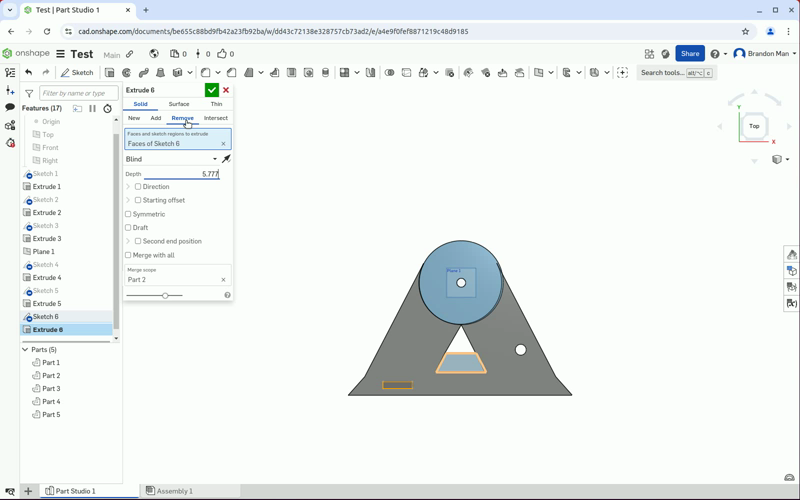
key(tab, 6)
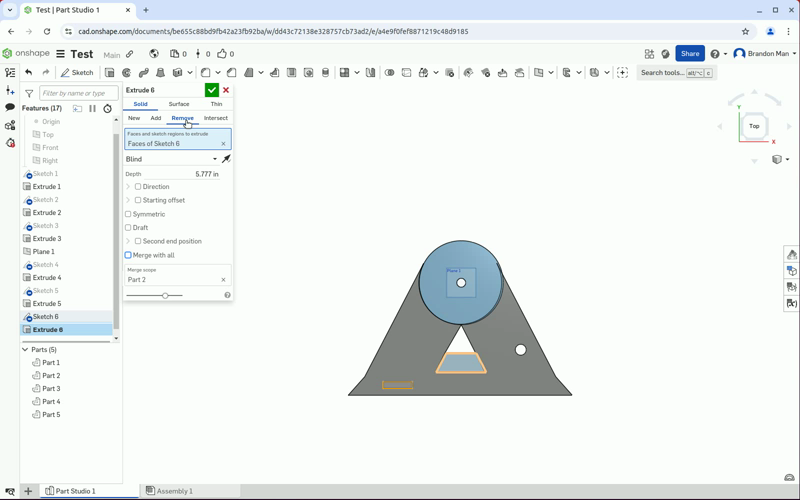
key(space)
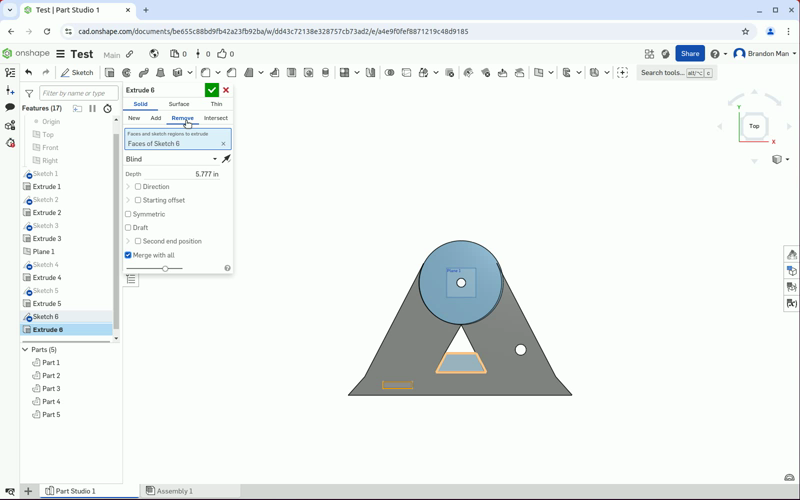
key(enter)
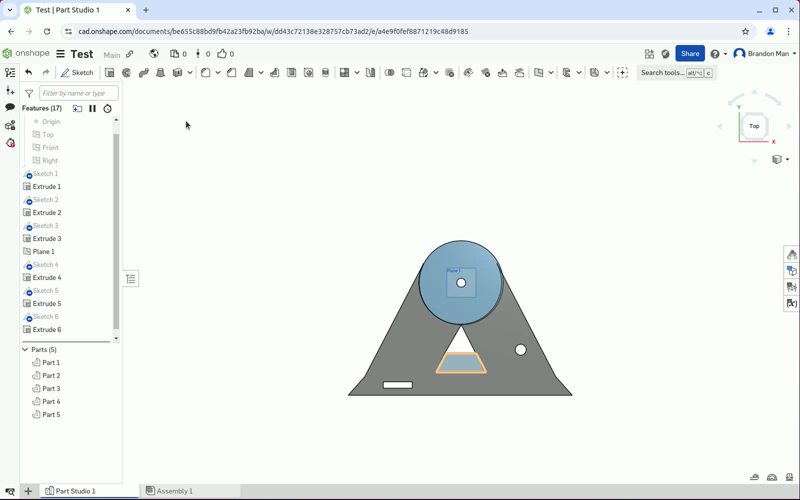
key(shift+h)
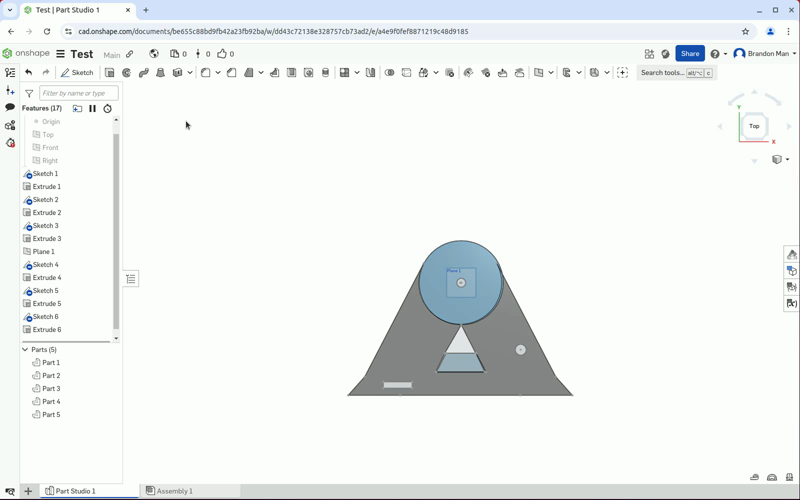
key(shift+h)
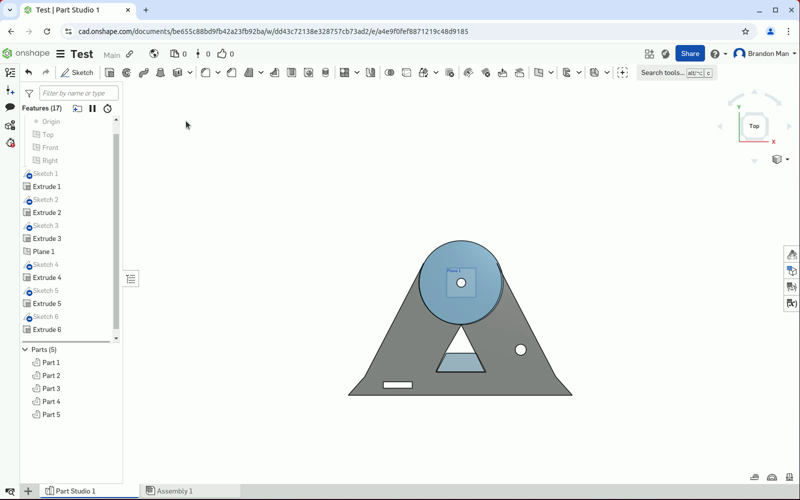
mouse_move(69, 176)
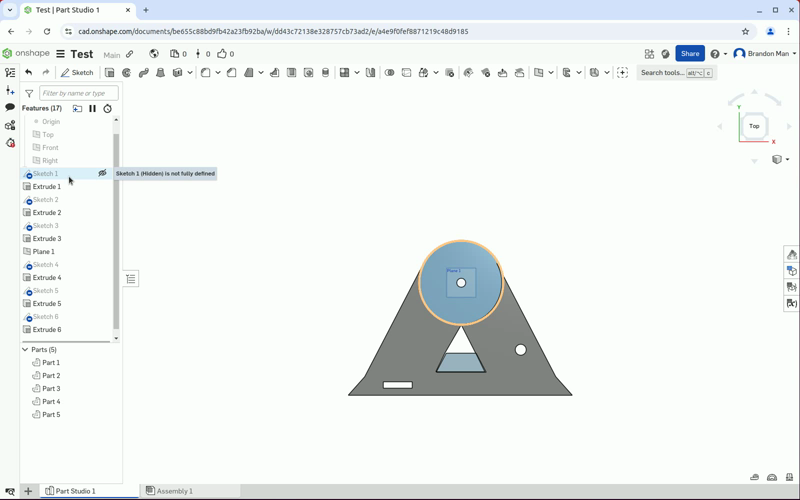
click(69, 176)
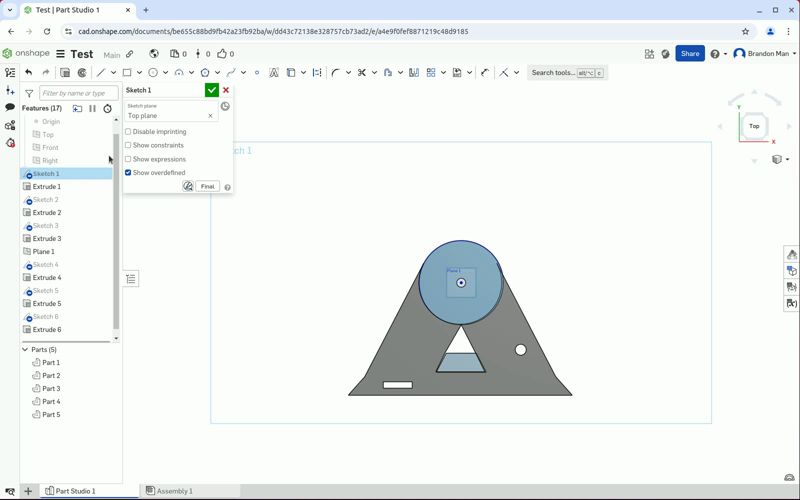
mouse_move(229, 92)
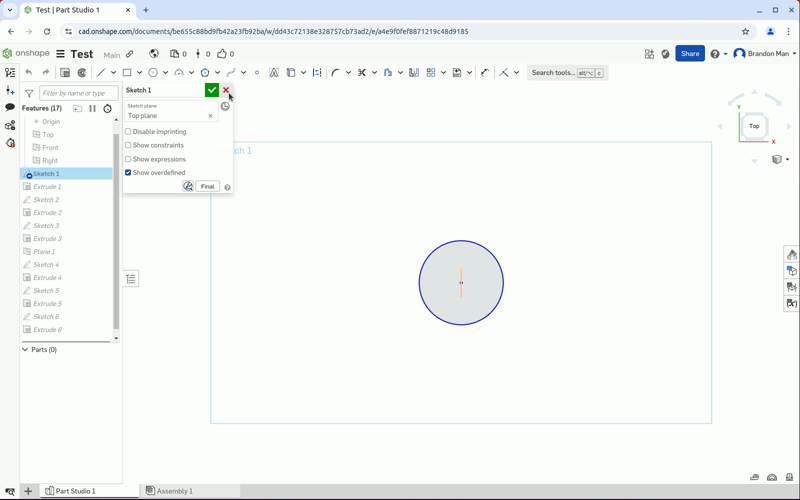
click(229, 92)
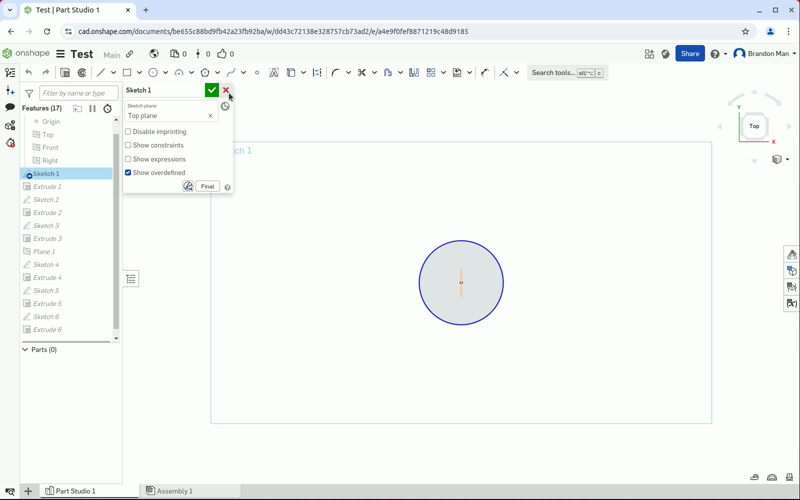
key(shift+s)
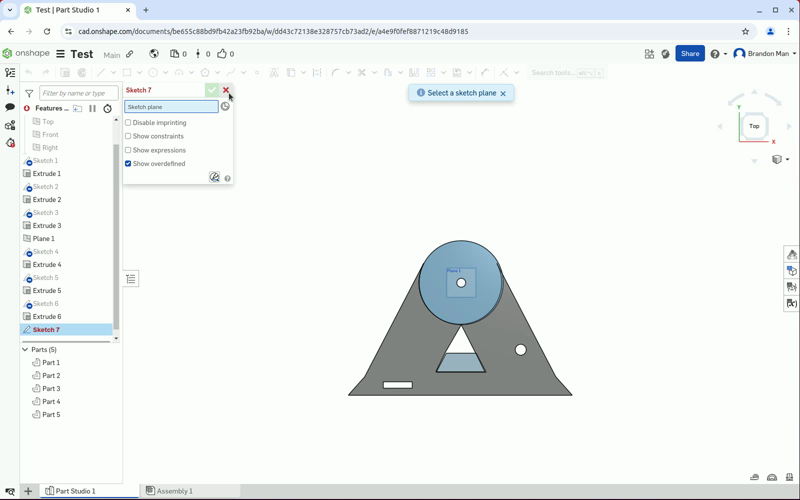
mouse_move(69, 241)
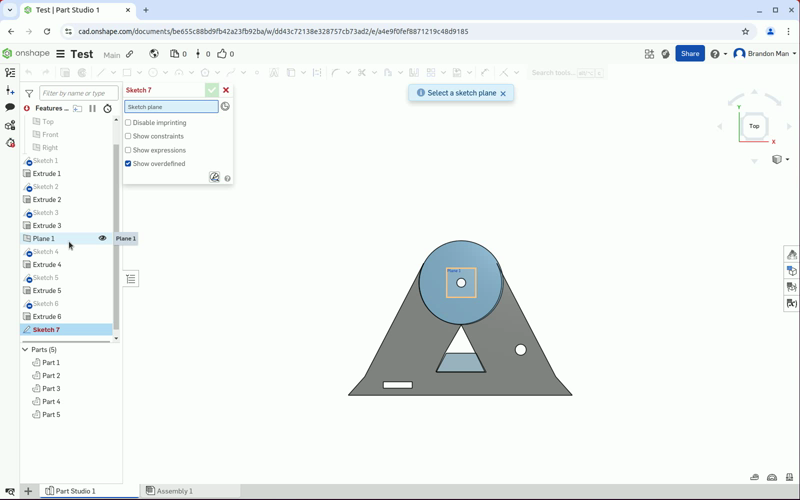
click(69, 241)
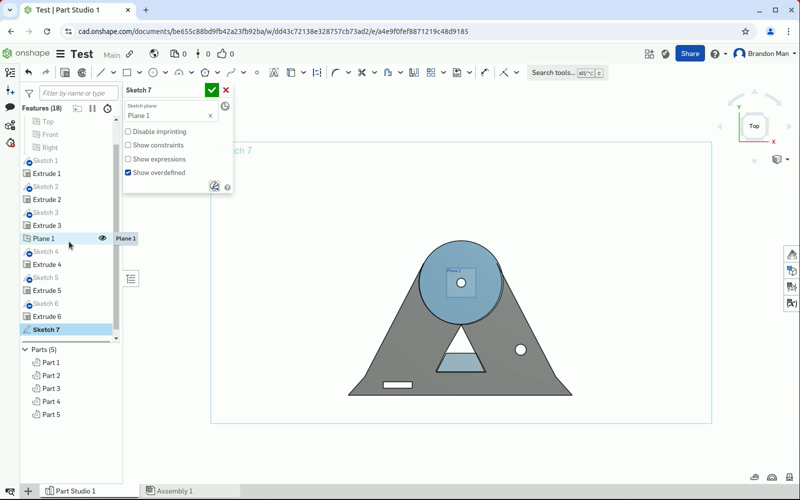
mouse_move(73, 352)
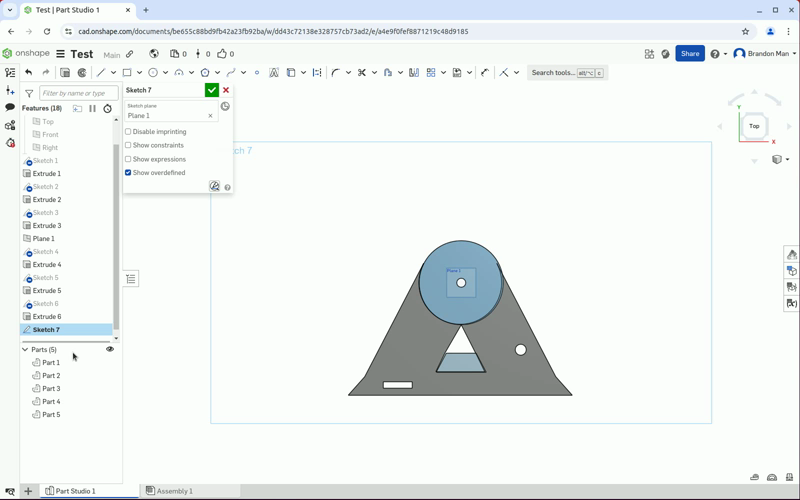
key(y)
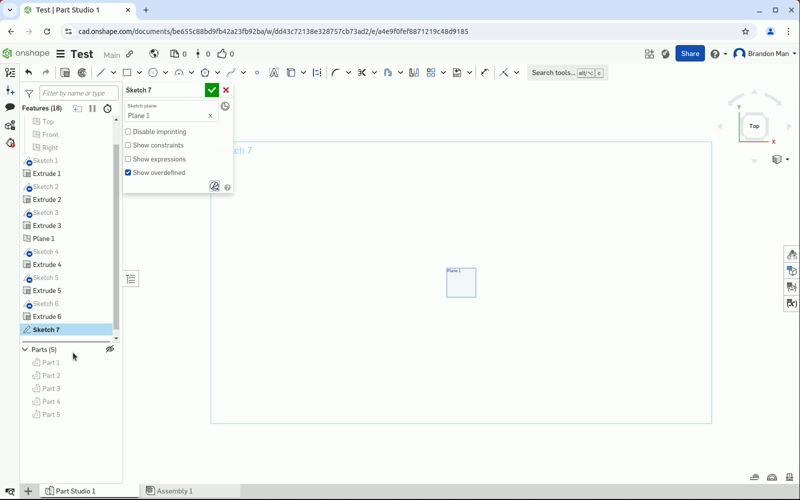
key(l)
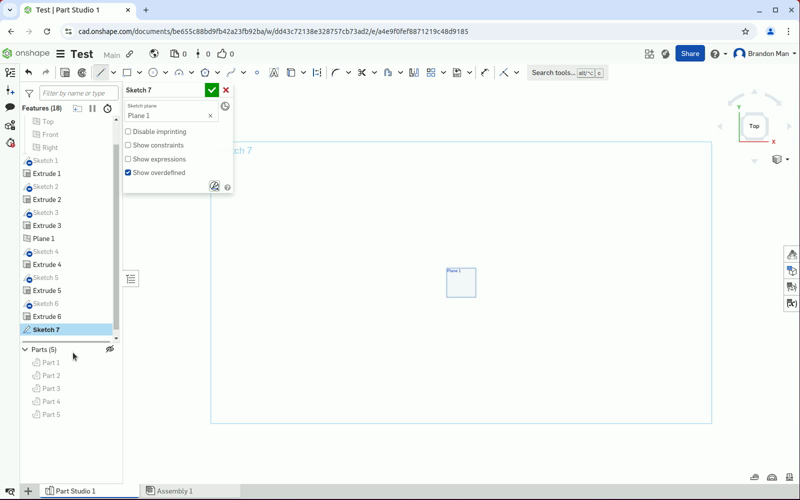
key_down(shift)
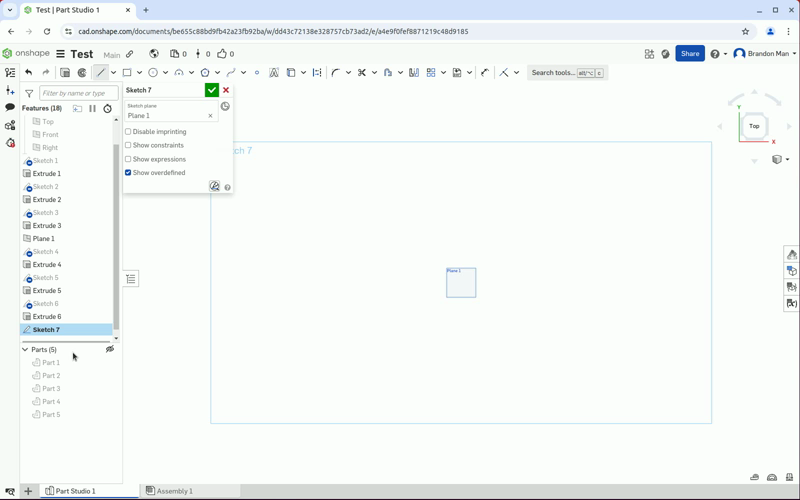
mouse_move(425, 388)
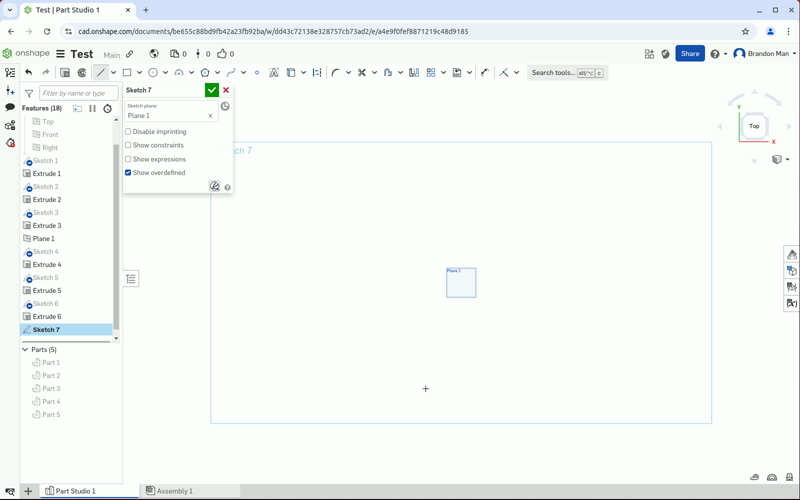
click(425, 388)
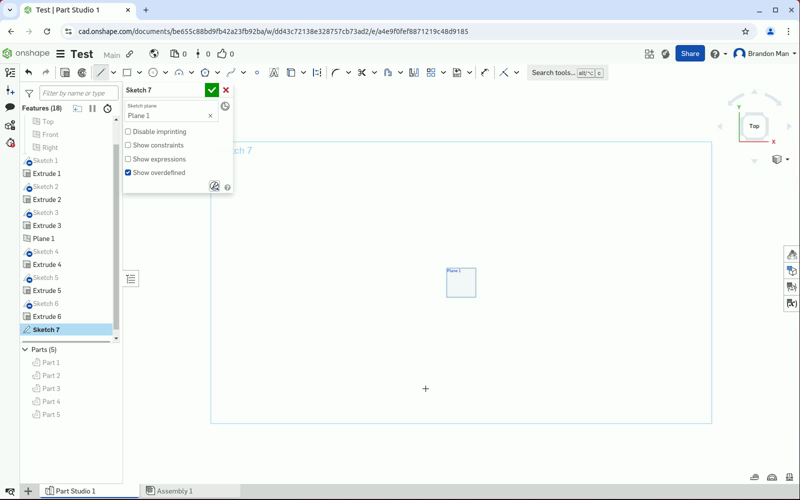
key_up(shift)
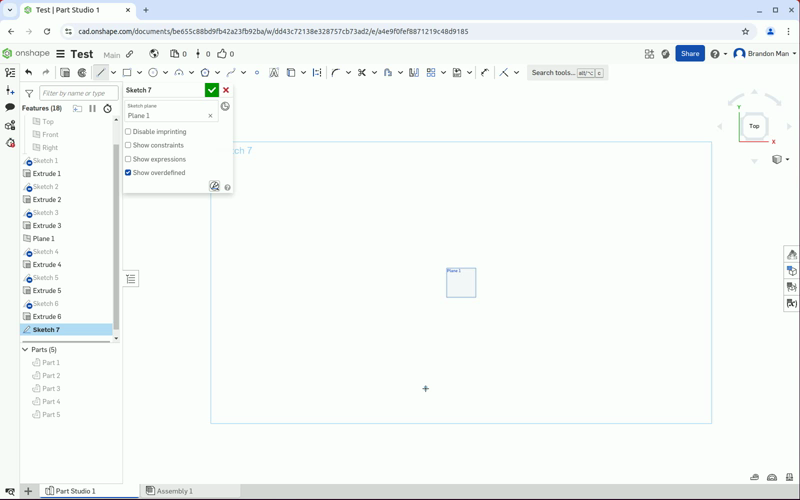
key_down(shift)
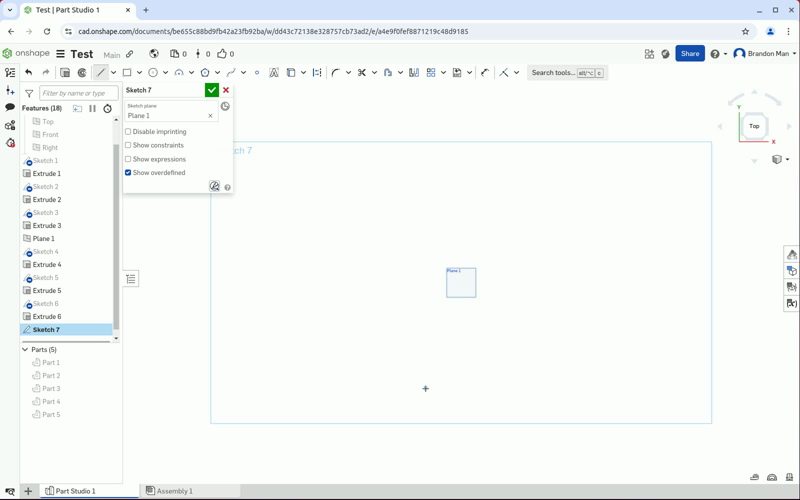
mouse_move(455, 388)
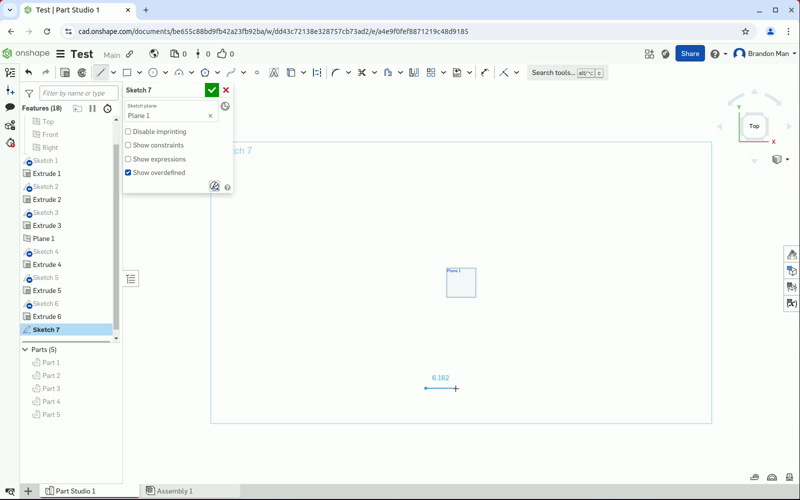
mouse_move(454, 388)
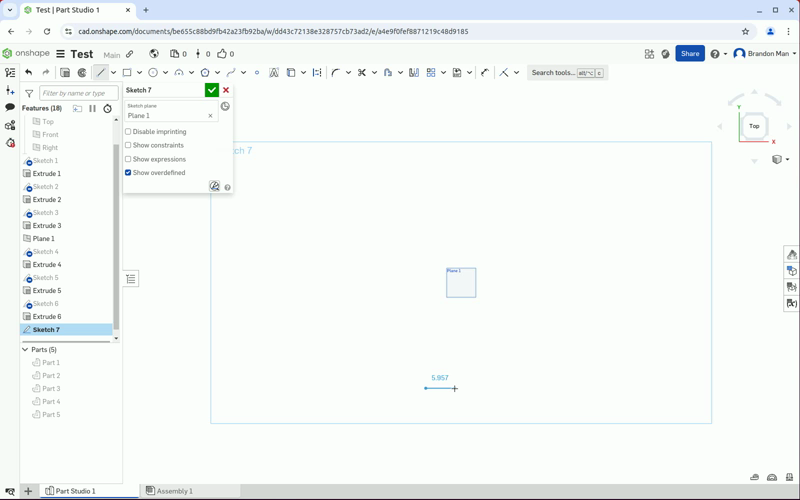
click(454, 388)
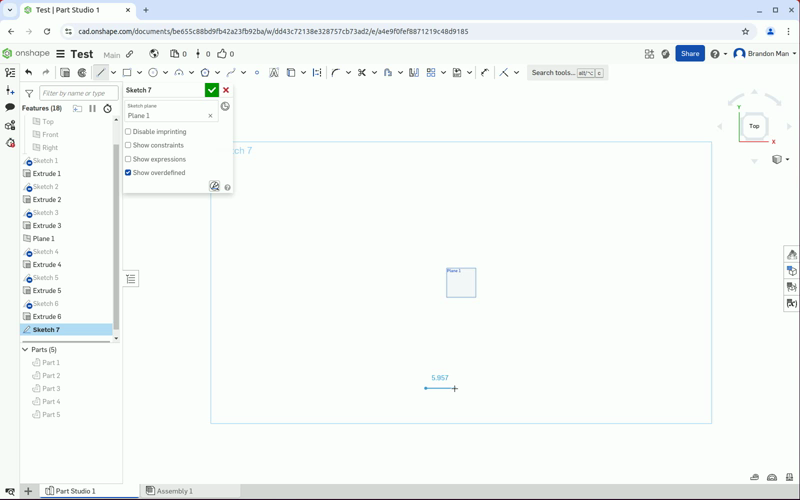
key_up(shift)
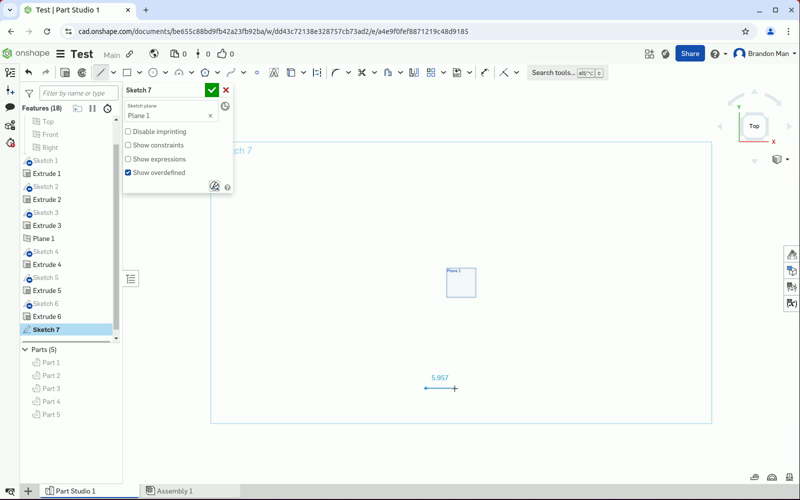
key_down(shift)
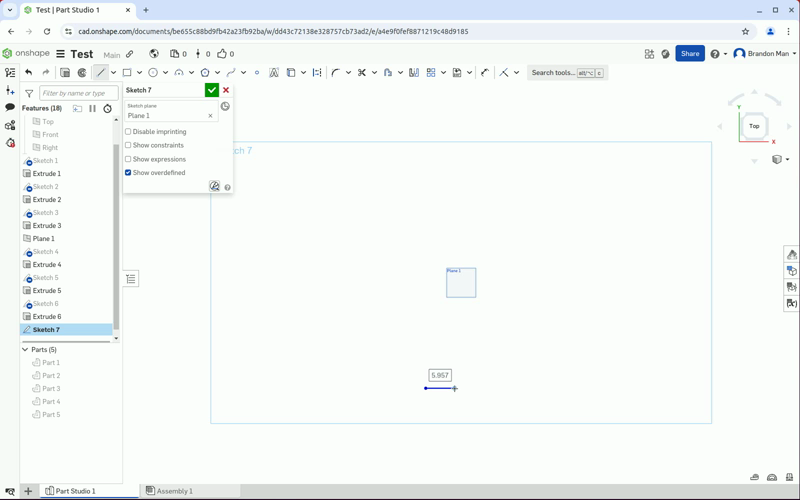
mouse_move(484, 388)
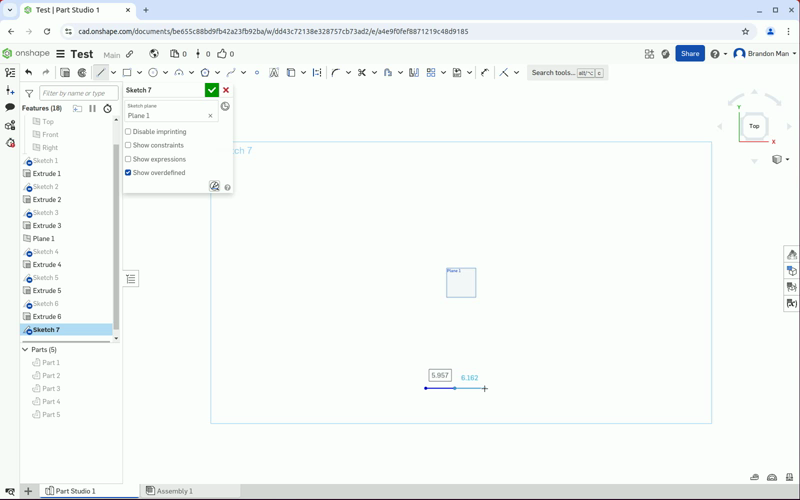
mouse_move(454, 381)
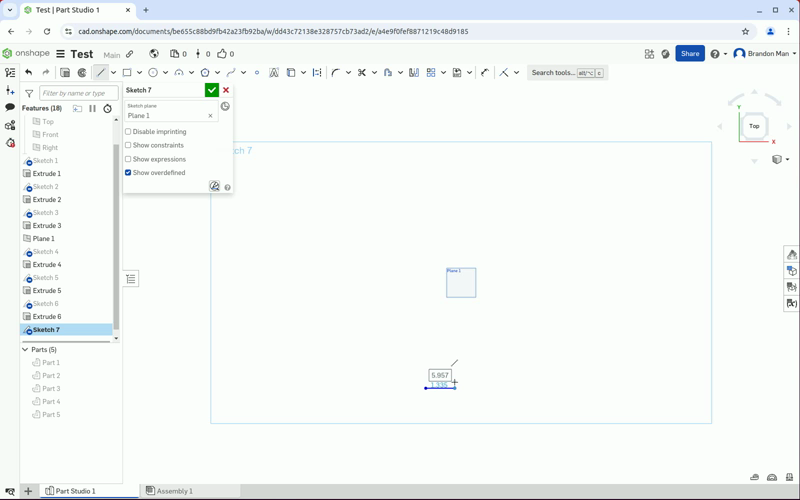
scroll(6)
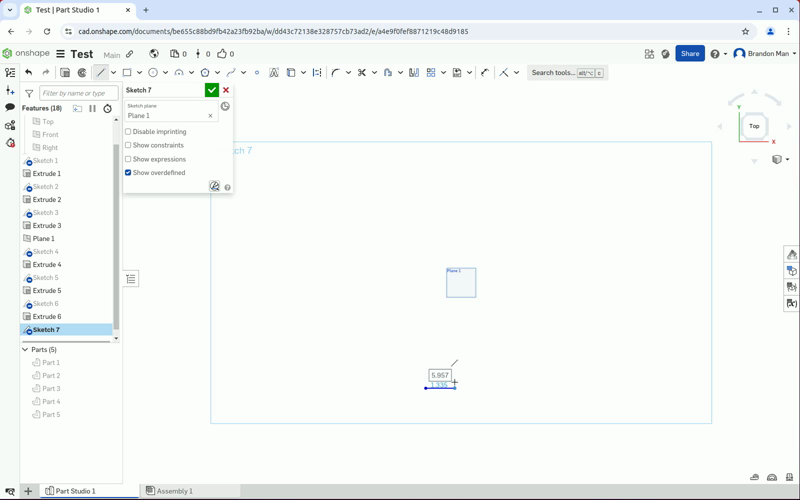
scroll(6)
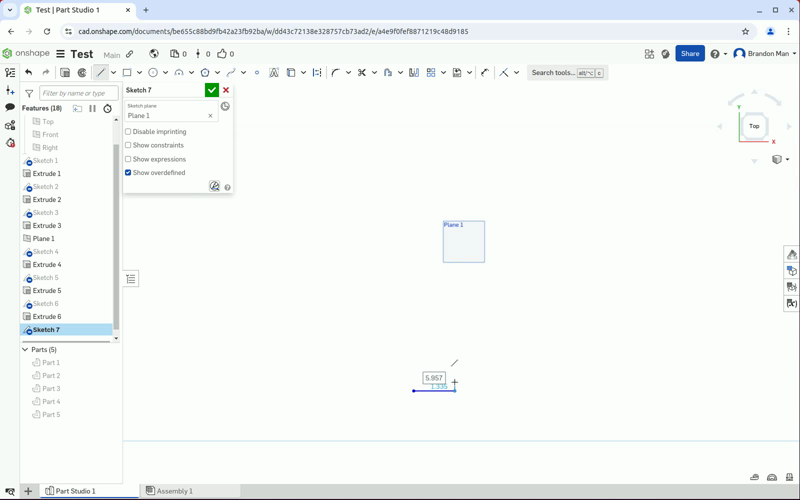
scroll(6)
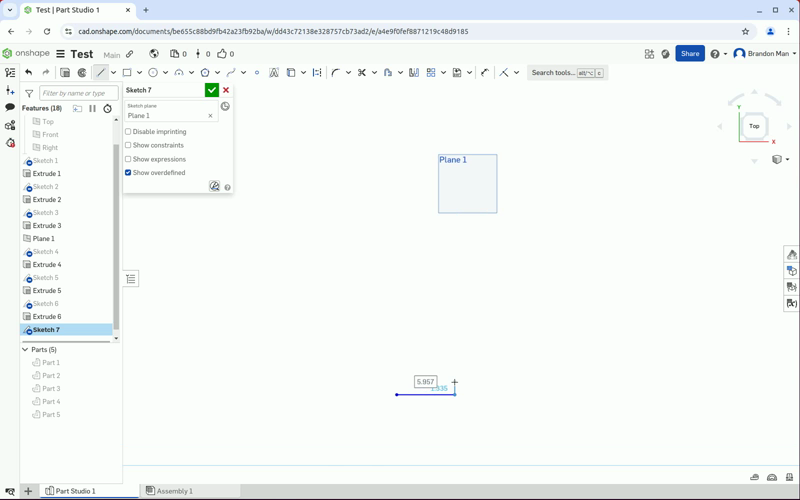
scroll(6)
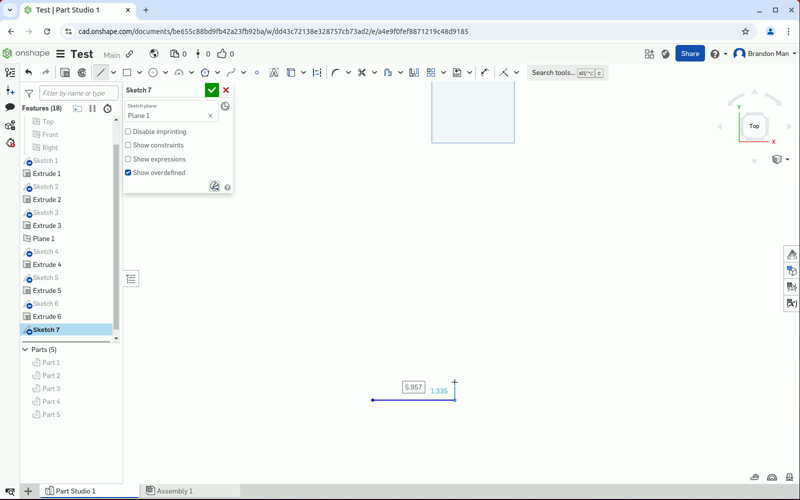
scroll(6)
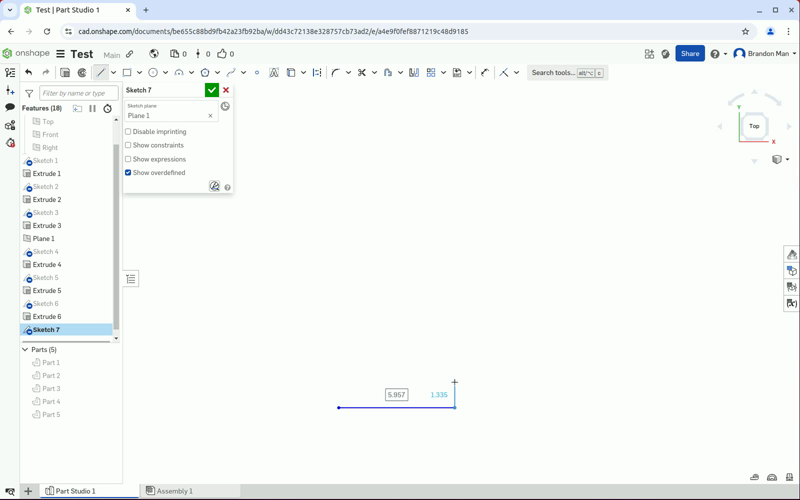
scroll(6)
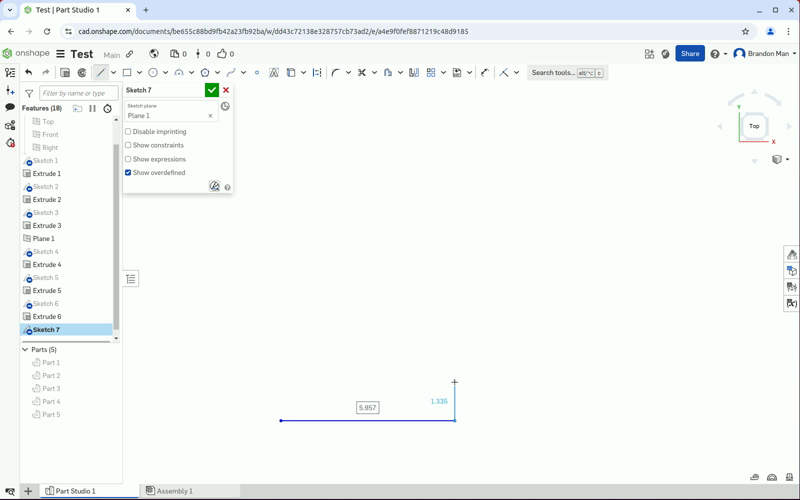
scroll(6)
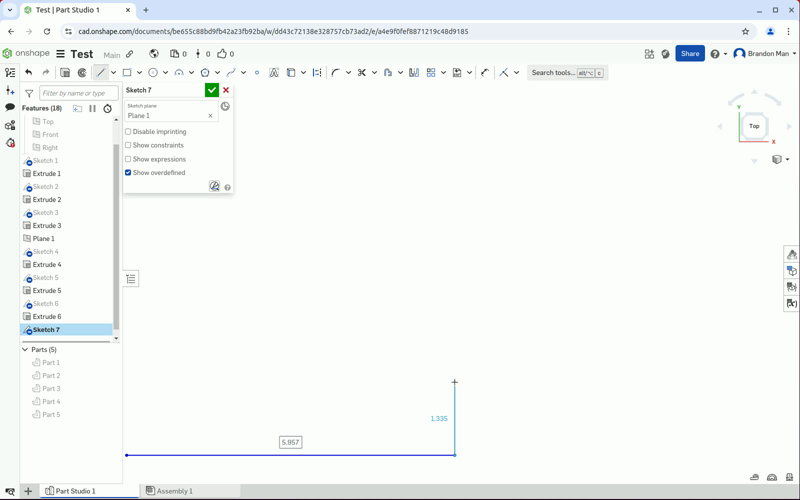
click(454, 381)
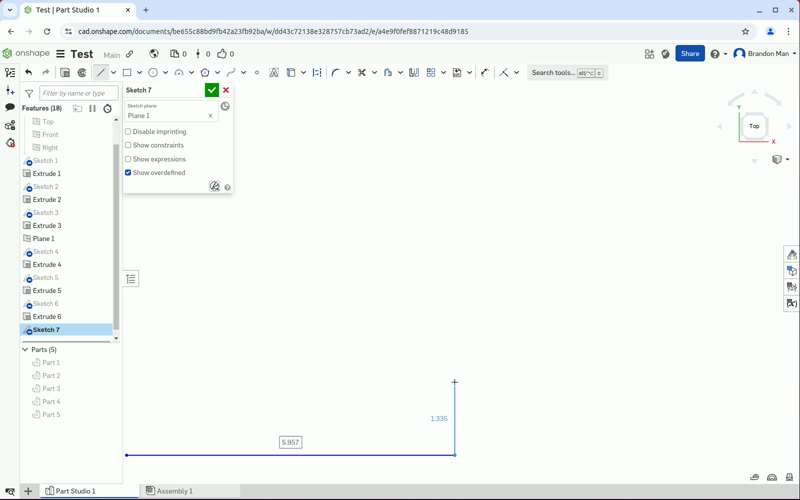
scroll(-6)
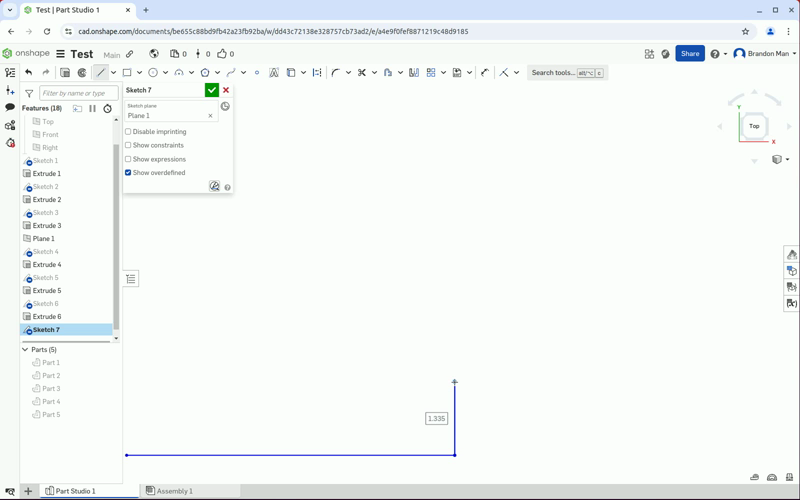
scroll(-6)
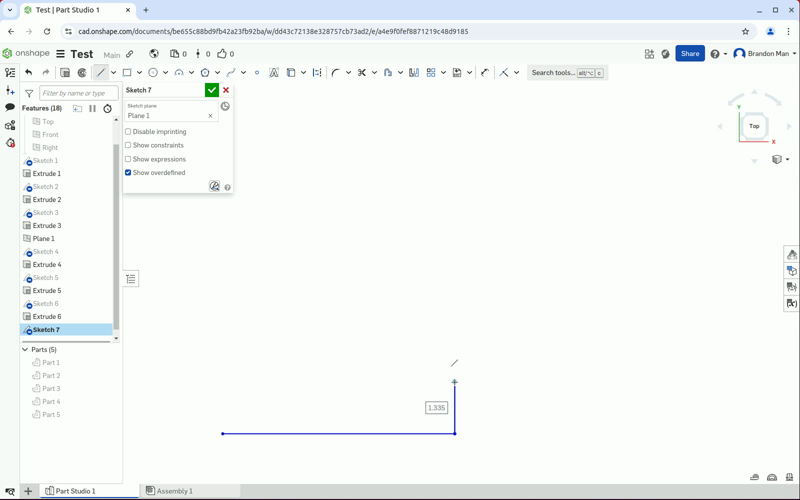
scroll(-6)
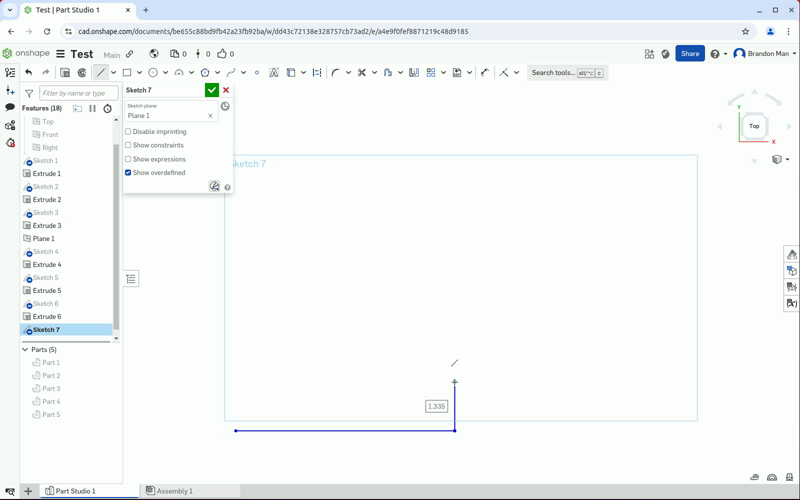
scroll(-6)
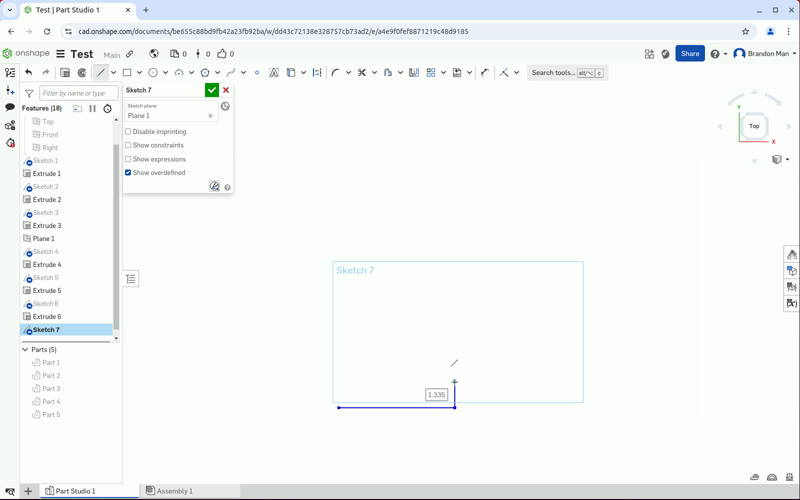
scroll(-6)
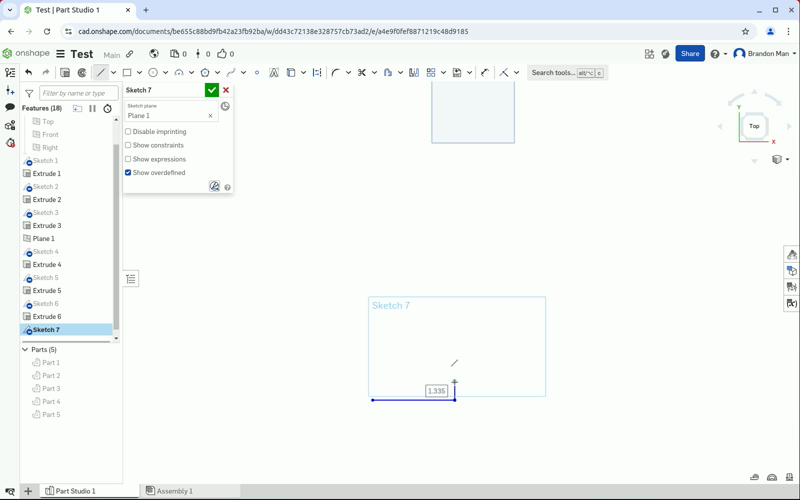
scroll(-6)
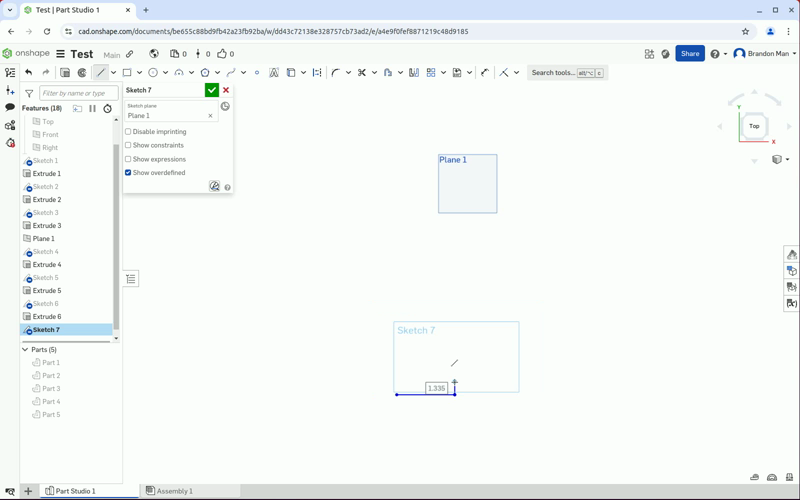
scroll(-6)
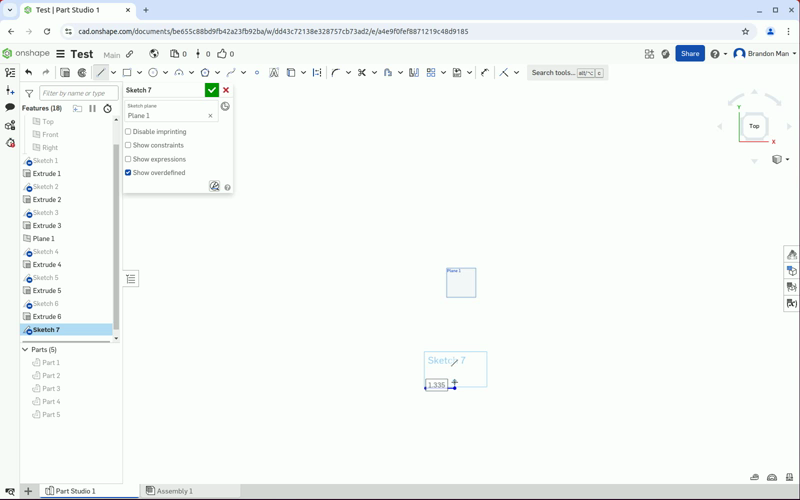
key_up(shift)
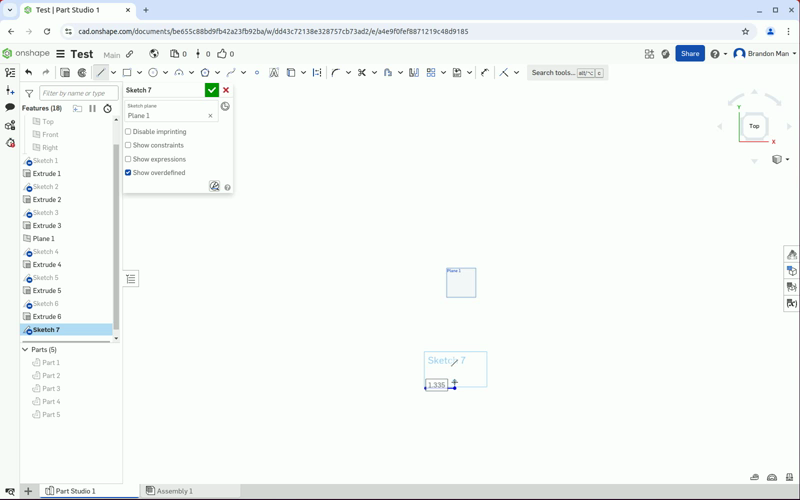
key_down(shift)
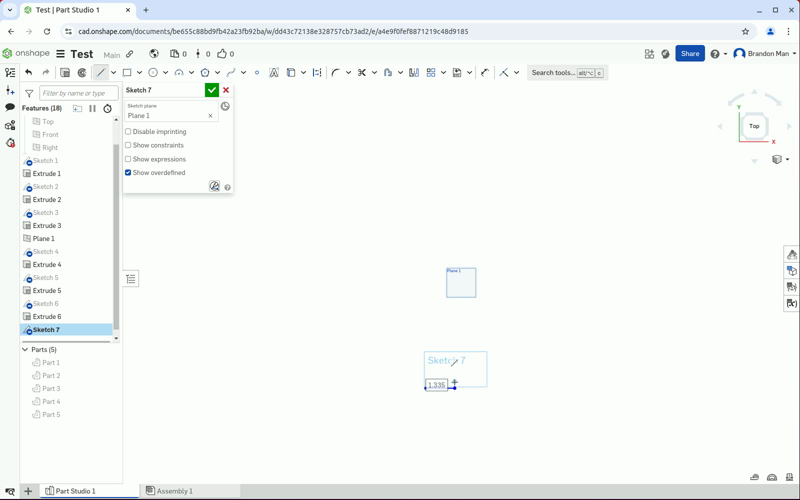
mouse_move(484, 381)
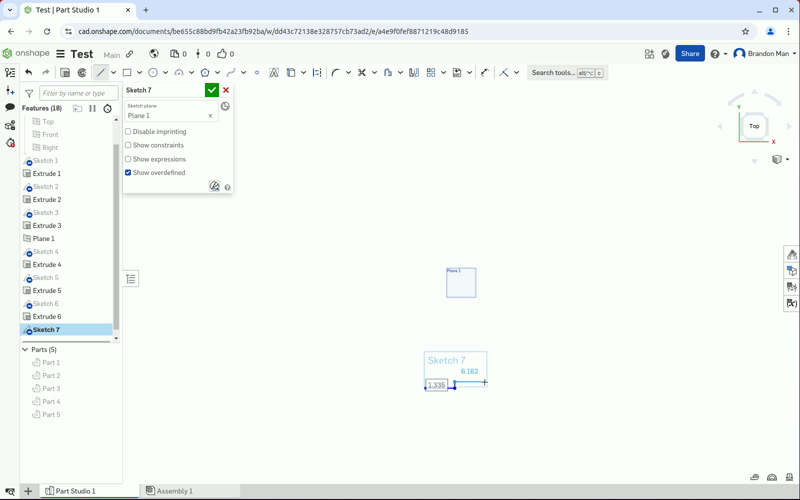
mouse_move(425, 381)
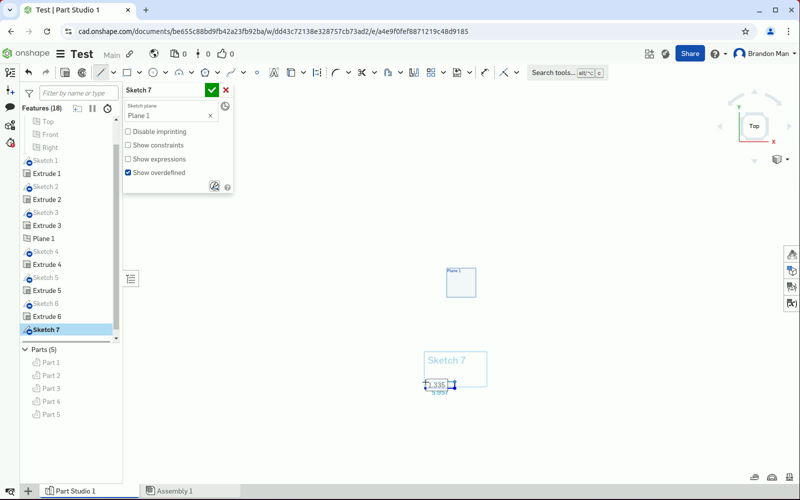
click(425, 381)
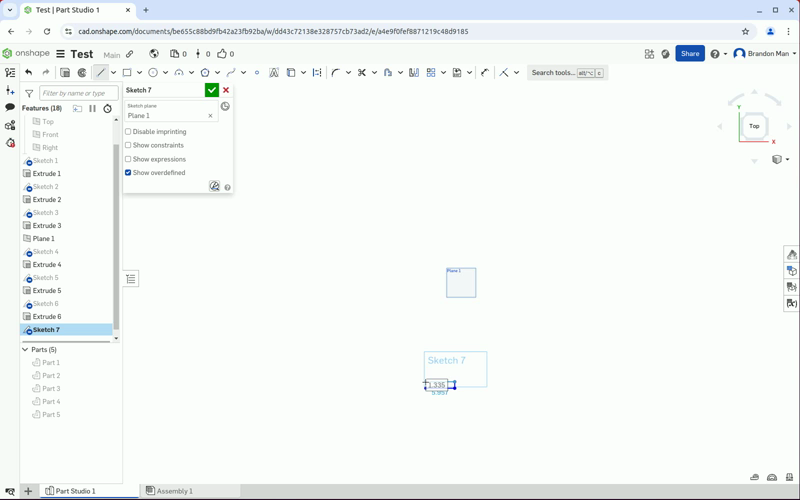
key_up(shift)
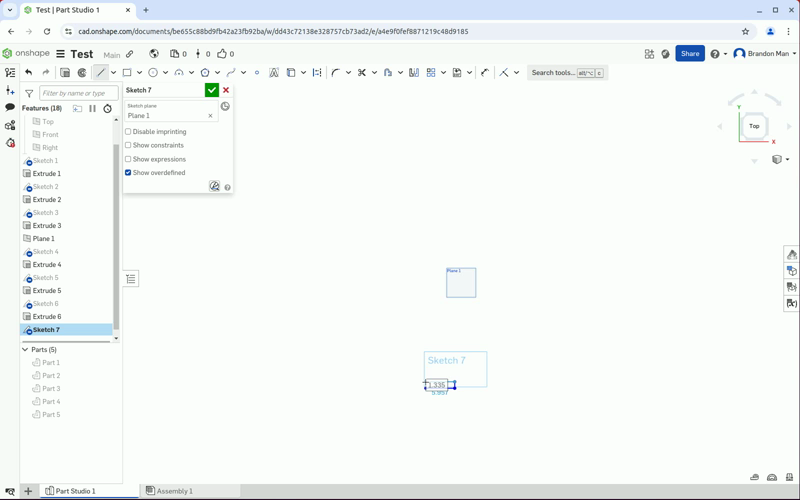
mouse_move(455, 381)
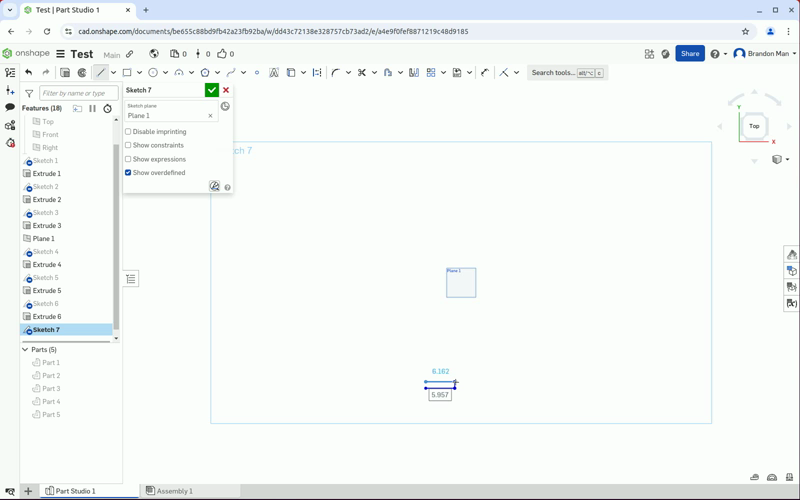
key_down(shift)
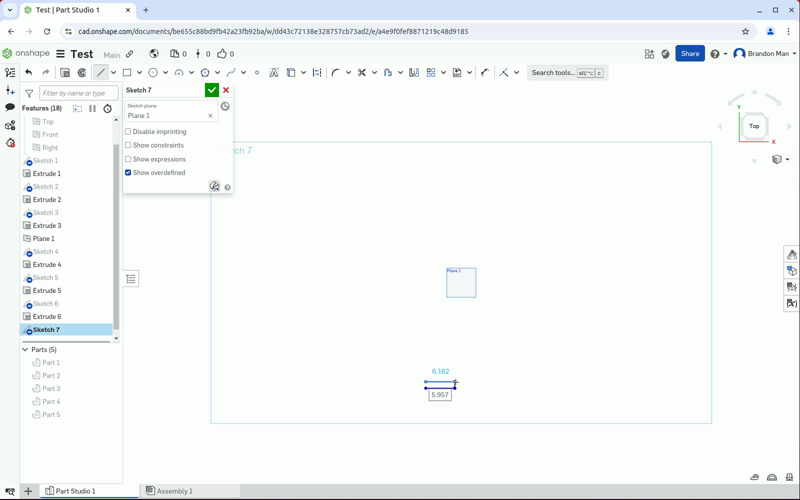
mouse_move(425, 388)
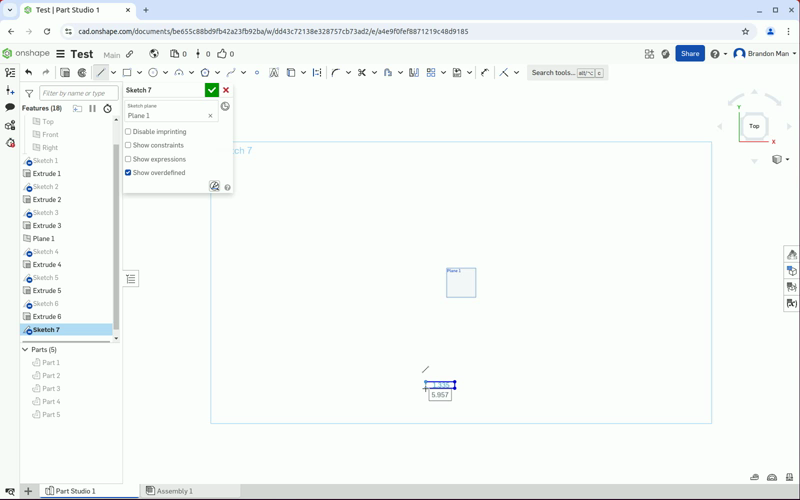
scroll(6)
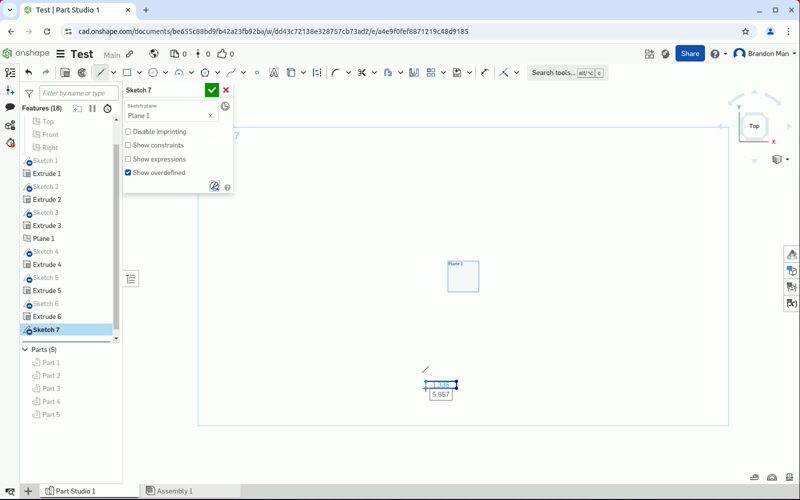
scroll(6)
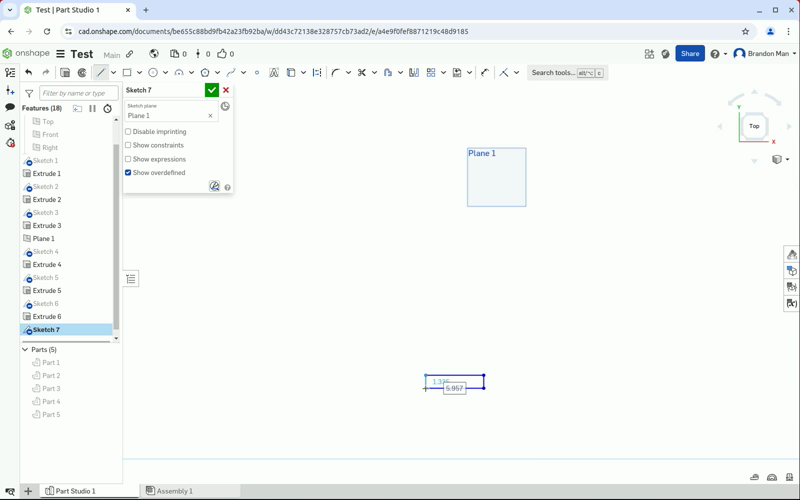
scroll(6)
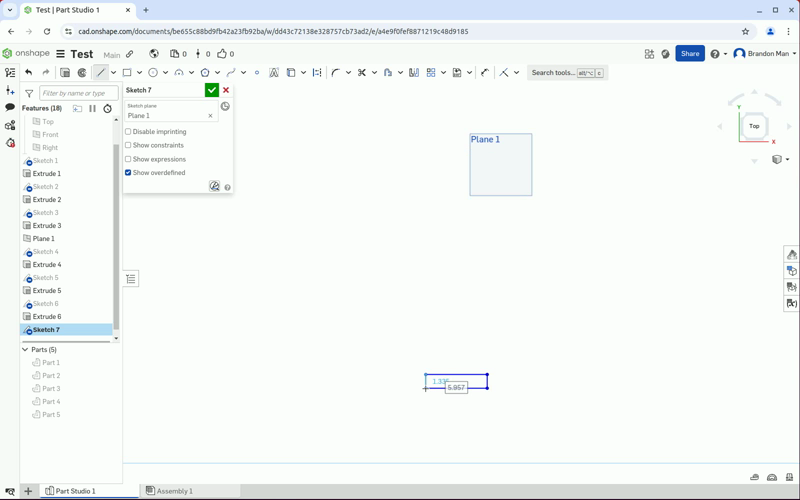
scroll(6)
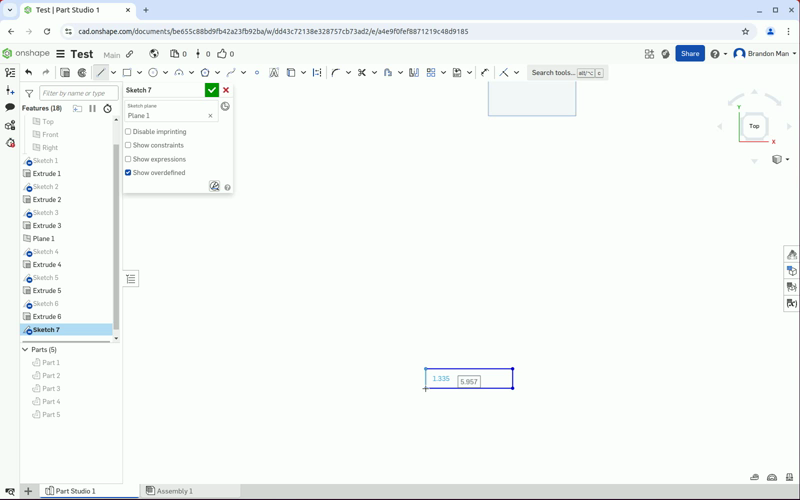
scroll(6)
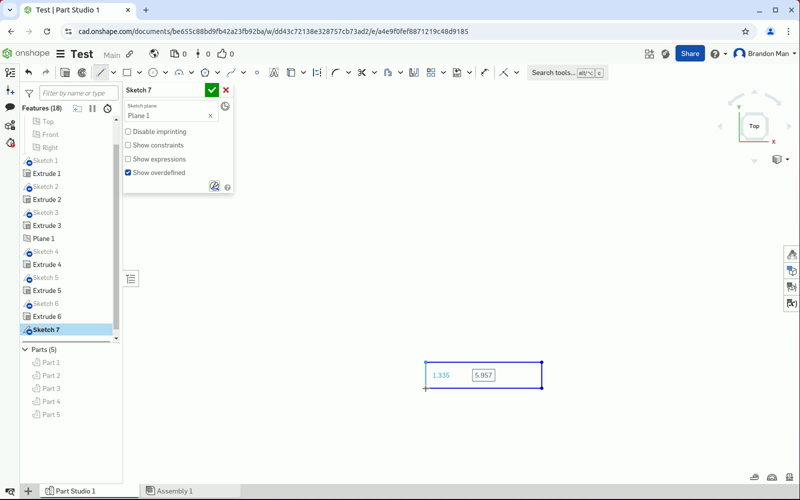
scroll(6)
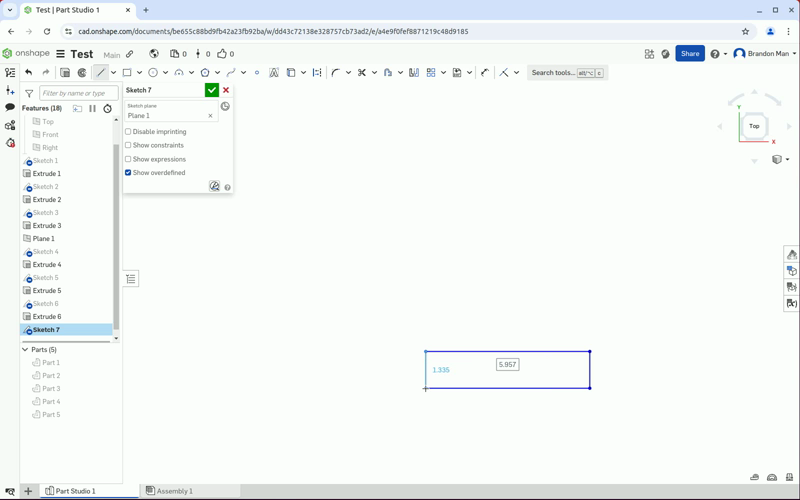
scroll(6)
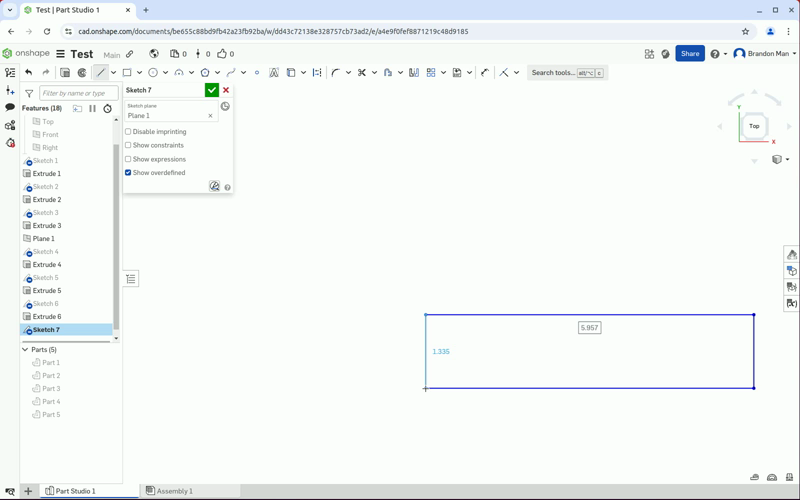
key_up(shift)
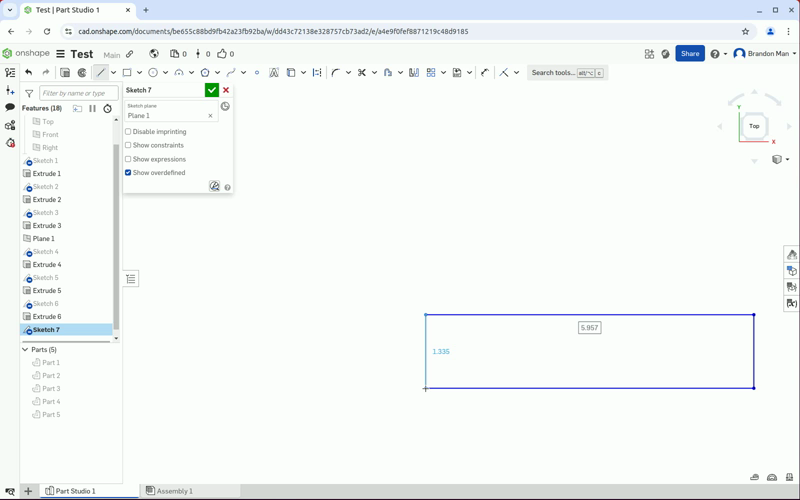
click(425, 388)
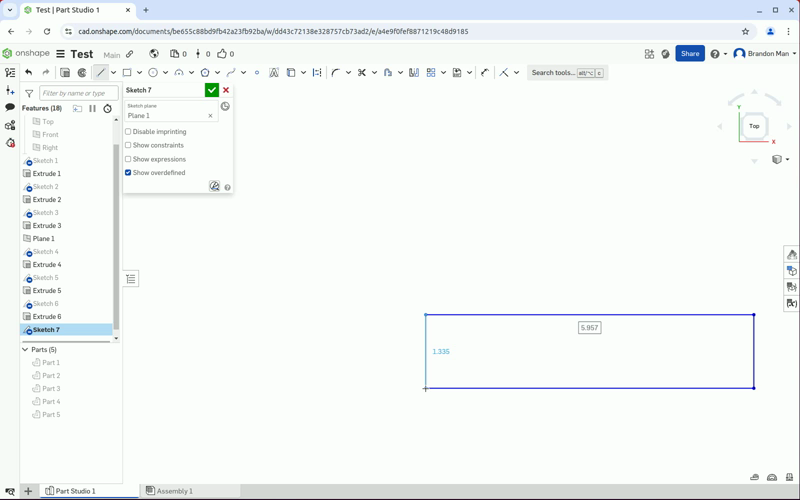
scroll(-6)
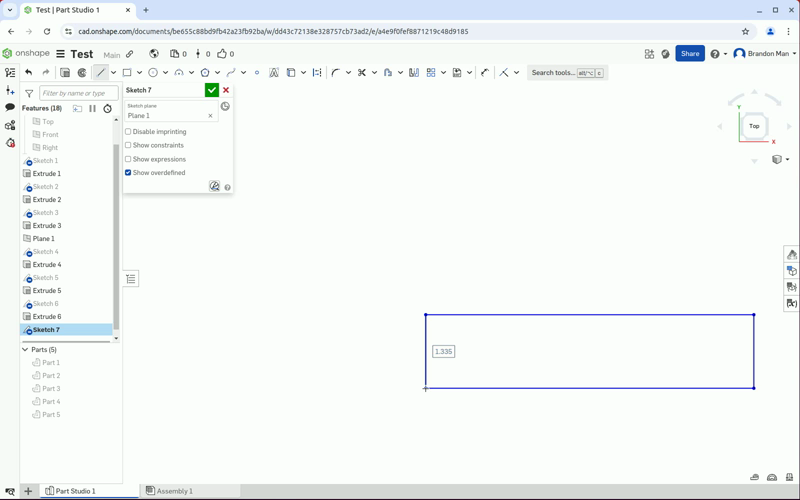
scroll(-6)
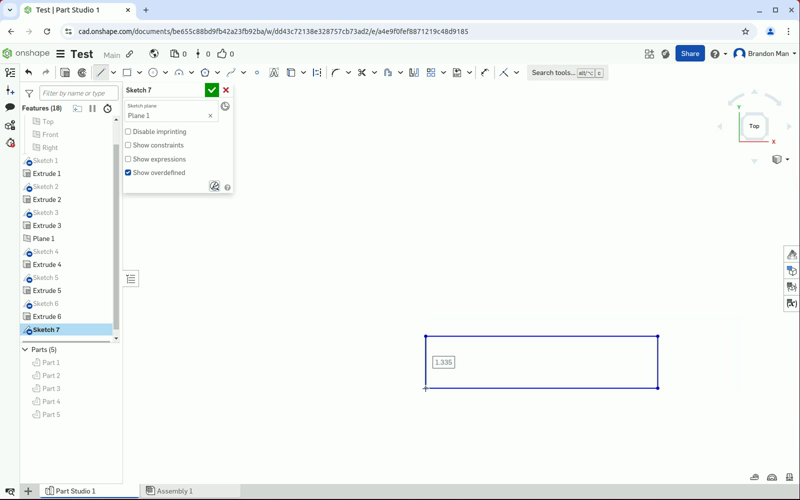
scroll(-6)
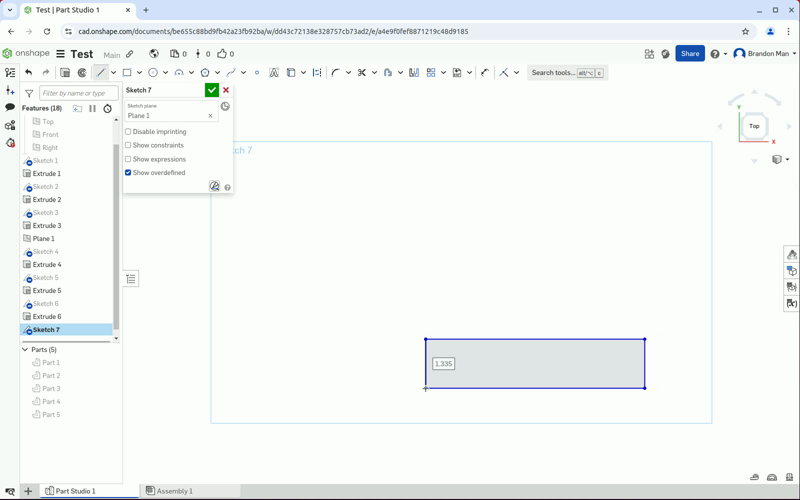
scroll(-6)
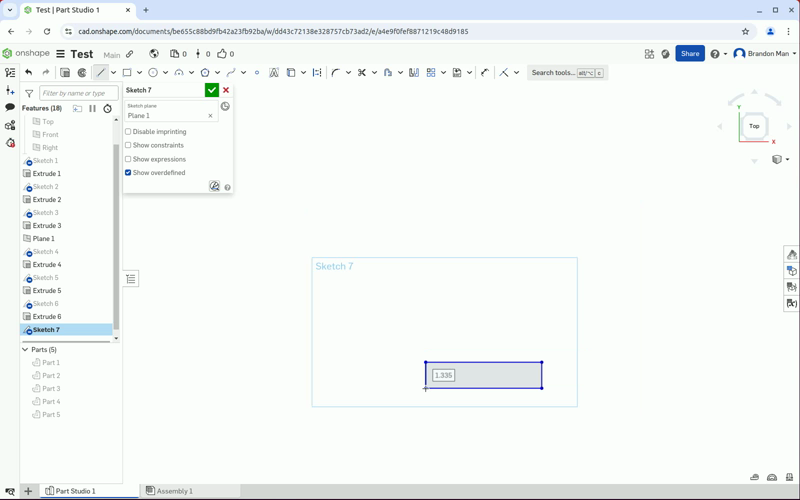
scroll(-6)
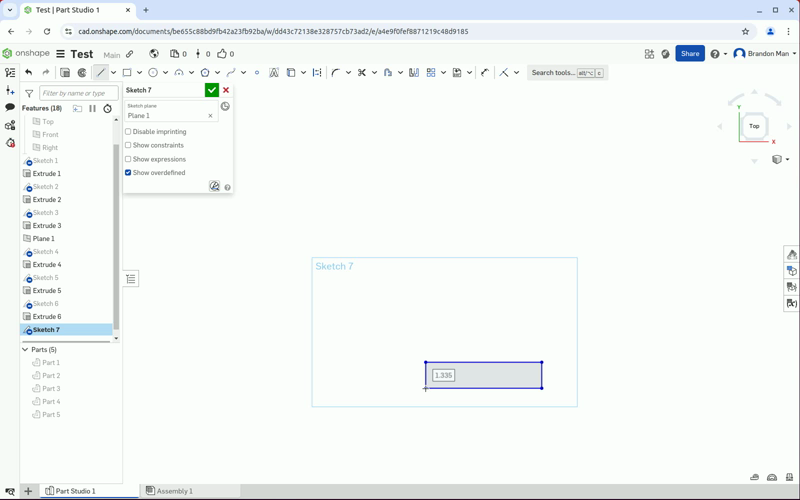
scroll(-6)
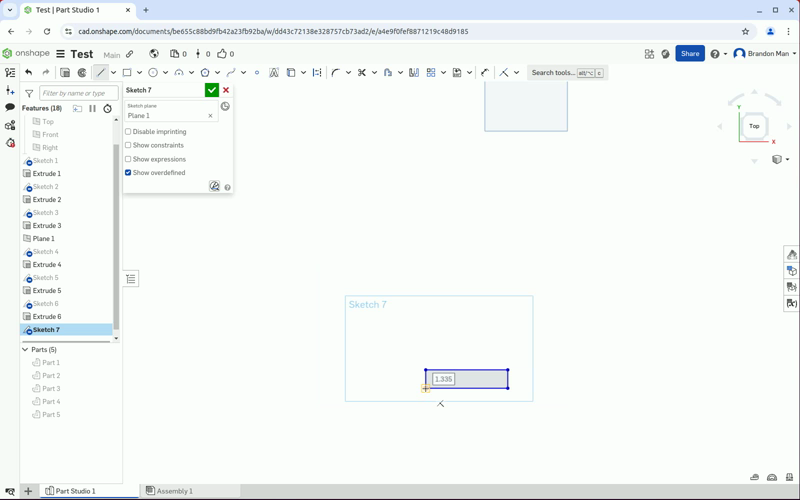
scroll(-6)
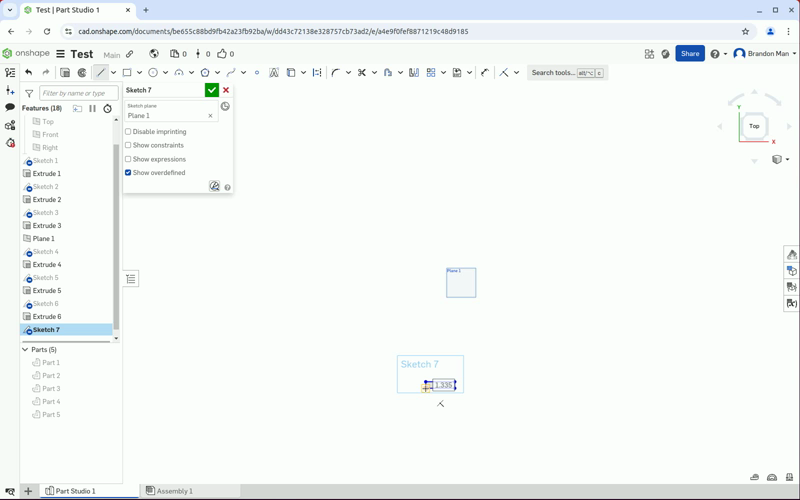
key(esc)
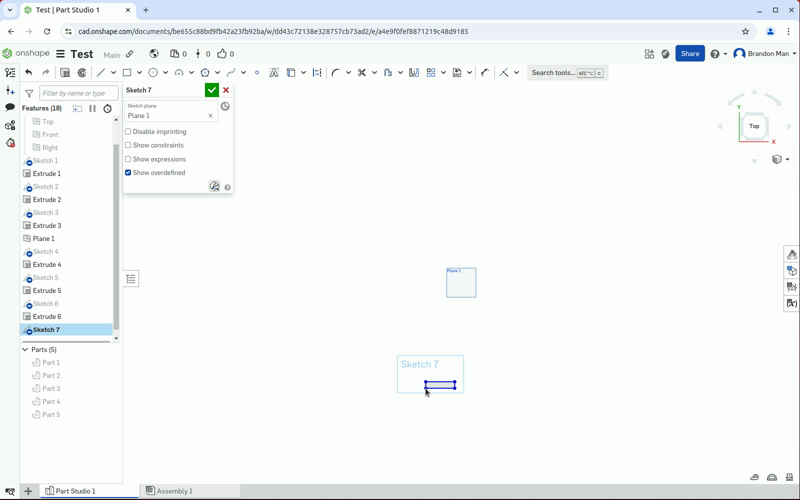
mouse_move(441, 382)
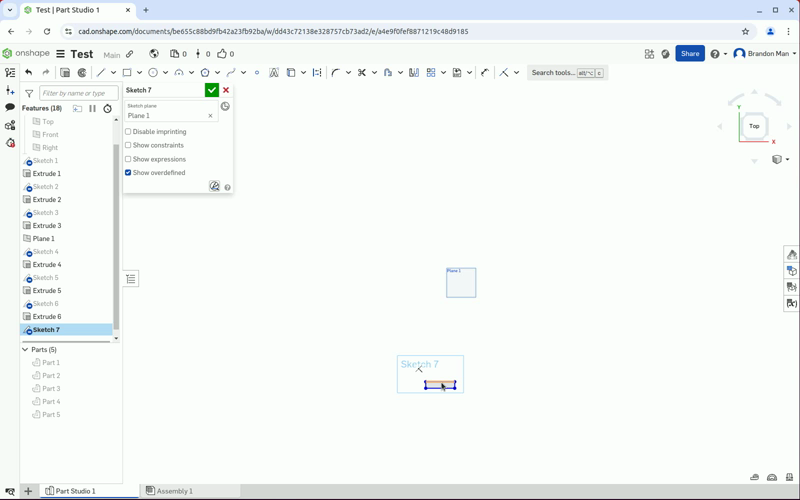
scroll(6)
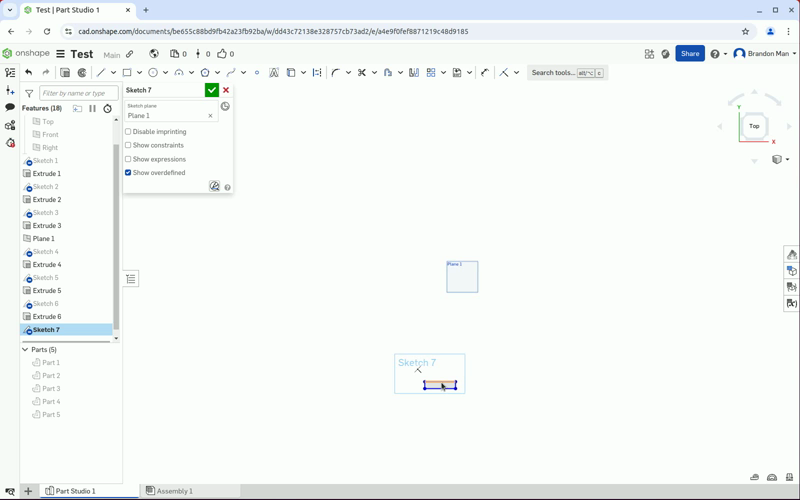
scroll(6)
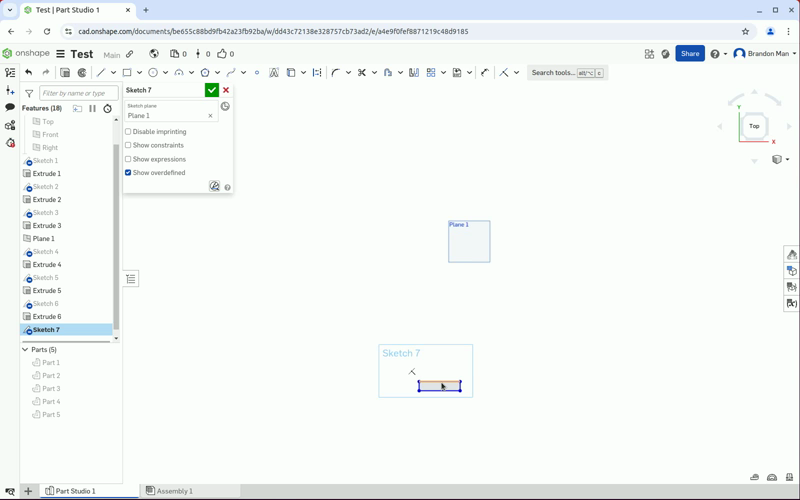
scroll(6)
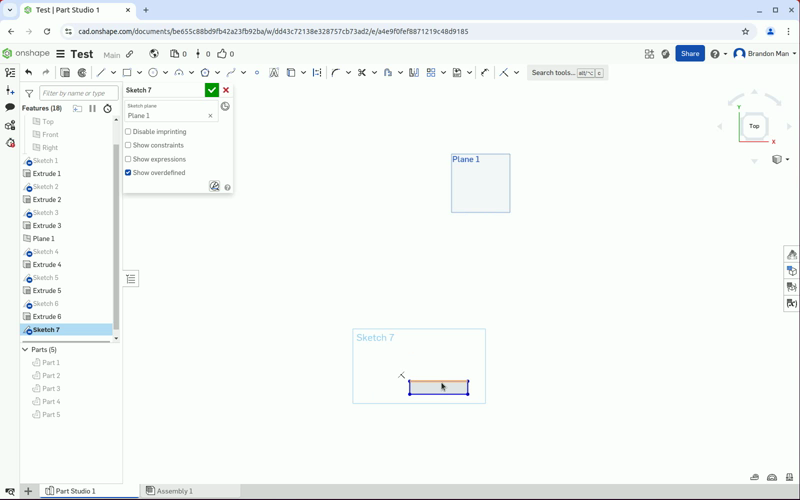
scroll(6)
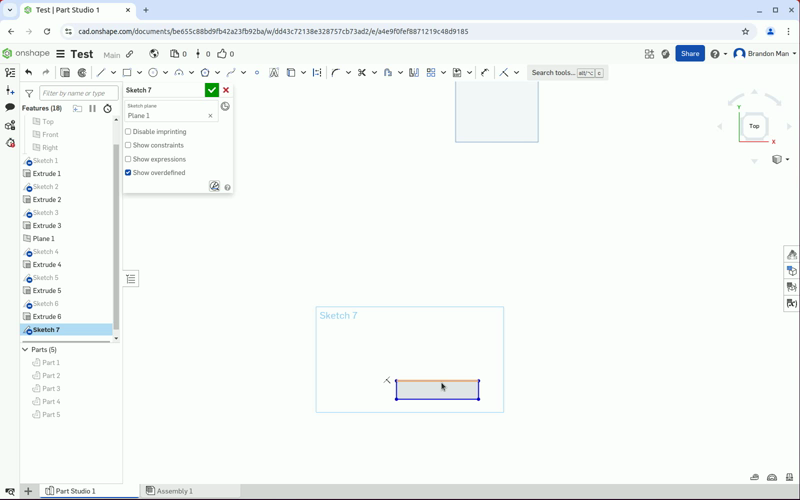
scroll(6)
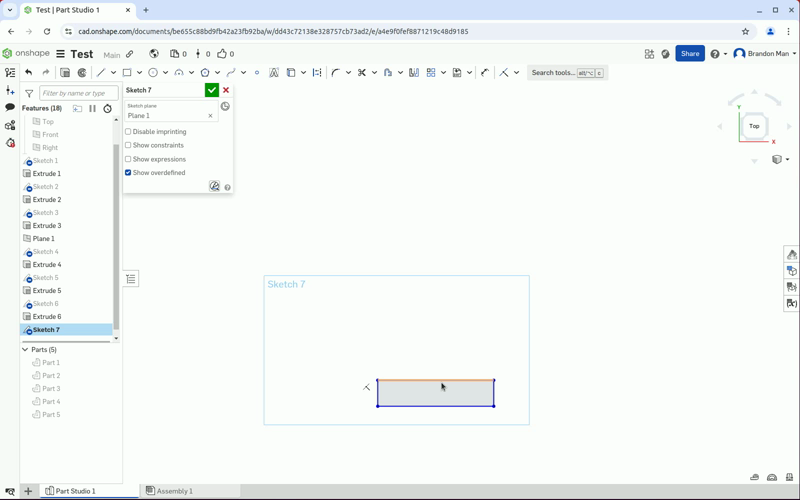
scroll(6)
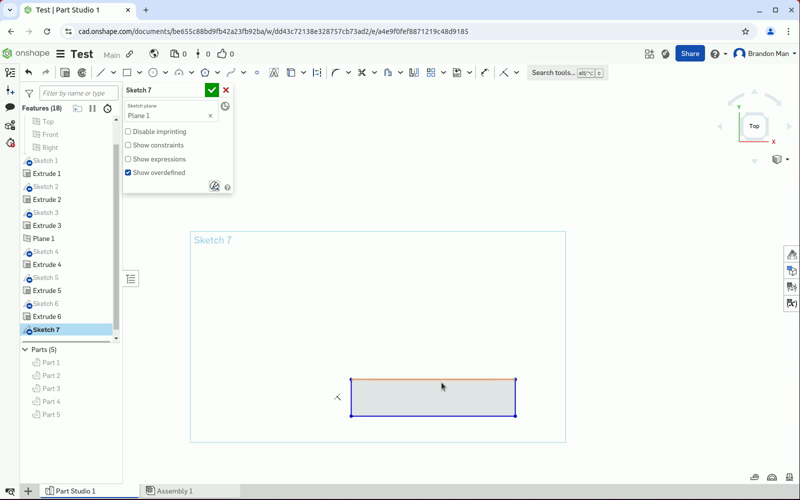
scroll(6)
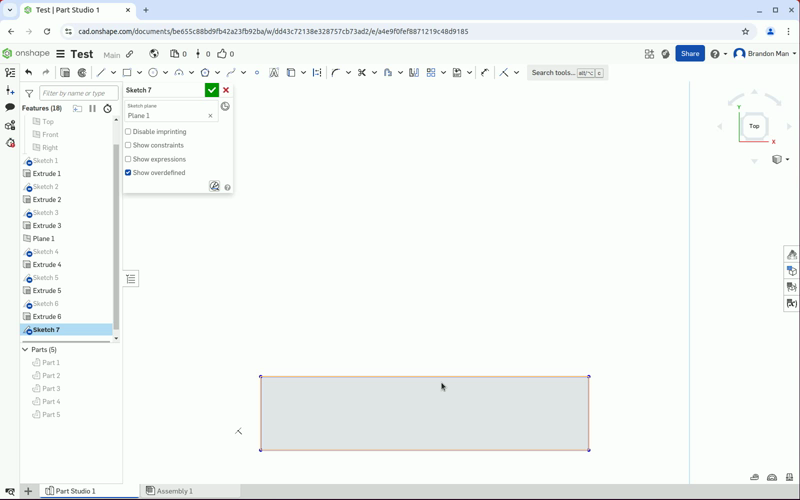
click(441, 382)
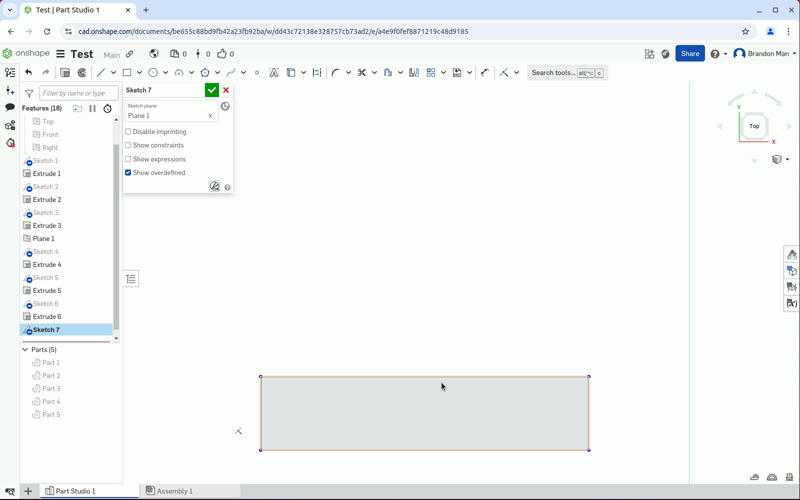
scroll(-6)
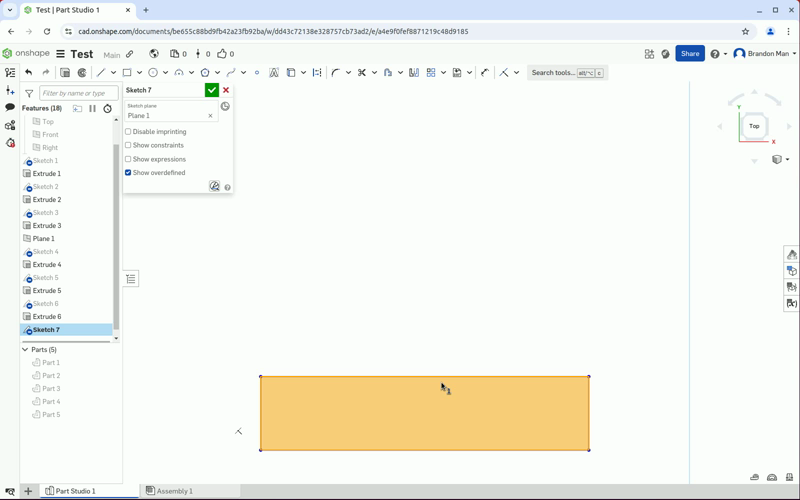
scroll(-6)
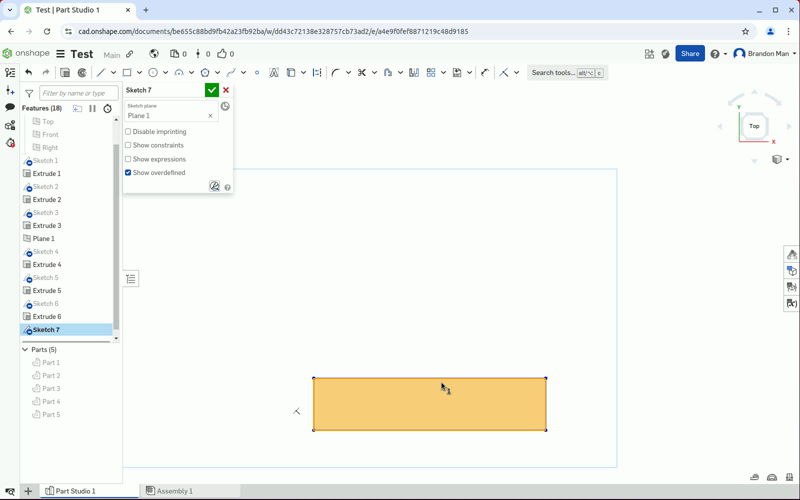
scroll(-6)
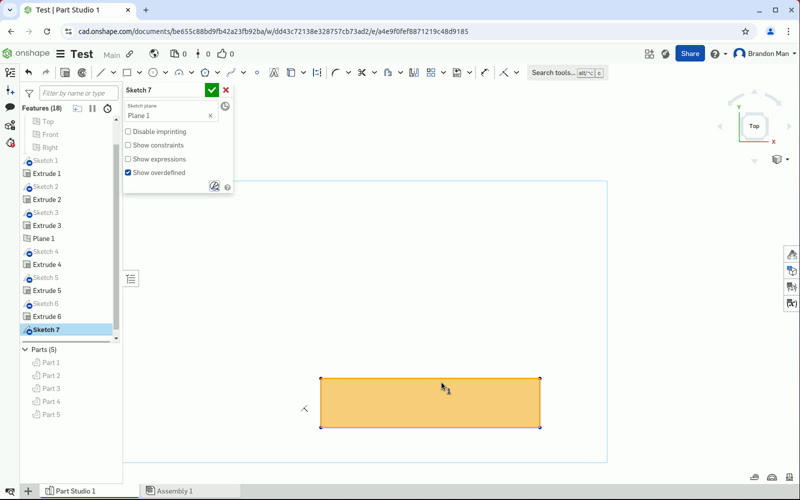
scroll(-6)
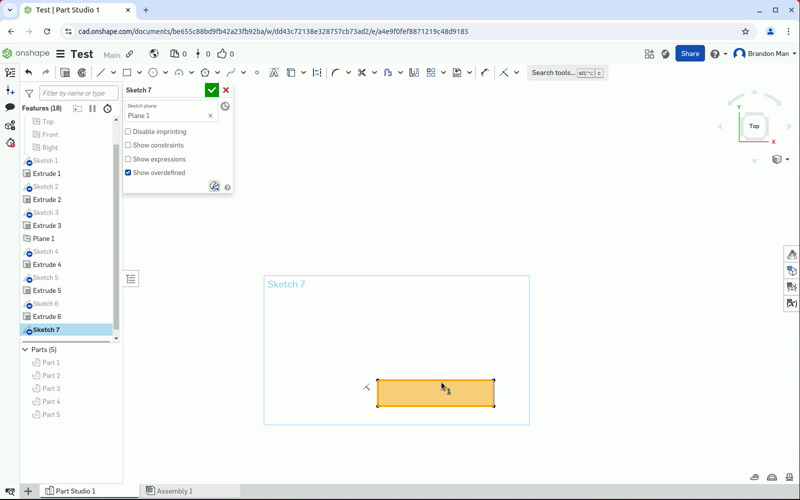
scroll(-6)
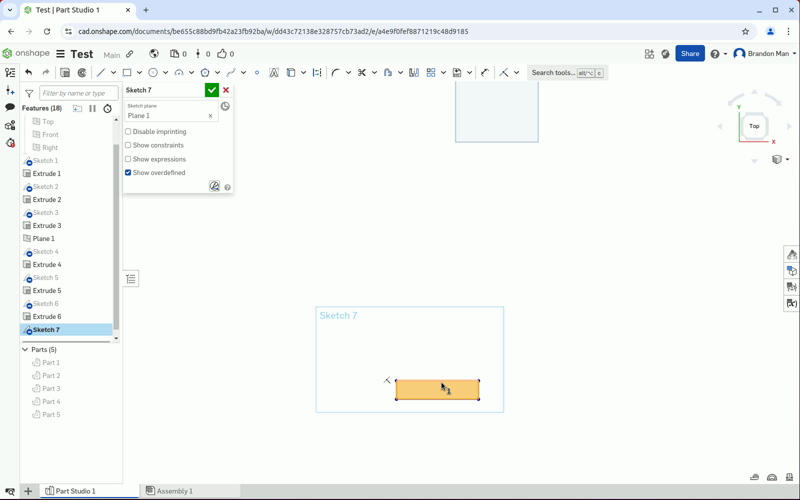
scroll(-6)
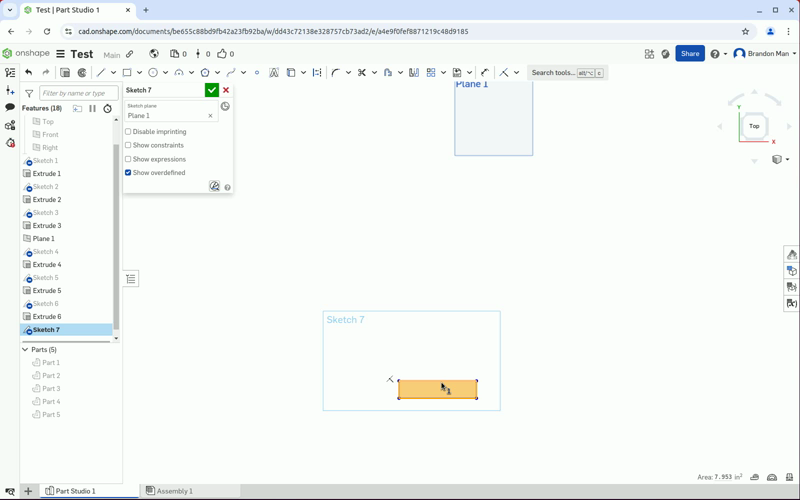
scroll(-6)
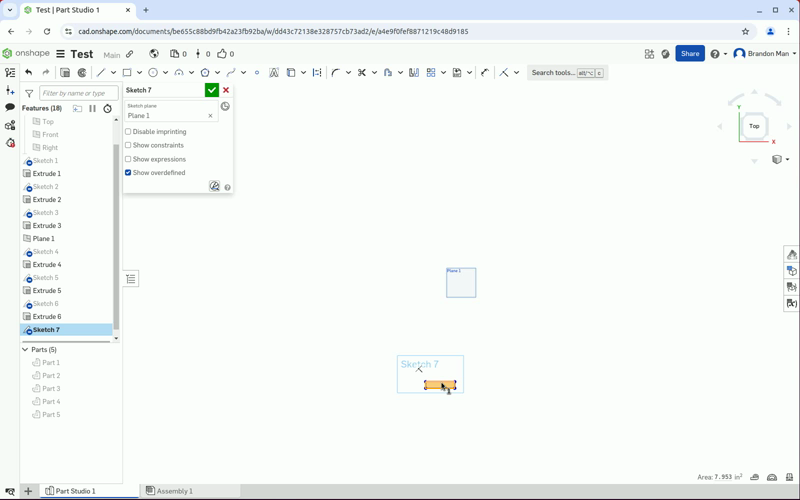
mouse_move(73, 352)
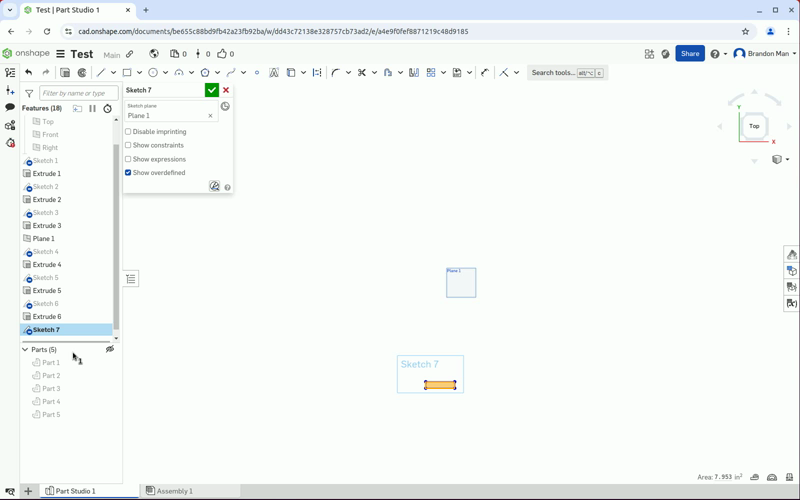
key(shift+y)
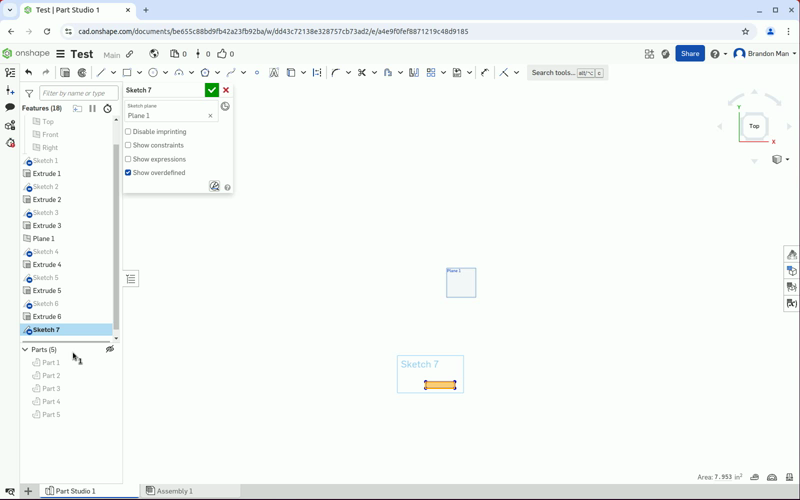
key(shift+e)
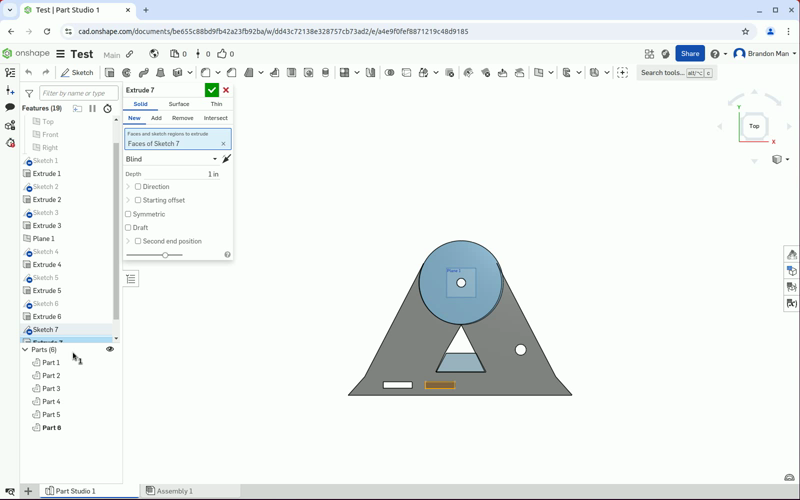
mouse_move(143, 106)
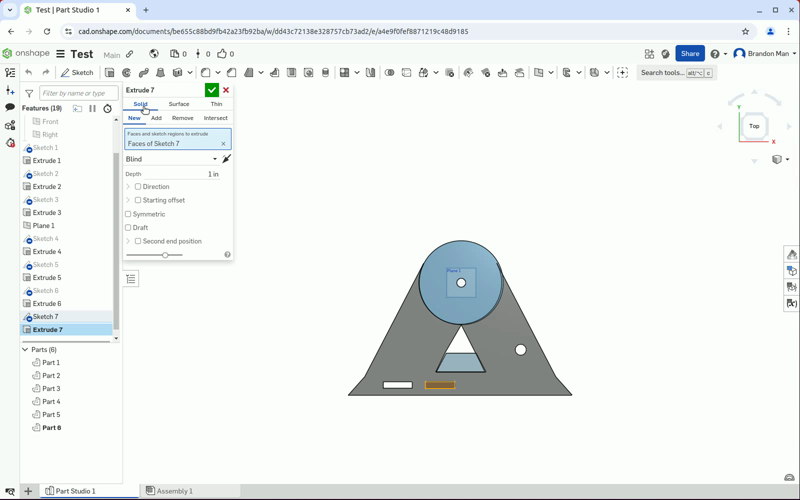
click(143, 106)
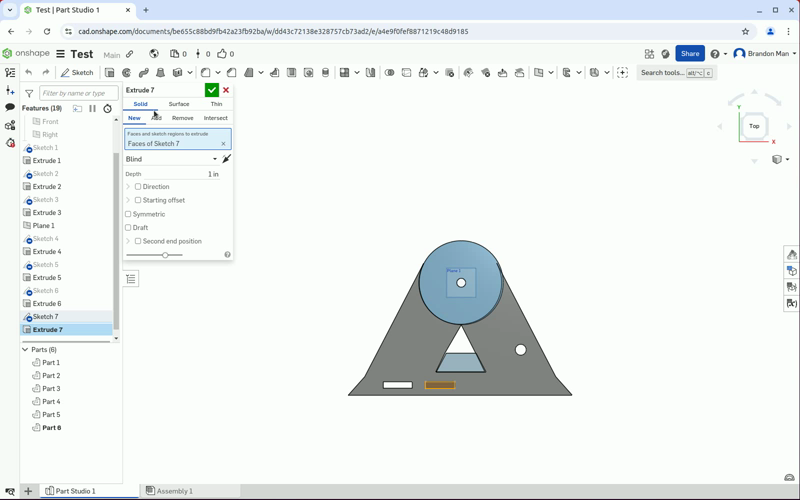
mouse_move(186, 120)
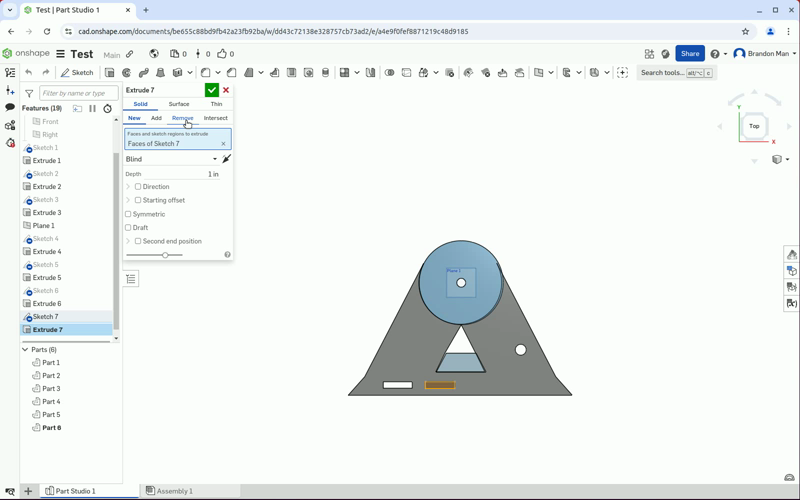
click(186, 120)
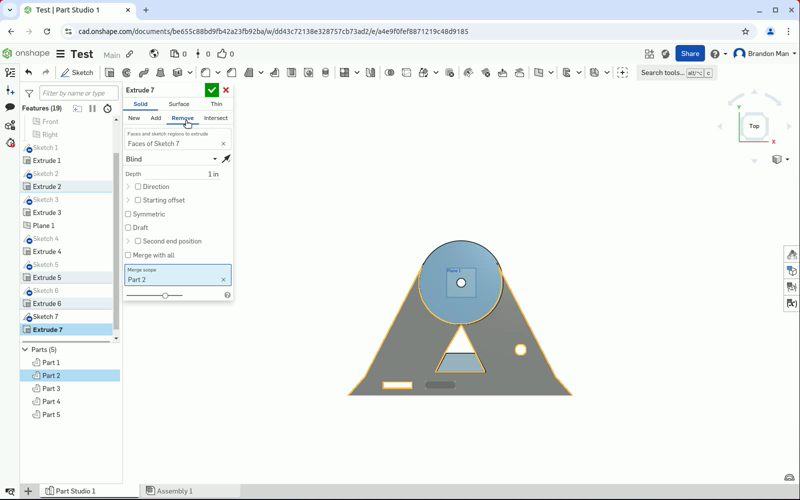
key(tab, 4)
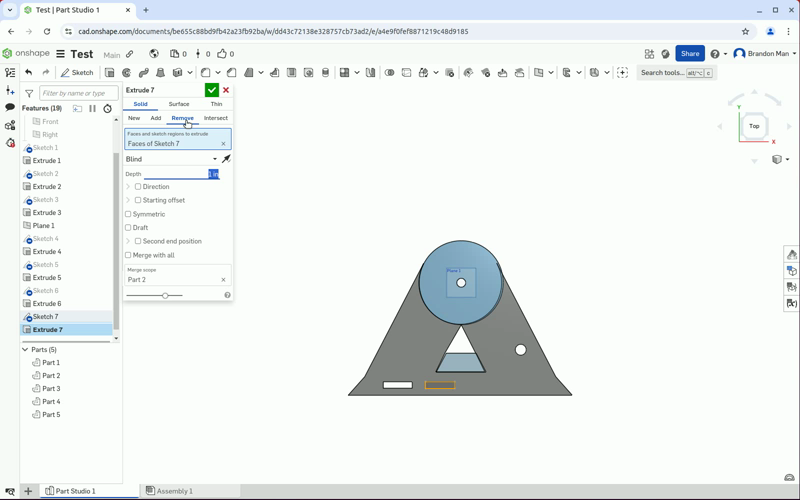
text(5.777)
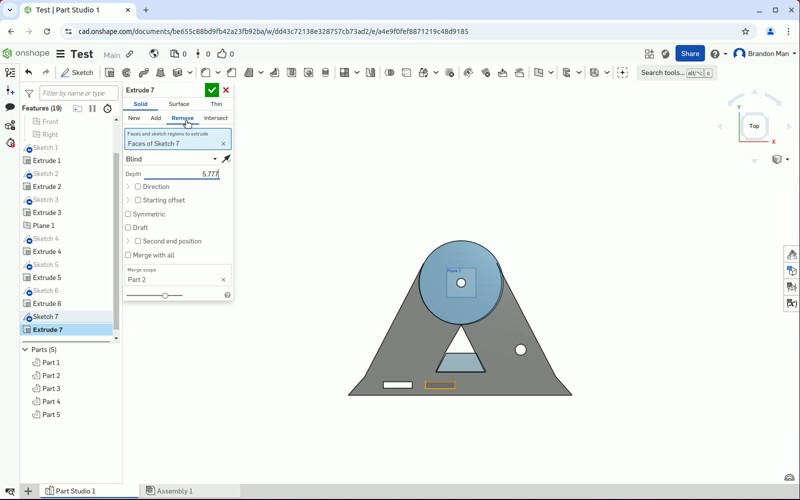
key(tab, 6)
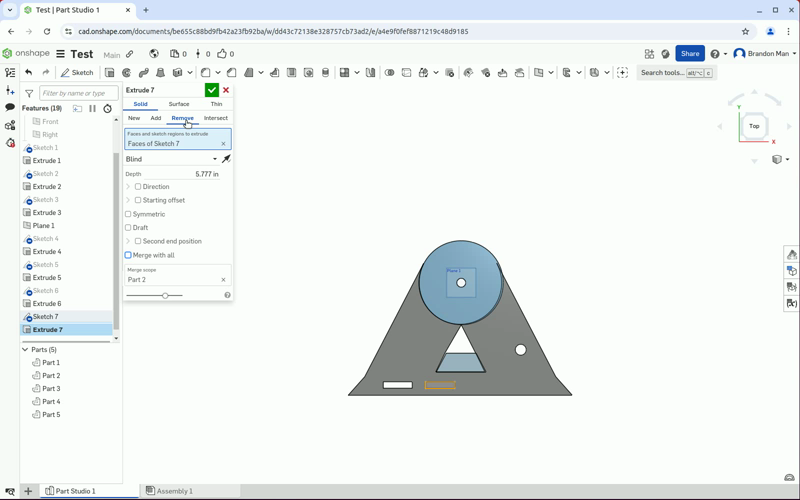
key(space)
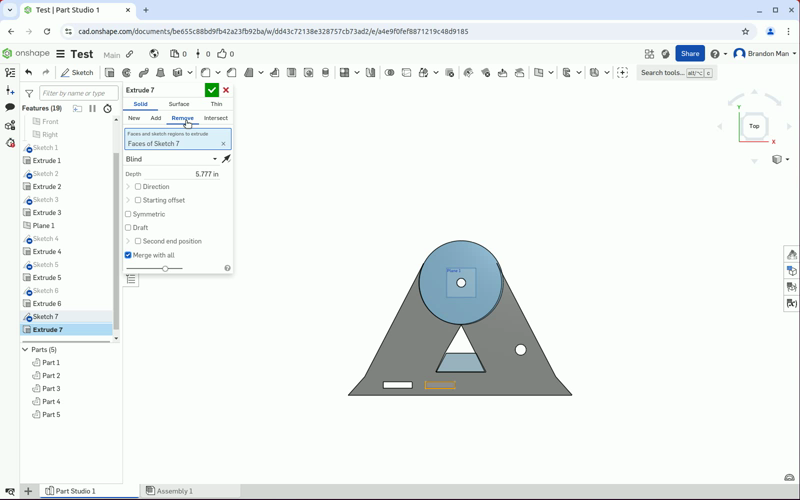
key(enter)
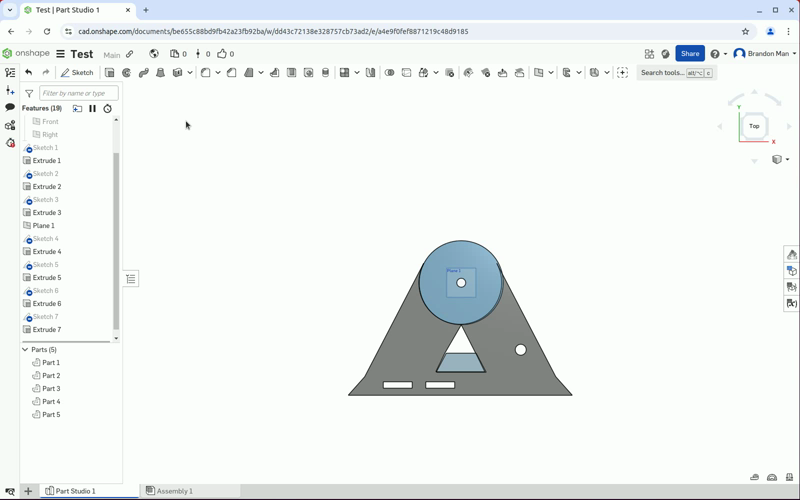
key(shift+h)
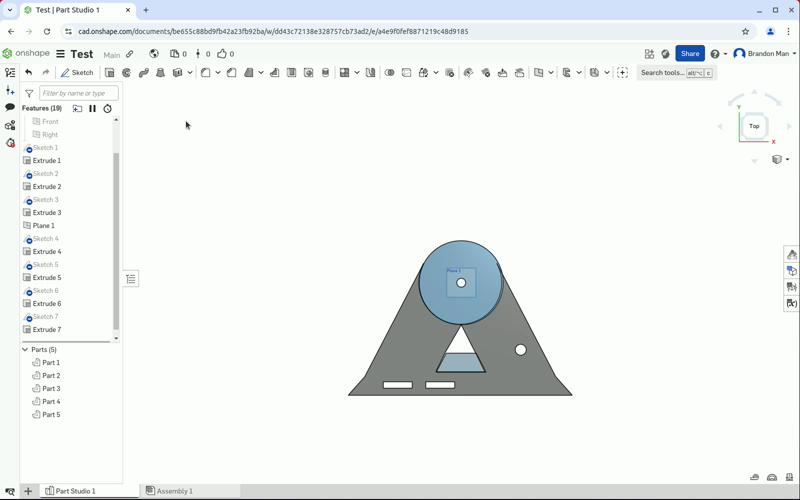
key(shift+h)
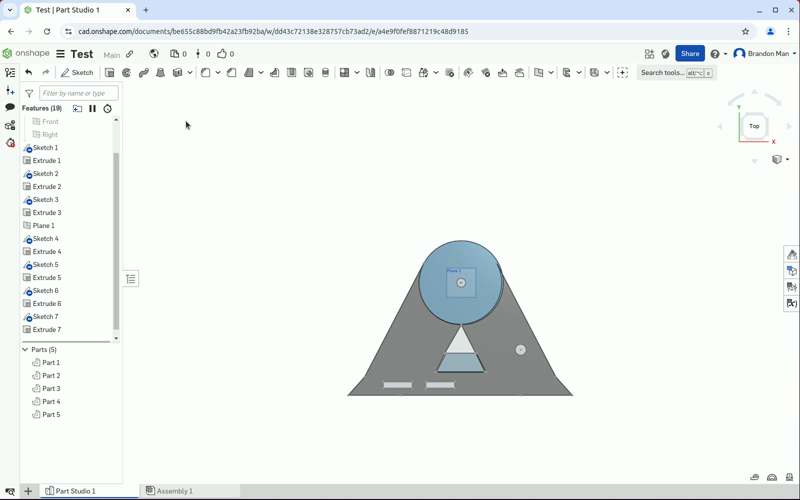
key(shift+7)
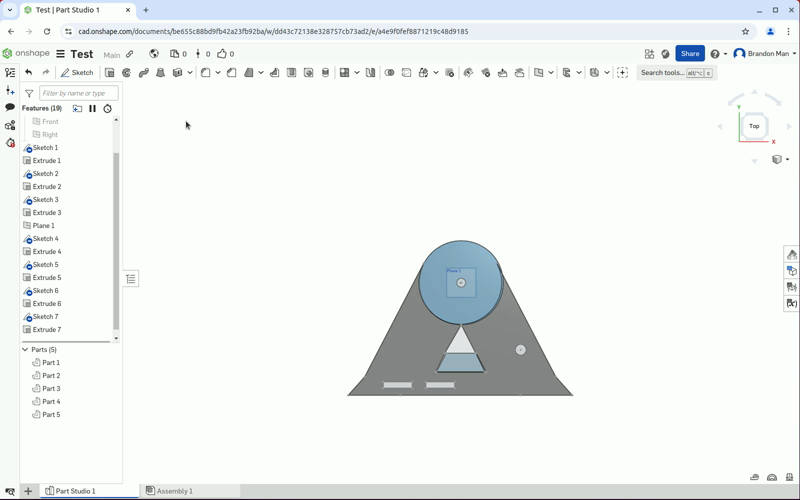
key(up, 3)
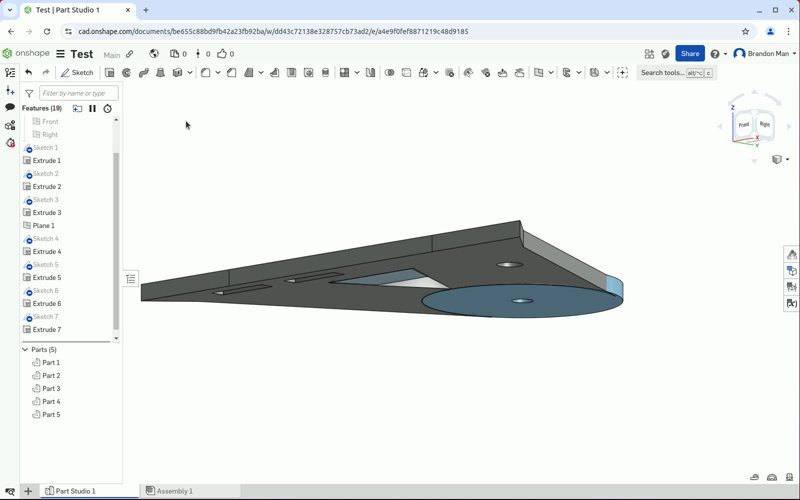
key(left, 3)
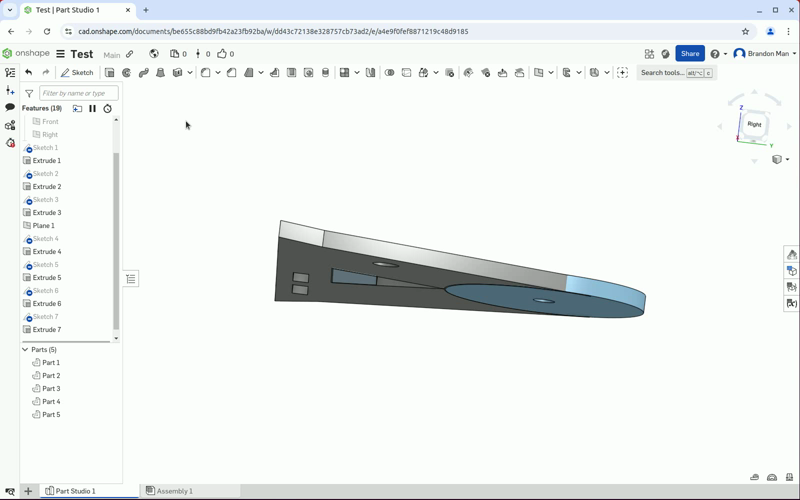
key(right, 3)
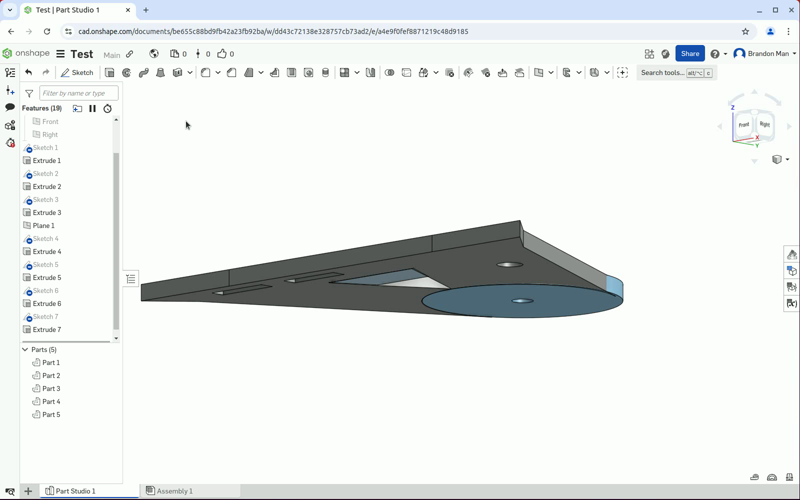
key(down, 3)
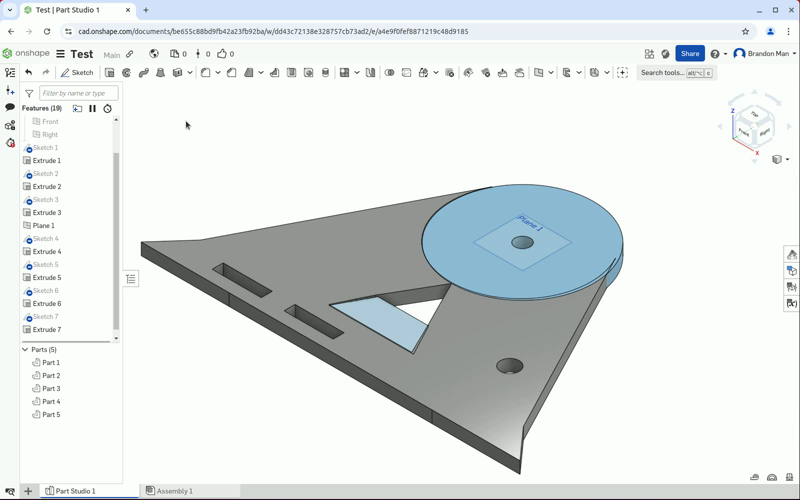
mouse_move(69, 150)
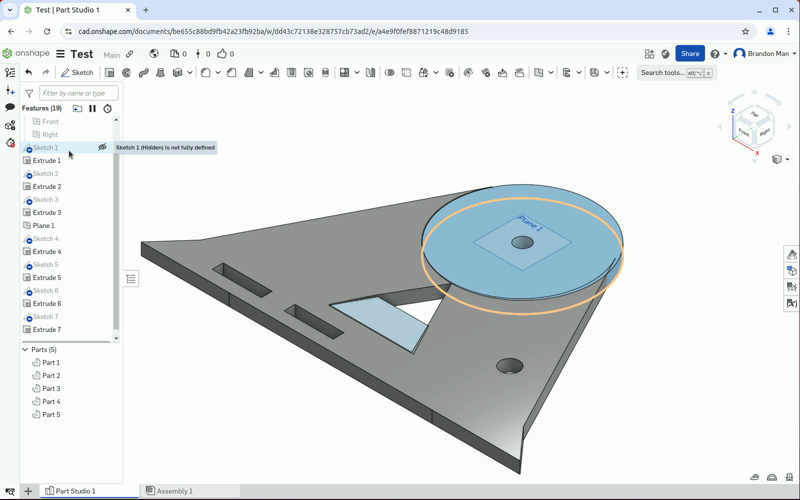
click(69, 150)